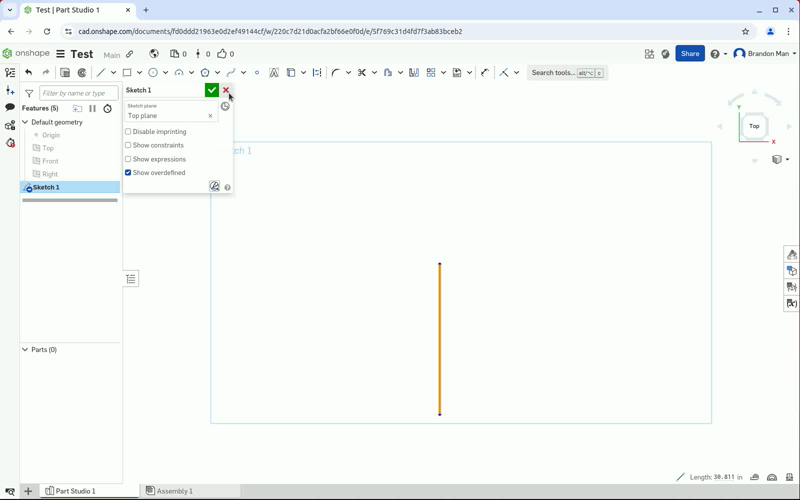
key(shift+h)
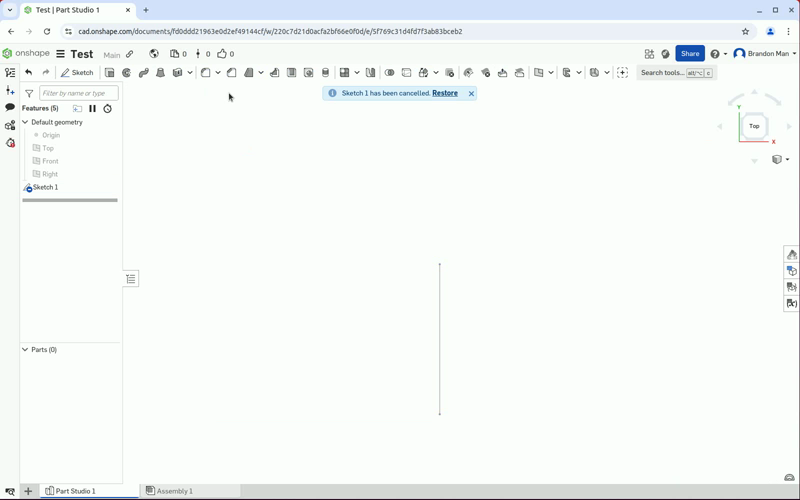
key(shift+s)
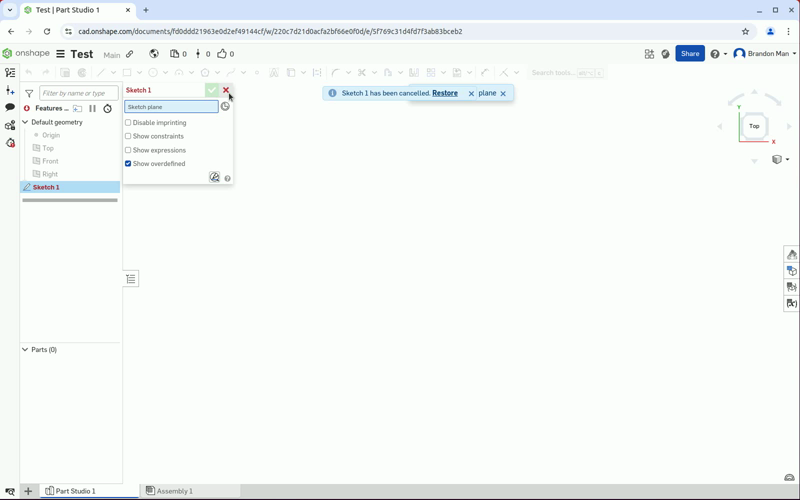
mouse_move(73, 150)
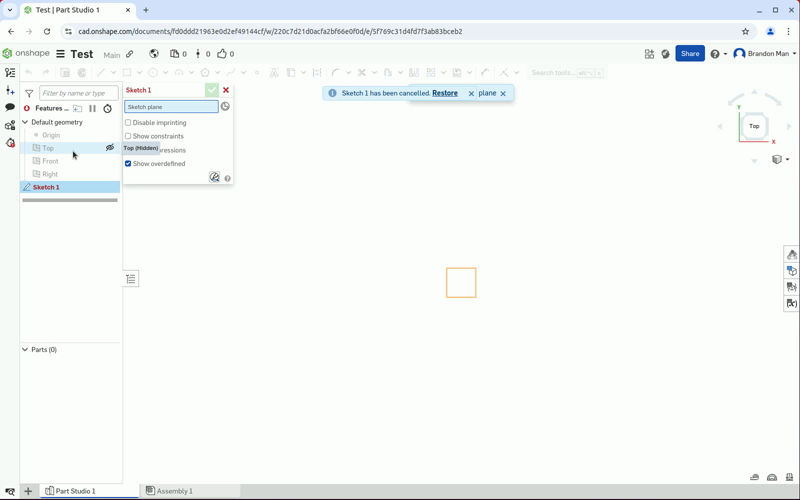
click(73, 150)
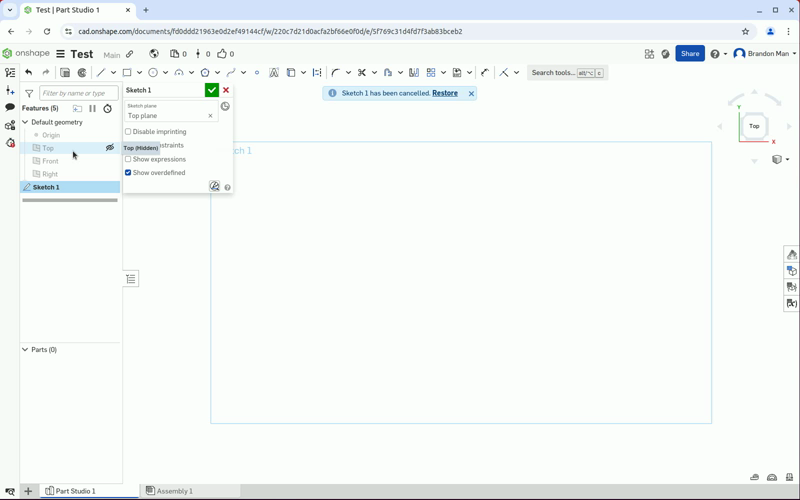
mouse_move(73, 352)
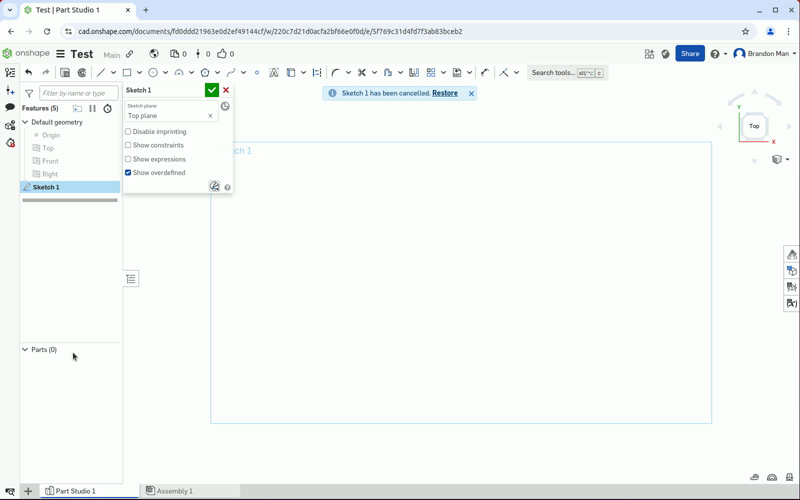
key(y)
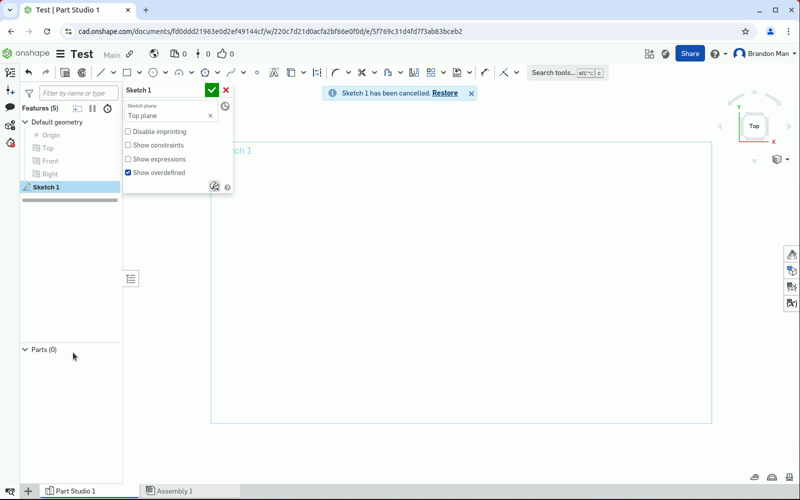
key(l)
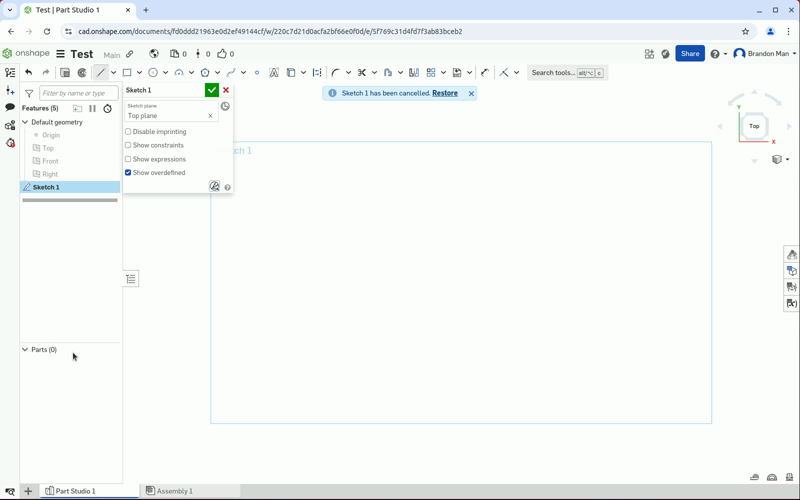
key_down(shift)
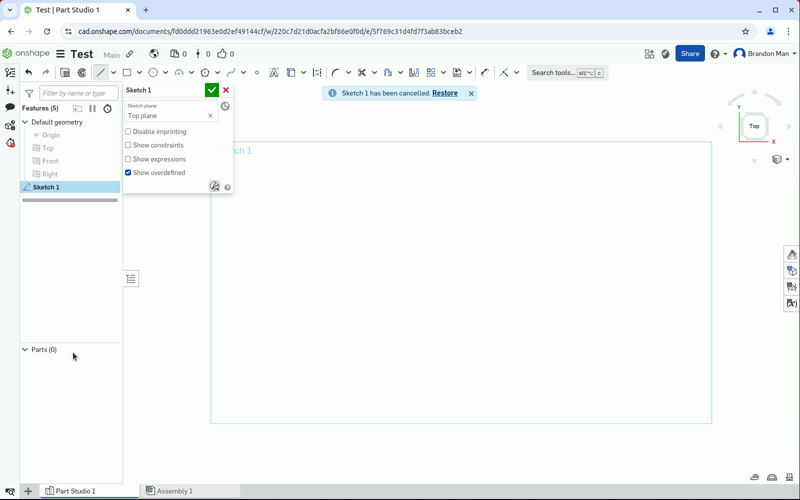
mouse_move(390, 395)
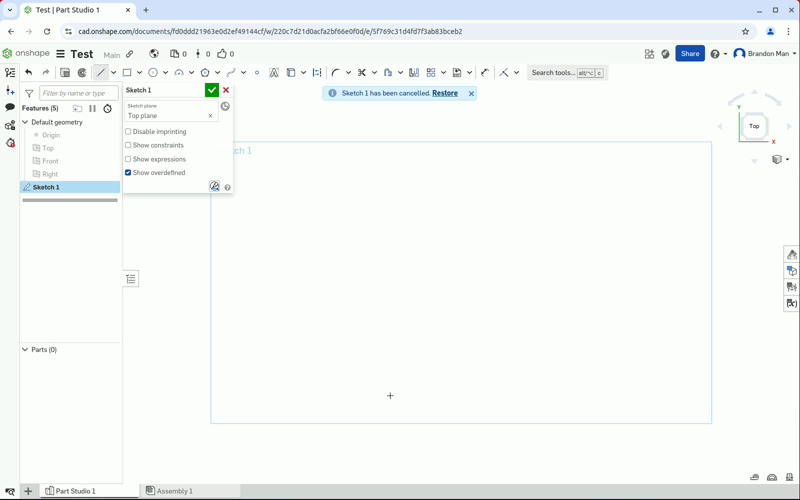
click(390, 395)
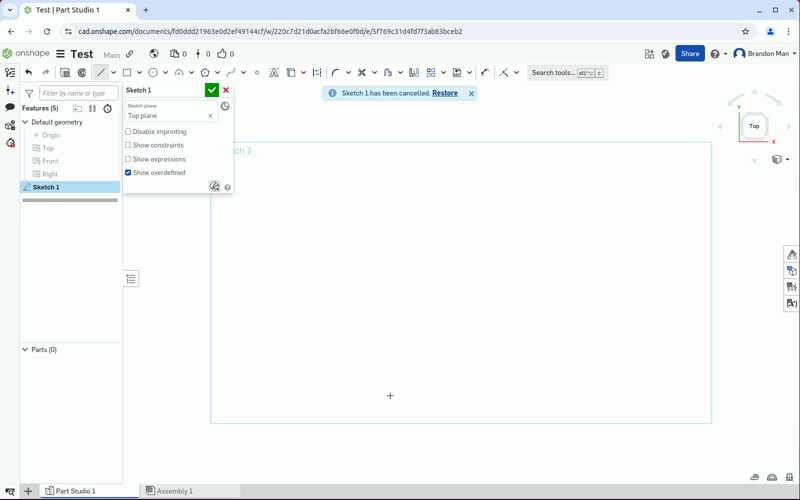
key_up(shift)
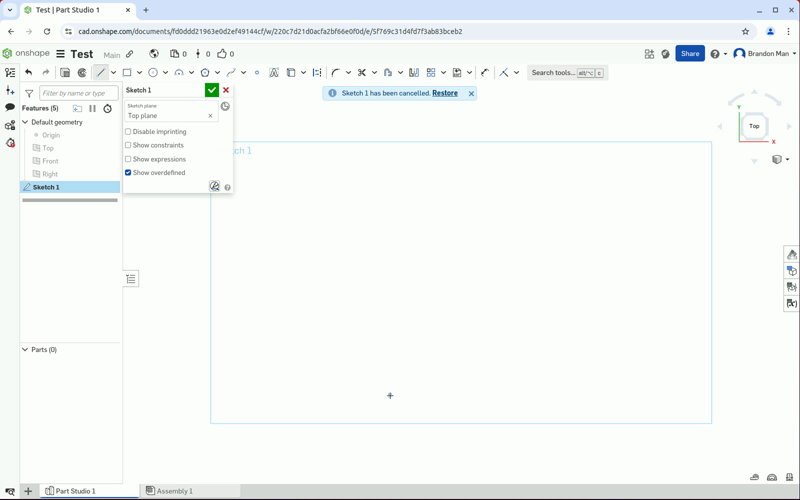
key_down(shift)
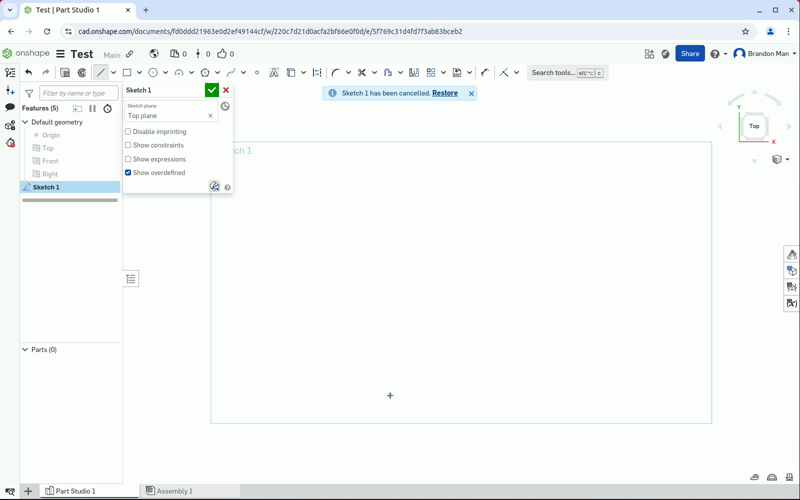
mouse_move(529, 395)
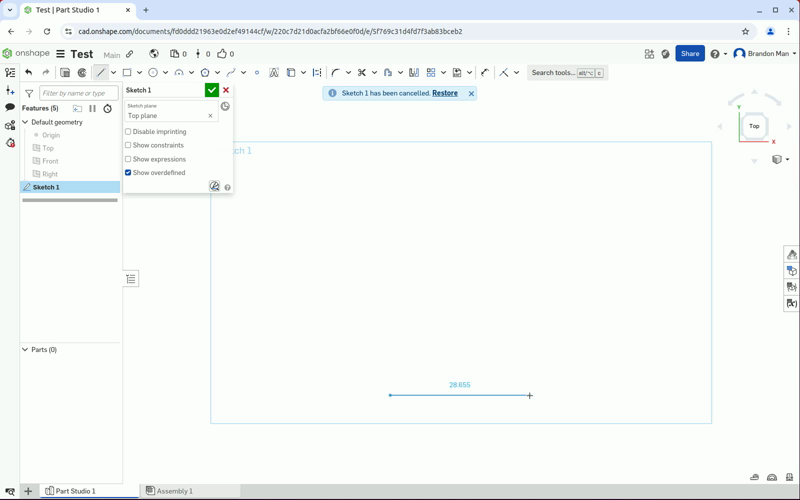
click(529, 395)
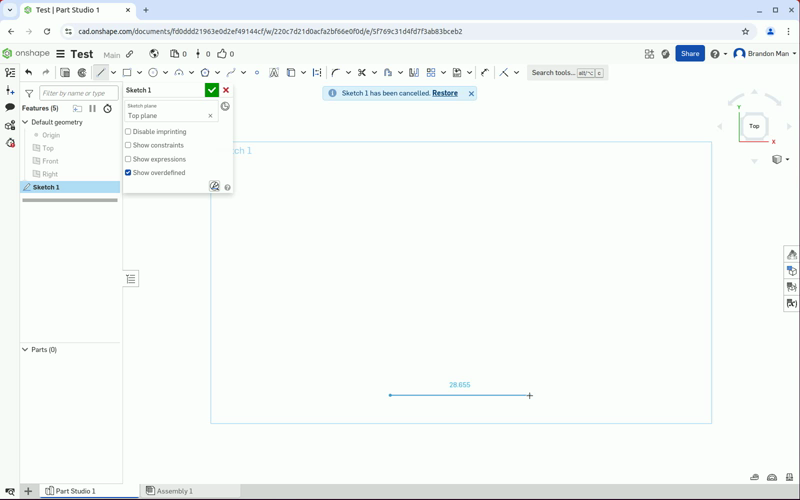
key_up(shift)
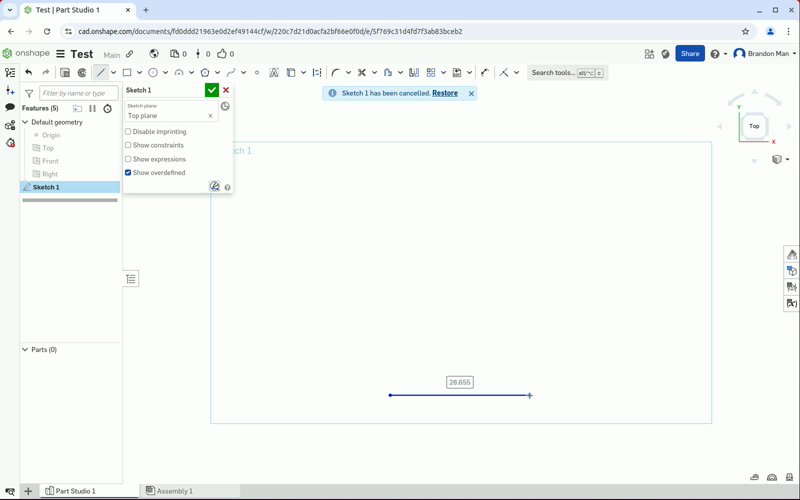
key_down(shift)
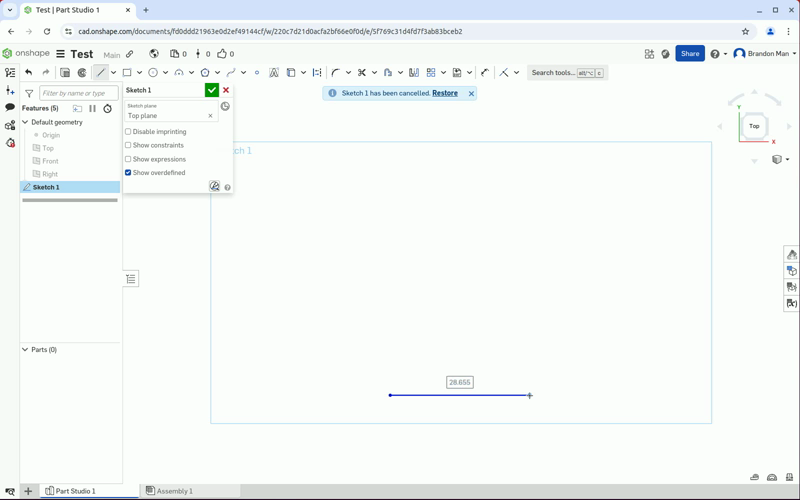
mouse_move(529, 171)
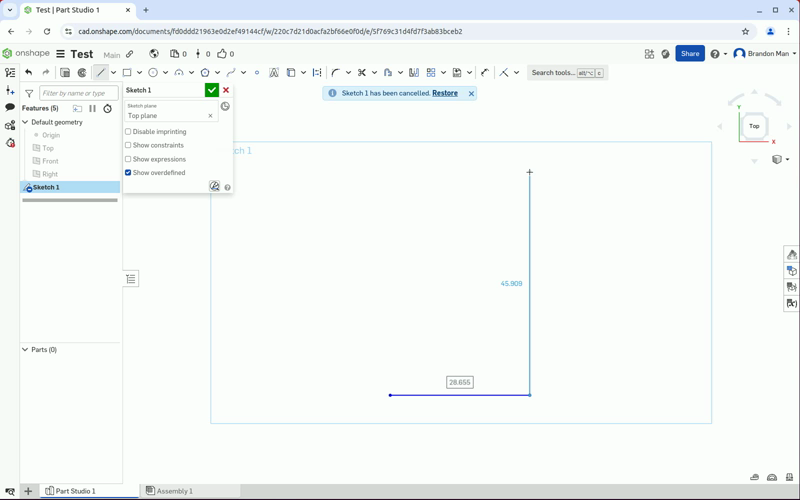
click(529, 171)
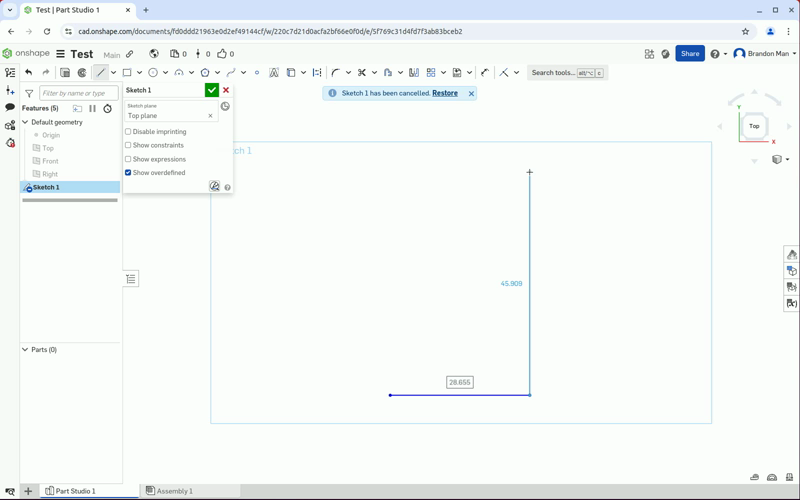
key_up(shift)
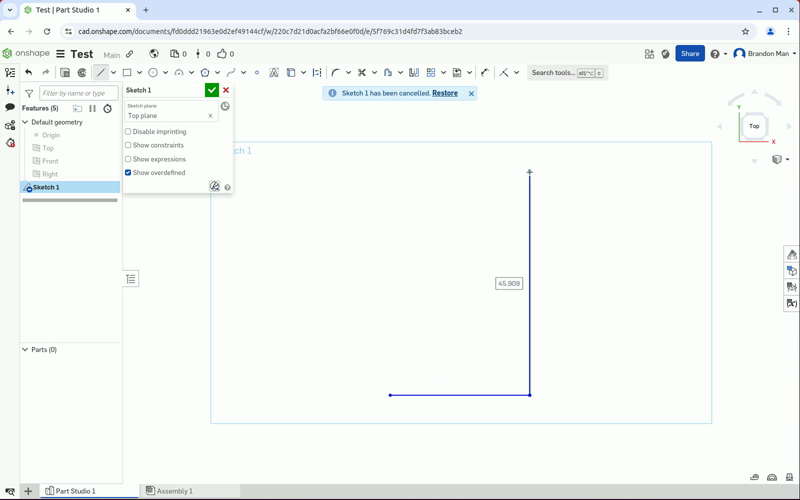
key_down(shift)
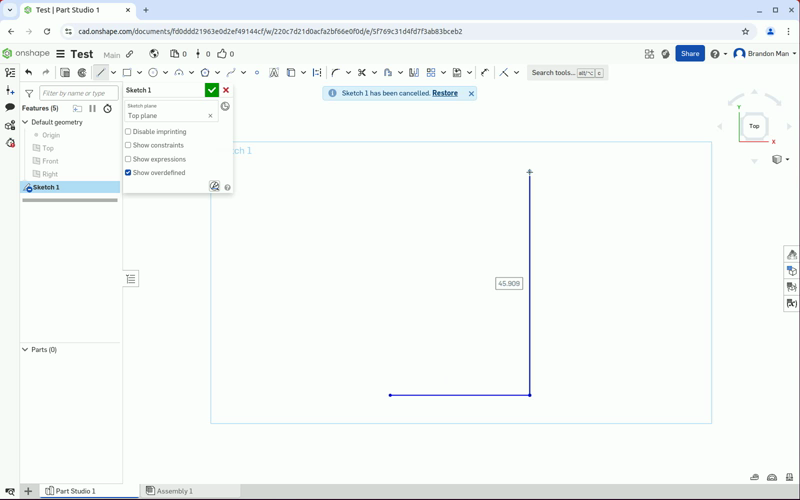
mouse_move(390, 171)
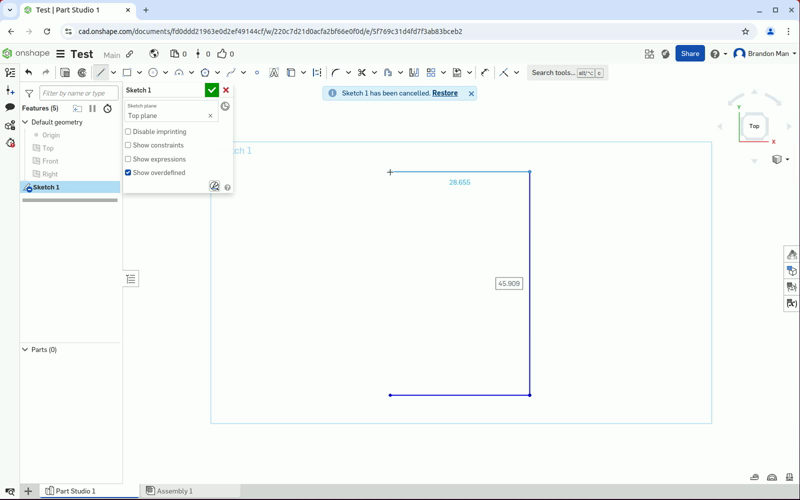
click(390, 171)
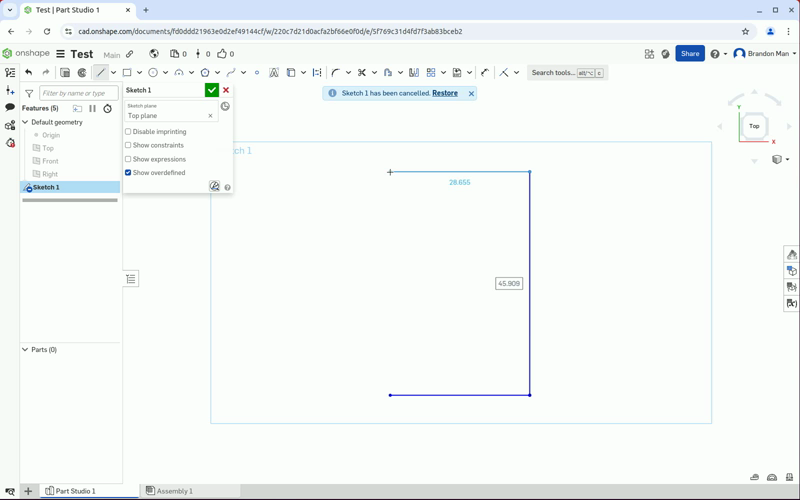
key_up(shift)
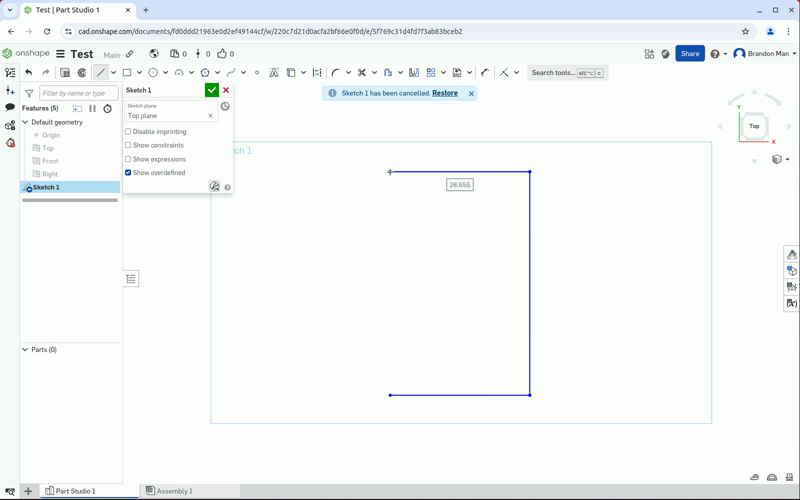
key_down(shift)
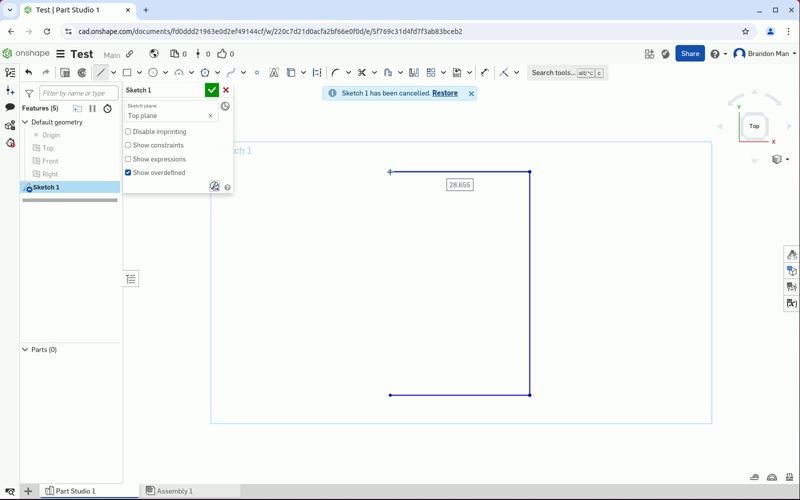
mouse_move(390, 395)
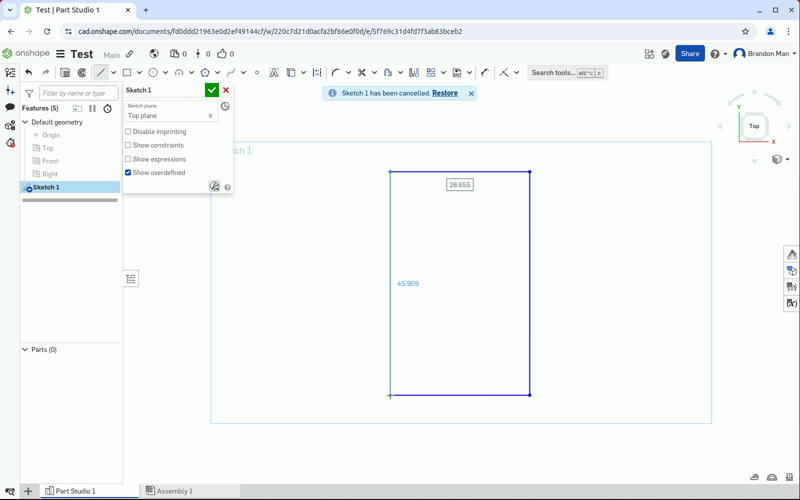
key_up(shift)
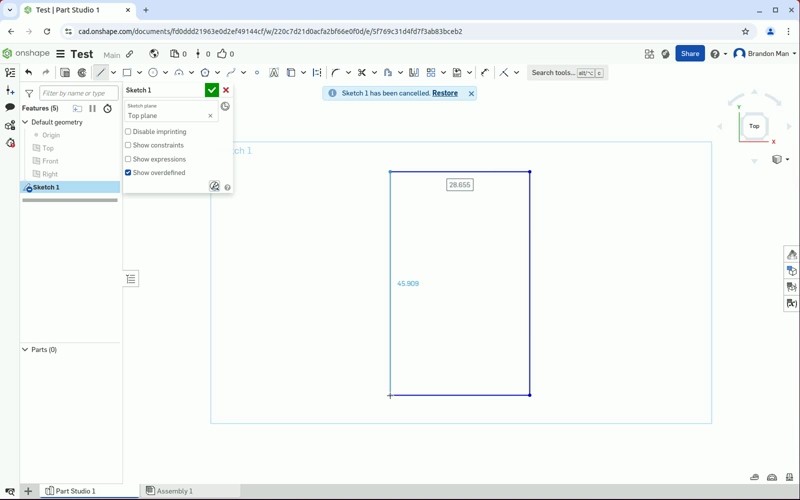
click(390, 395)
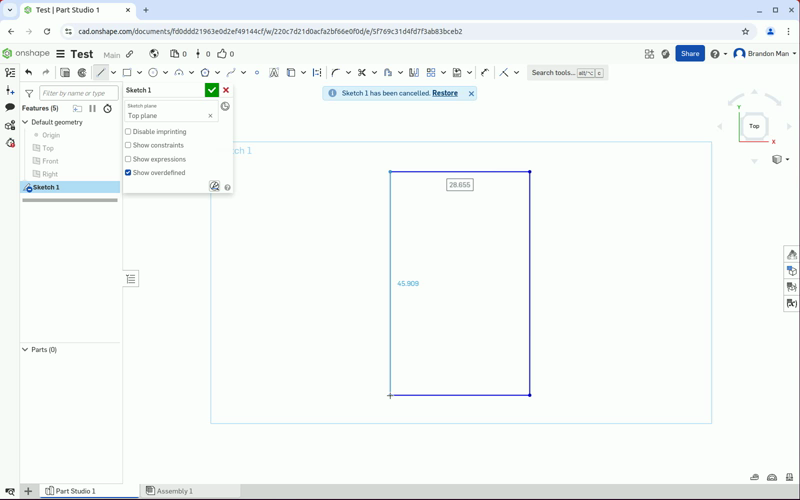
key(esc)
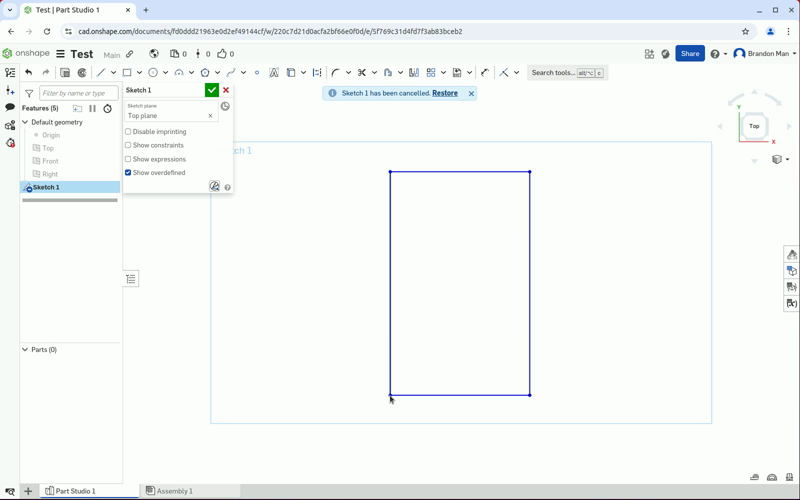
mouse_move(435, 294)
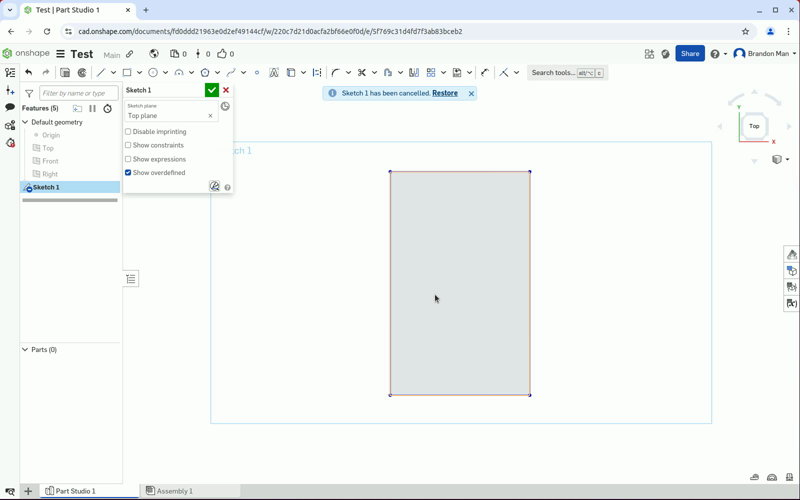
click(435, 294)
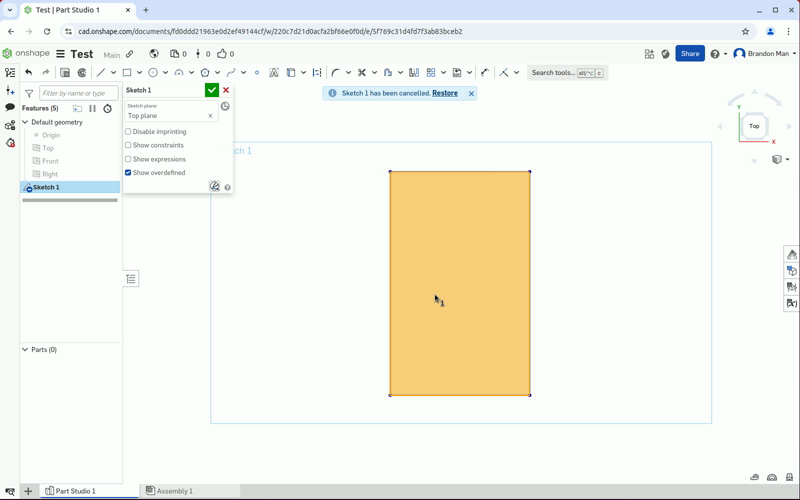
mouse_move(73, 352)
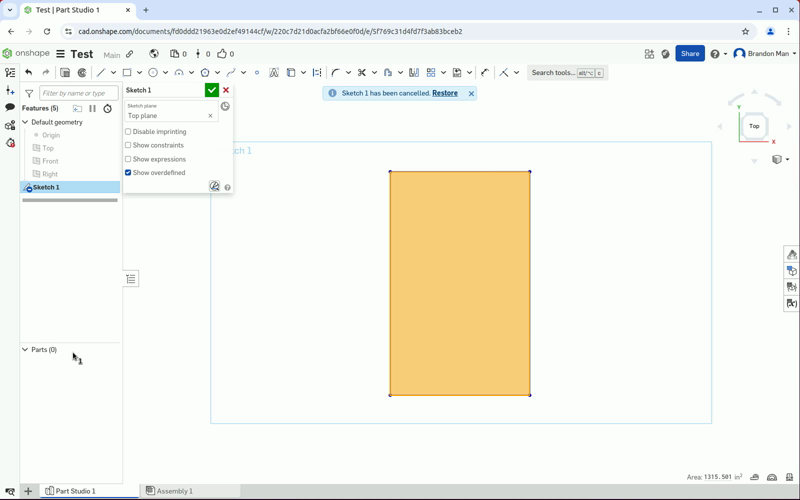
key(shift+y)
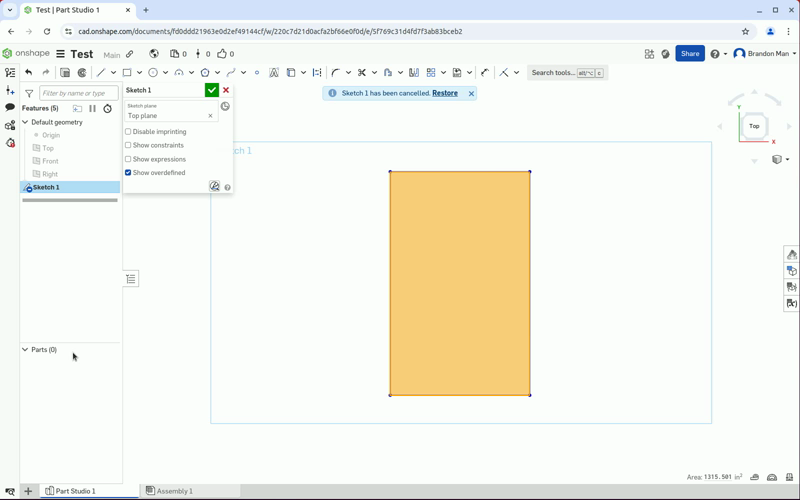
key(shift+e)
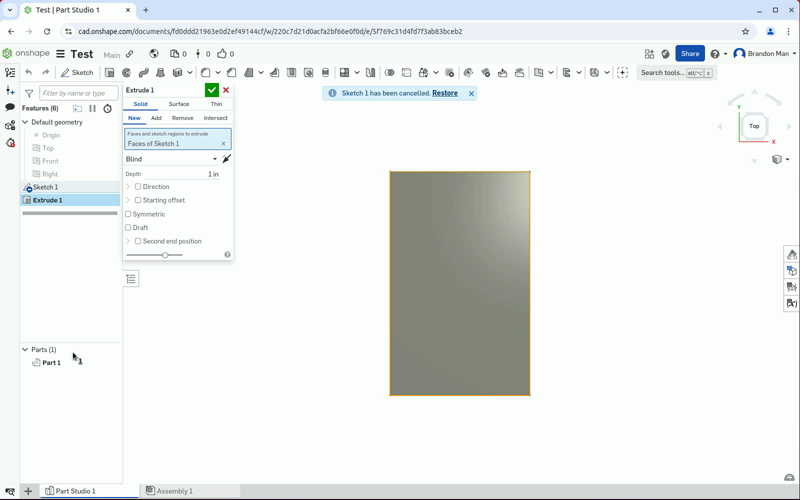
mouse_move(143, 106)
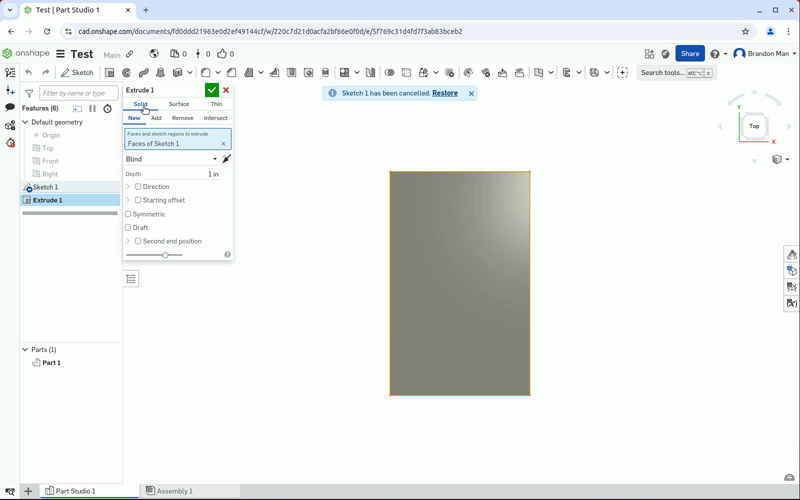
click(143, 106)
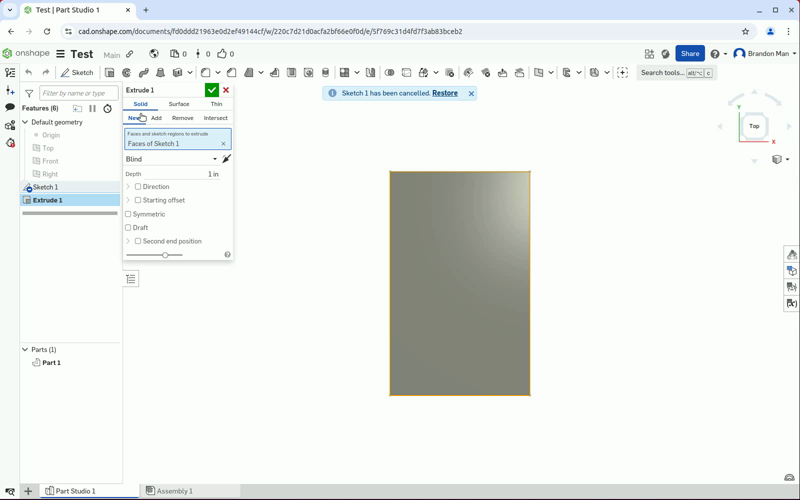
mouse_move(137, 120)
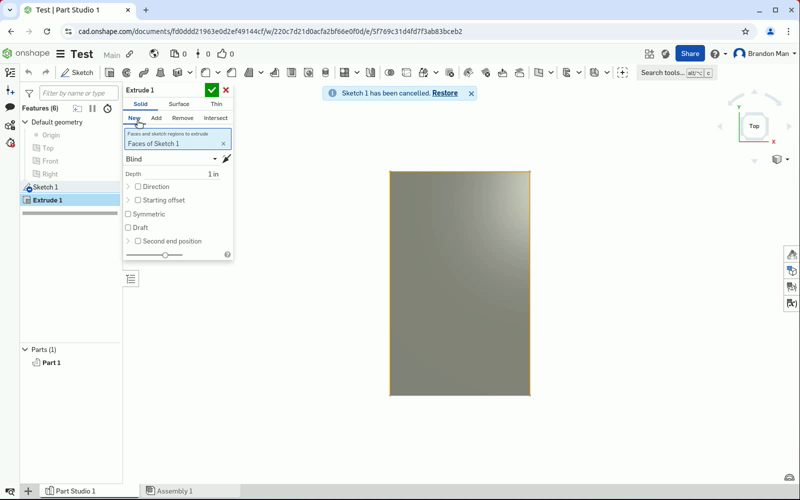
click(137, 120)
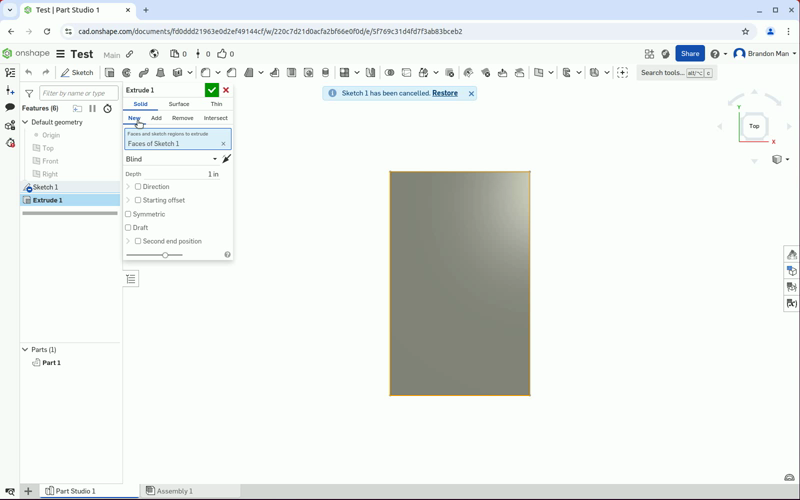
key(tab, 4)
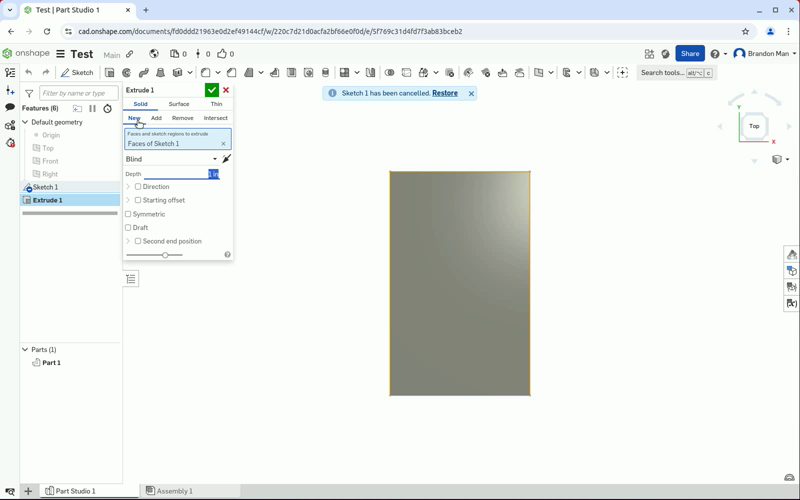
text(5.777)
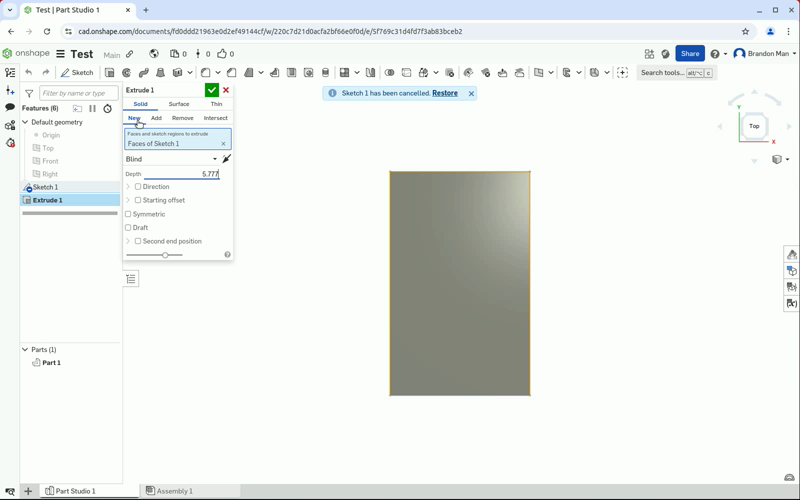
key(enter)
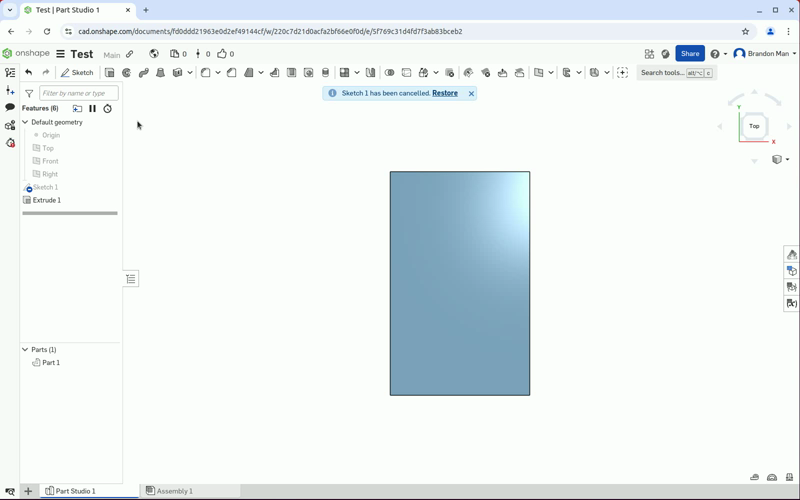
key(shift+h)
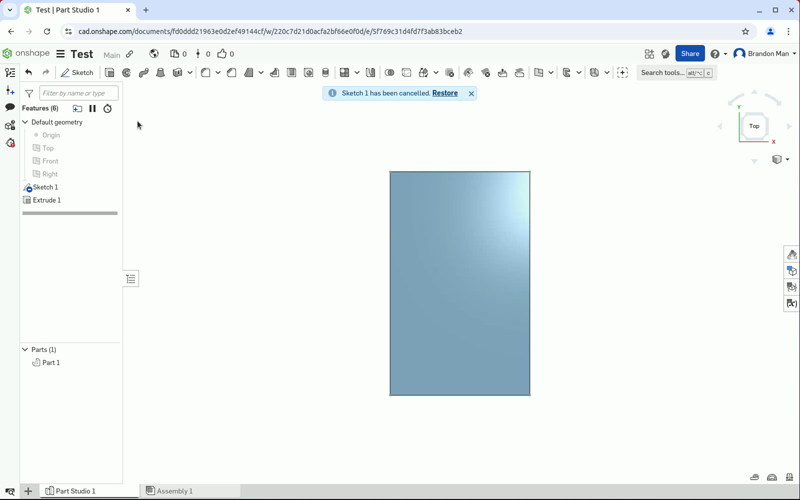
key(shift+h)
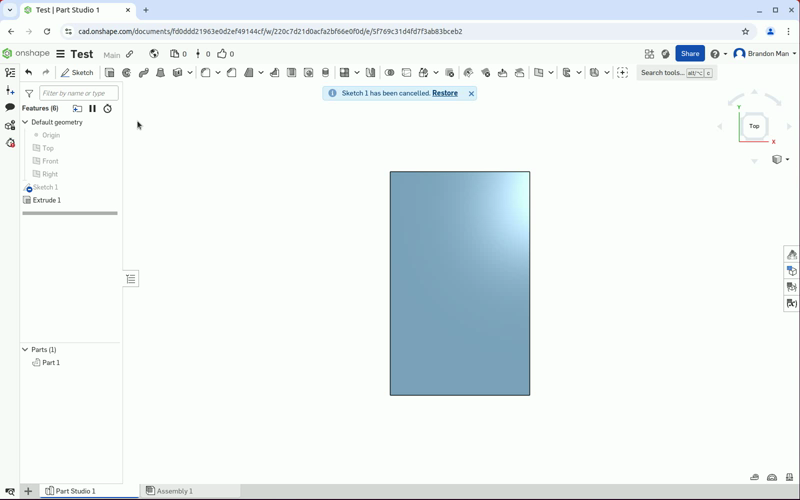
mouse_move(73, 189)
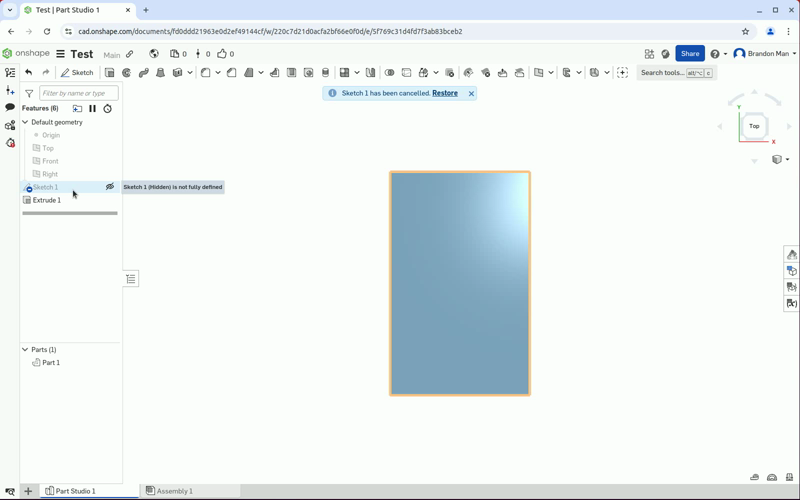
click(73, 189)
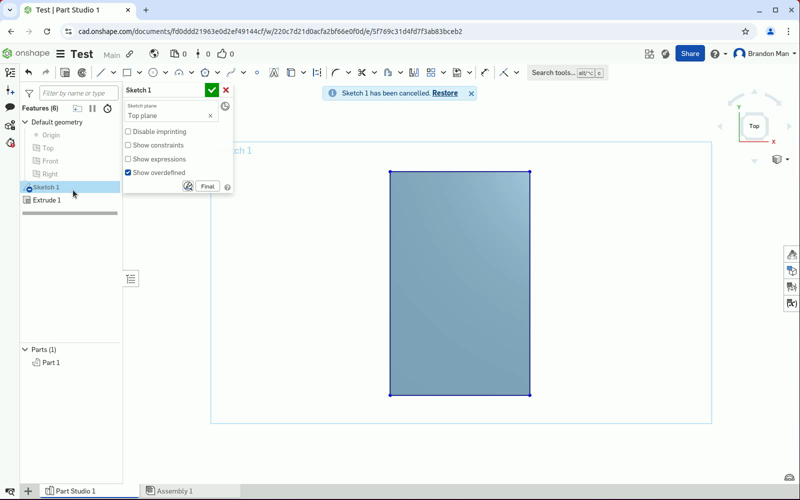
mouse_move(229, 92)
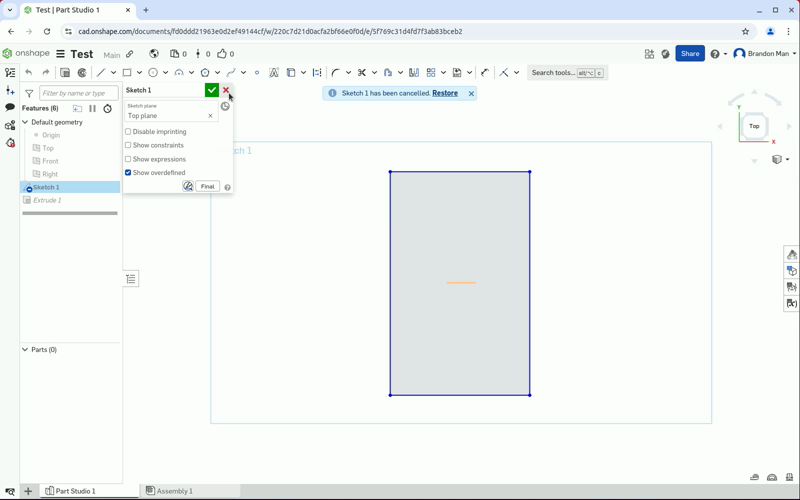
click(229, 92)
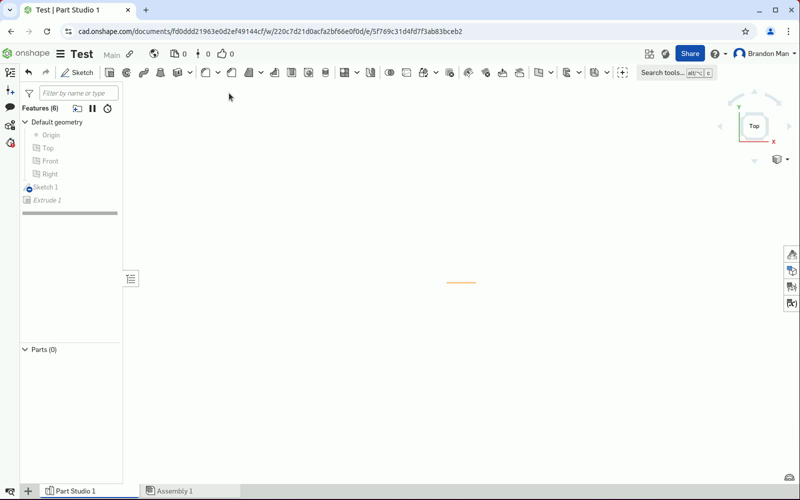
mouse_move(541, 75)
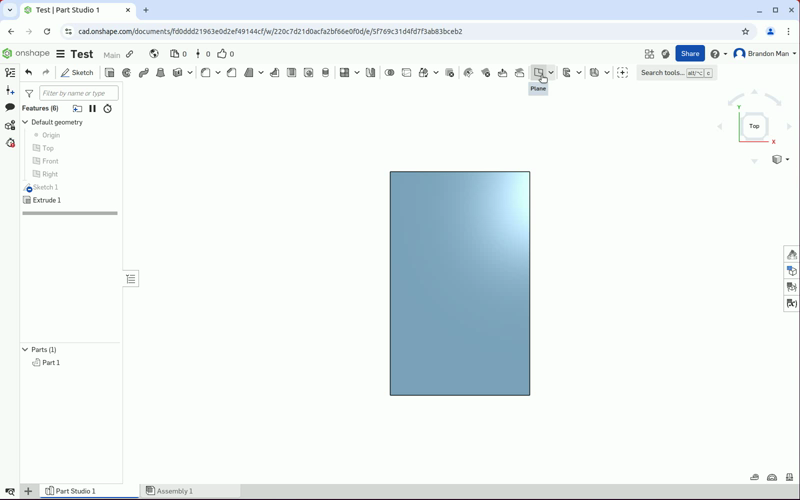
click(541, 75)
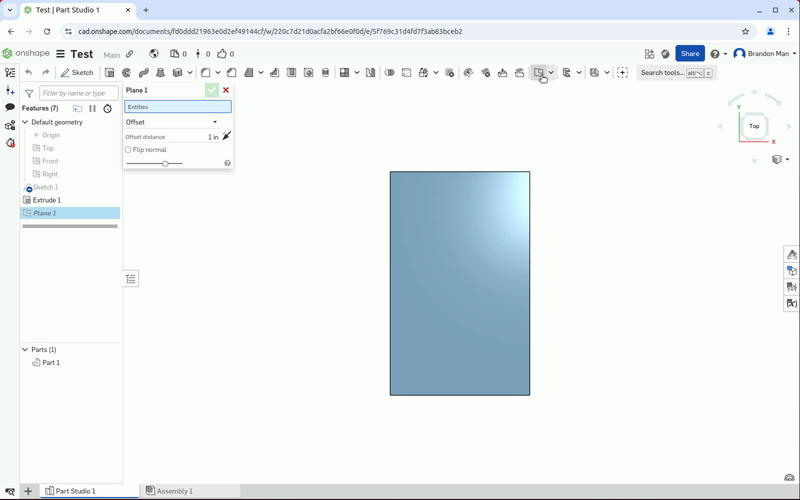
mouse_move(73, 150)
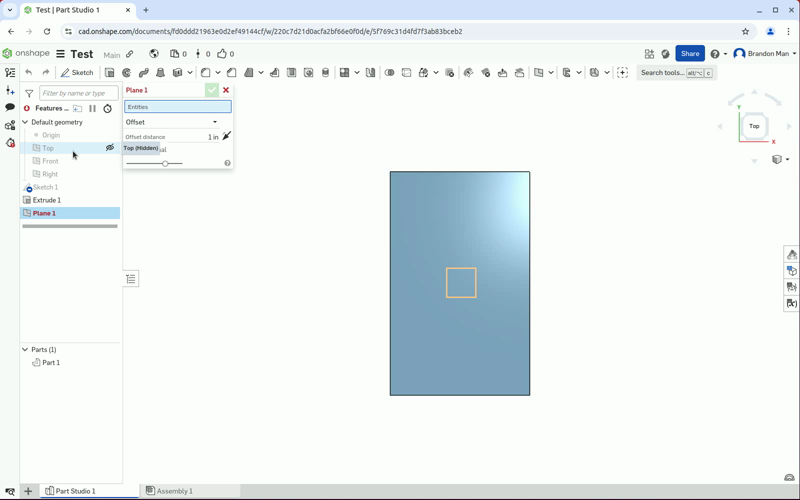
click(73, 150)
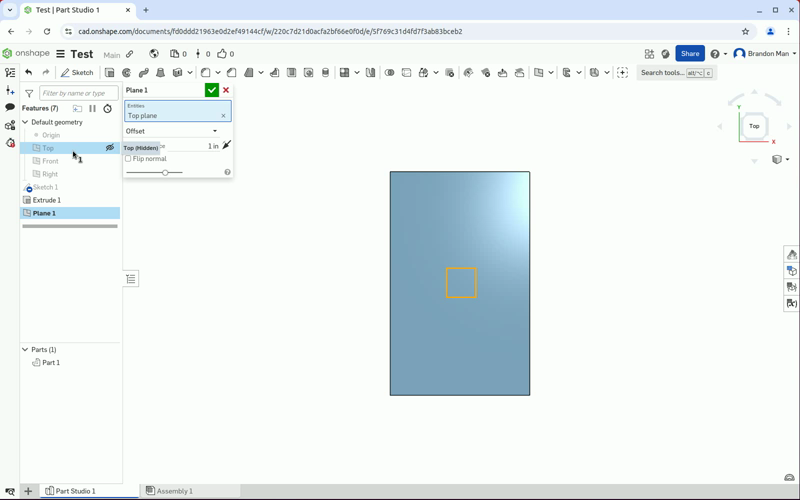
key(tab, 2)
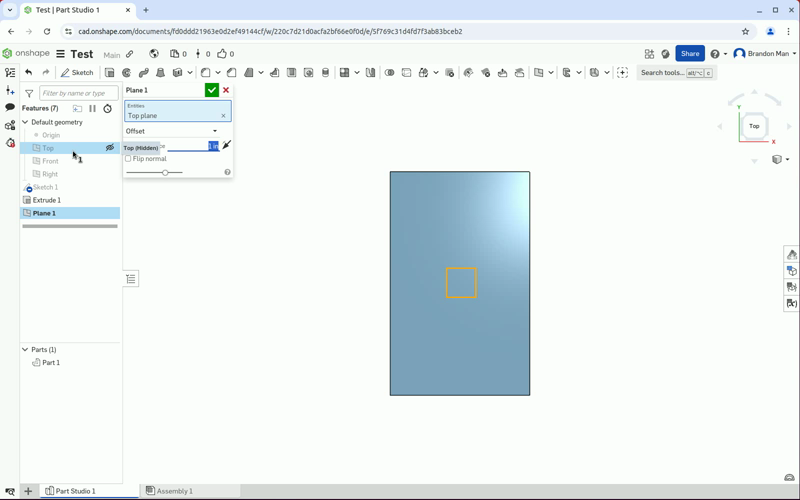
text(5.792)
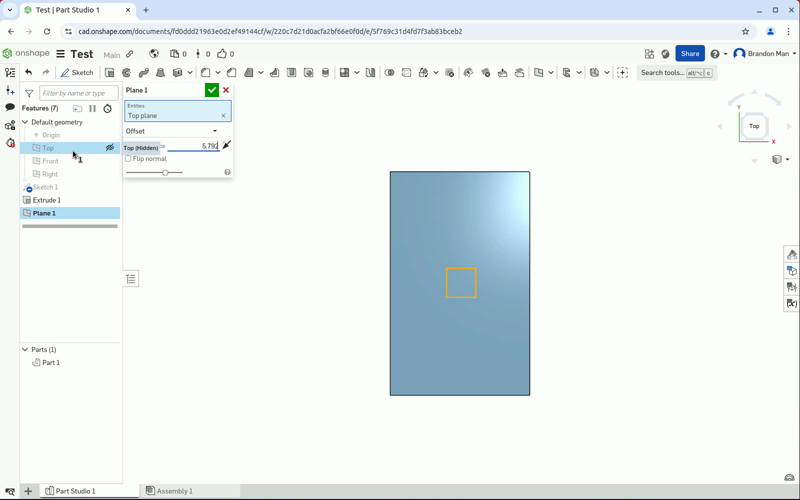
key(enter, 2)
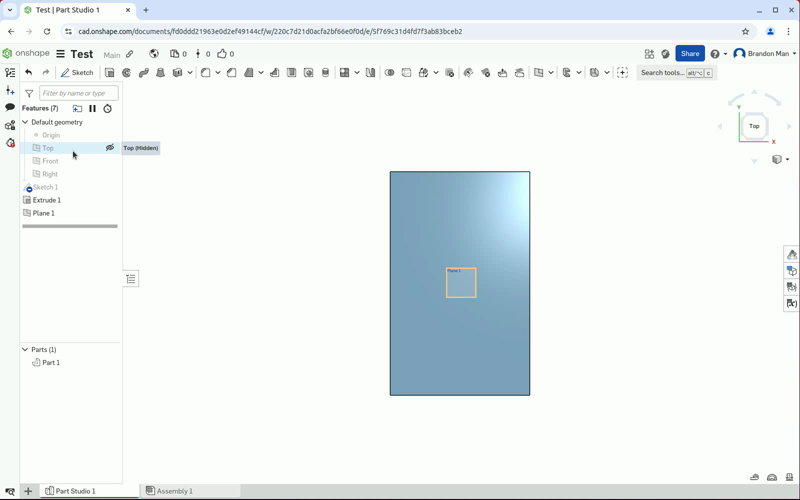
key(shift+s)
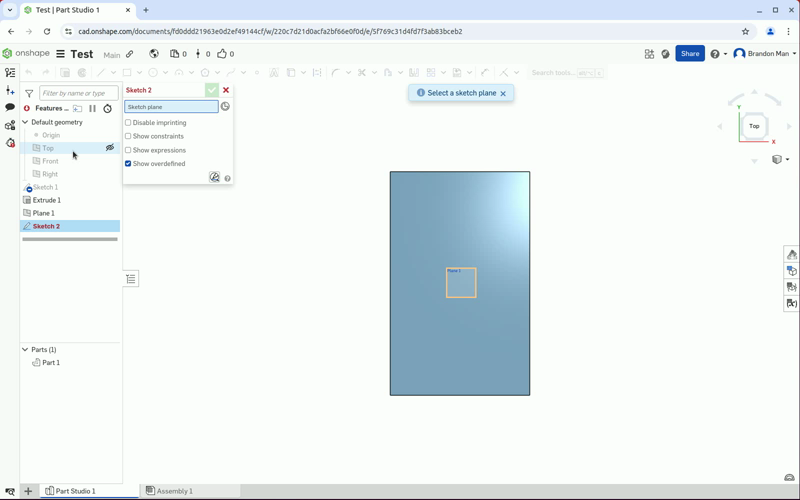
mouse_move(73, 215)
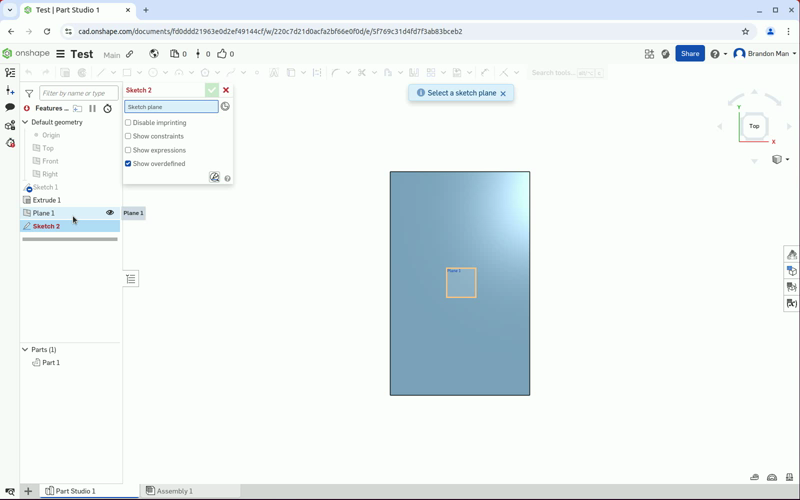
click(73, 215)
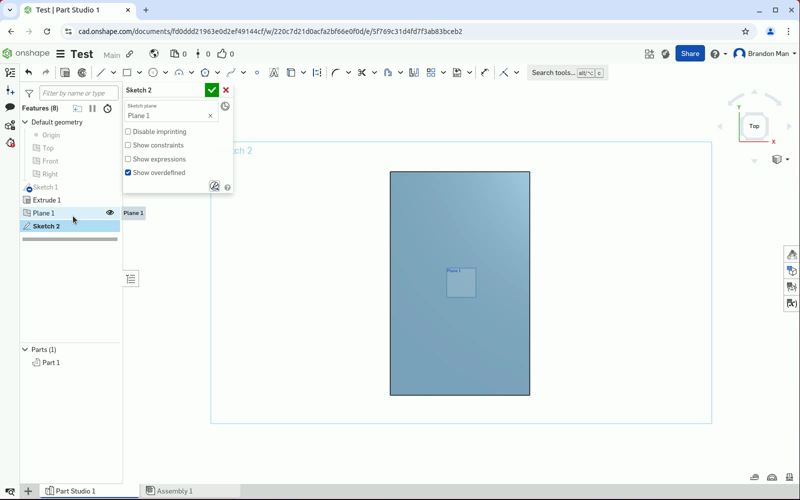
mouse_move(73, 352)
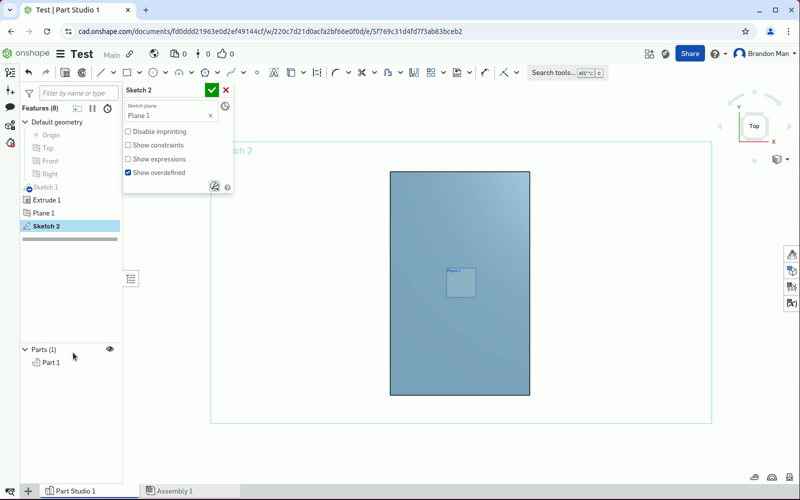
key(y)
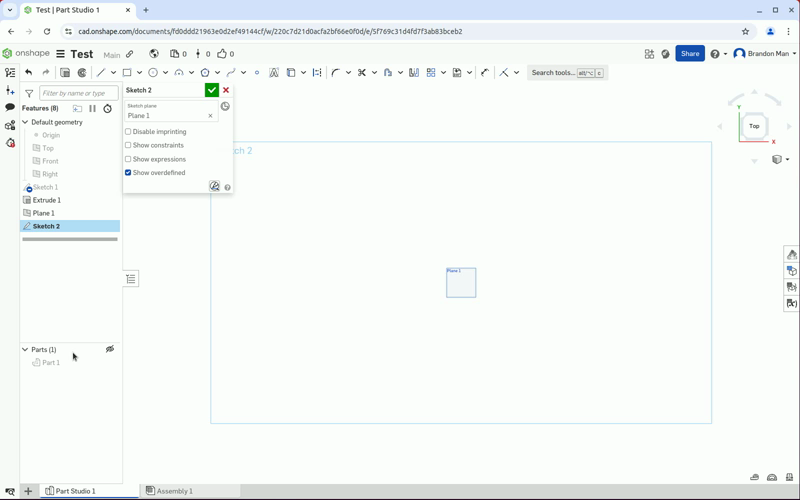
key(l)
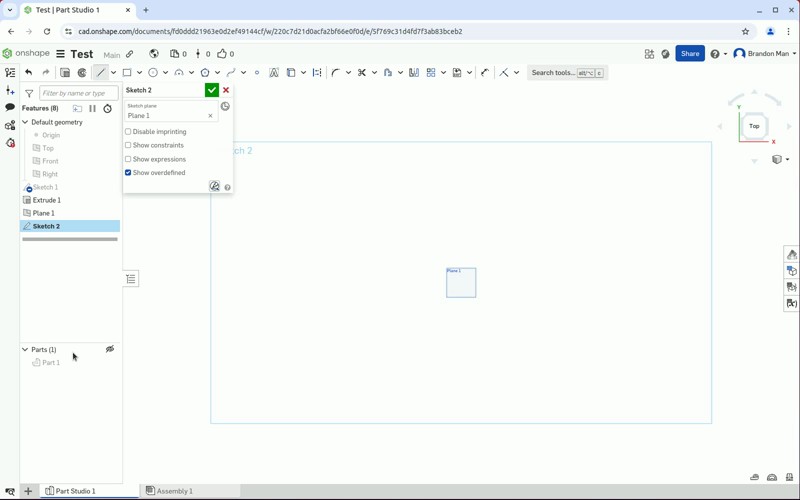
key_down(shift)
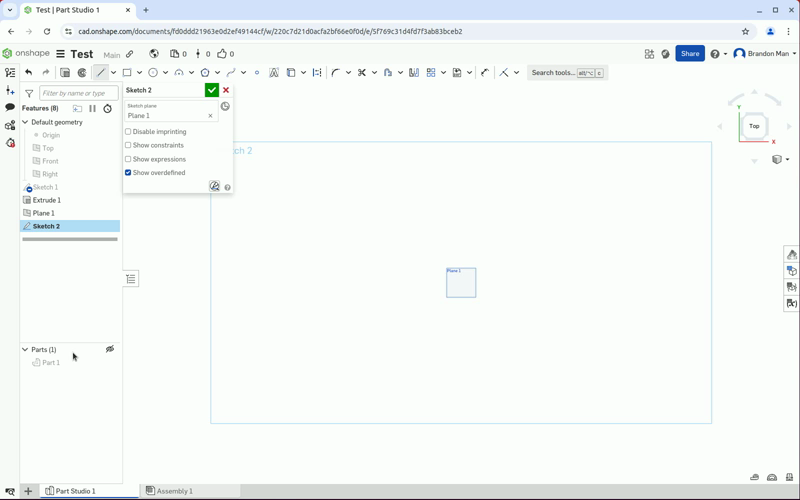
mouse_move(418, 198)
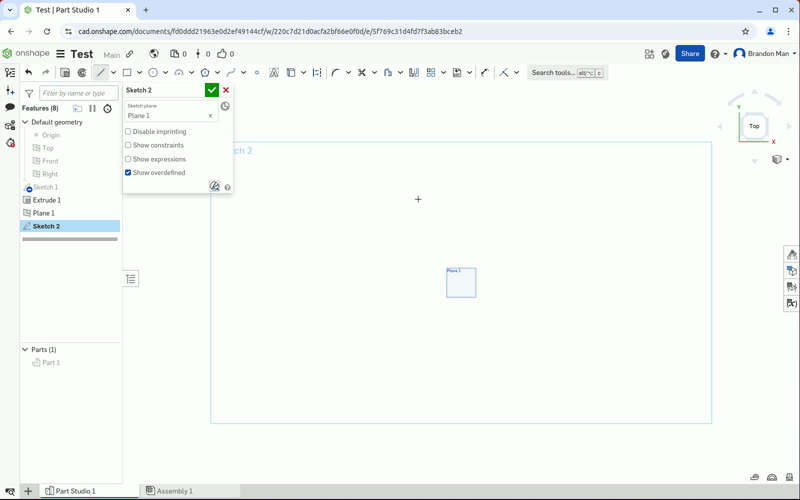
click(418, 198)
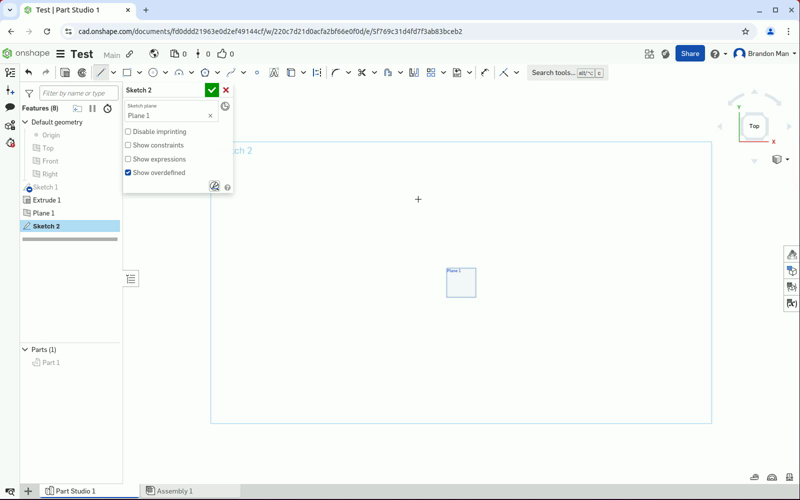
key_up(shift)
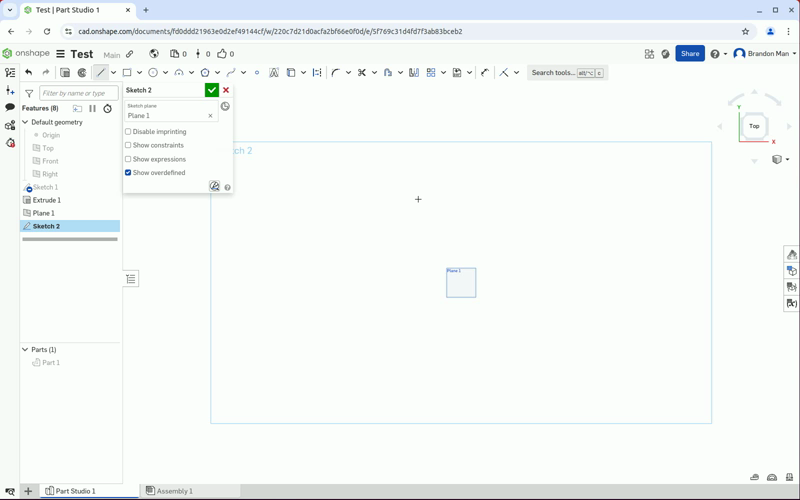
key_down(shift)
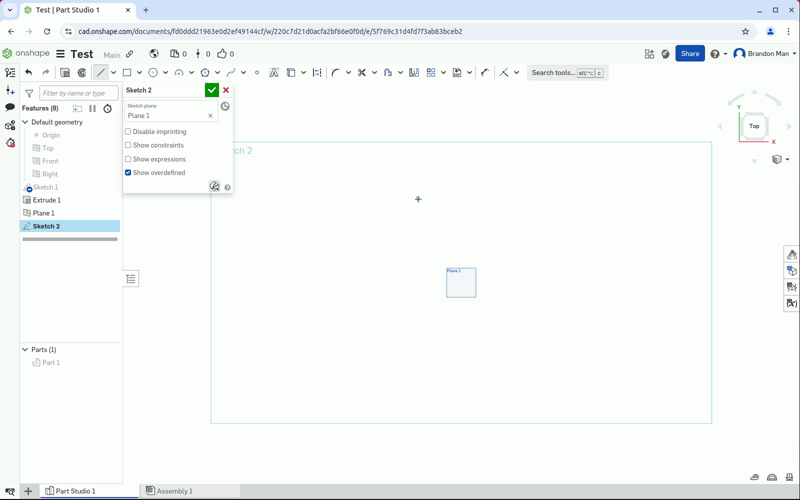
mouse_move(448, 198)
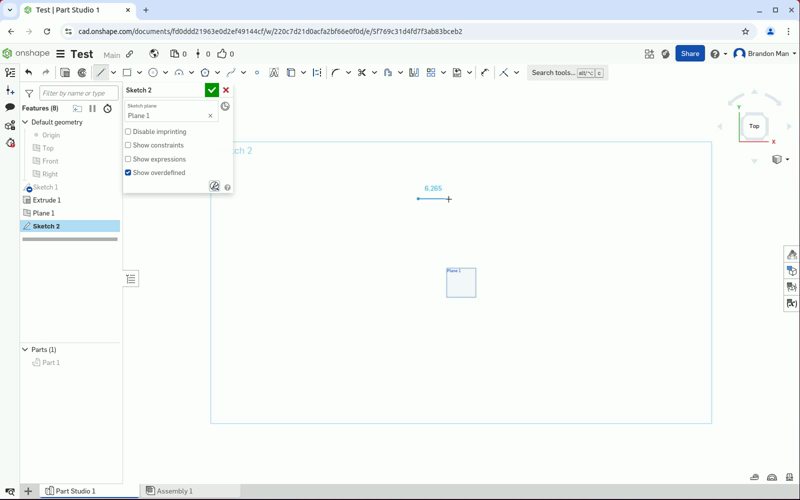
mouse_move(432, 213)
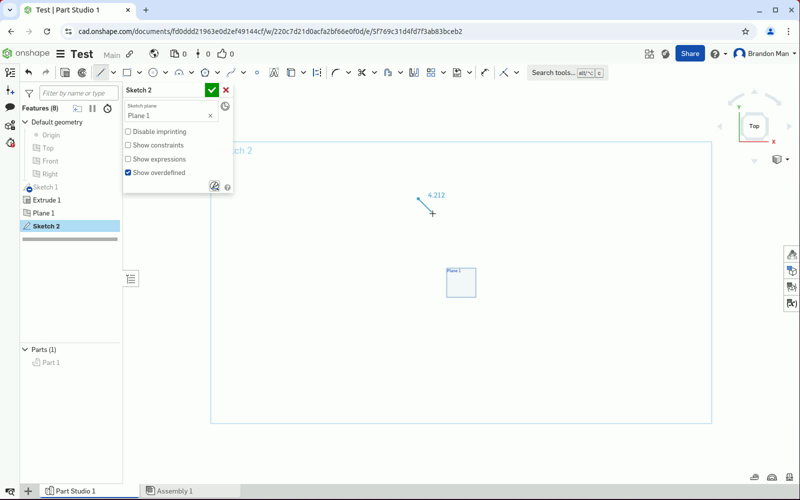
click(432, 213)
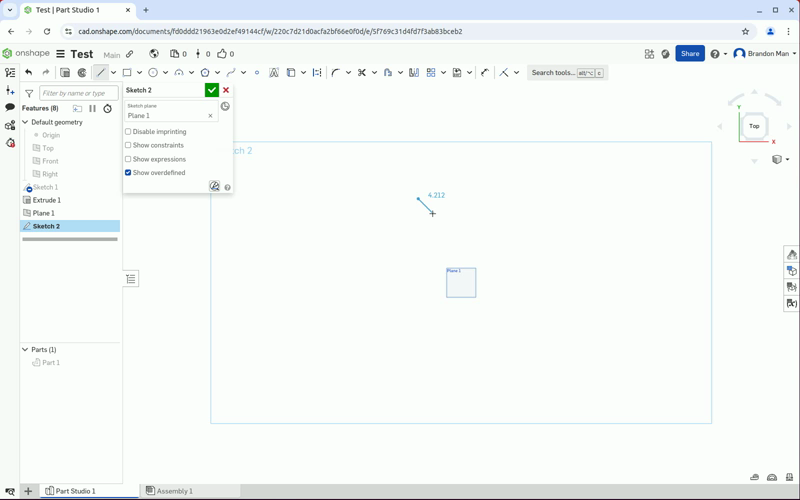
key_up(shift)
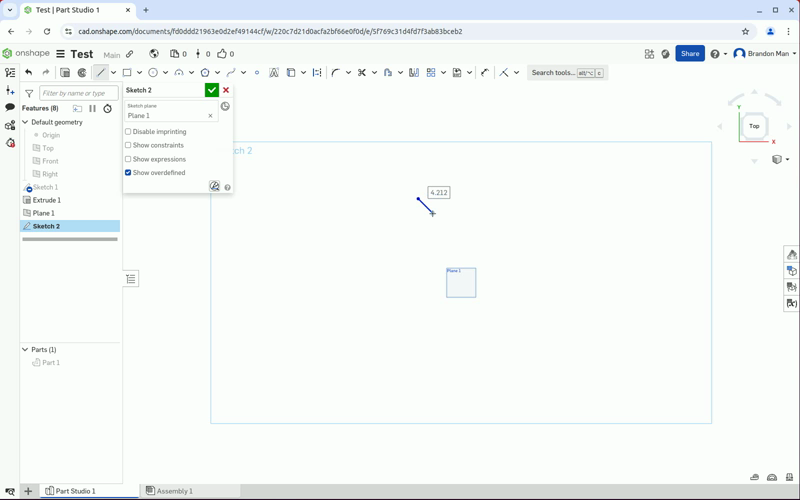
key_down(shift)
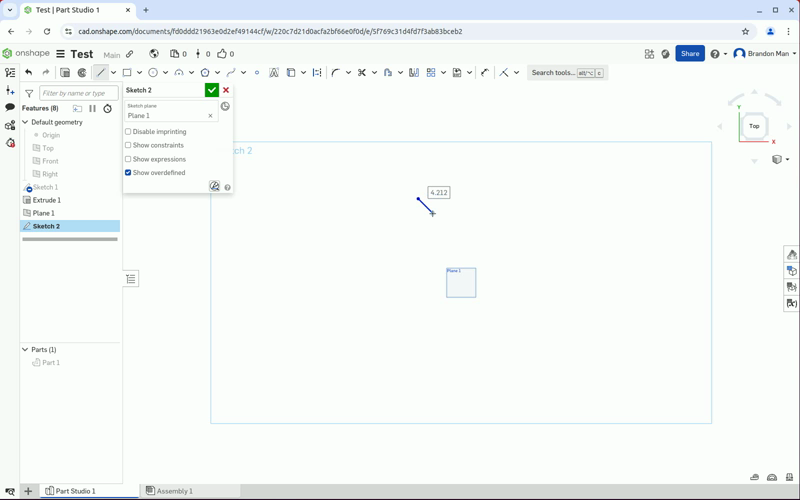
mouse_move(462, 213)
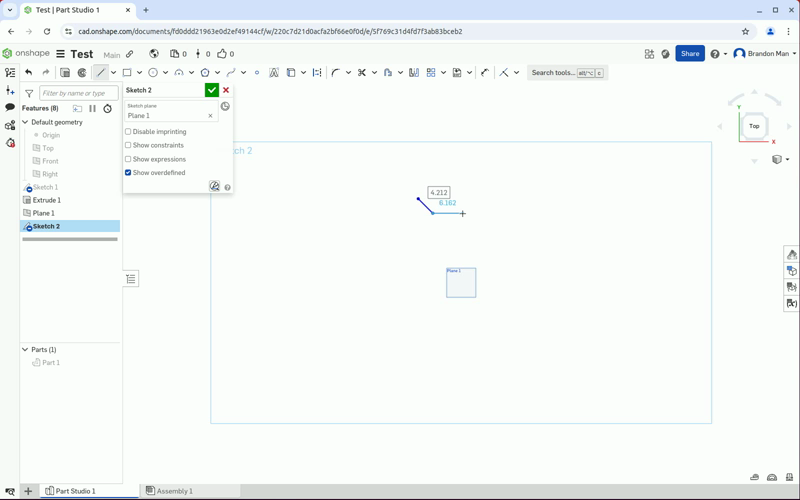
mouse_move(461, 213)
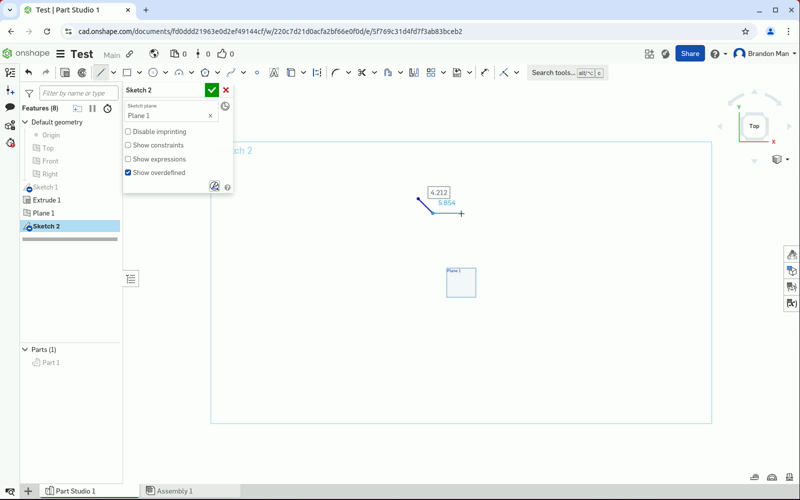
click(461, 213)
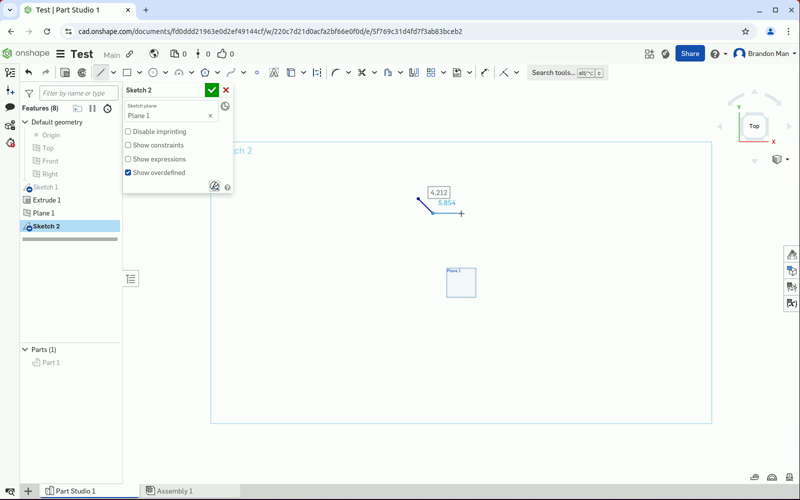
key_up(shift)
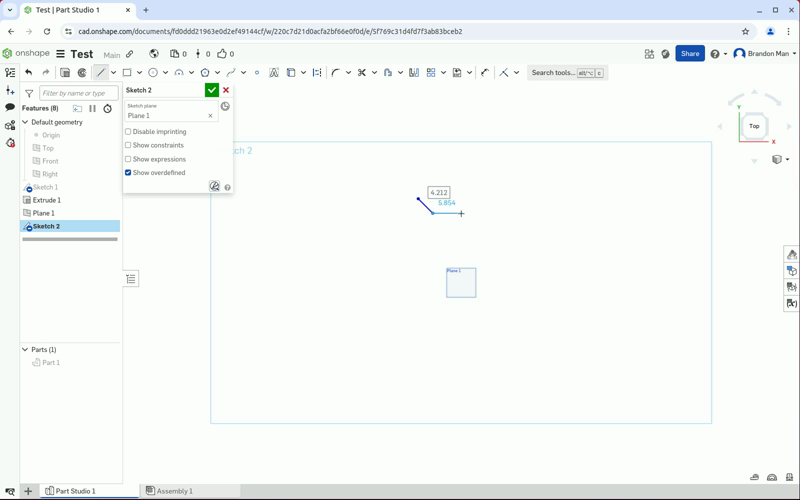
key_down(shift)
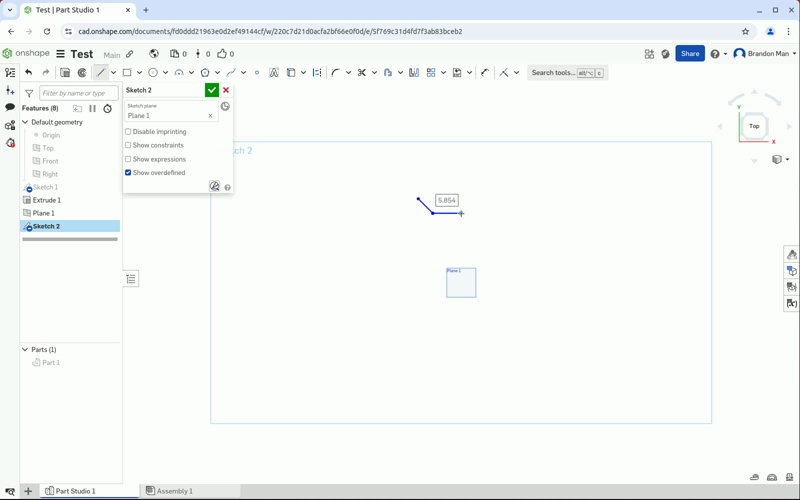
mouse_move(491, 213)
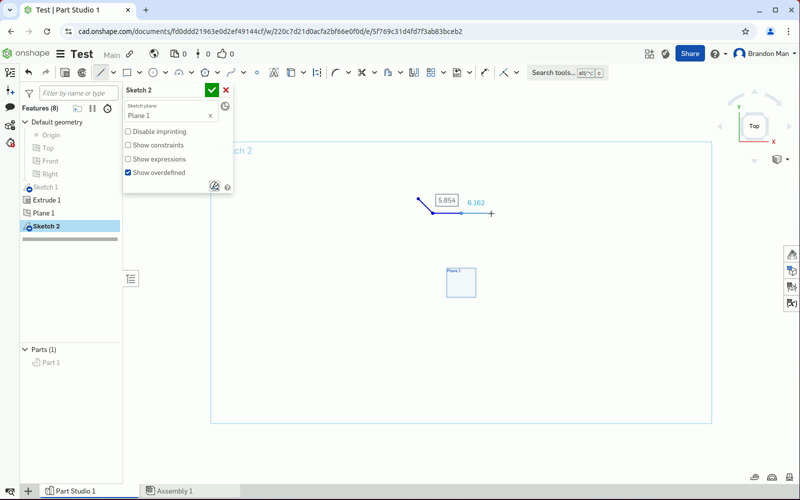
mouse_move(489, 213)
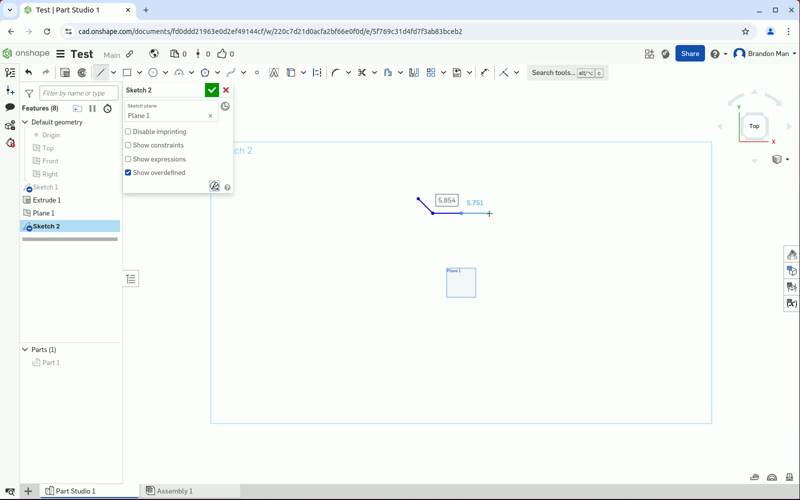
click(489, 213)
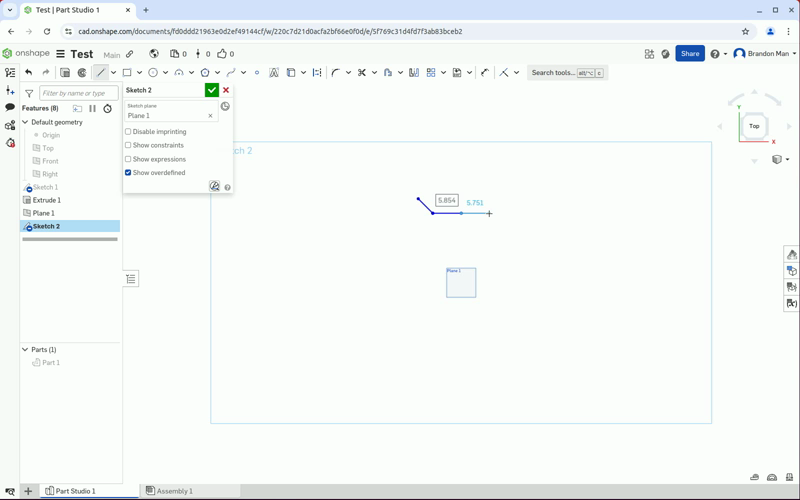
key_up(shift)
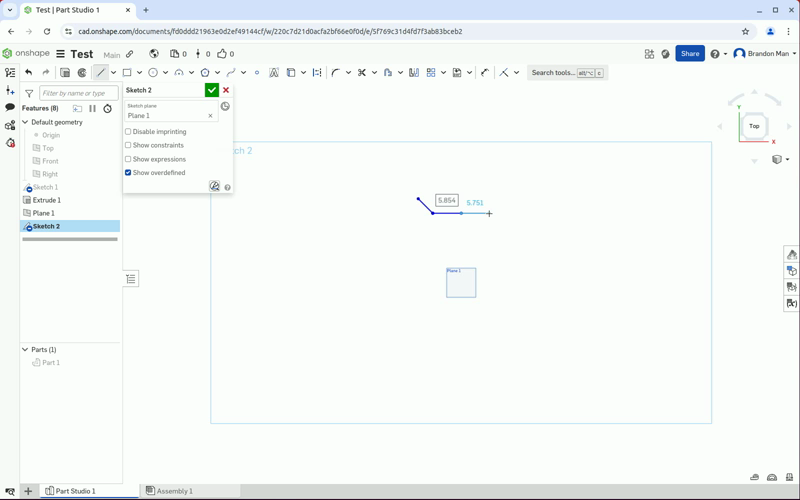
key_down(shift)
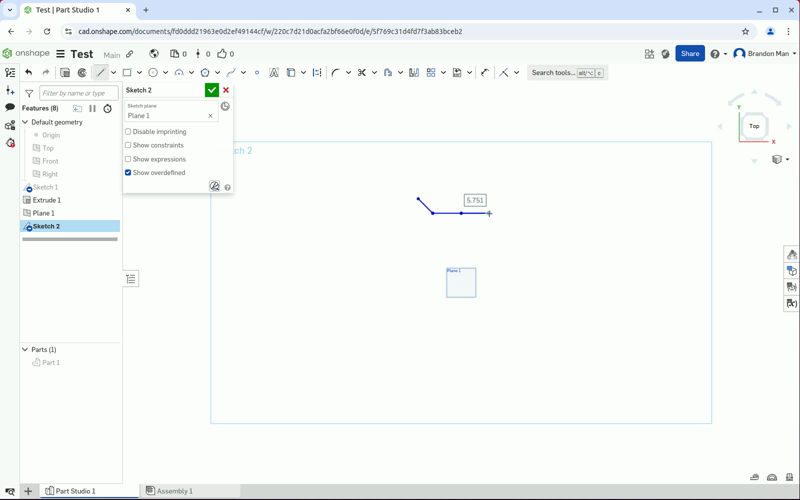
mouse_move(519, 213)
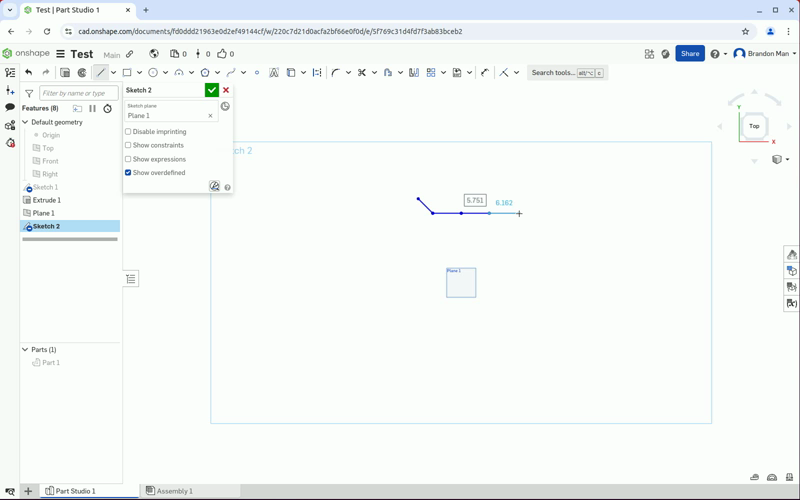
mouse_move(503, 198)
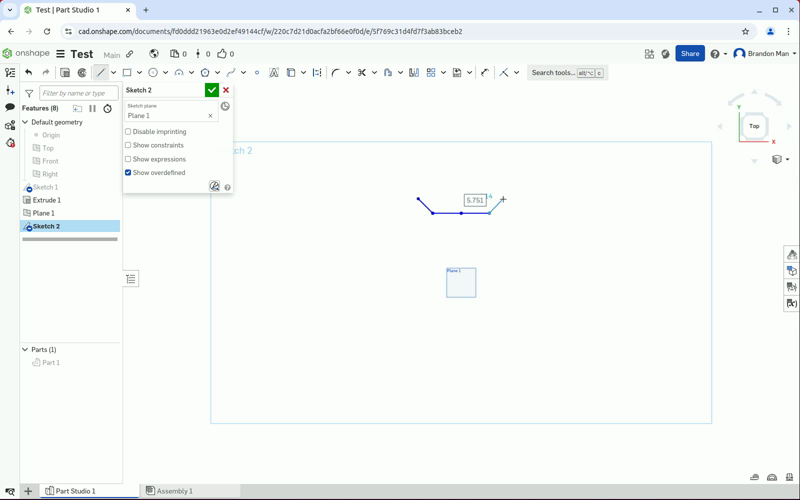
click(503, 198)
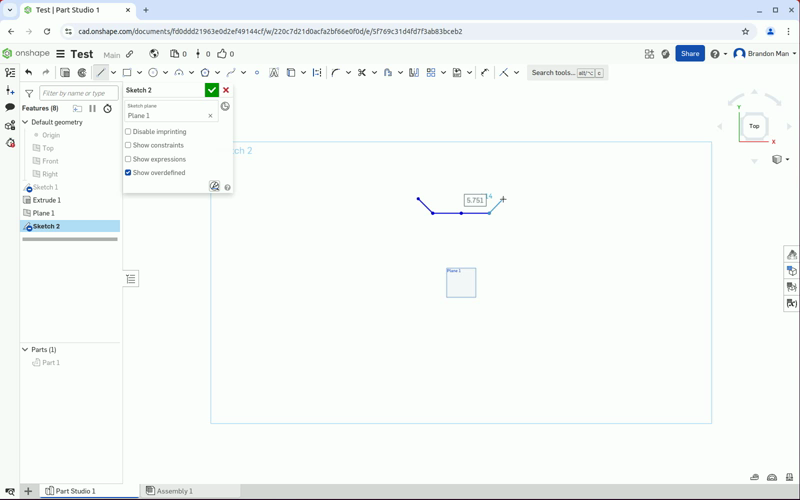
key_up(shift)
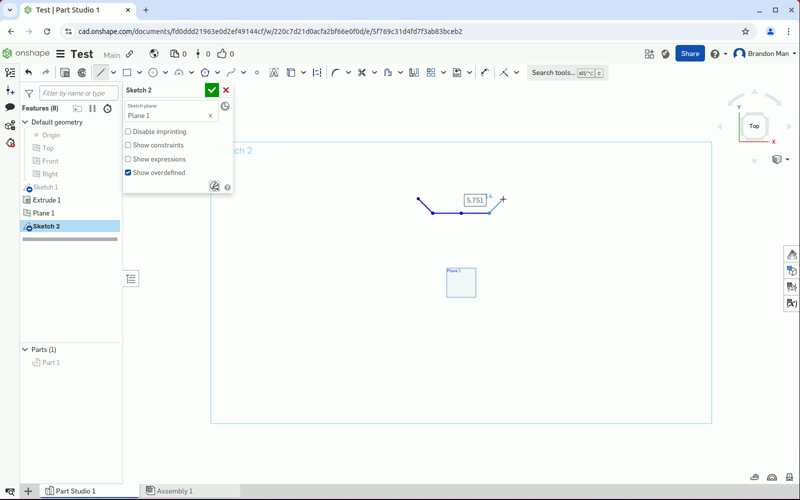
key_down(shift)
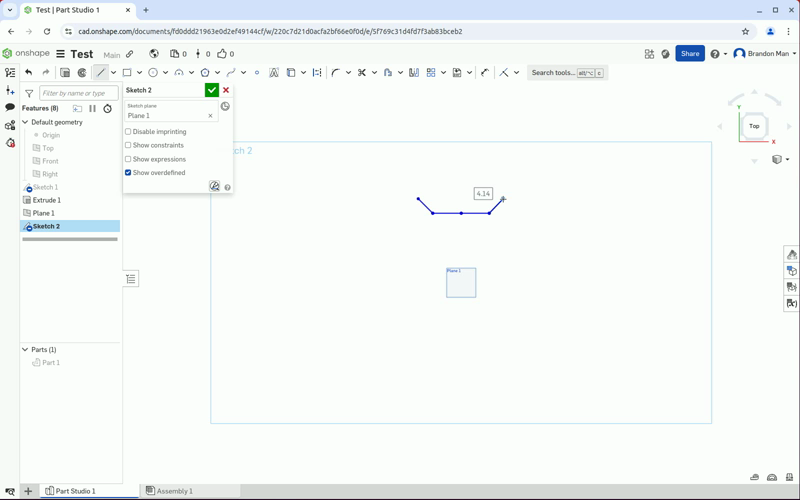
mouse_move(533, 198)
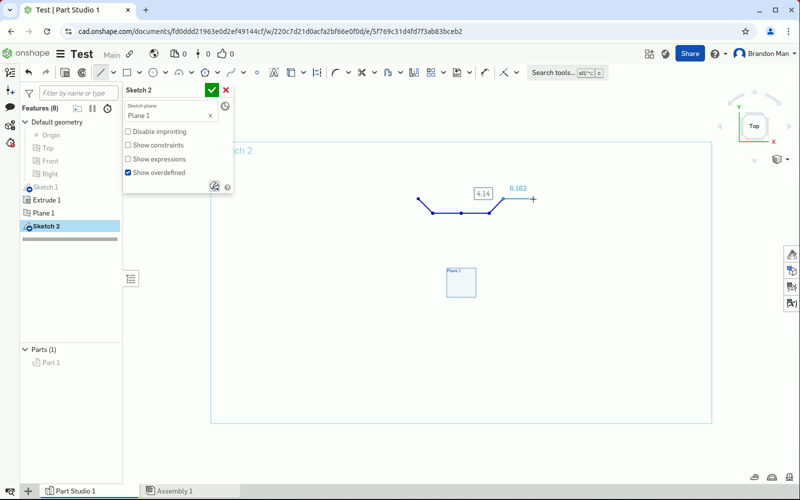
mouse_move(489, 184)
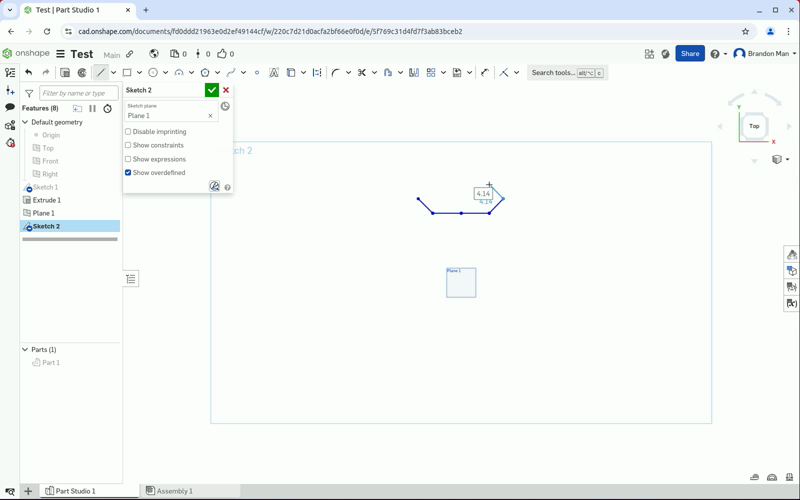
click(489, 184)
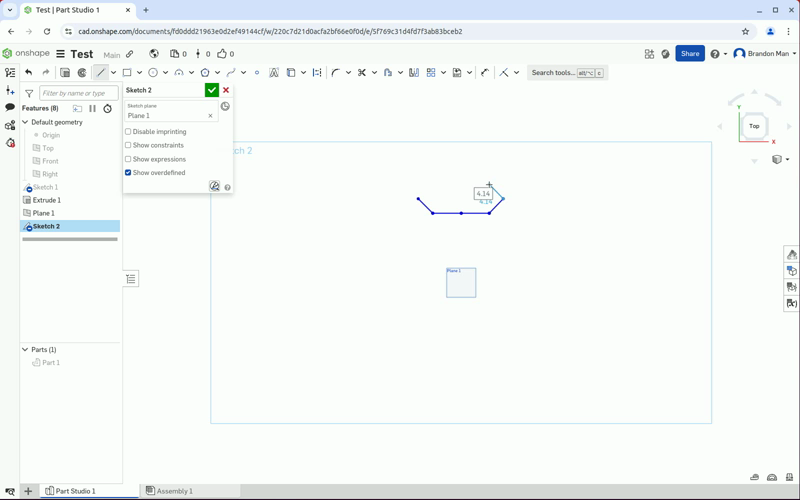
key_up(shift)
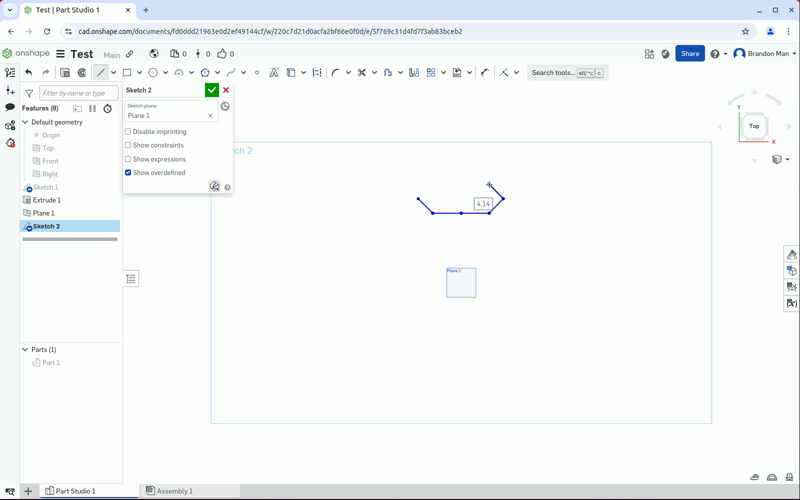
key_down(shift)
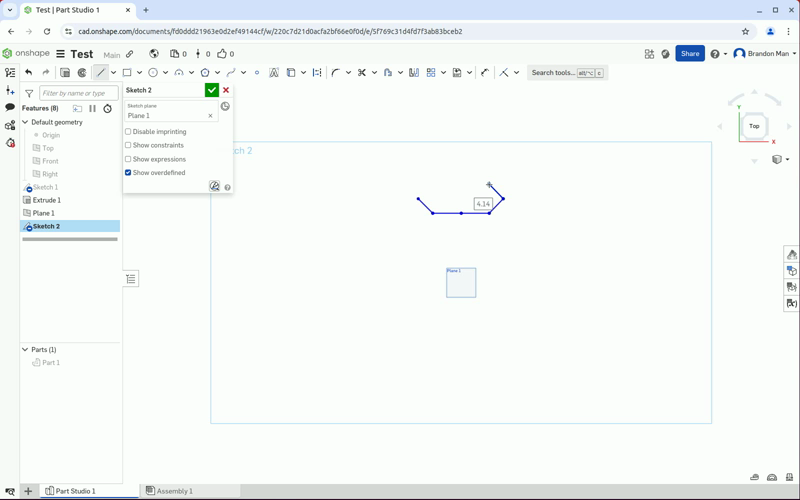
mouse_move(519, 184)
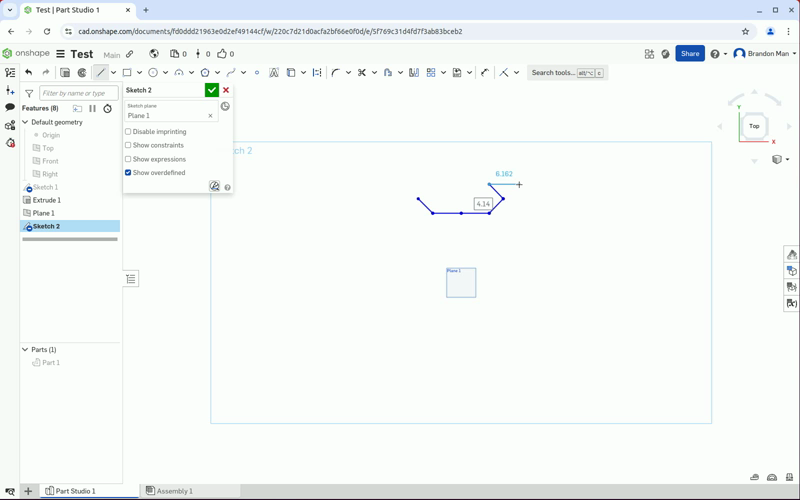
mouse_move(461, 184)
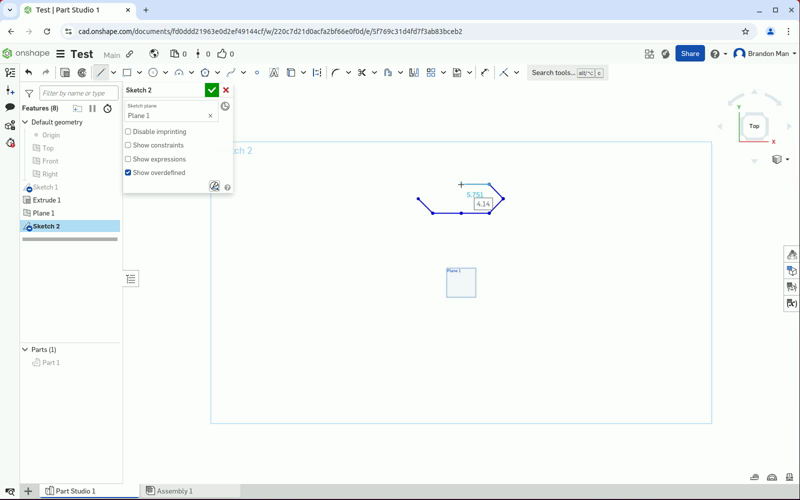
click(461, 184)
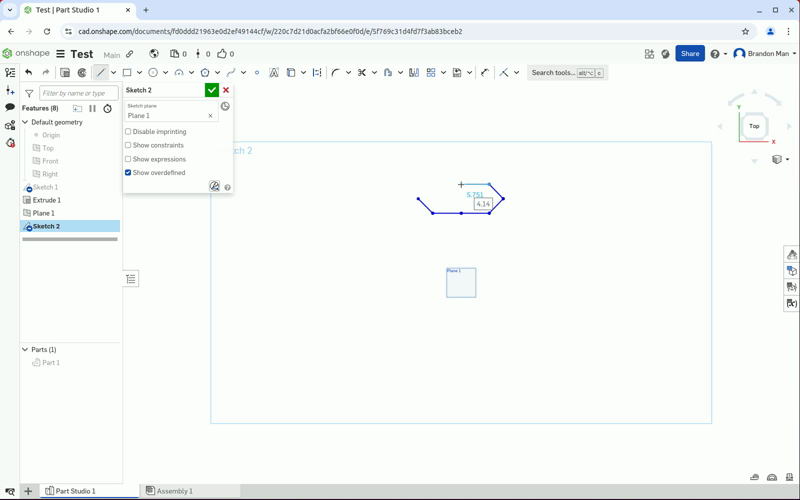
key_up(shift)
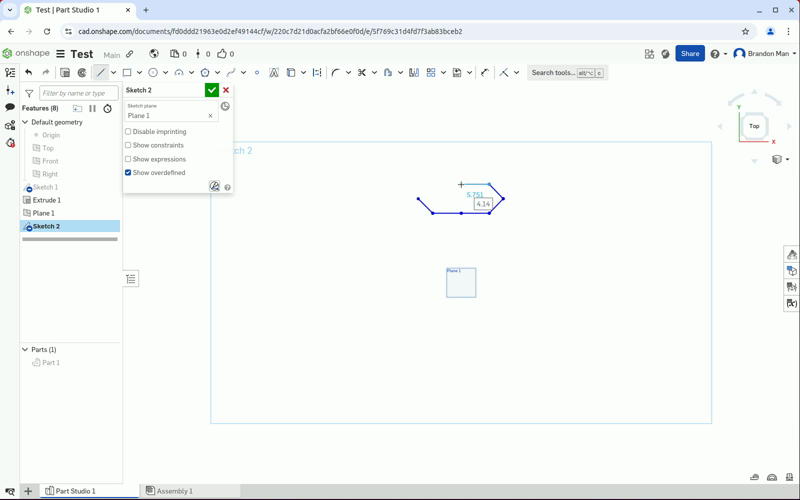
key_down(shift)
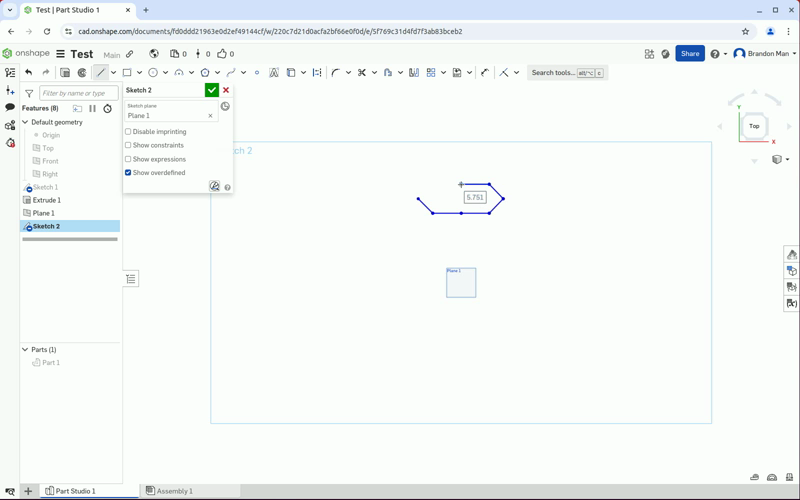
mouse_move(491, 184)
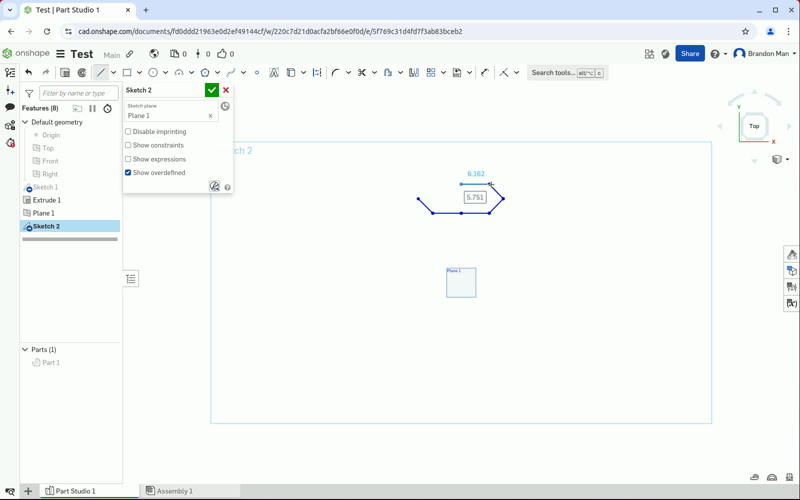
mouse_move(432, 184)
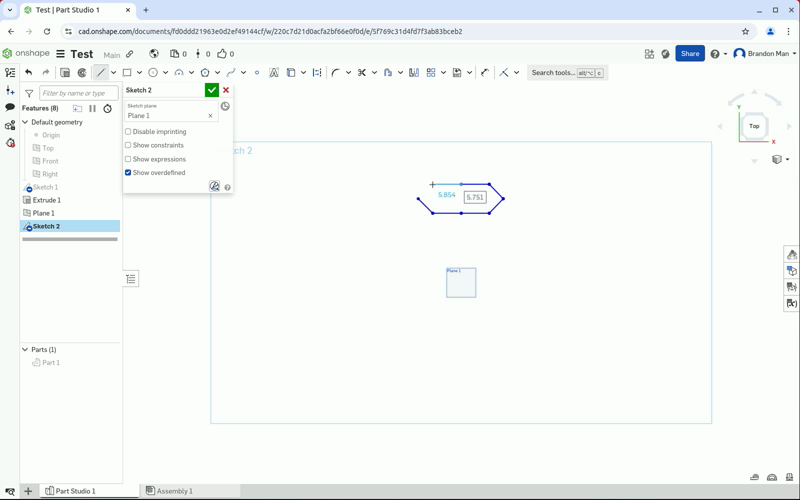
click(432, 184)
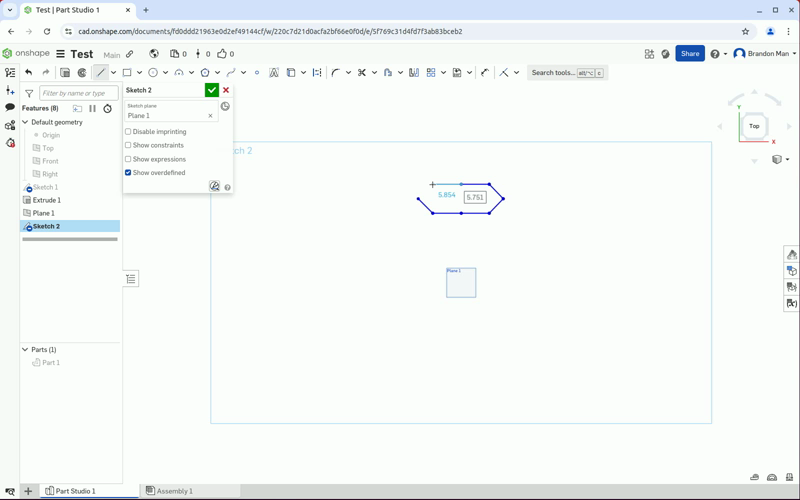
key_up(shift)
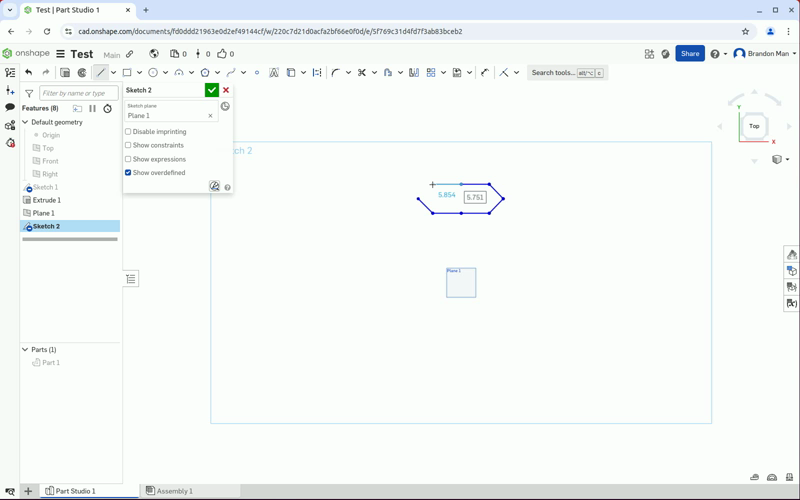
mouse_move(462, 184)
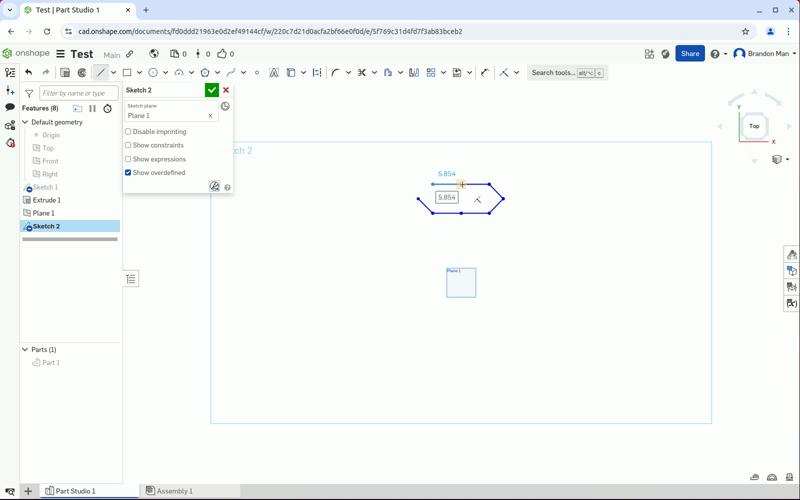
key_down(shift)
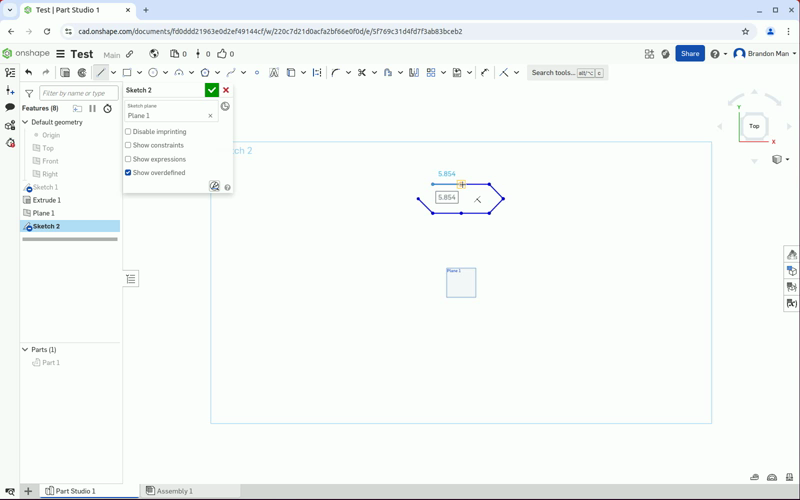
mouse_move(418, 198)
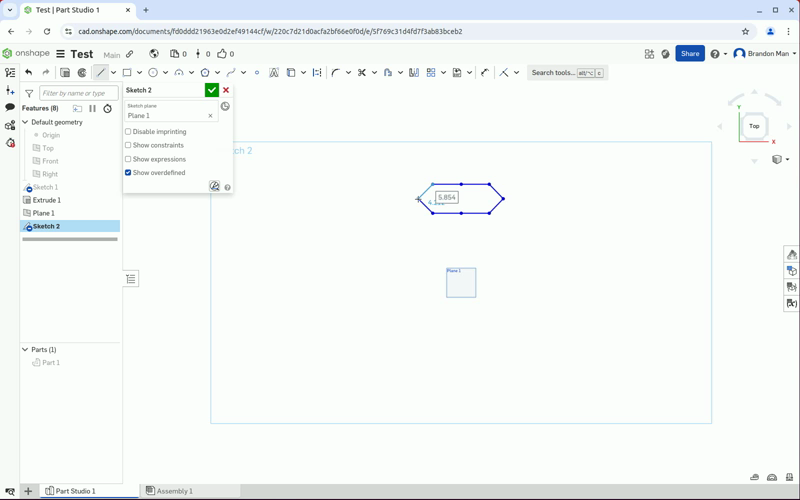
key_up(shift)
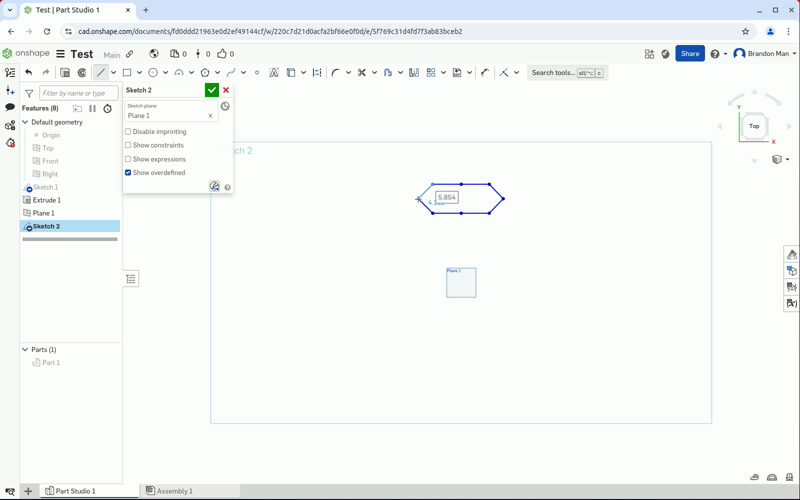
click(418, 198)
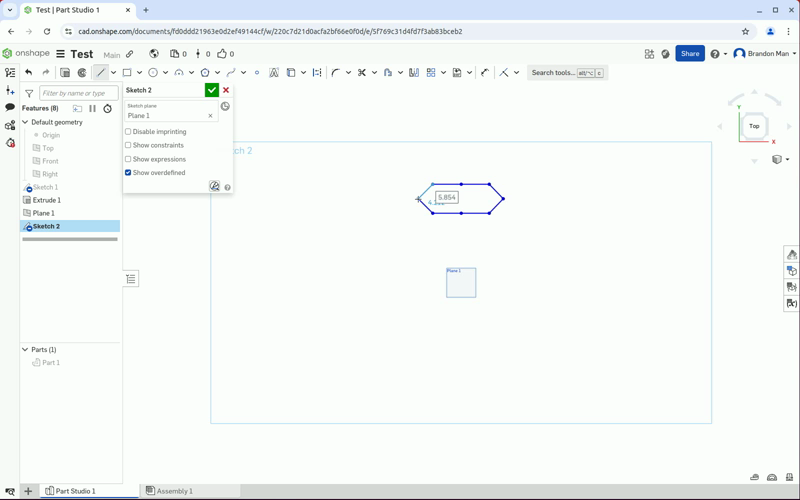
key(esc)
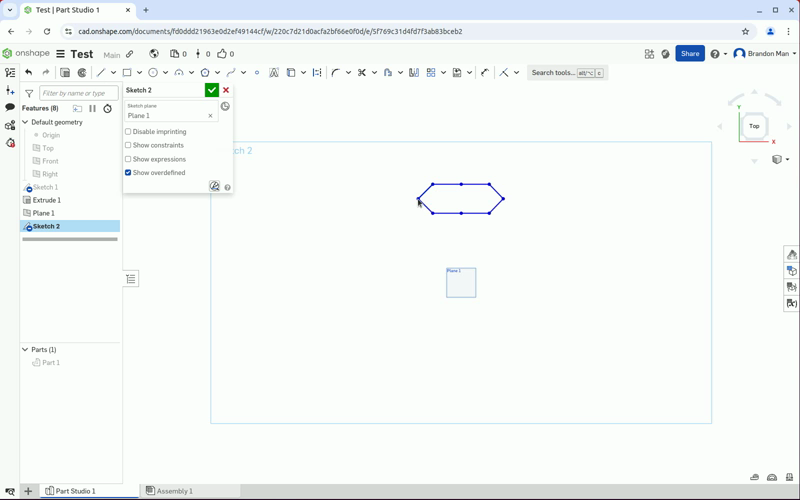
mouse_move(452, 206)
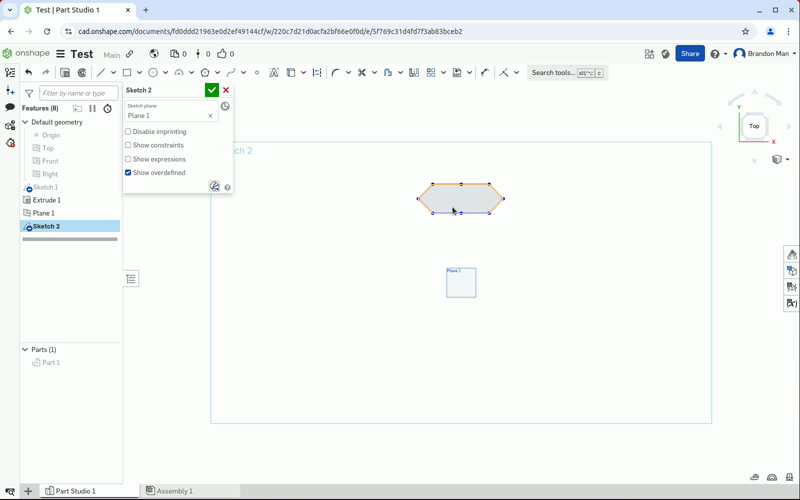
click(452, 206)
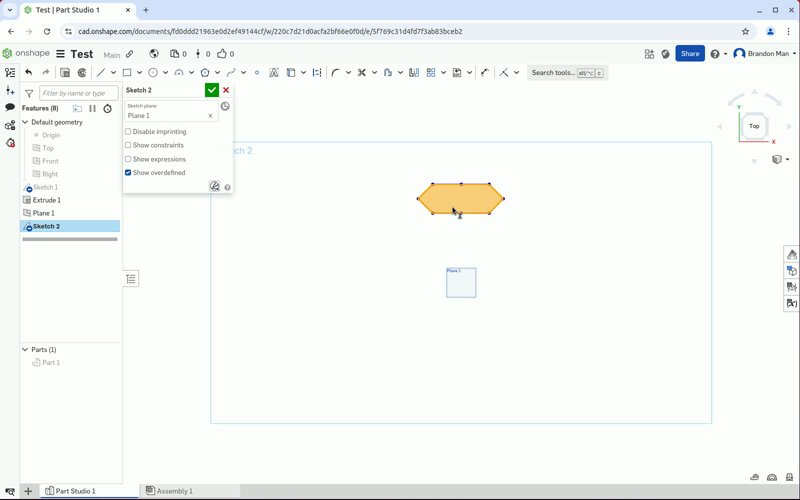
mouse_move(73, 352)
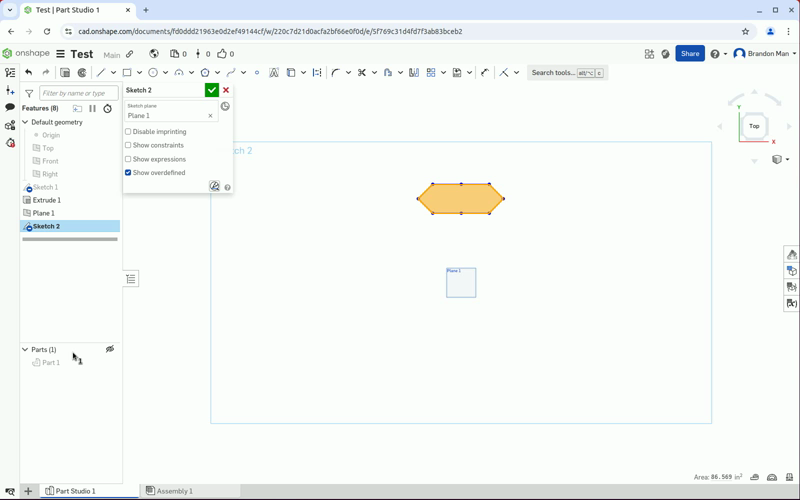
key(shift+y)
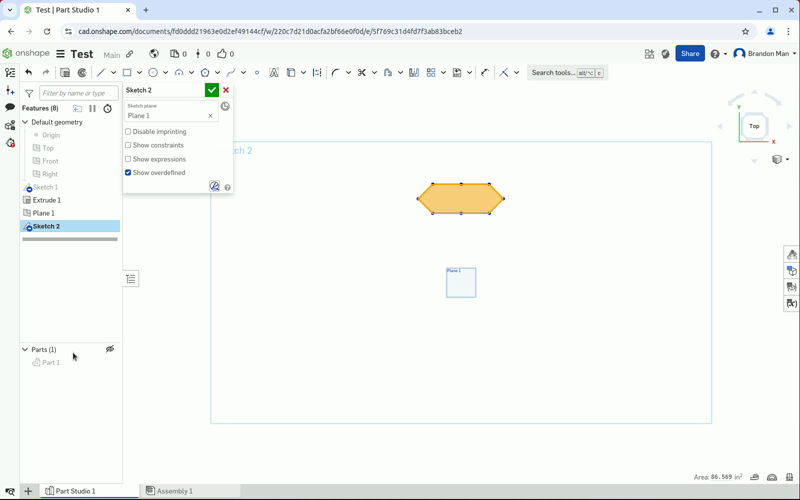
key(shift+e)
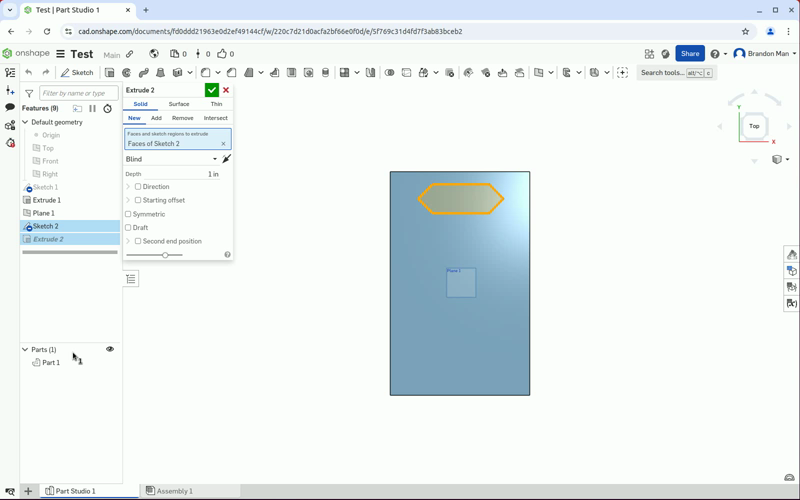
mouse_move(143, 106)
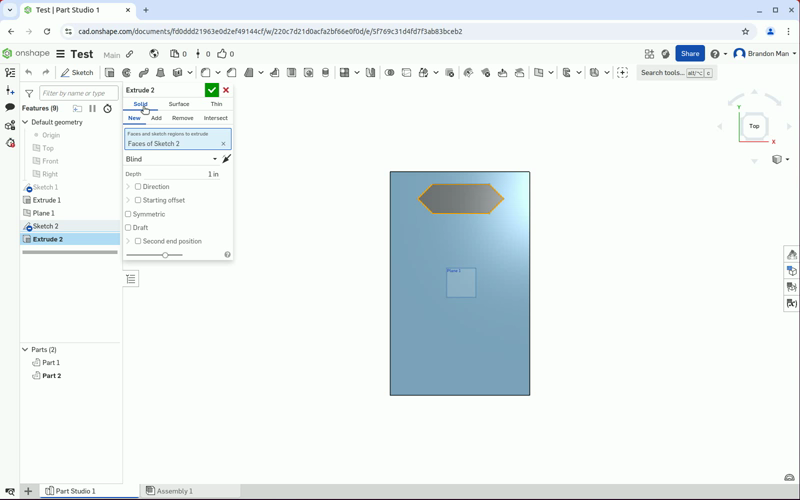
click(143, 106)
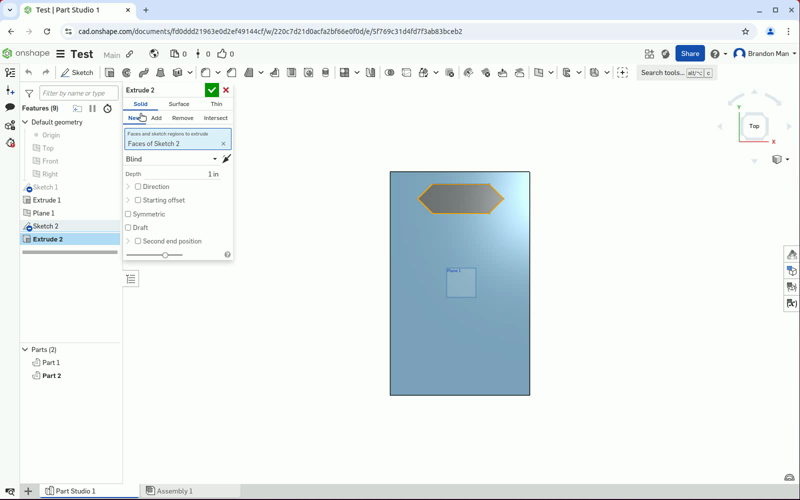
mouse_move(137, 120)
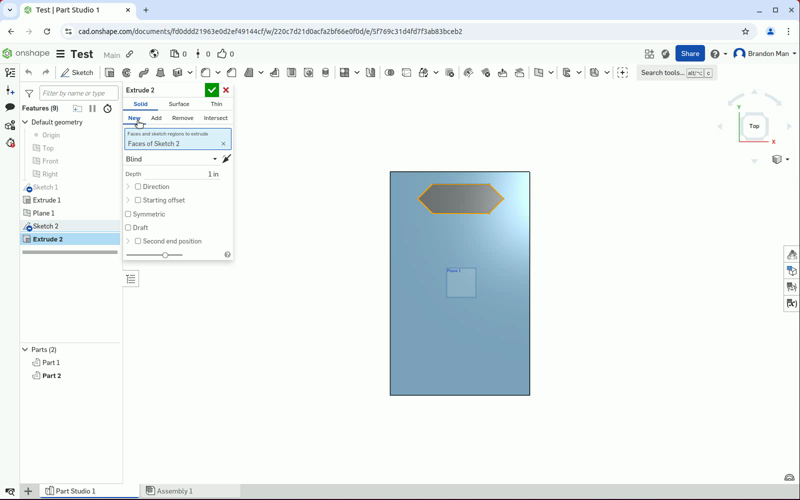
click(137, 120)
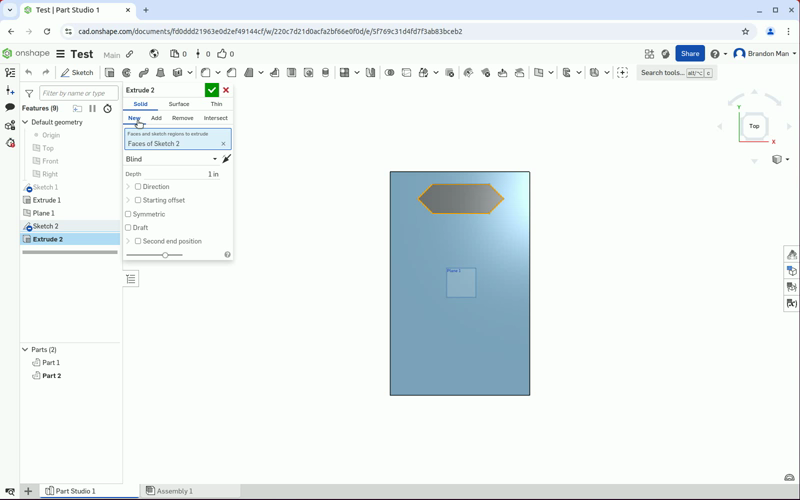
key(tab, 4)
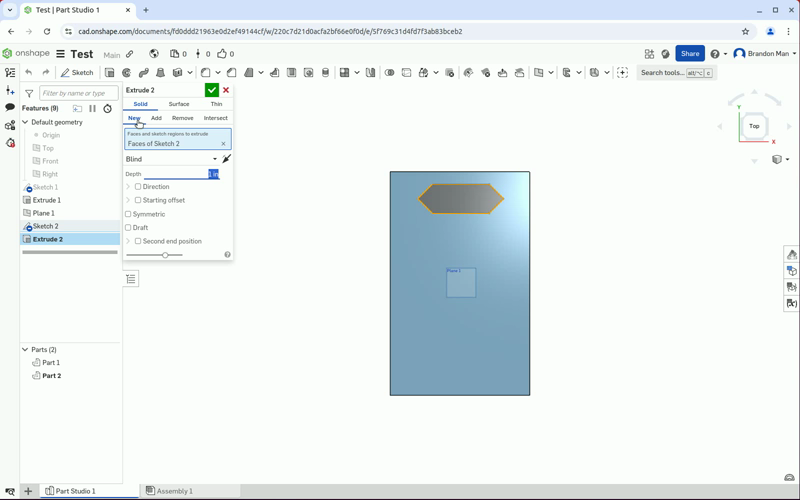
text(5.777)
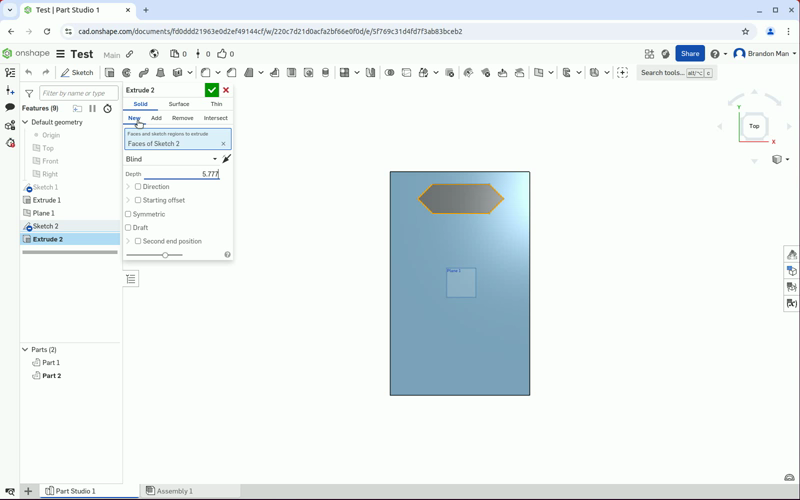
key(enter)
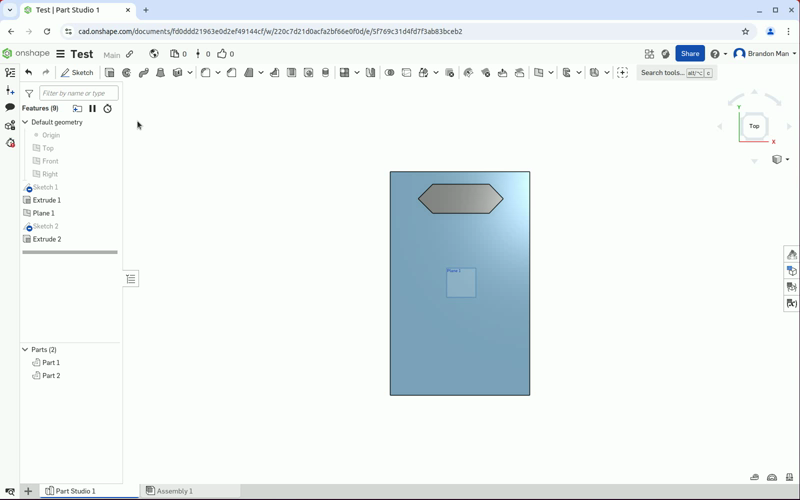
key(shift+h)
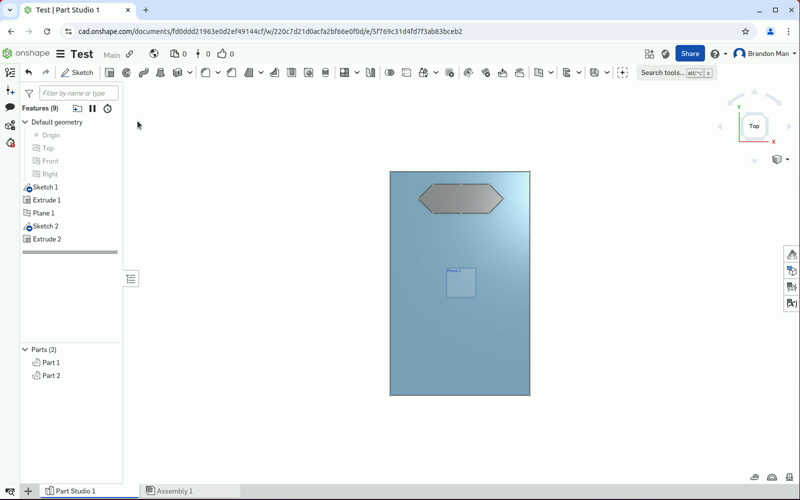
key(shift+h)
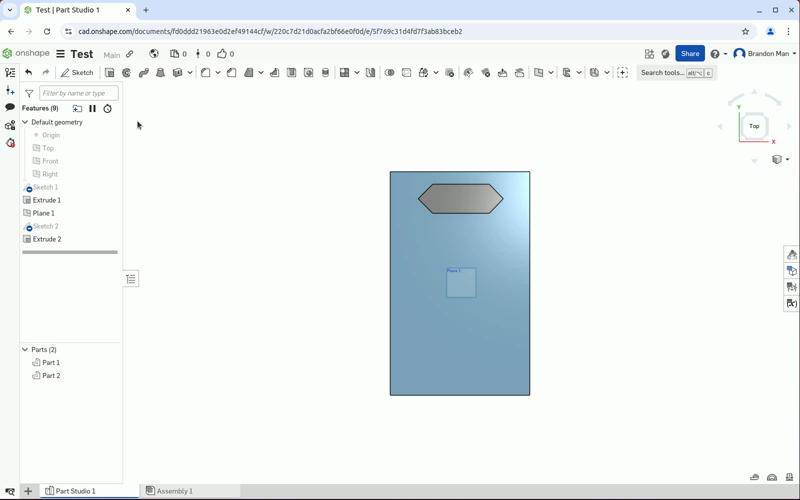
mouse_move(73, 189)
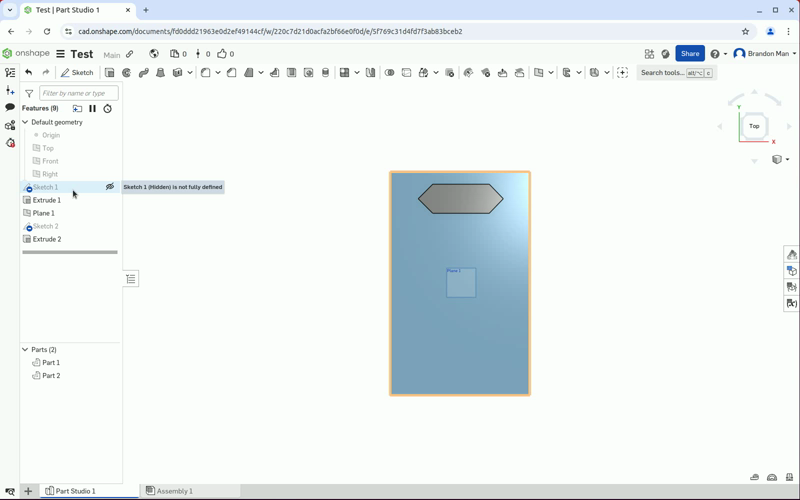
click(73, 189)
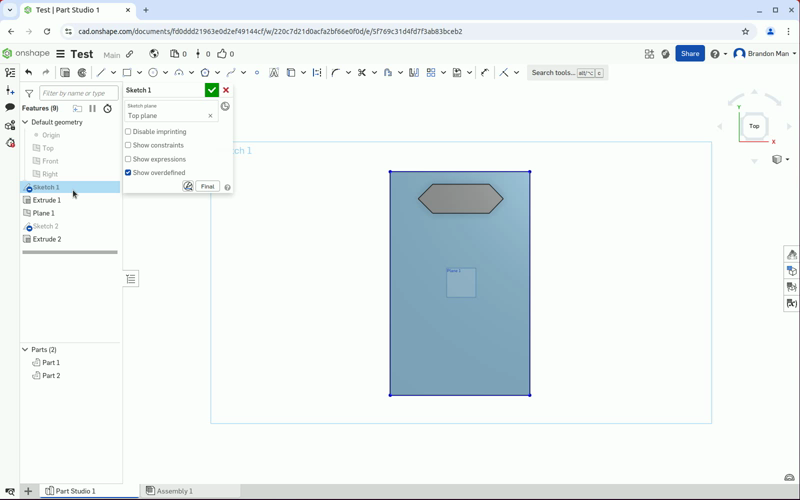
mouse_move(229, 92)
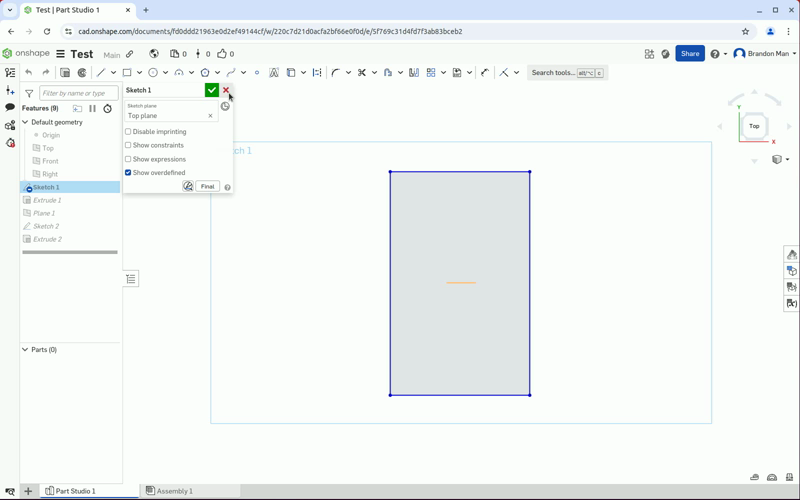
click(229, 92)
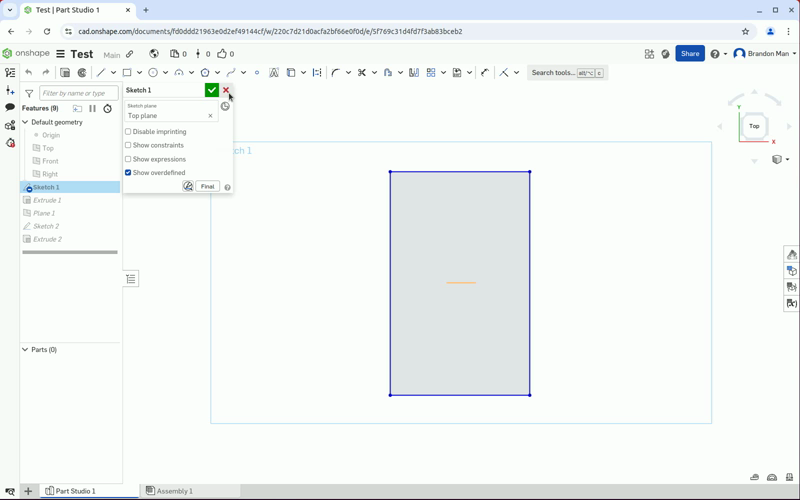
key(shift+s)
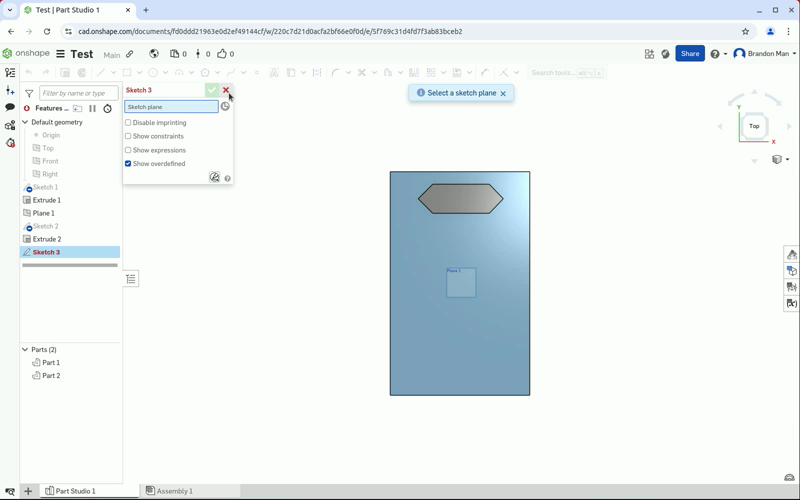
mouse_move(73, 215)
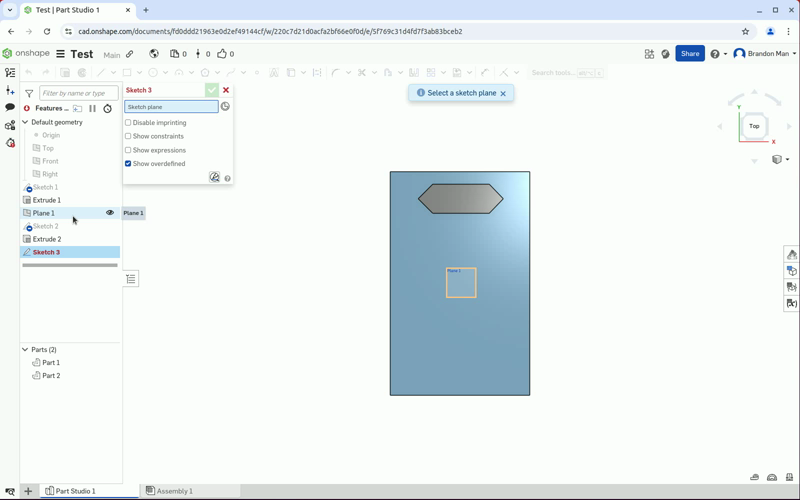
click(73, 215)
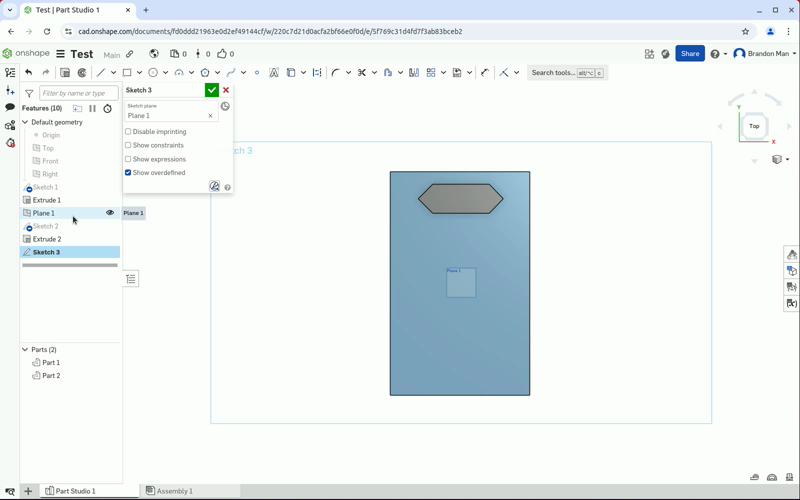
mouse_move(73, 352)
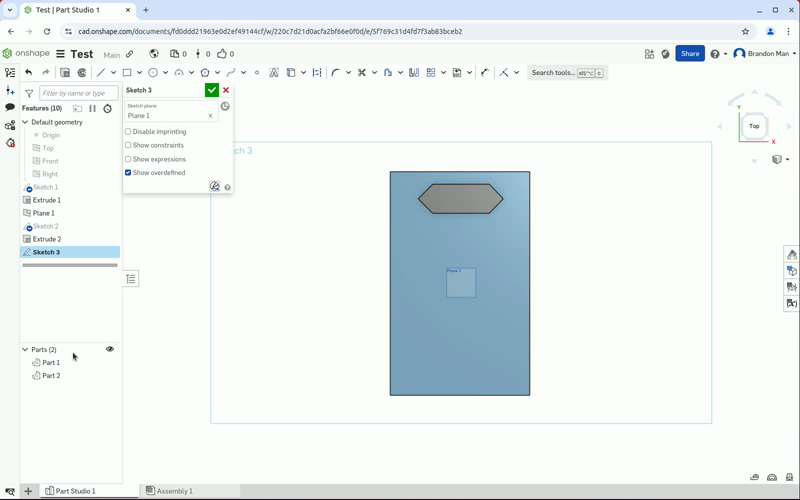
key(y)
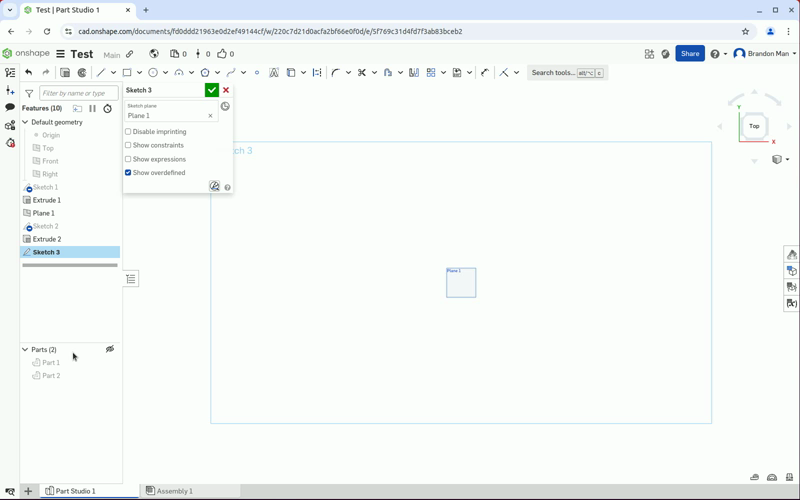
key(l)
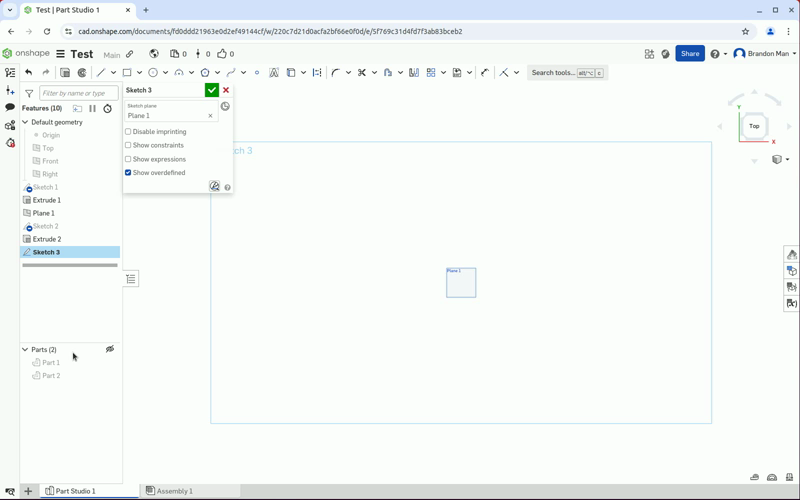
key_down(shift)
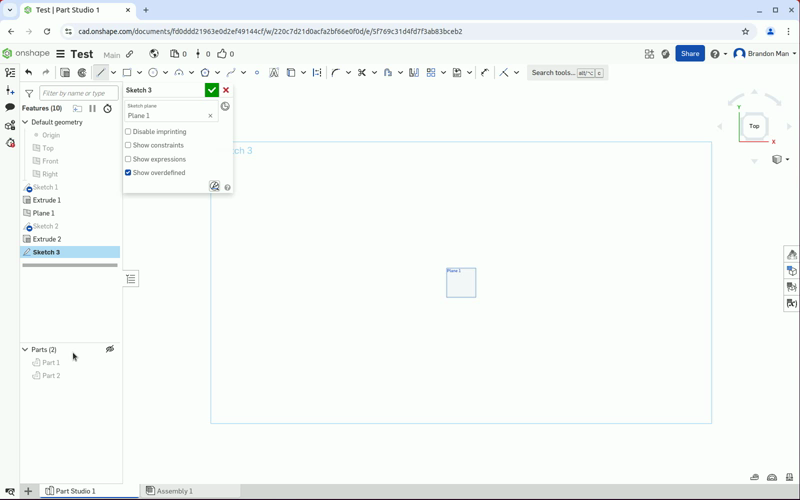
mouse_move(401, 266)
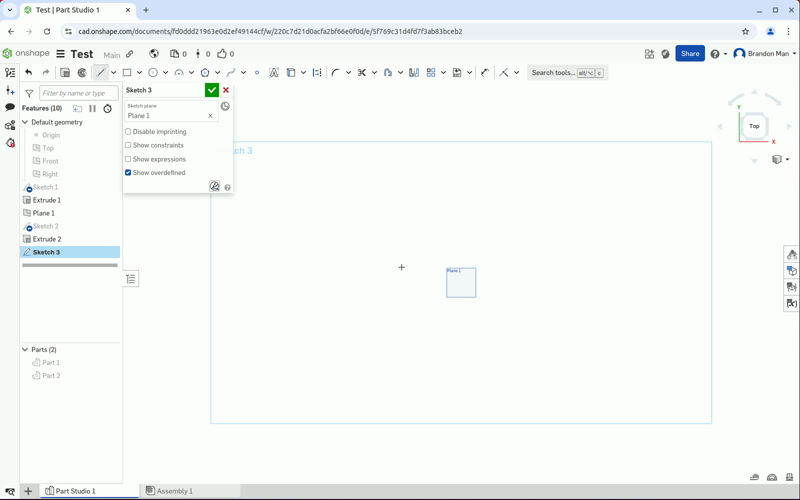
click(401, 266)
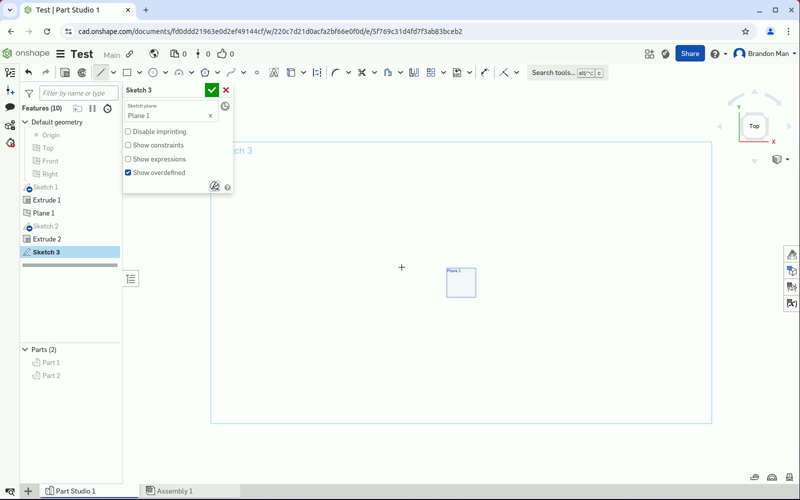
key_up(shift)
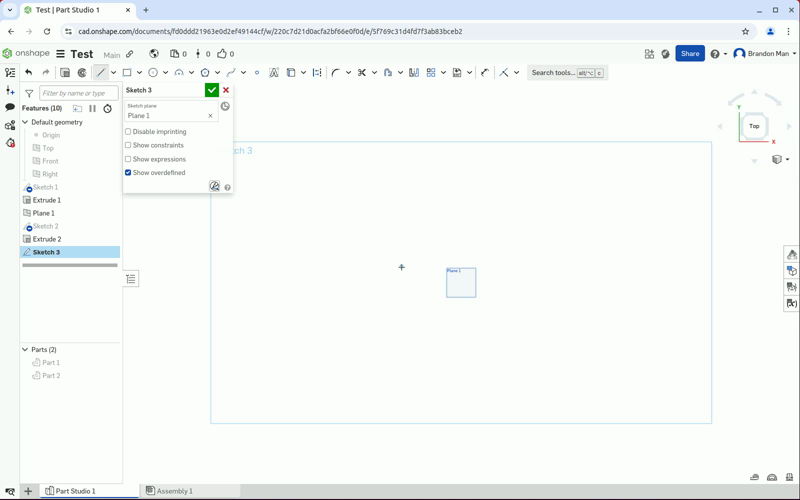
key_down(shift)
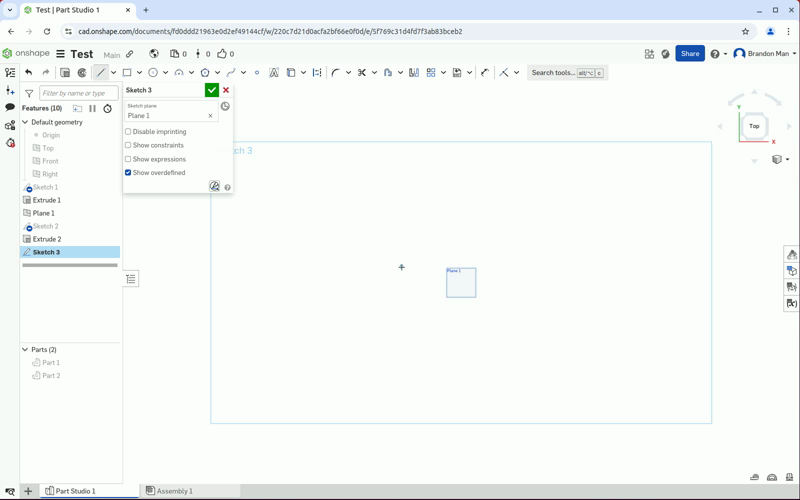
mouse_move(431, 266)
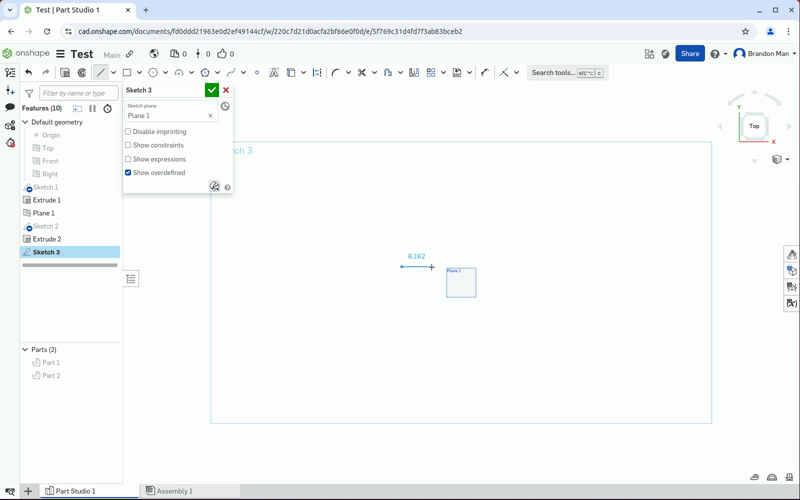
mouse_move(416, 280)
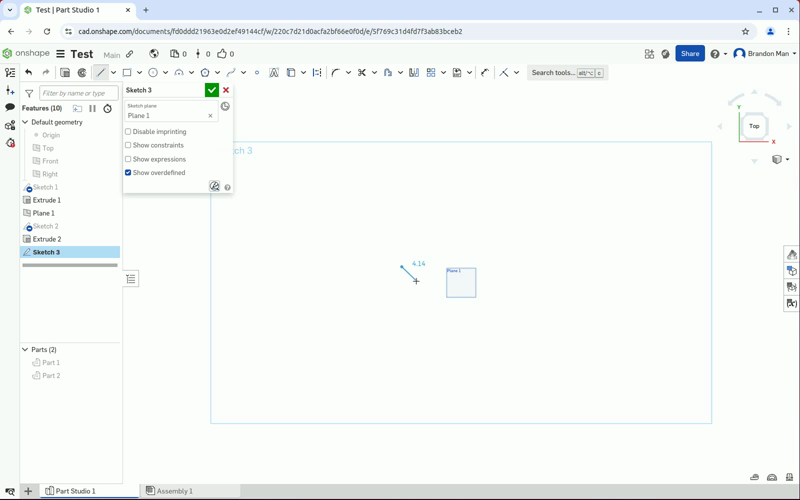
click(416, 280)
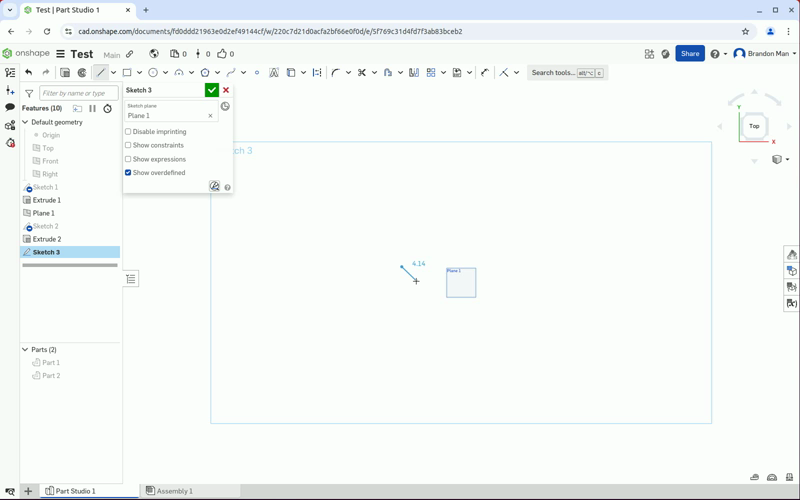
key_up(shift)
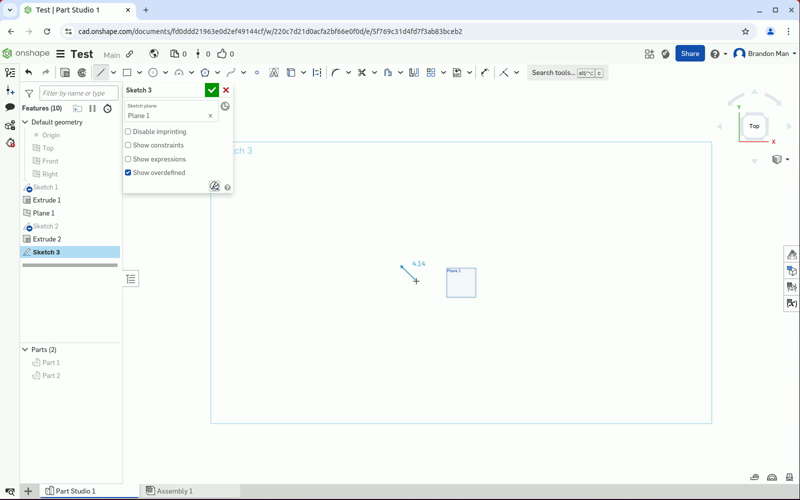
key_down(shift)
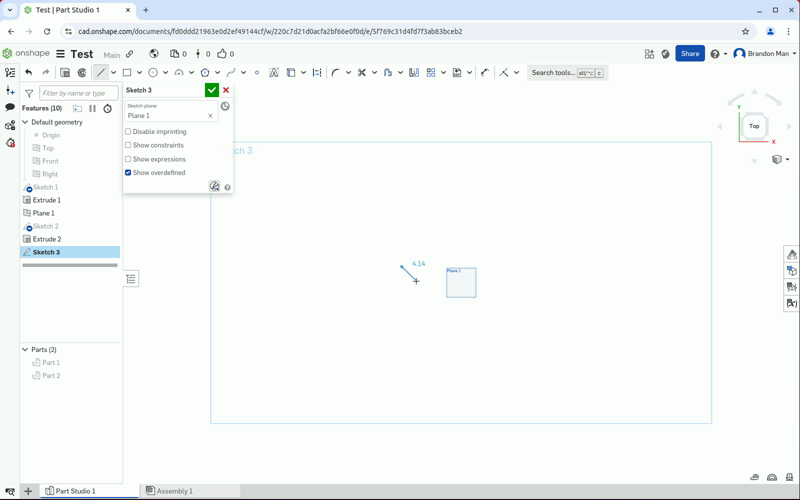
mouse_move(446, 280)
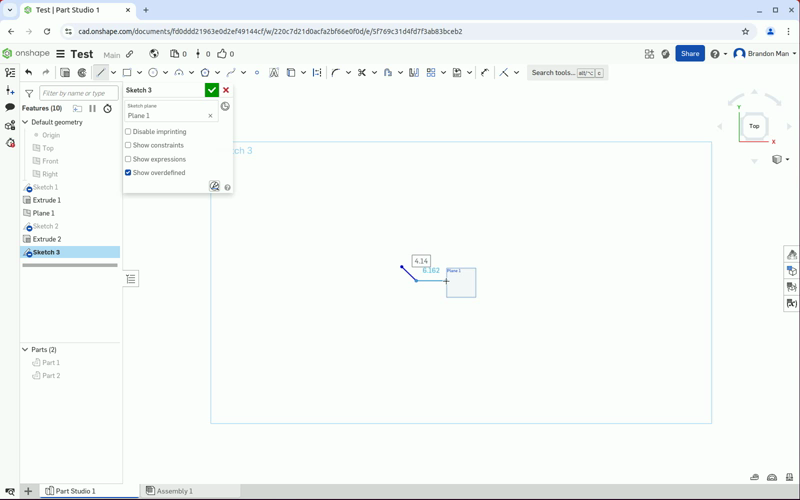
mouse_move(429, 267)
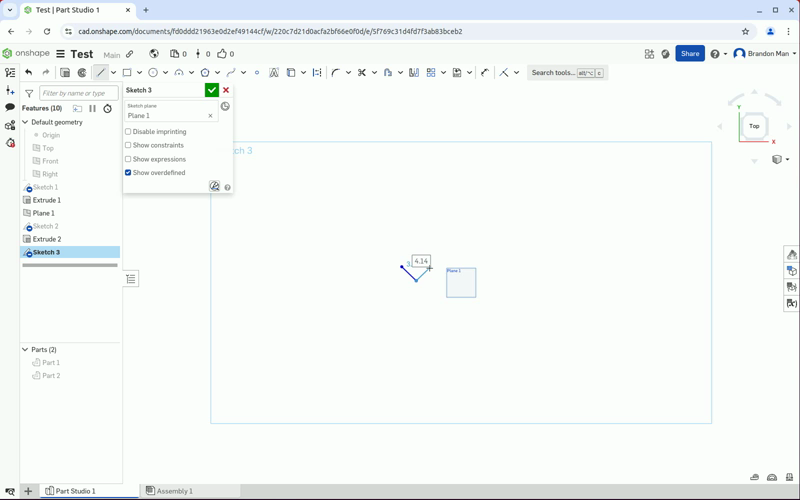
click(429, 267)
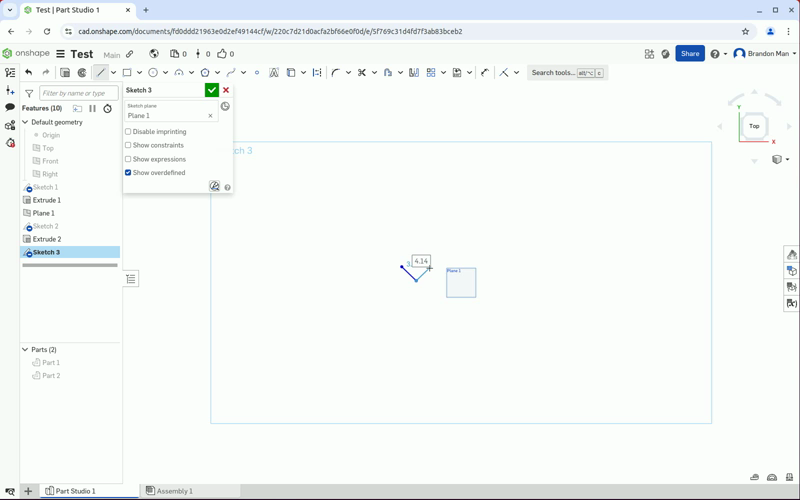
key_up(shift)
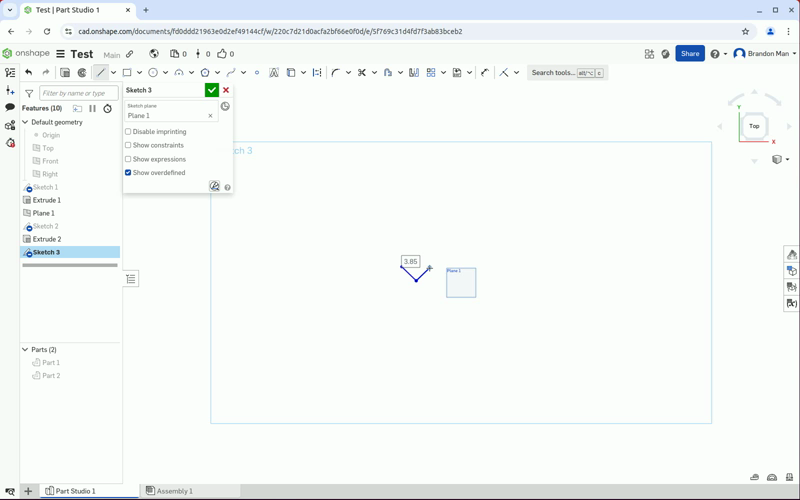
key_down(shift)
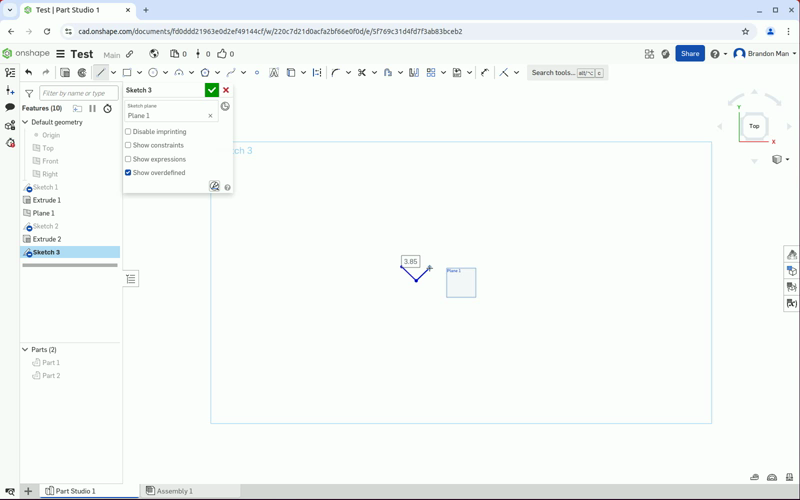
mouse_move(459, 267)
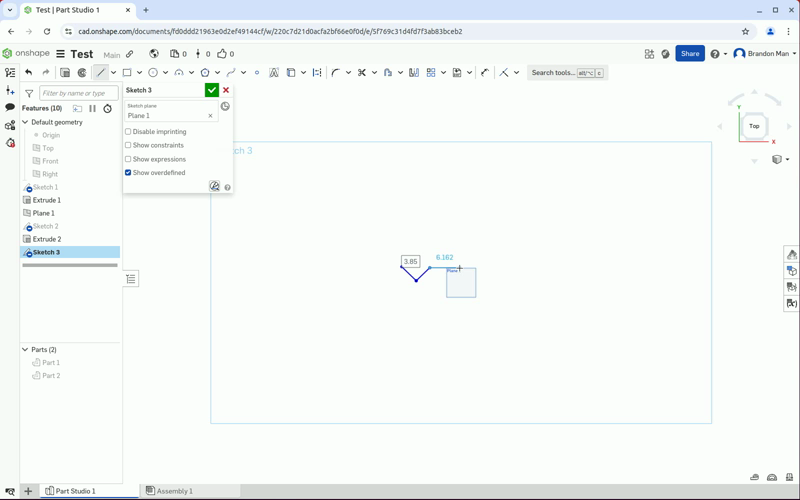
mouse_move(429, 214)
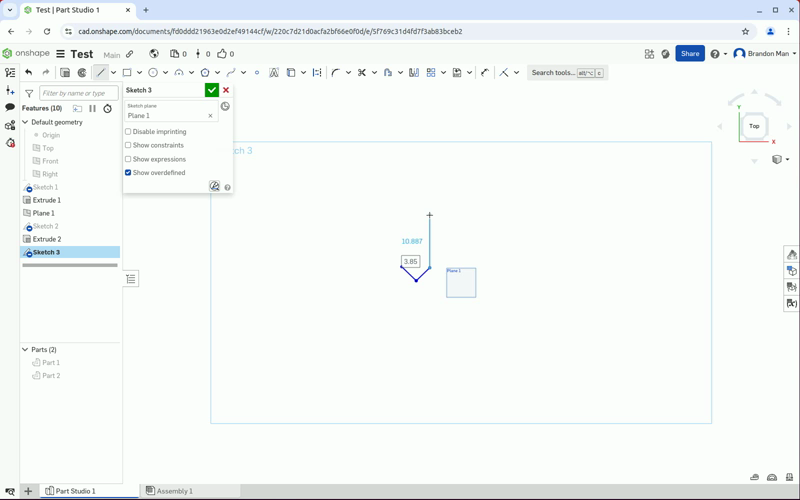
click(429, 214)
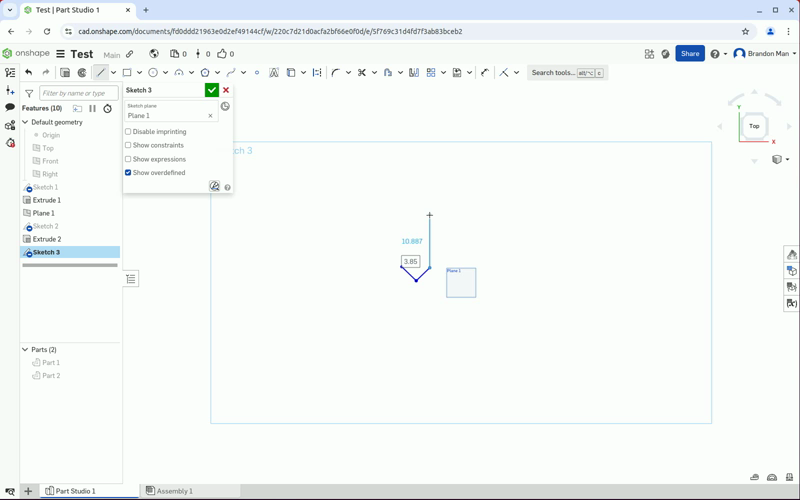
key_up(shift)
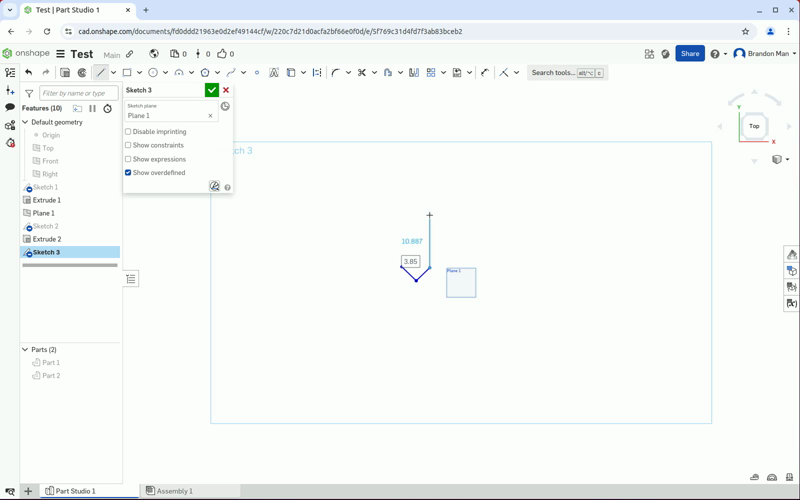
key_down(shift)
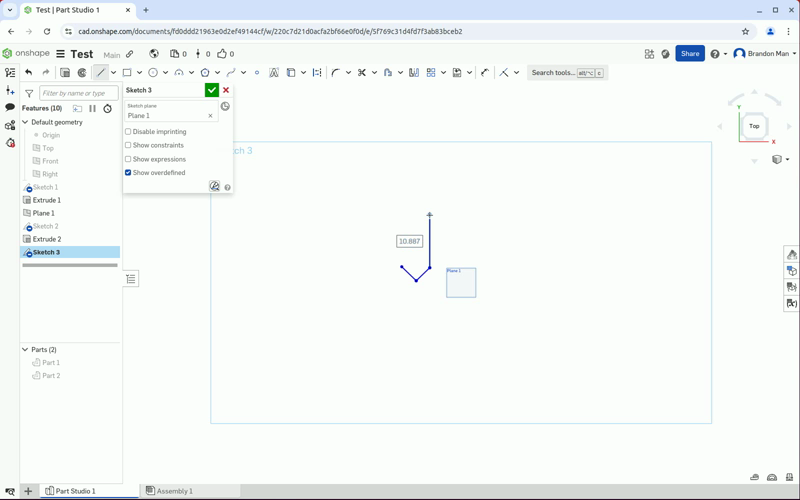
mouse_move(459, 214)
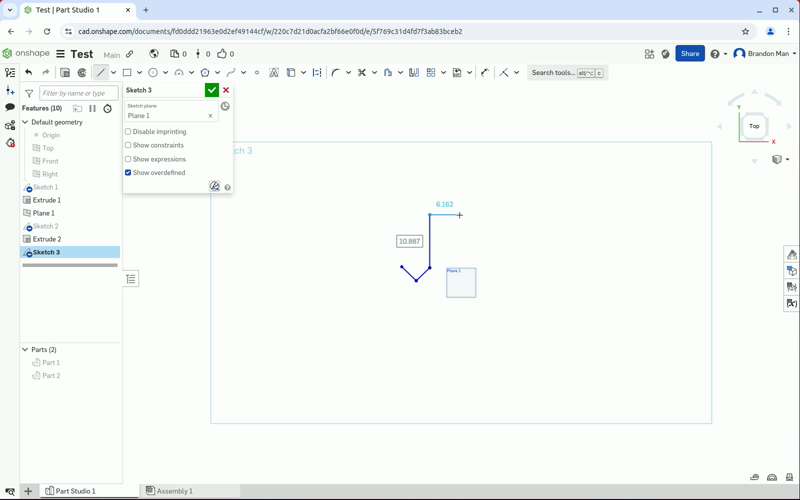
mouse_move(416, 200)
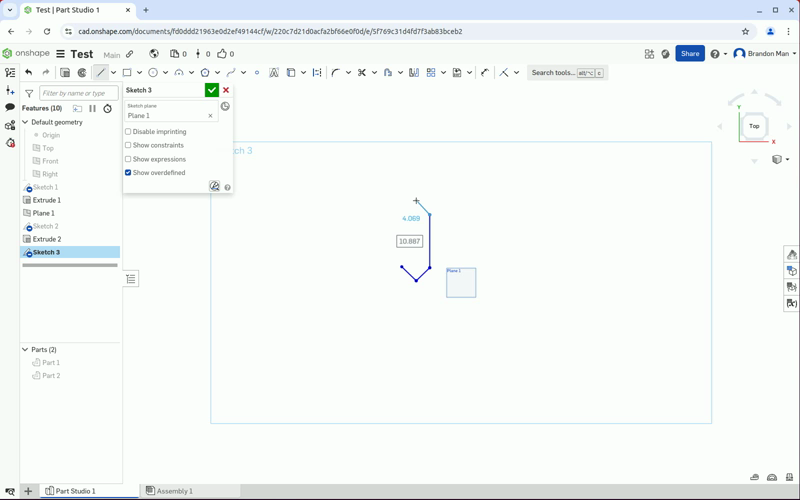
click(416, 200)
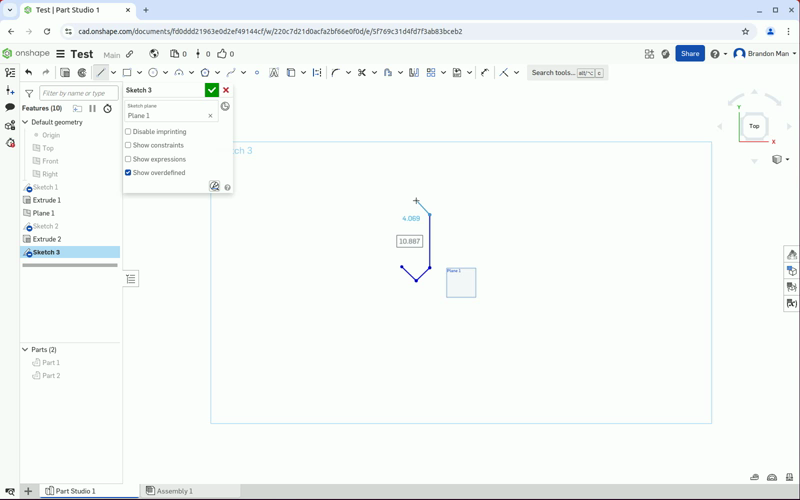
key_up(shift)
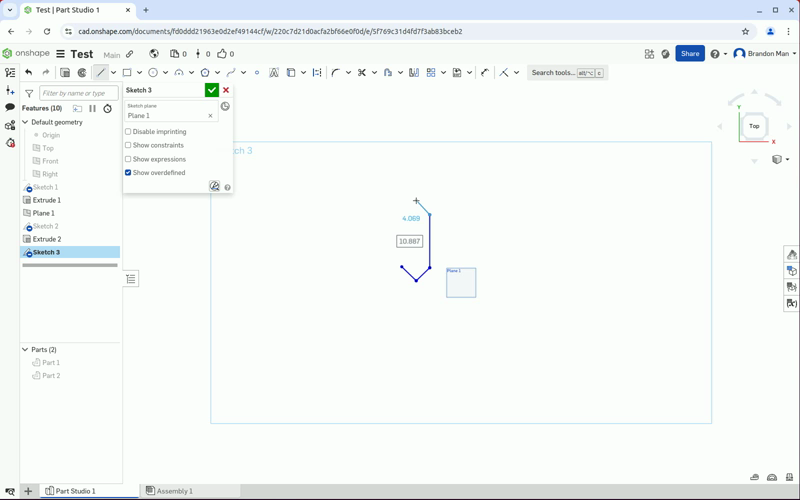
key_down(shift)
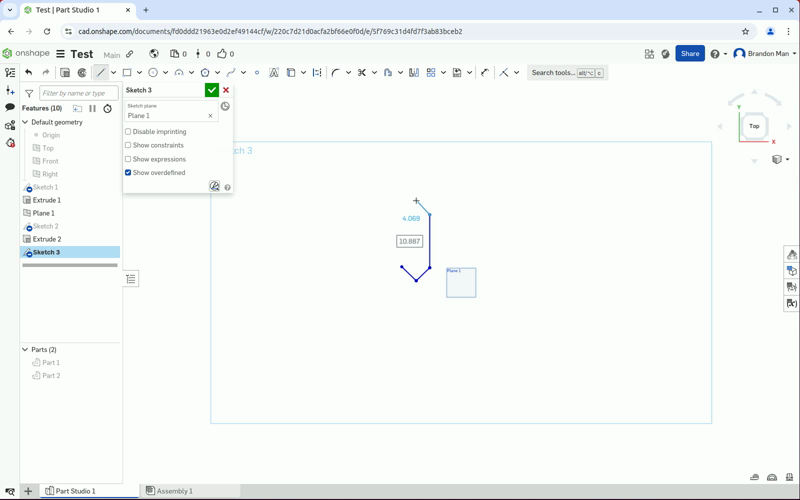
mouse_move(446, 200)
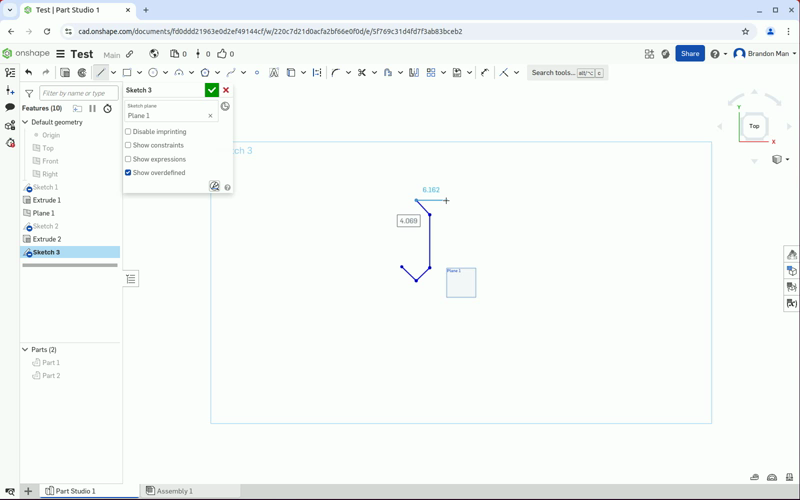
mouse_move(401, 214)
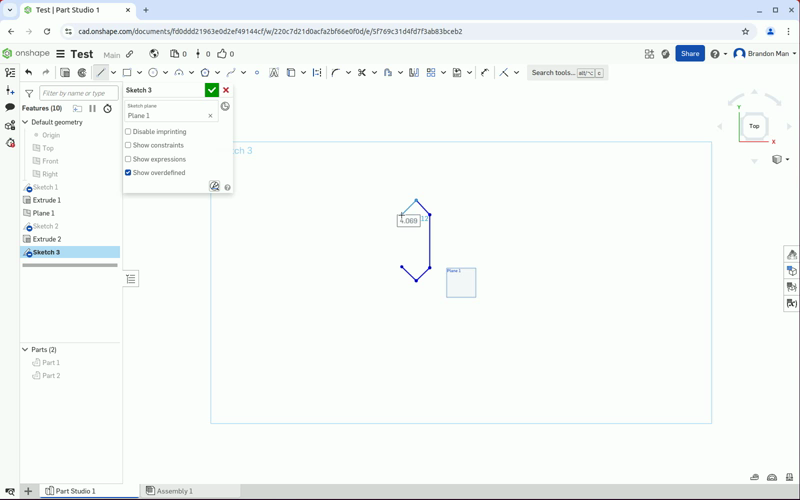
click(401, 214)
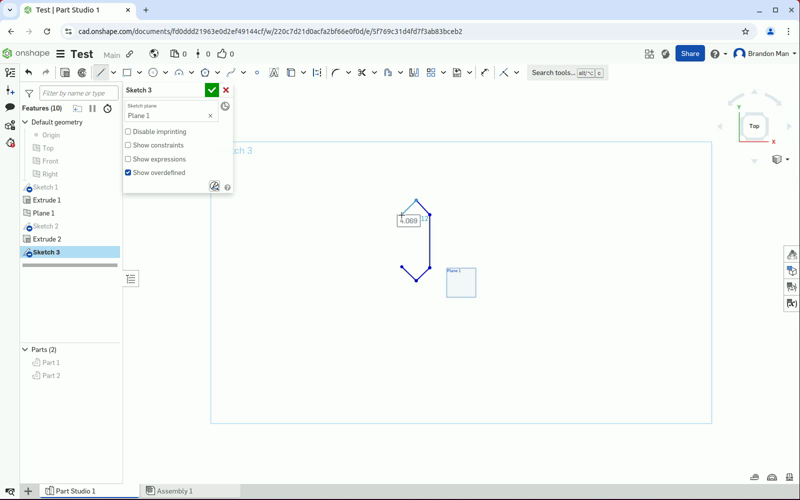
key_up(shift)
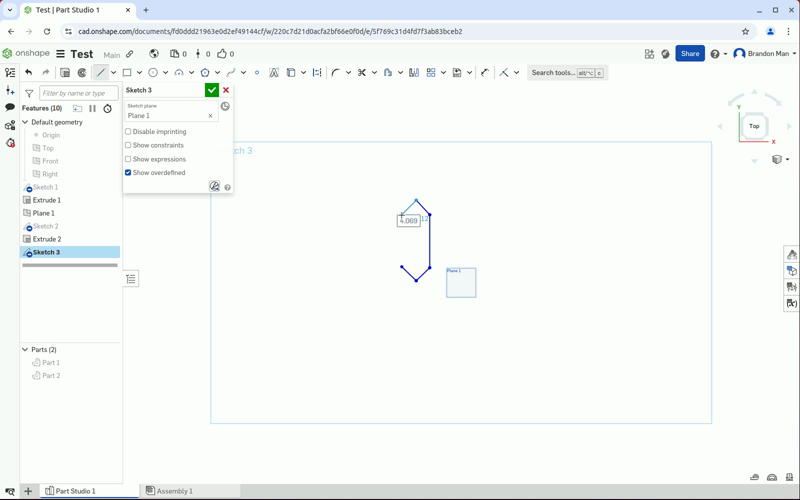
mouse_move(431, 214)
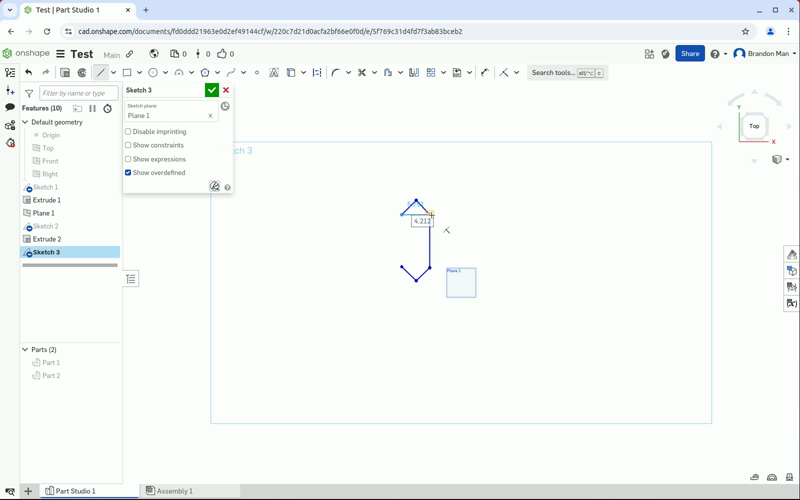
key_down(shift)
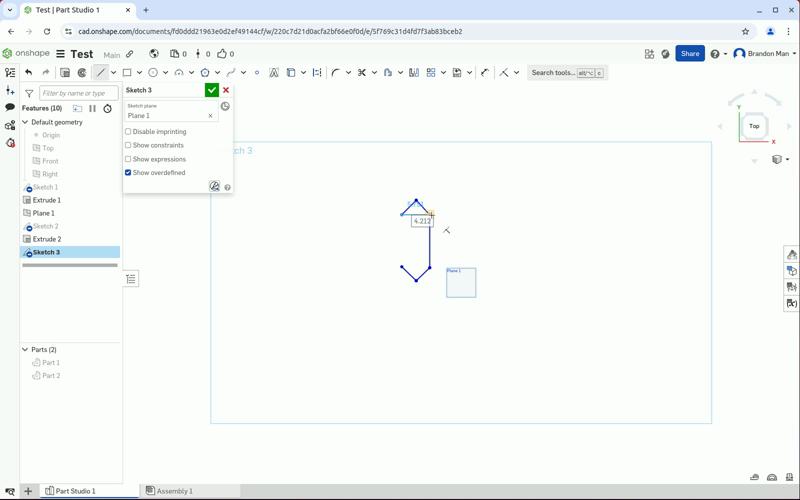
mouse_move(401, 266)
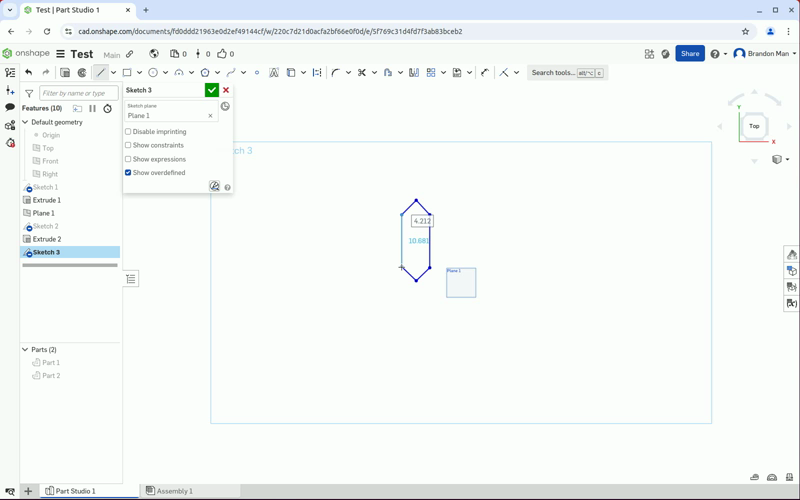
key_up(shift)
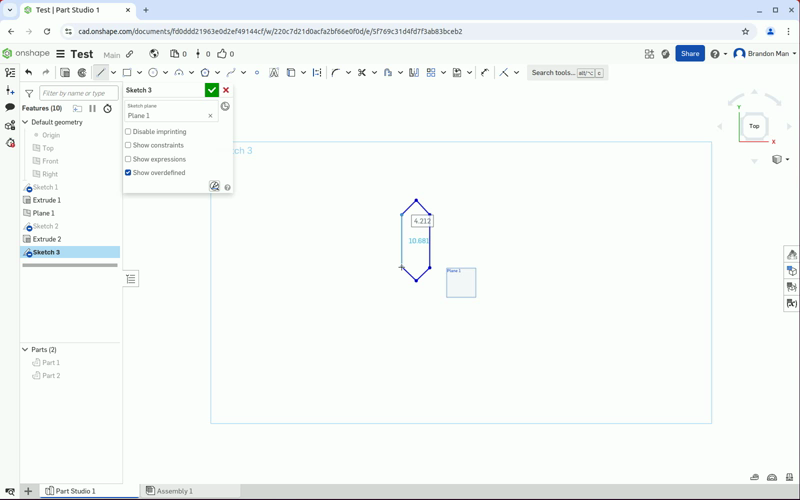
click(401, 266)
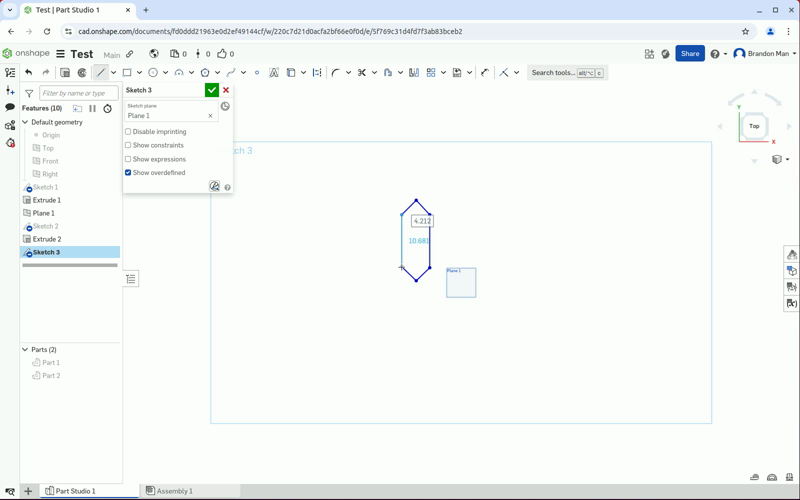
key(esc)
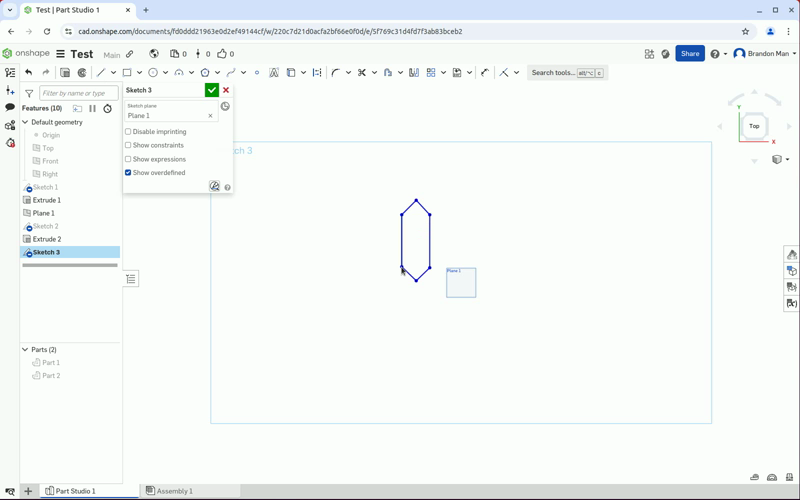
mouse_move(426, 266)
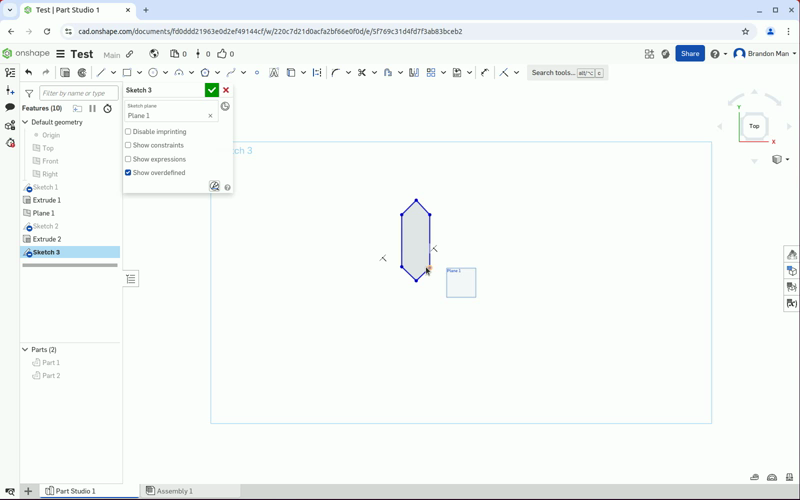
click(426, 266)
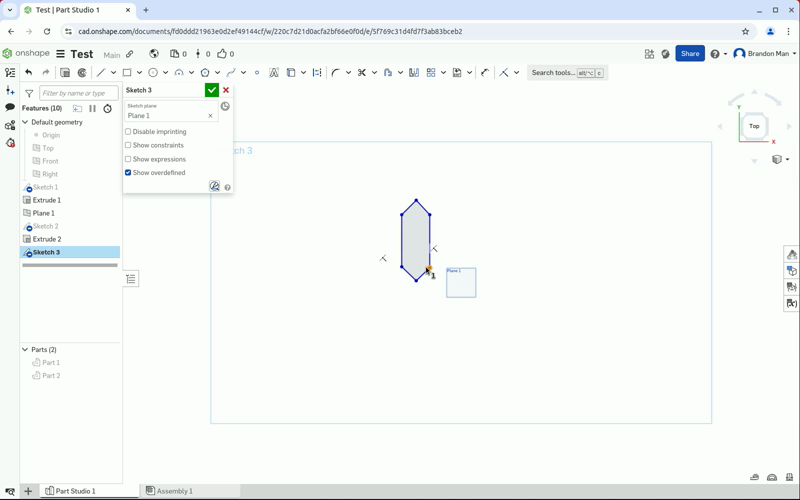
mouse_move(73, 352)
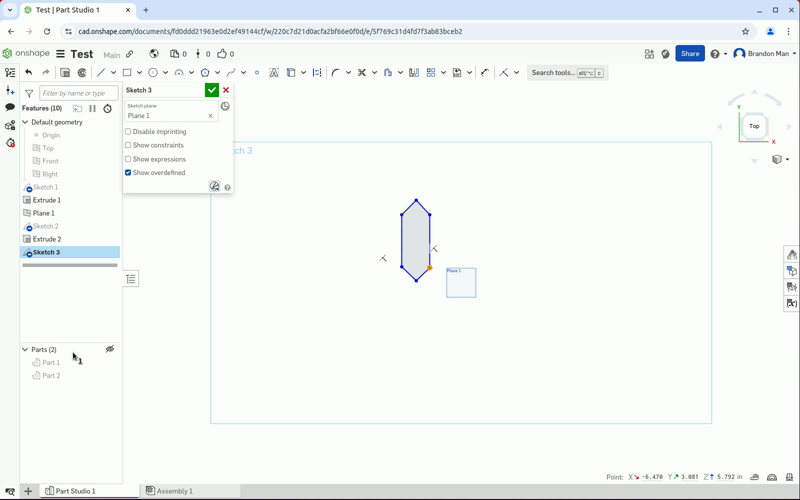
key(shift+y)
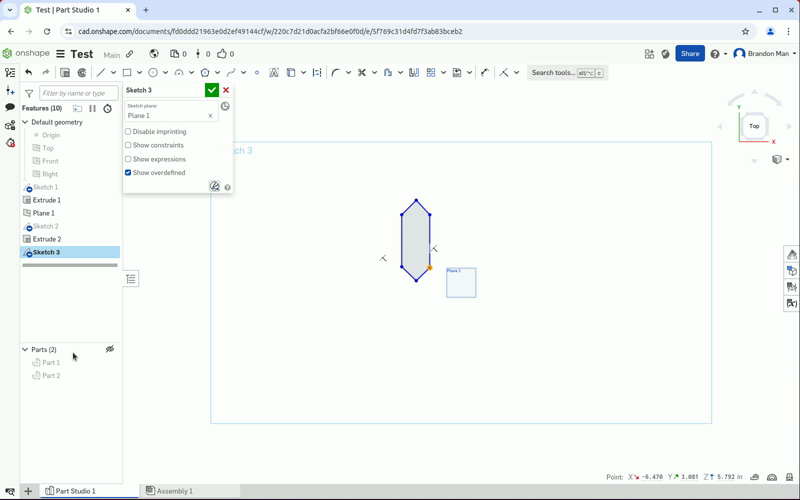
key(shift+e)
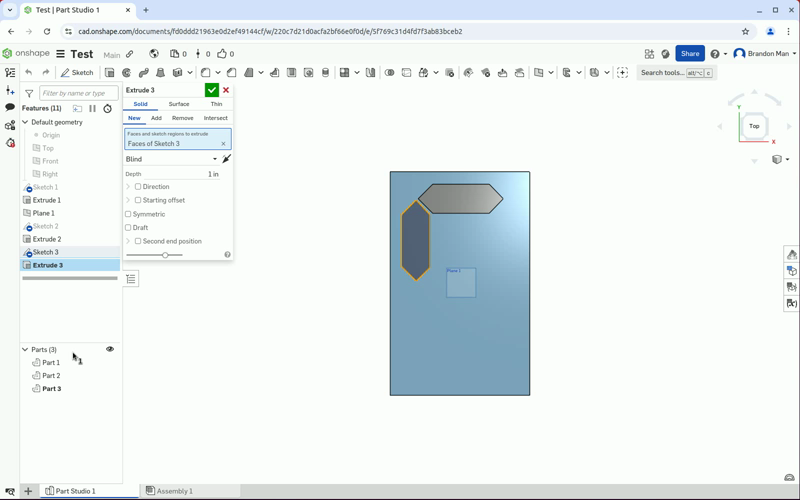
mouse_move(143, 106)
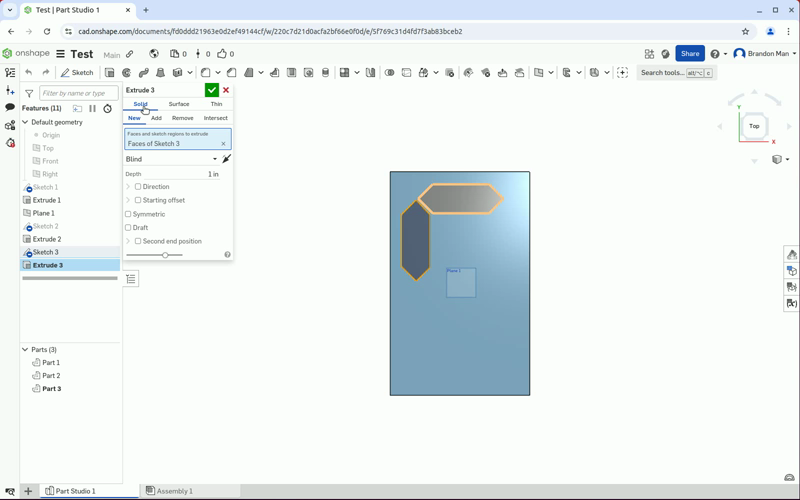
click(143, 106)
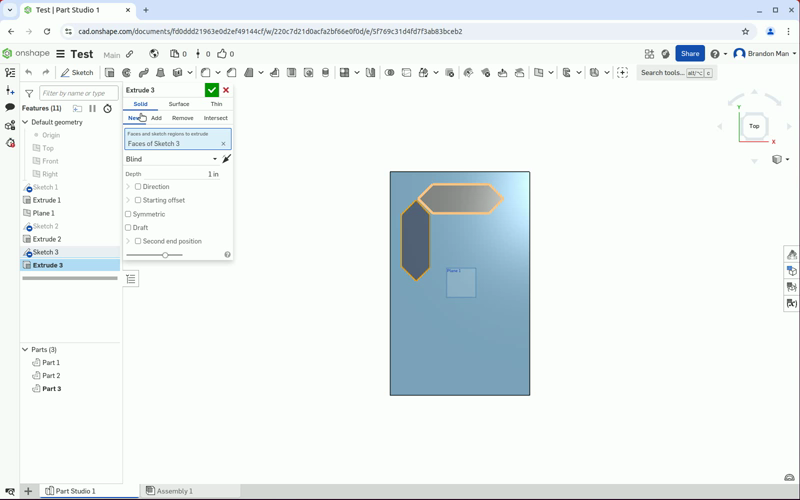
mouse_move(137, 120)
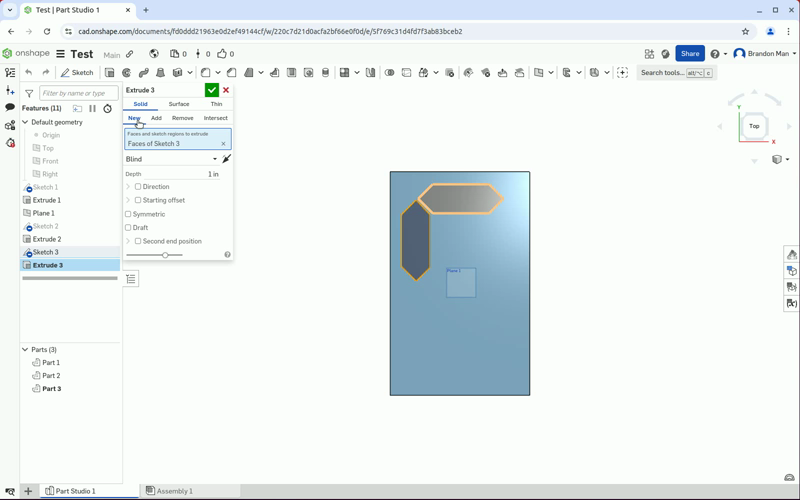
click(137, 120)
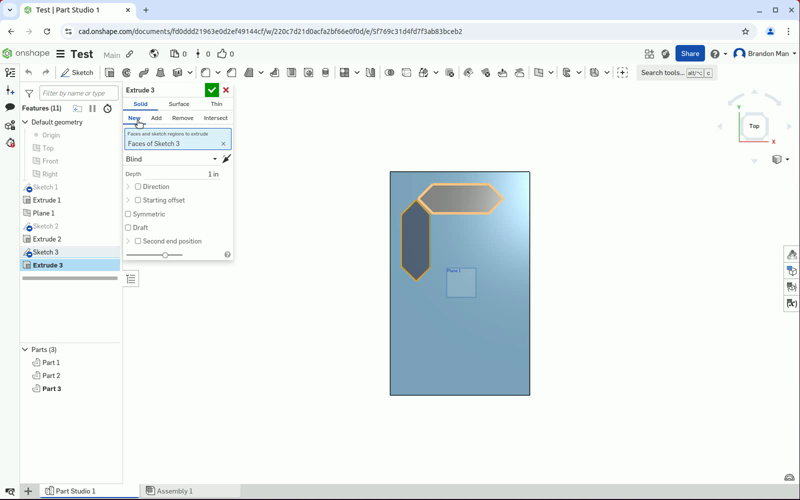
key(tab, 4)
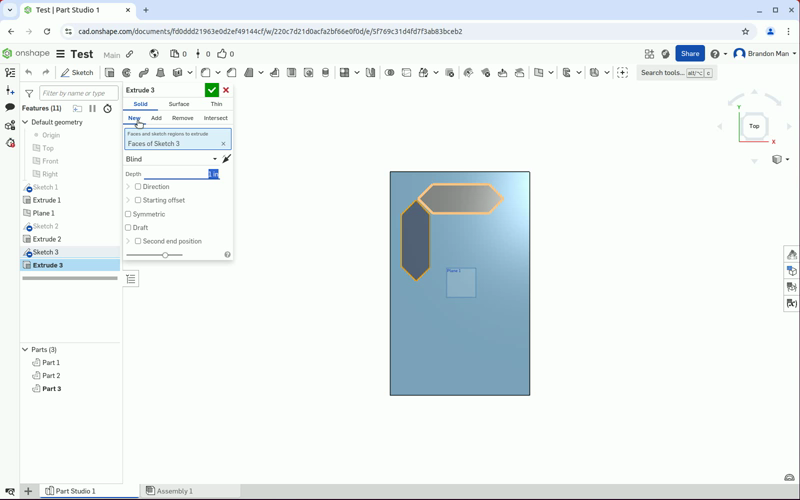
text(5.777)
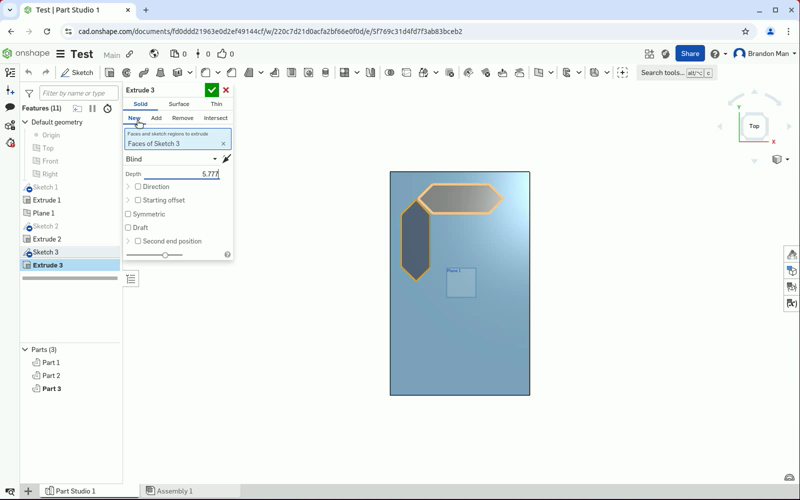
key(enter)
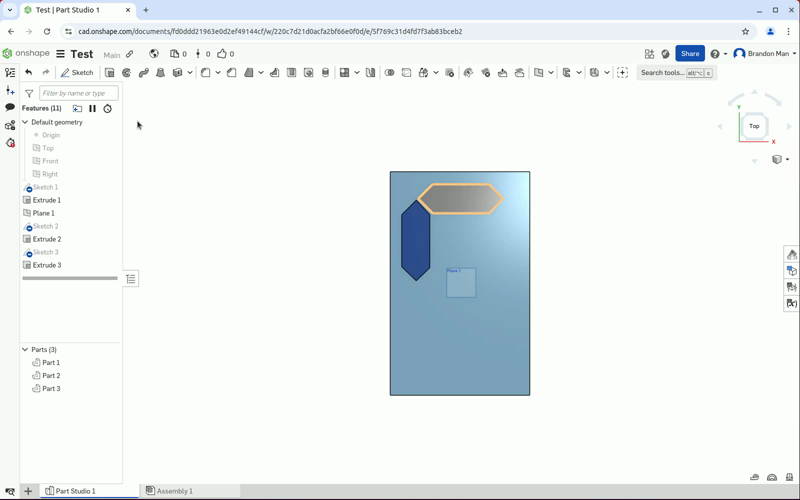
key(shift+h)
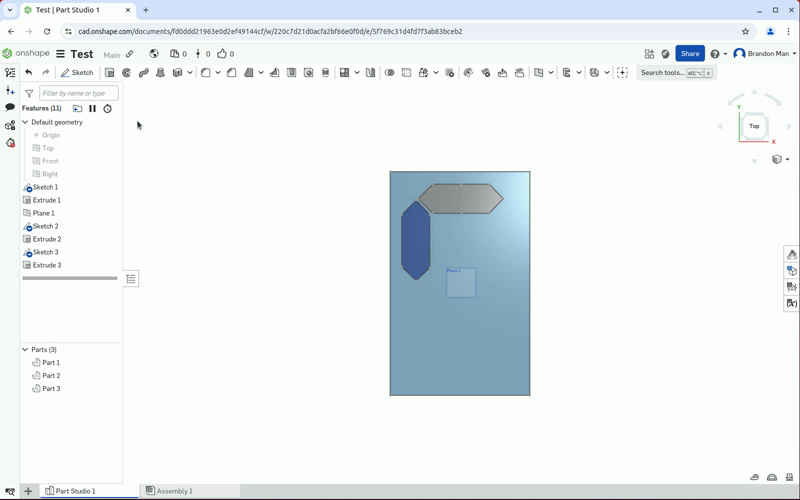
key(shift+h)
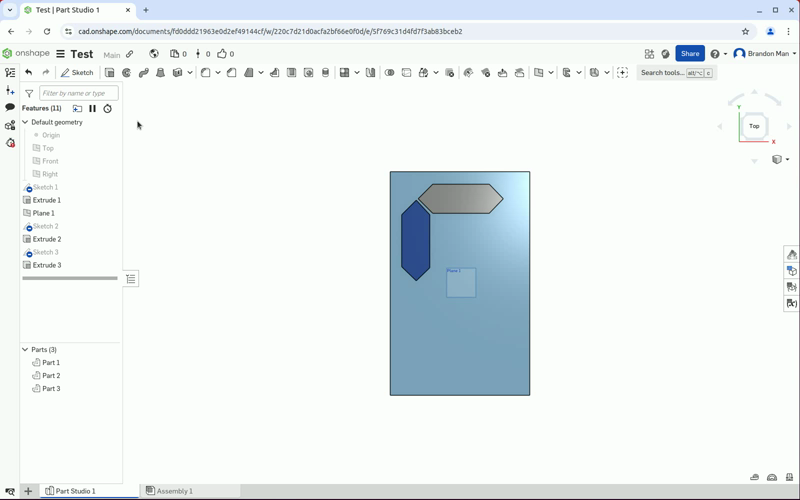
mouse_move(73, 189)
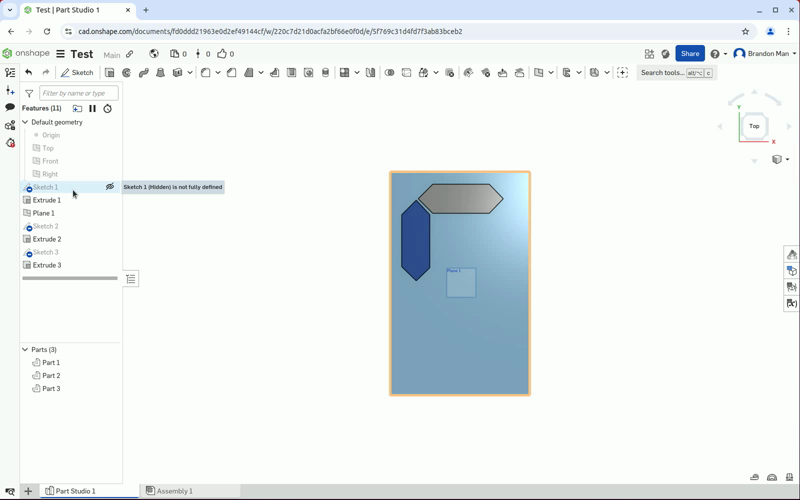
click(73, 189)
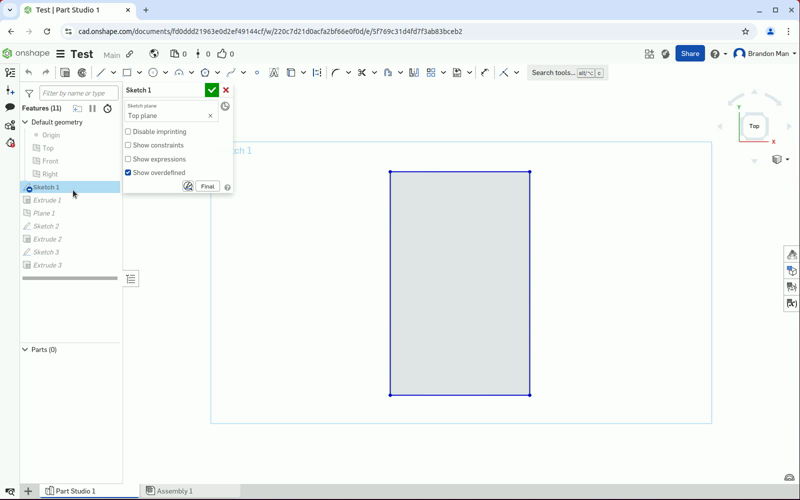
mouse_move(229, 92)
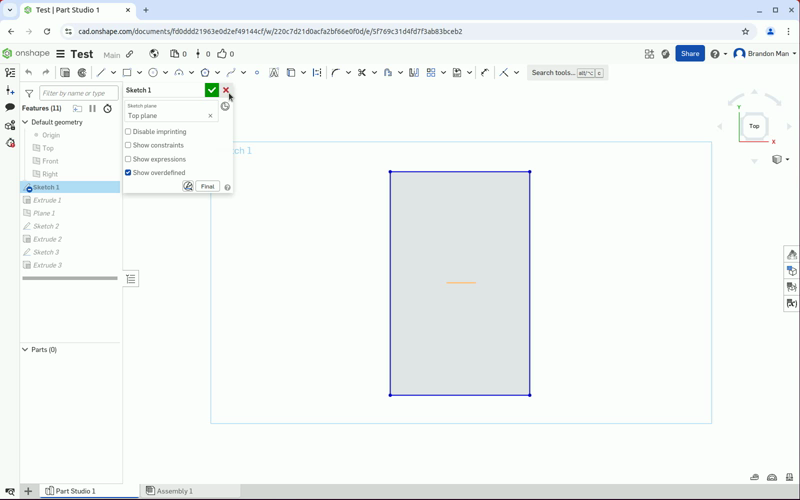
click(229, 92)
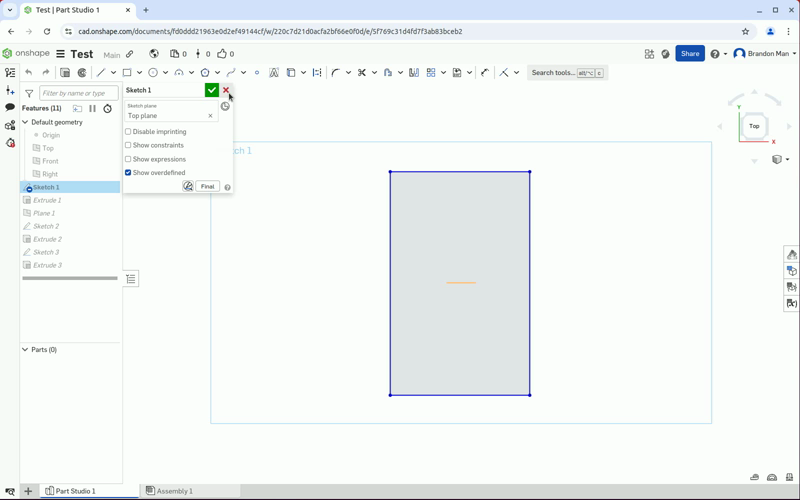
key(shift+s)
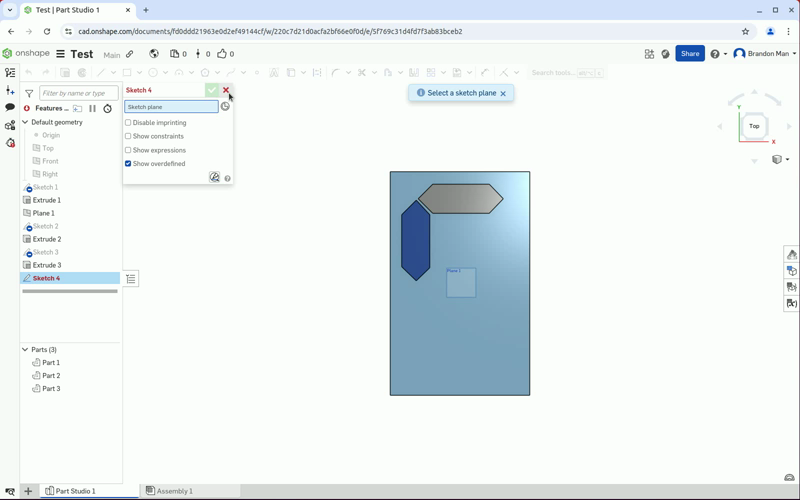
mouse_move(73, 215)
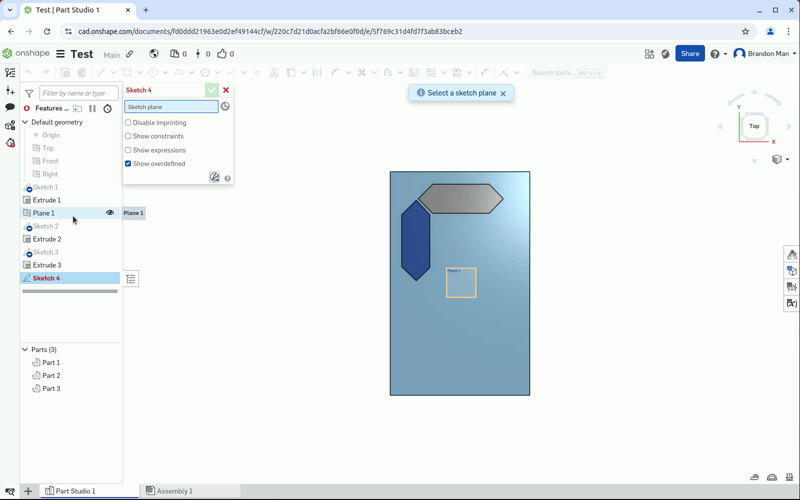
click(73, 215)
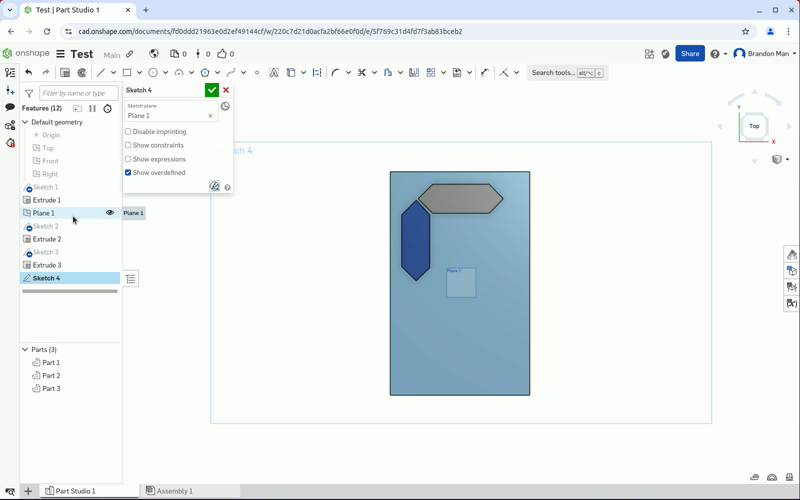
mouse_move(73, 352)
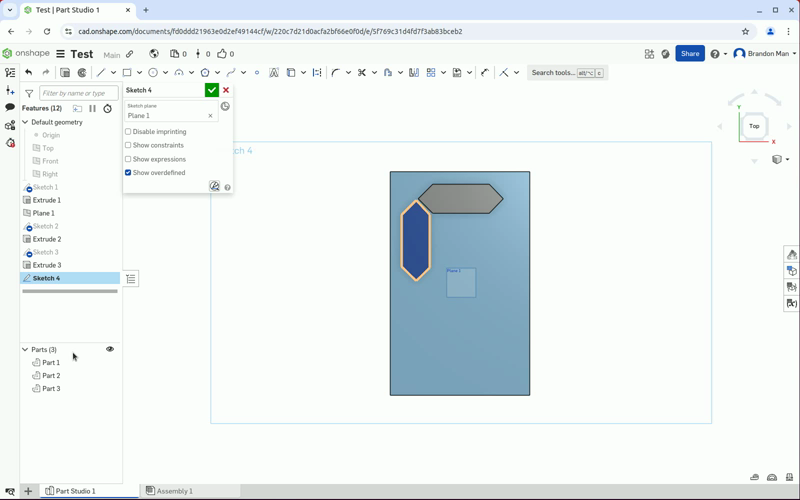
key(y)
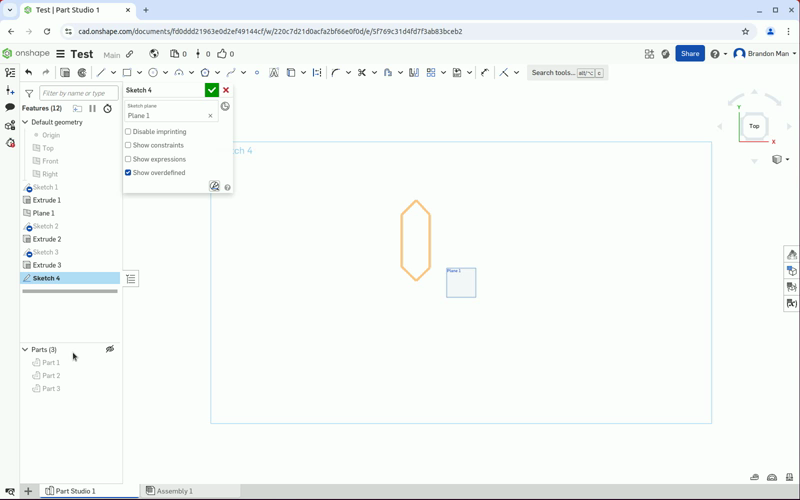
key(l)
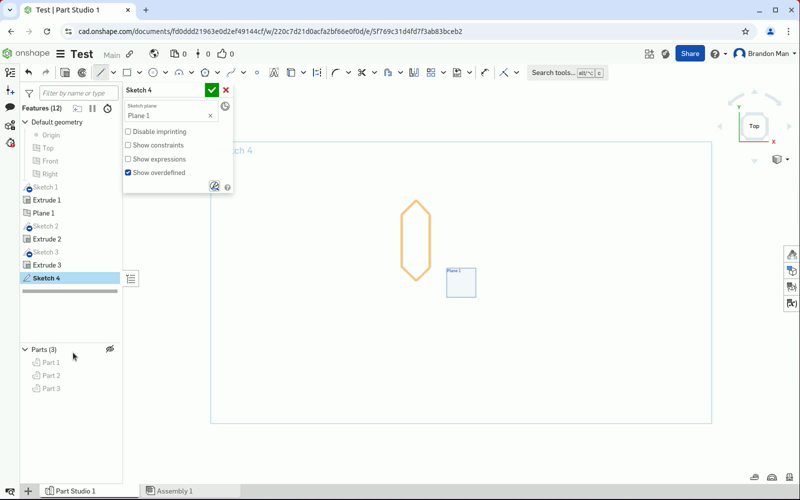
key_down(shift)
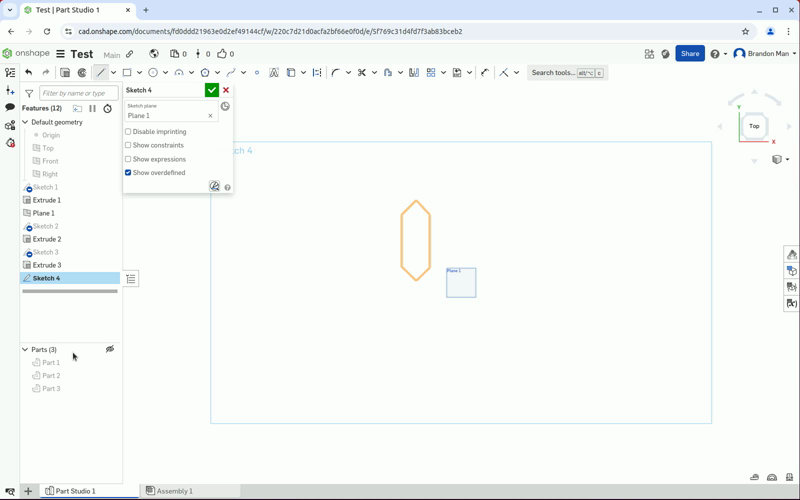
mouse_move(418, 367)
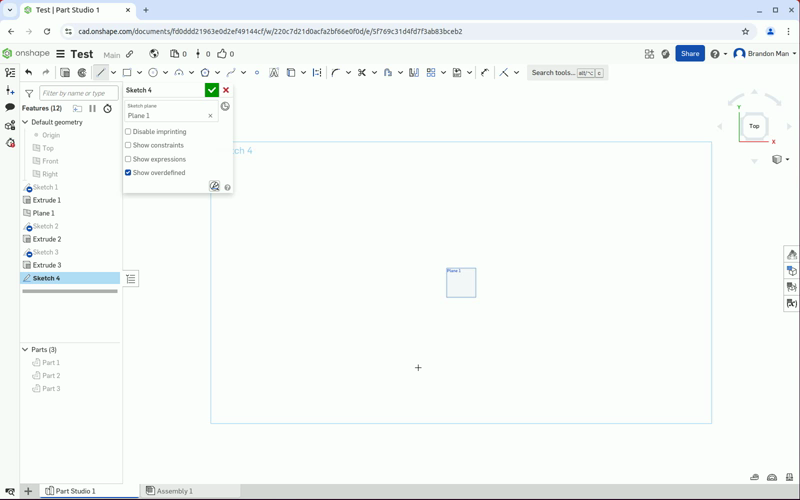
click(418, 367)
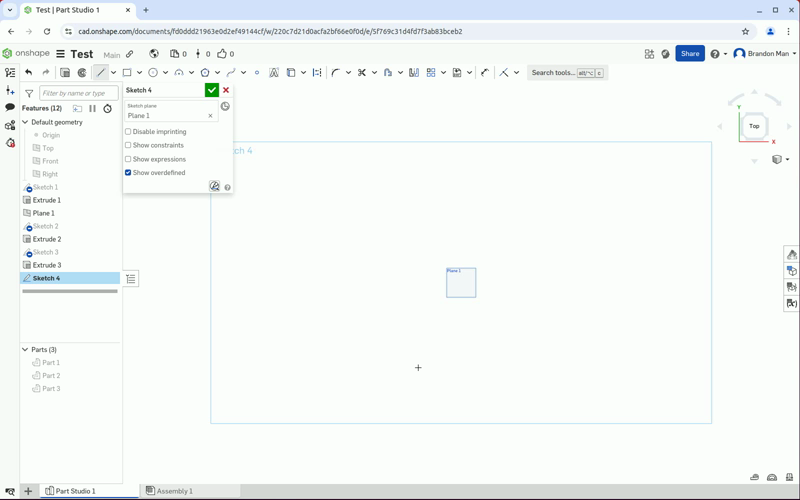
key_up(shift)
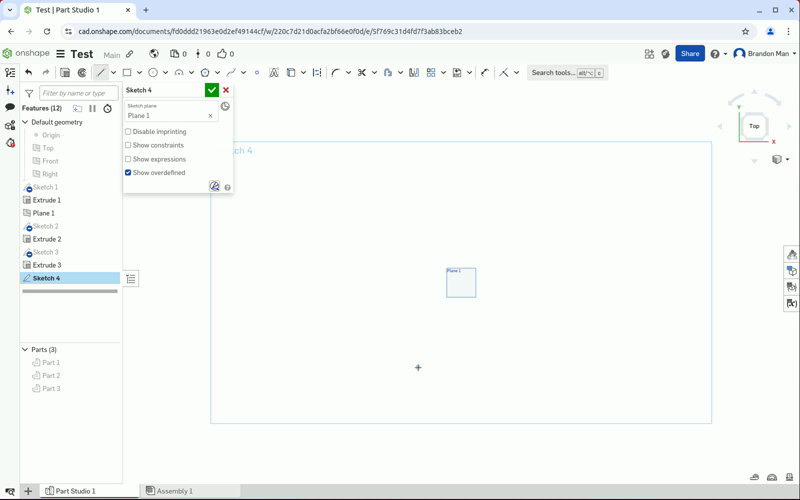
key_down(shift)
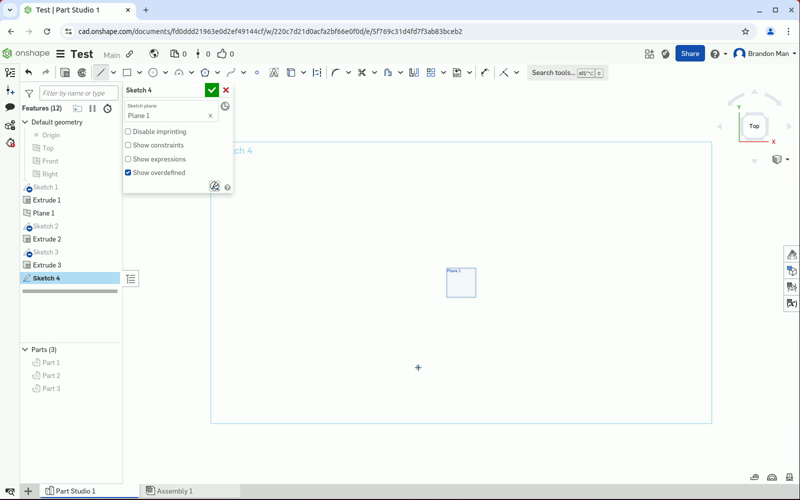
mouse_move(448, 367)
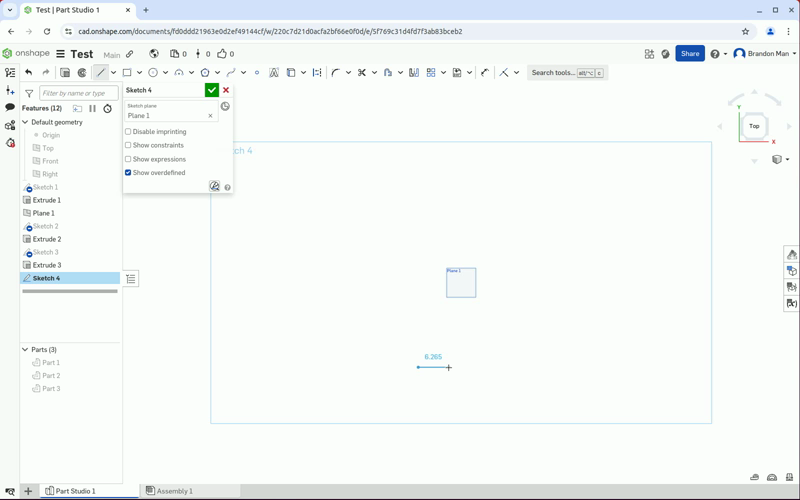
mouse_move(432, 381)
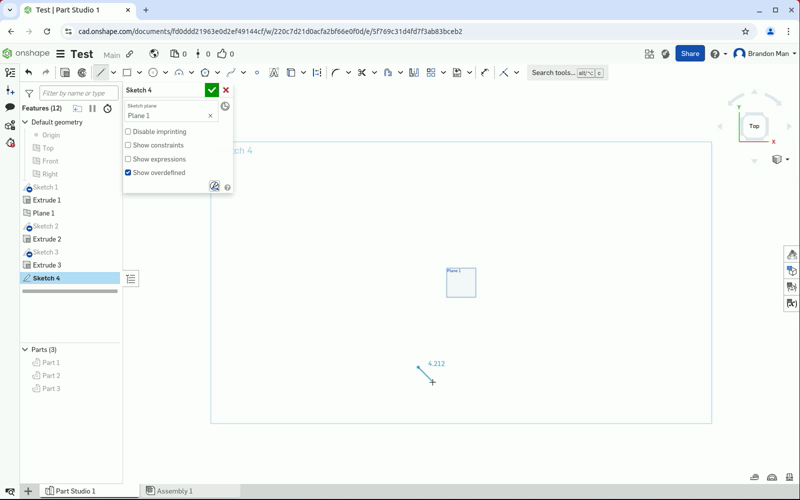
click(432, 381)
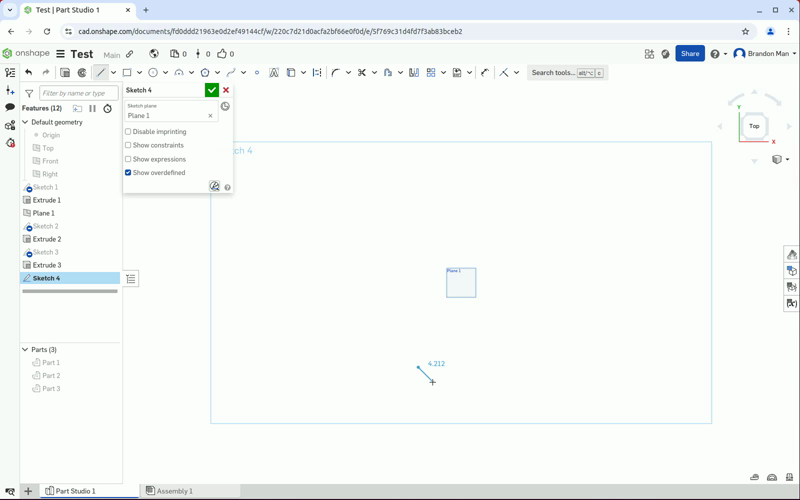
key_up(shift)
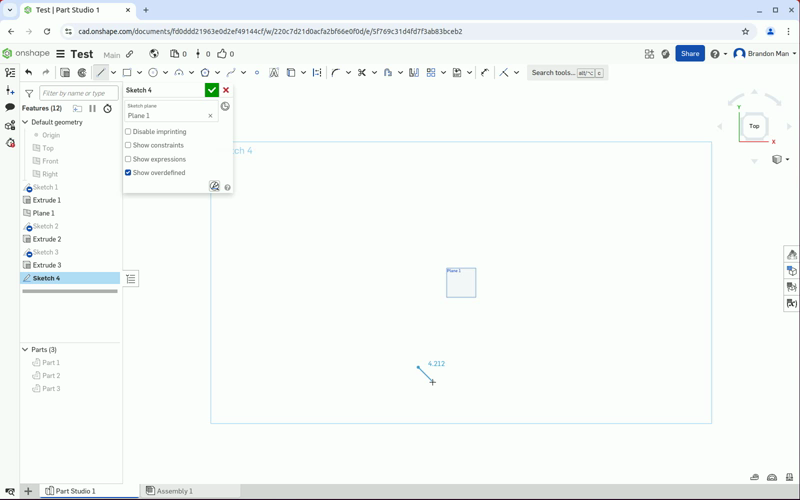
key_down(shift)
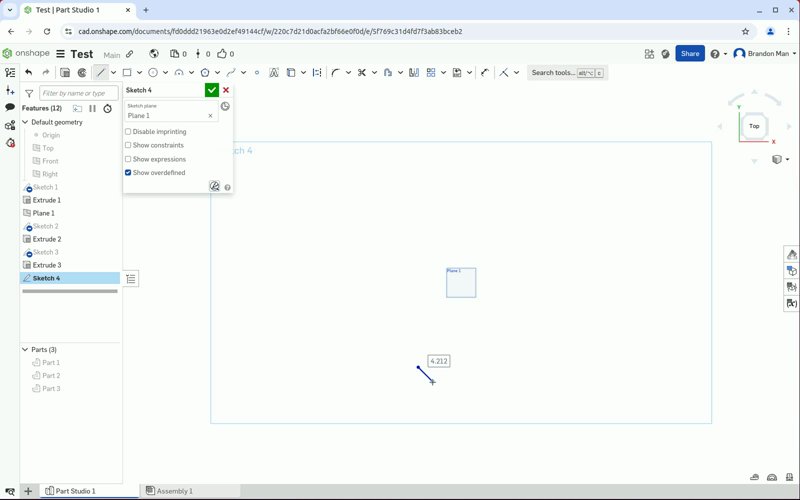
mouse_move(462, 381)
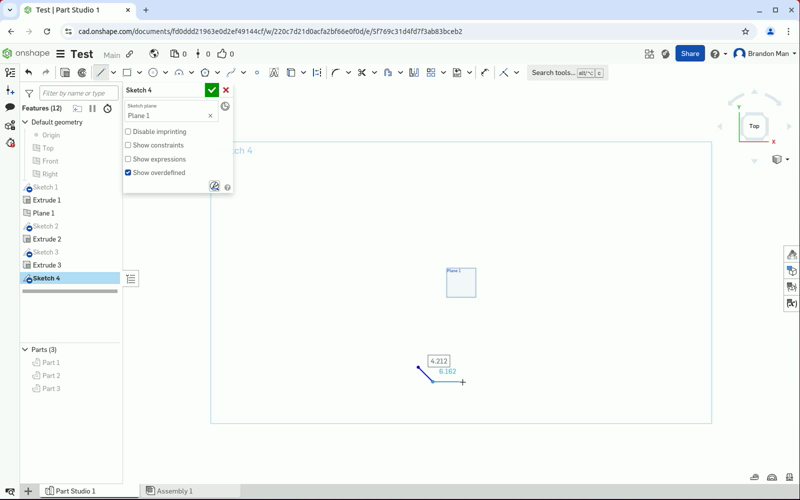
mouse_move(461, 381)
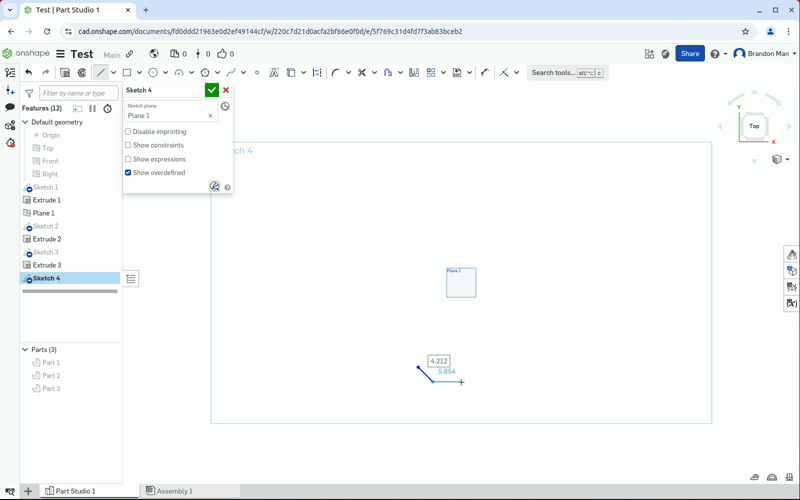
click(461, 381)
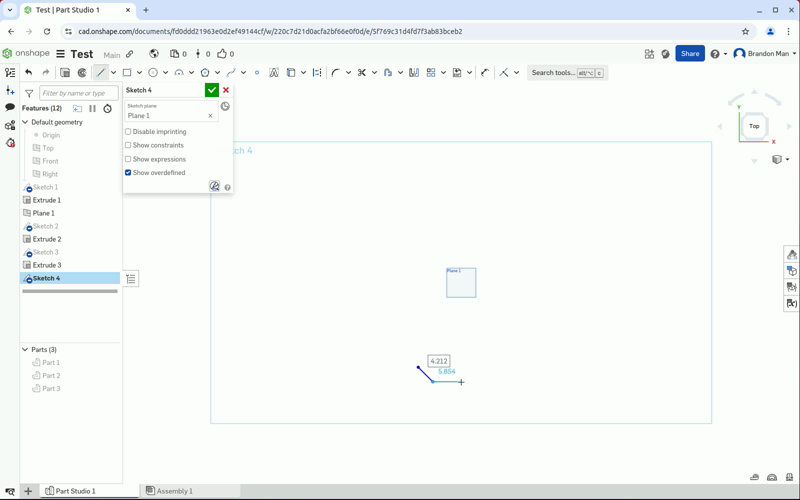
key_up(shift)
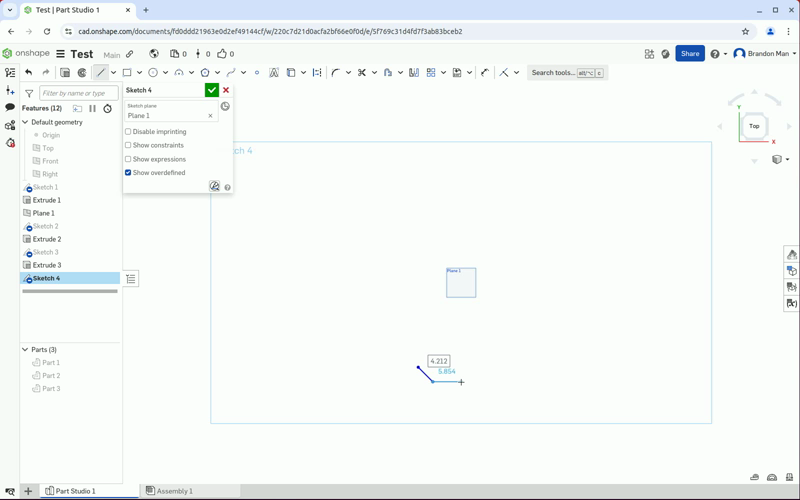
key_down(shift)
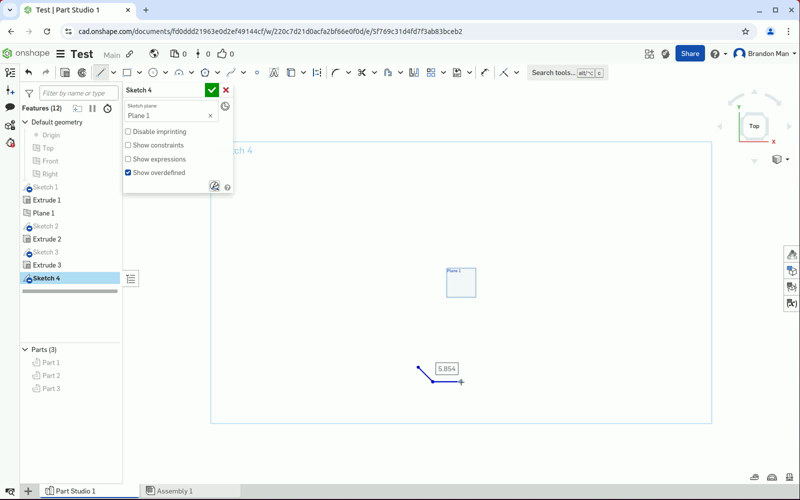
mouse_move(491, 381)
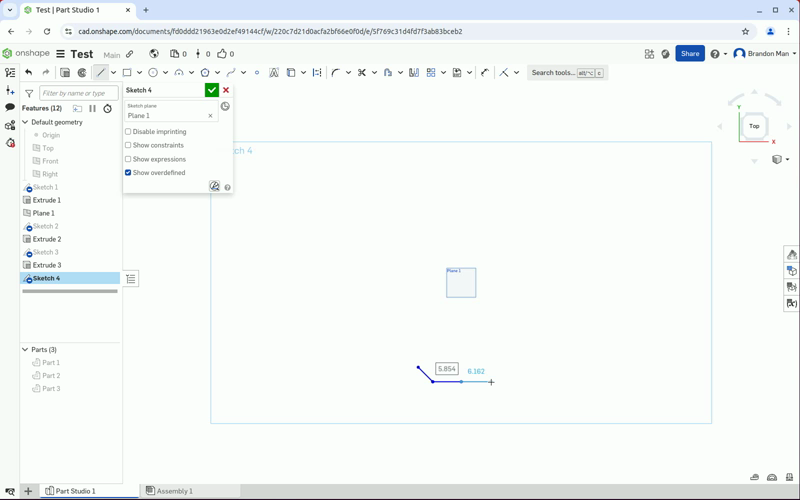
mouse_move(489, 381)
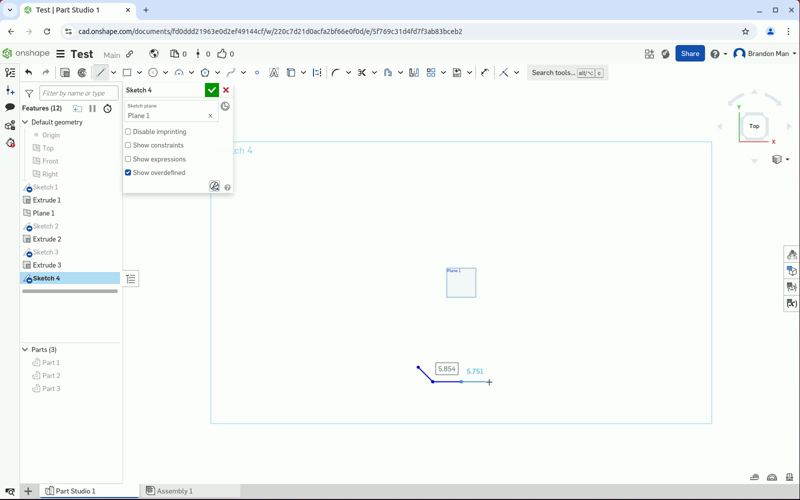
click(489, 381)
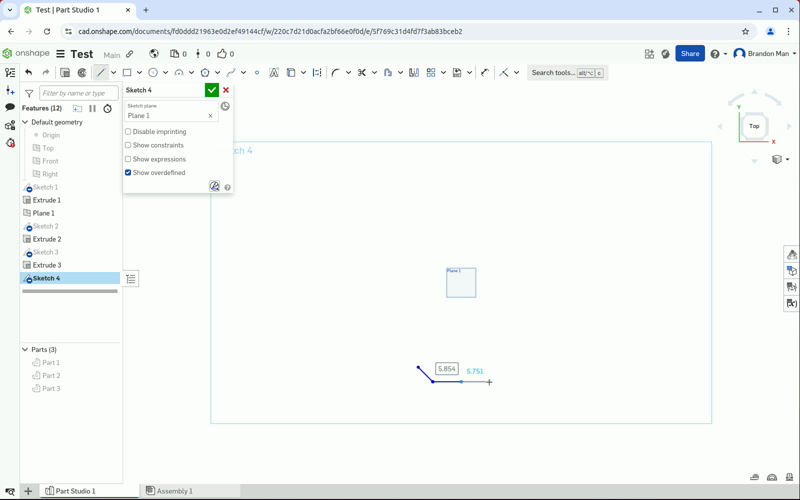
key_up(shift)
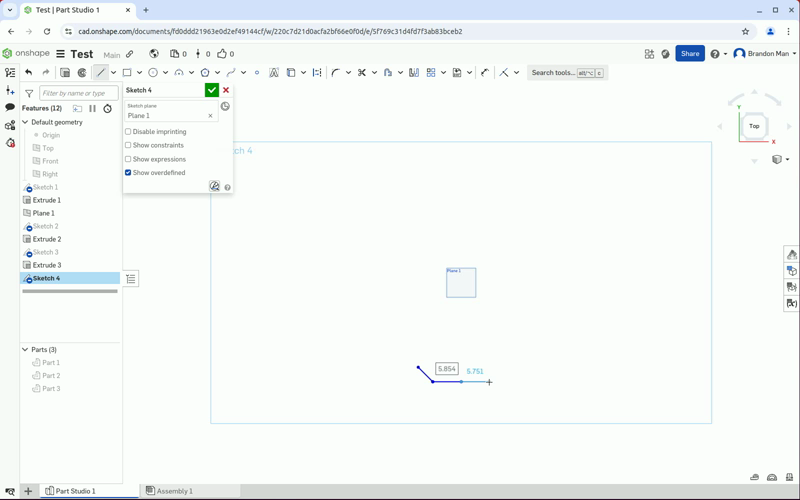
key_down(shift)
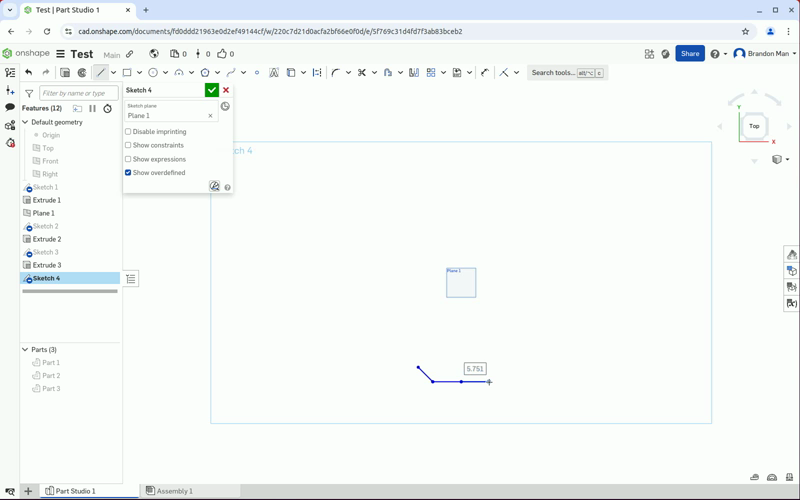
mouse_move(519, 381)
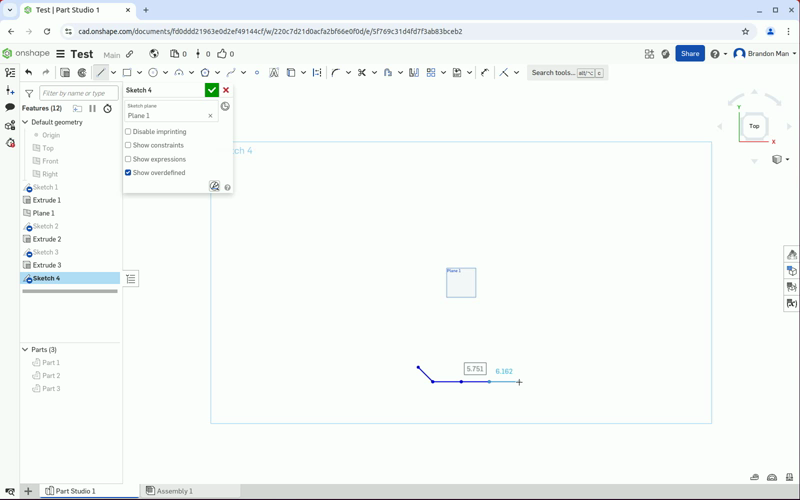
mouse_move(503, 367)
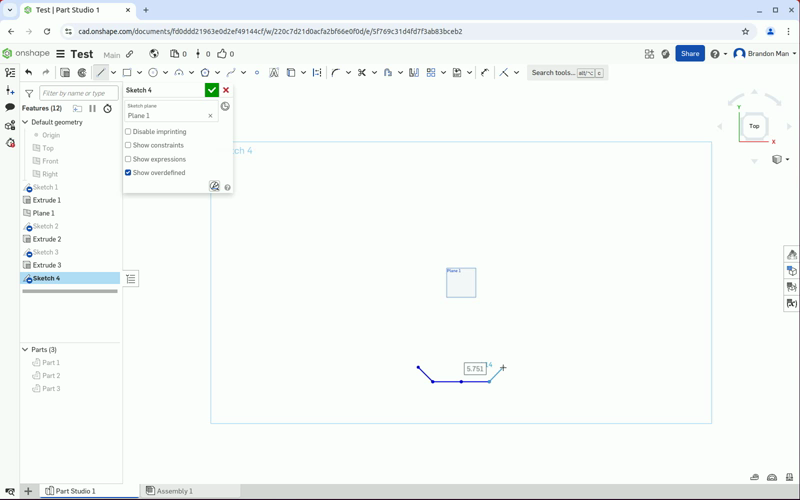
click(503, 367)
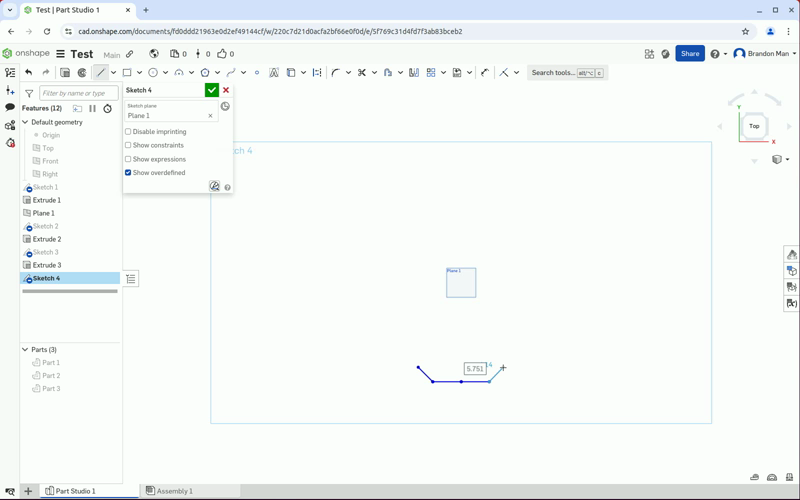
key_up(shift)
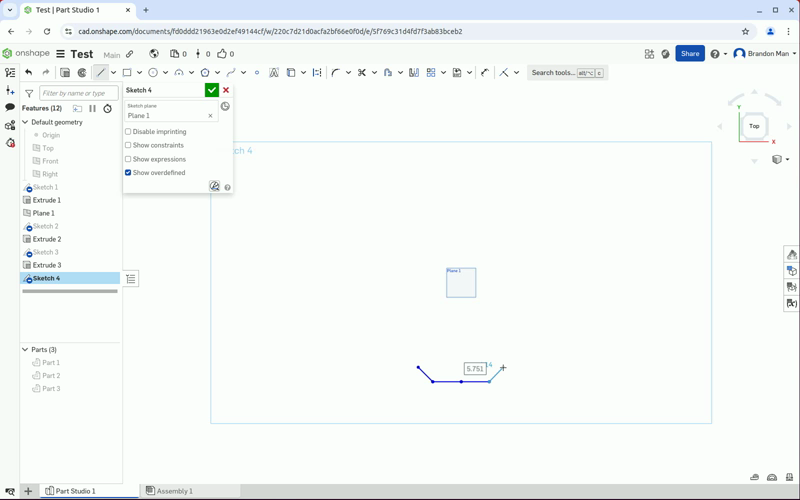
key_down(shift)
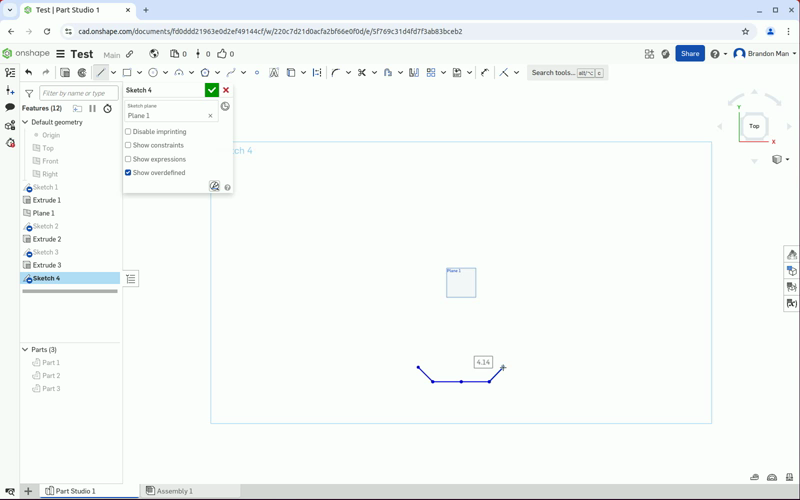
mouse_move(533, 367)
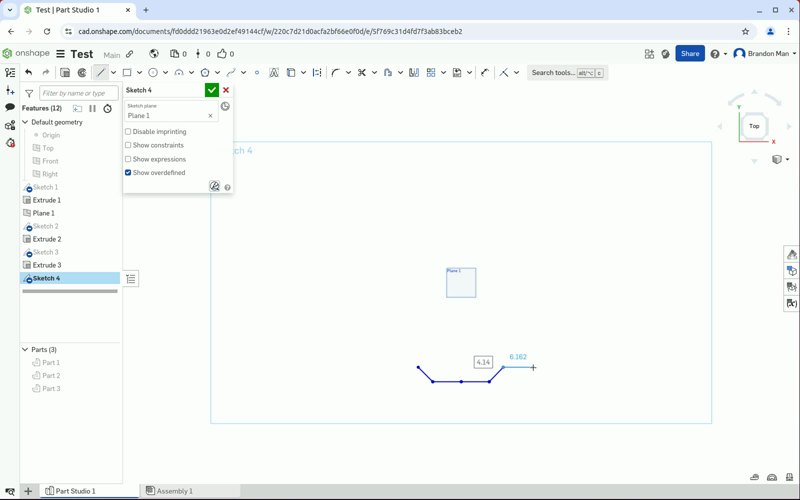
mouse_move(489, 352)
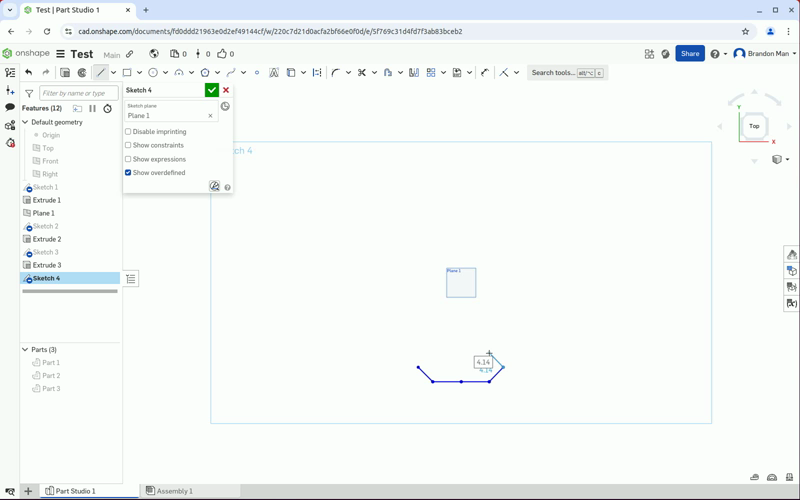
click(489, 352)
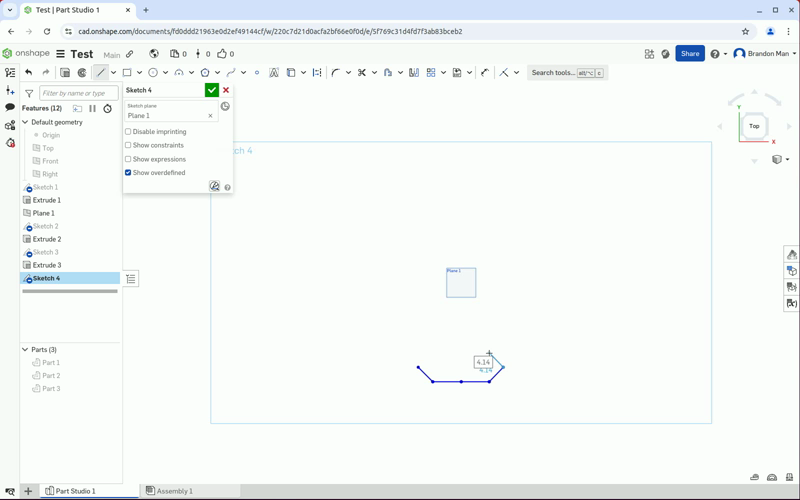
key_up(shift)
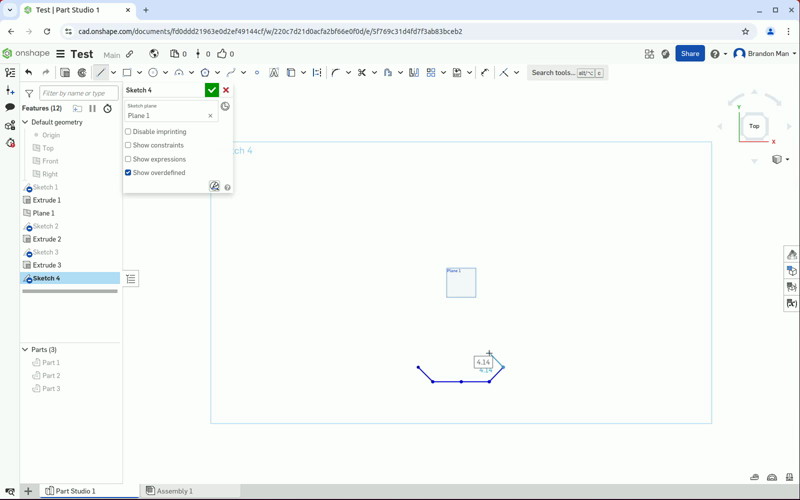
key_down(shift)
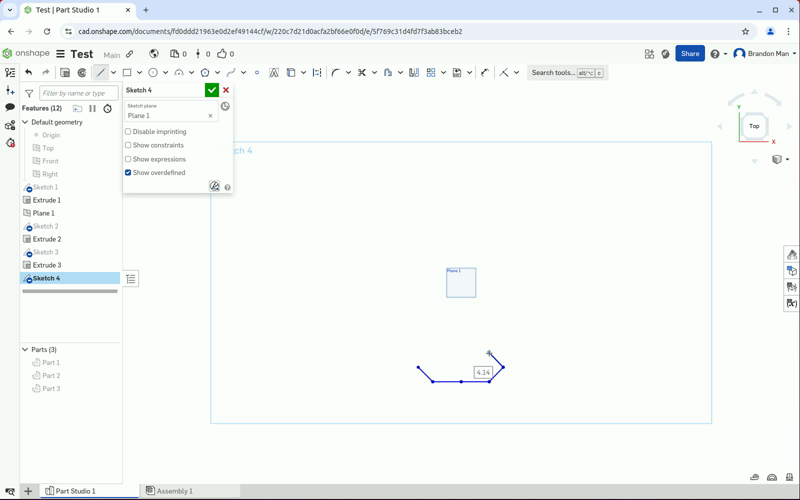
mouse_move(519, 352)
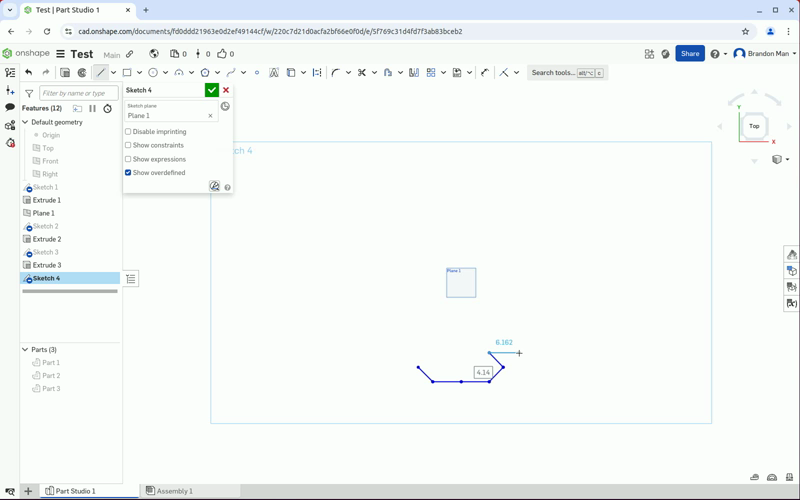
mouse_move(461, 352)
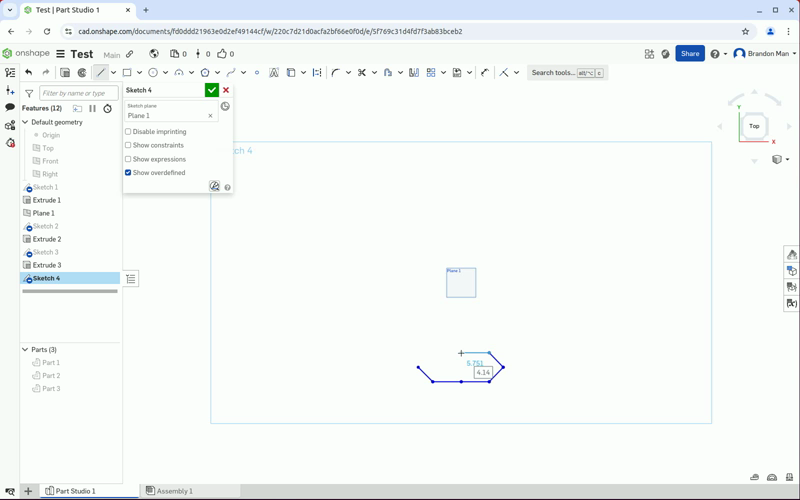
click(461, 352)
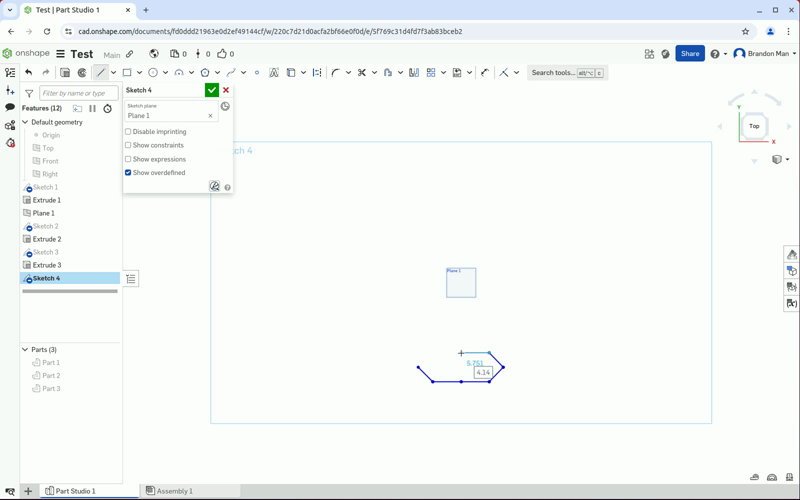
key_up(shift)
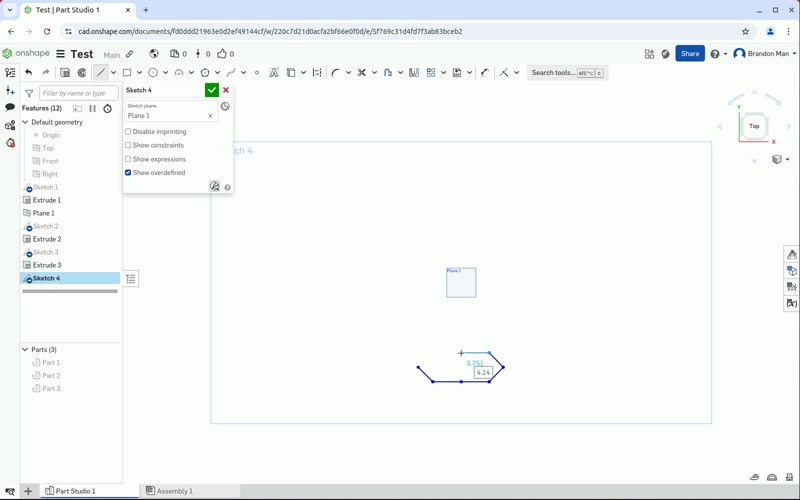
key_down(shift)
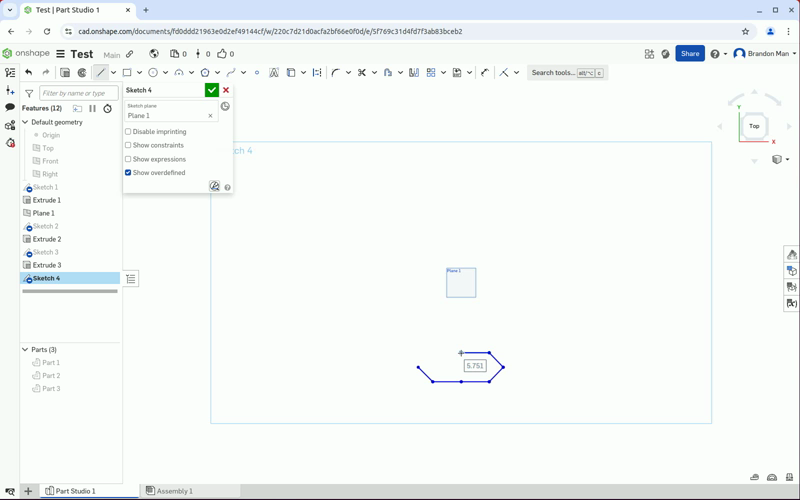
mouse_move(491, 352)
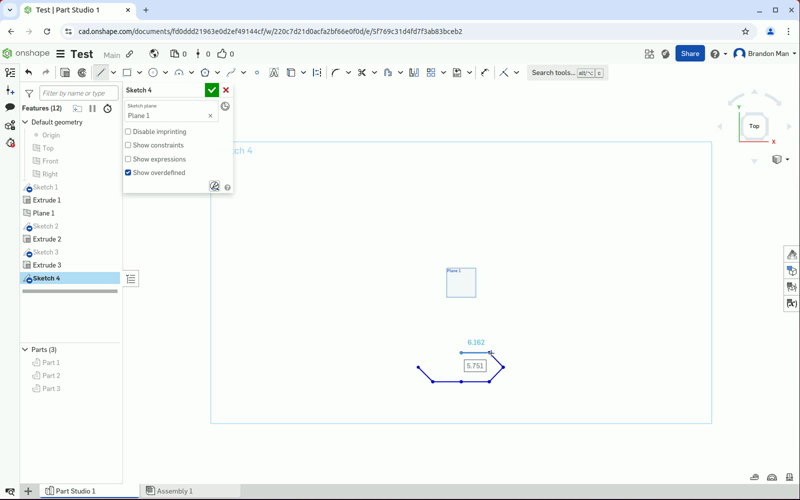
mouse_move(432, 352)
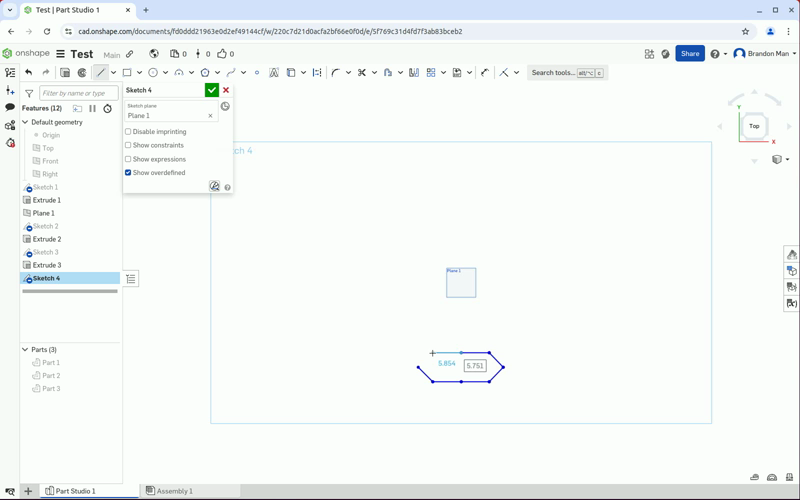
click(432, 352)
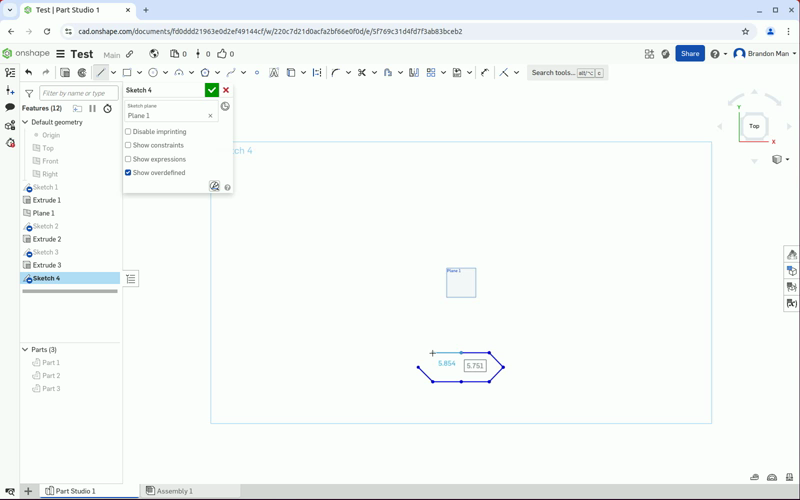
key_up(shift)
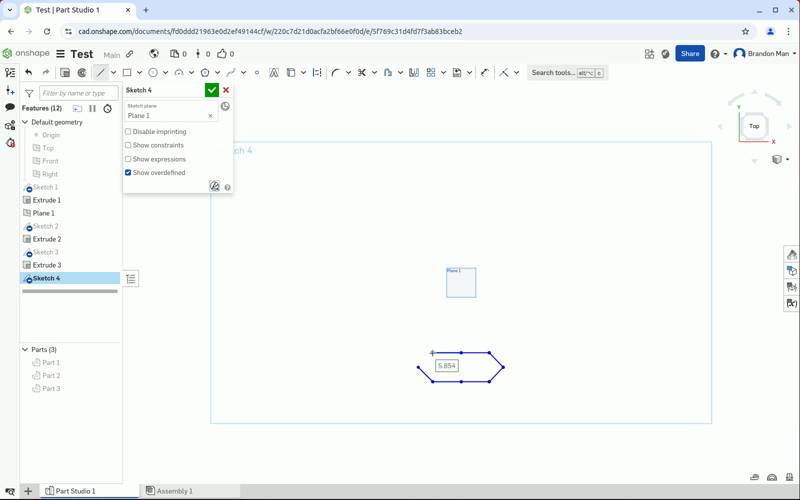
mouse_move(462, 352)
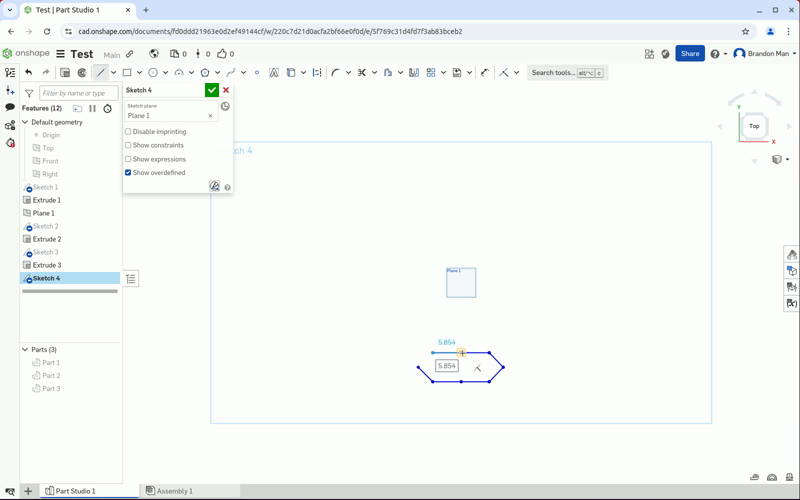
key_down(shift)
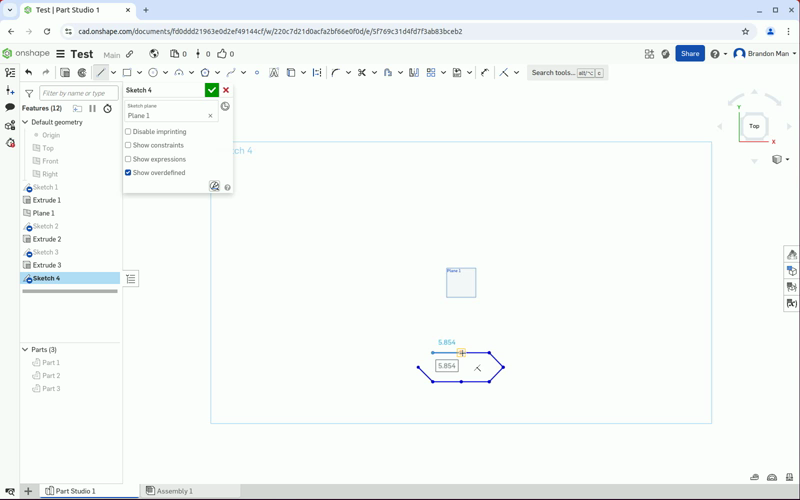
mouse_move(418, 367)
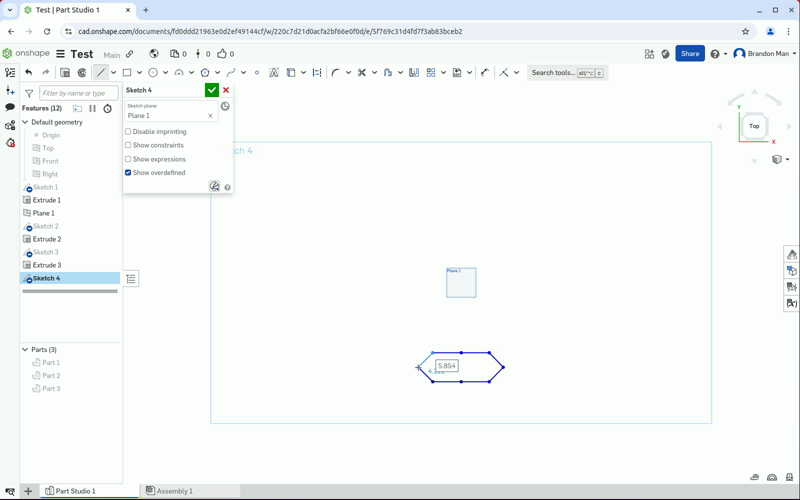
key_up(shift)
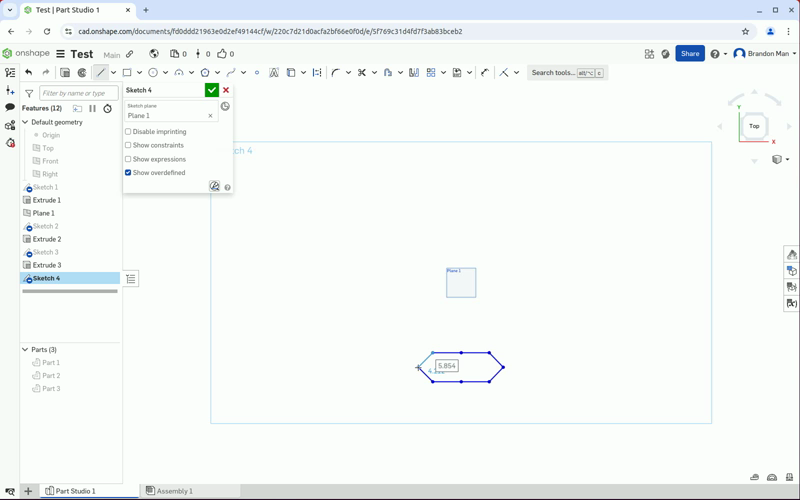
click(418, 367)
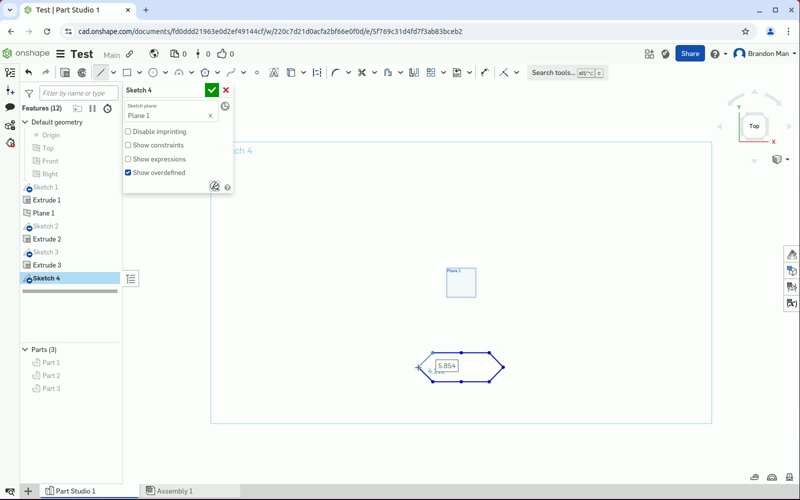
key(esc)
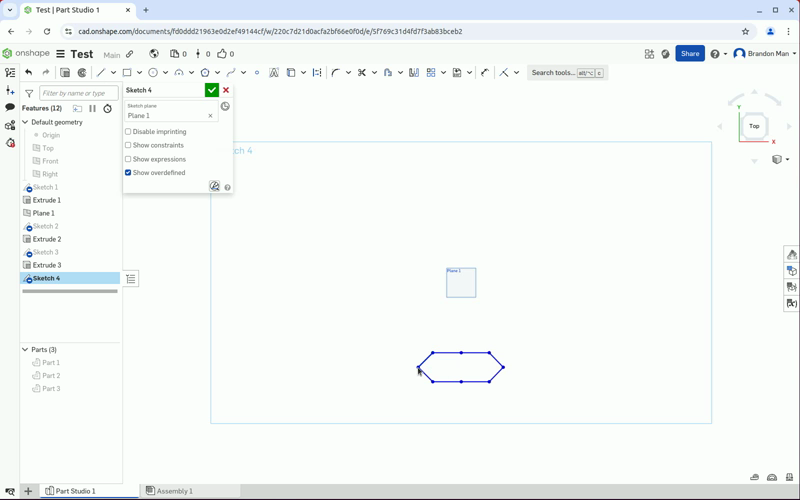
mouse_move(481, 362)
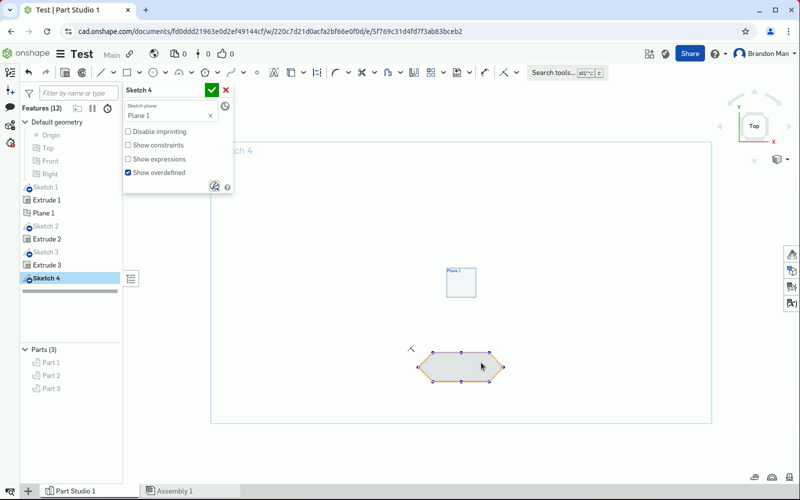
click(481, 362)
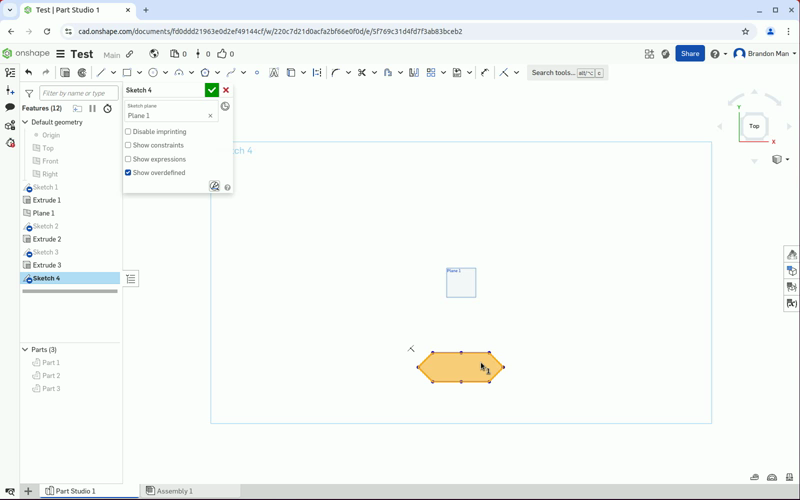
mouse_move(73, 352)
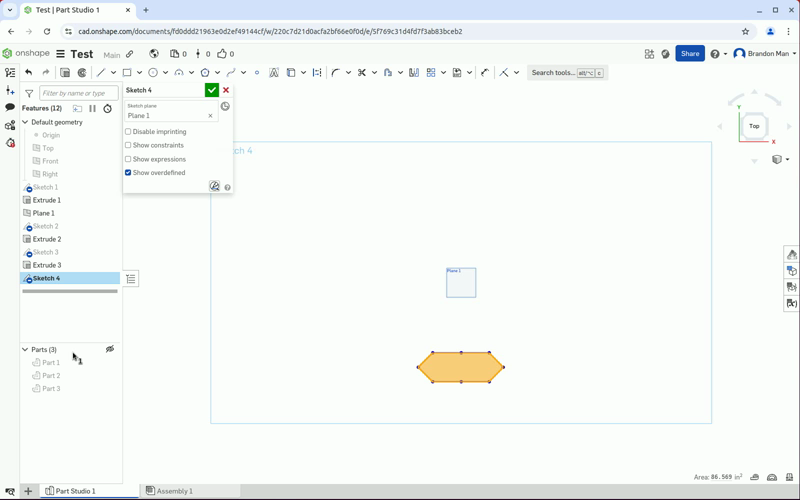
key(shift+y)
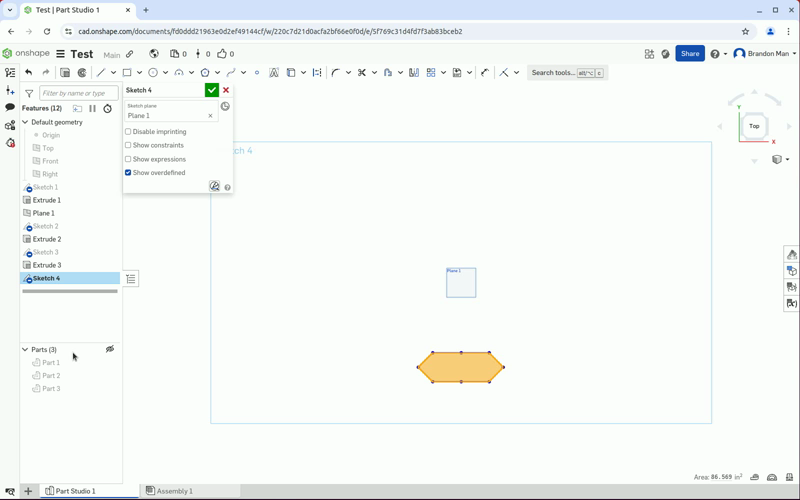
key(shift+e)
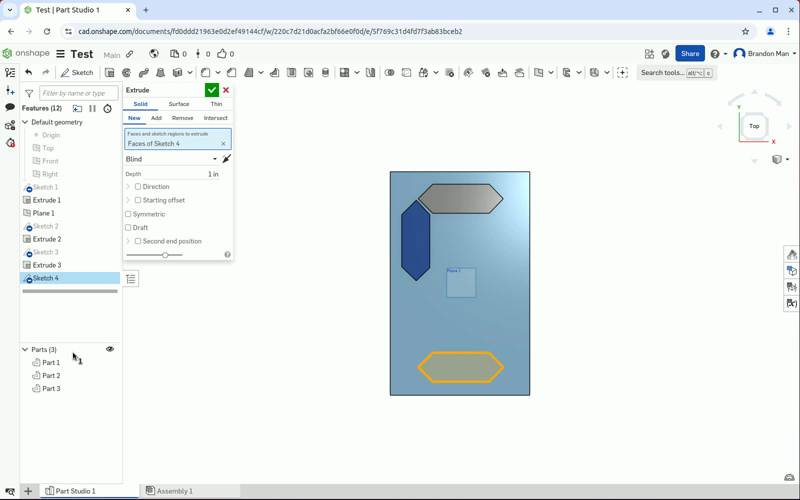
mouse_move(143, 106)
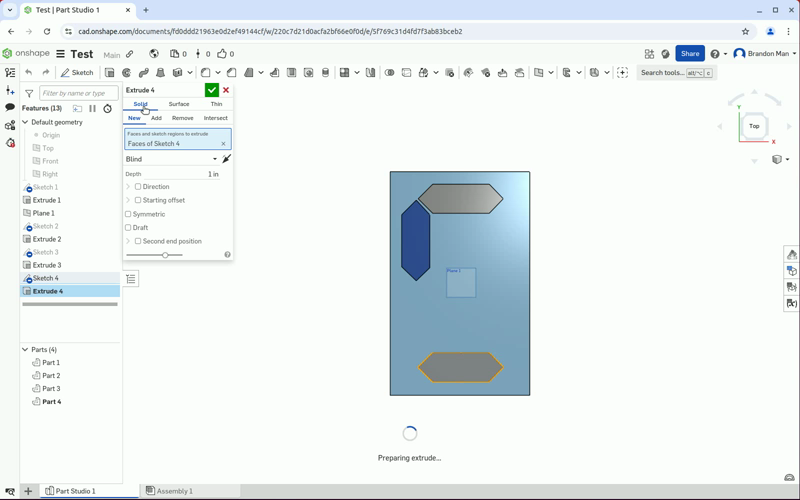
click(143, 106)
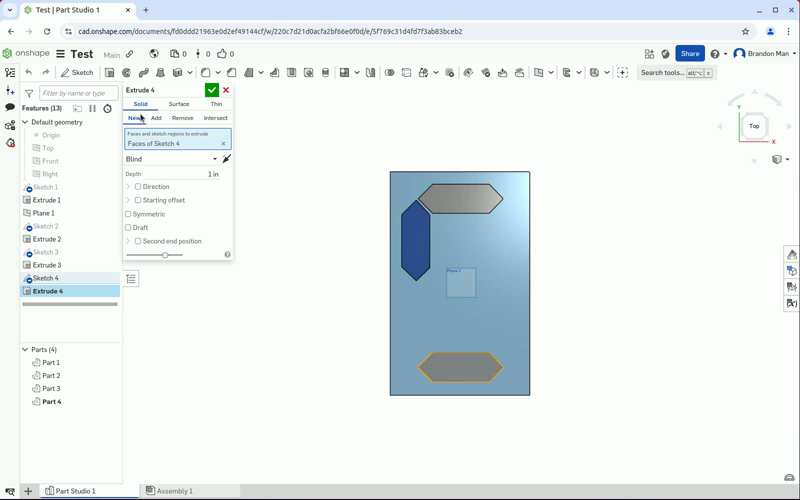
mouse_move(137, 120)
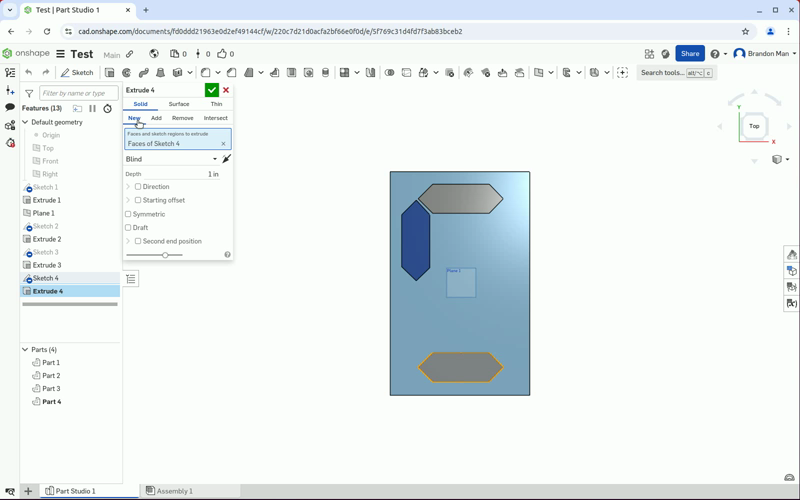
click(137, 120)
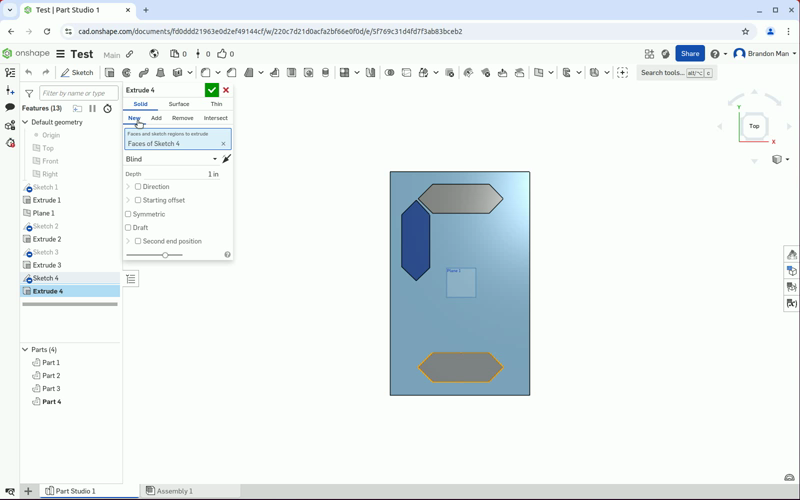
key(tab, 4)
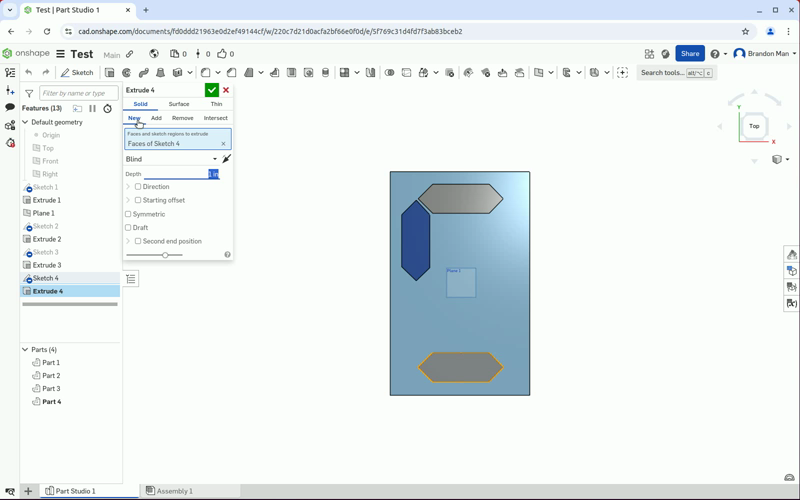
text(5.777)
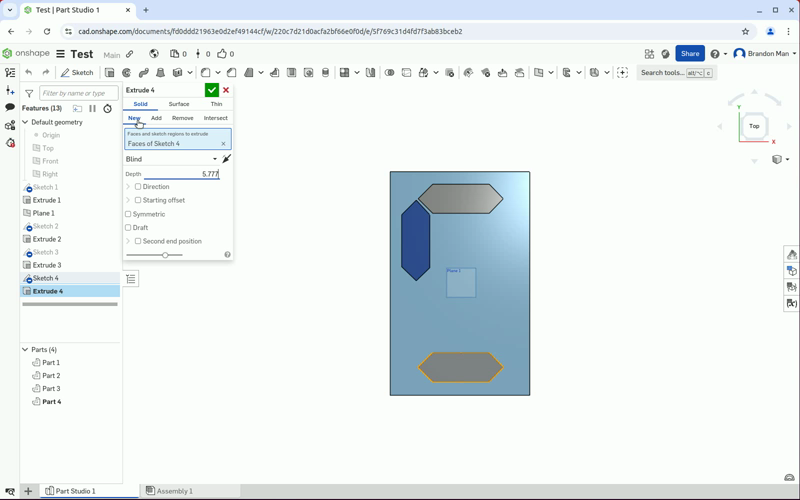
key(enter)
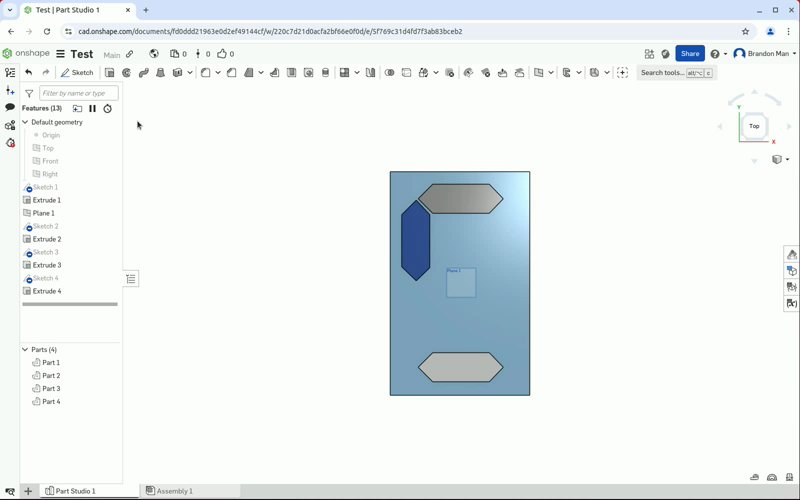
key(shift+h)
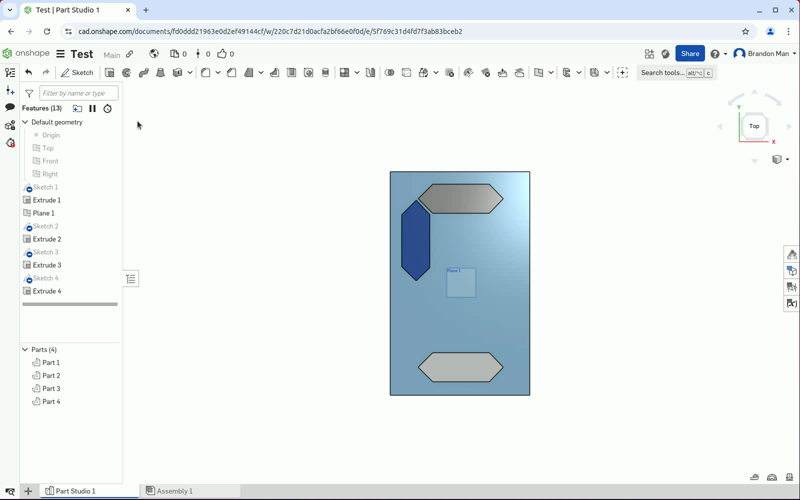
key(shift+h)
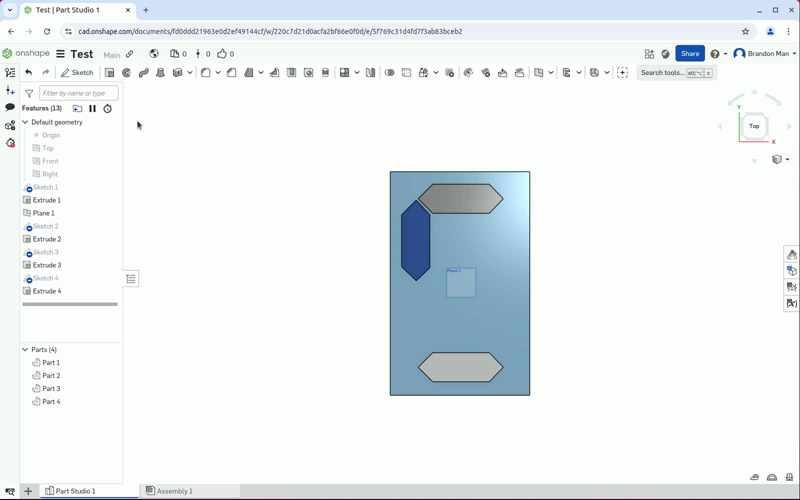
mouse_move(73, 189)
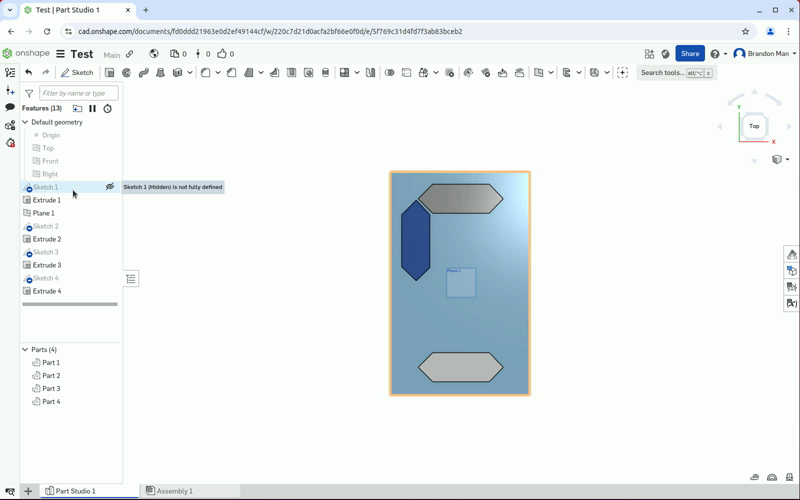
click(73, 189)
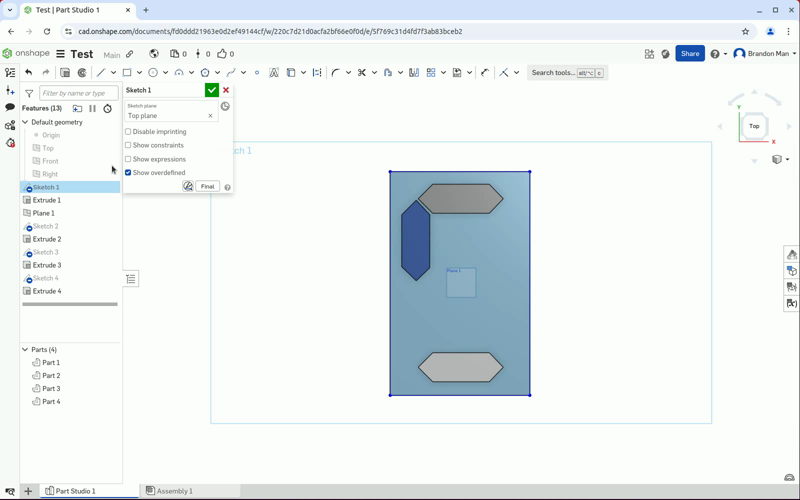
mouse_move(229, 92)
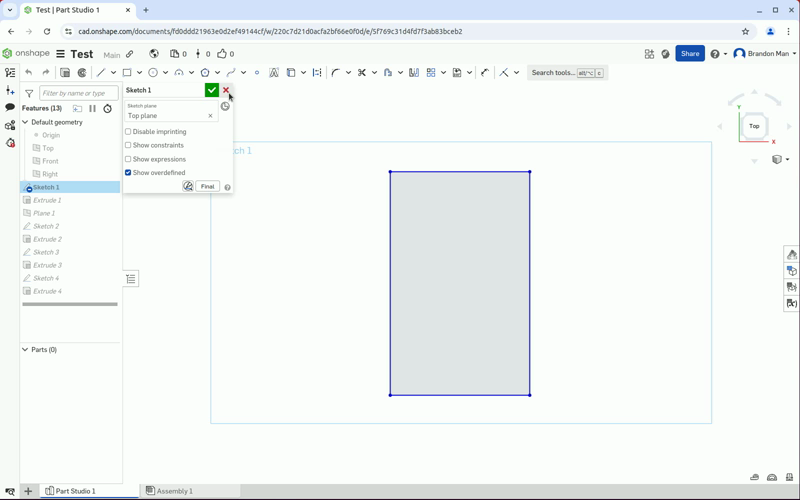
click(229, 92)
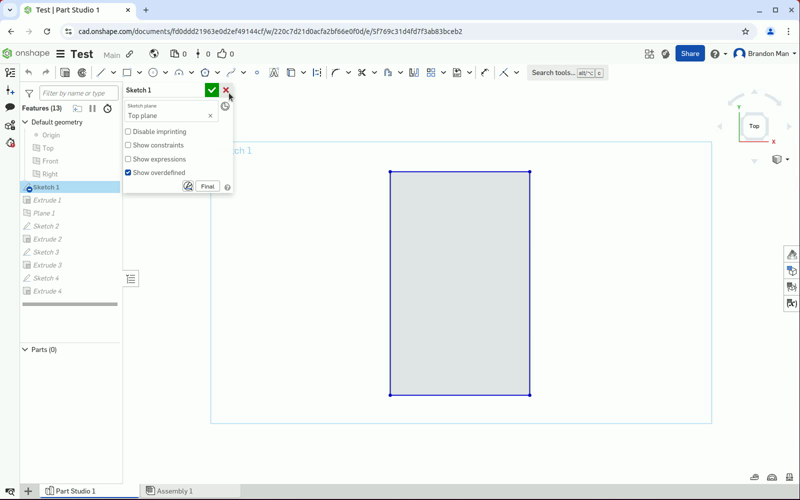
key(shift+s)
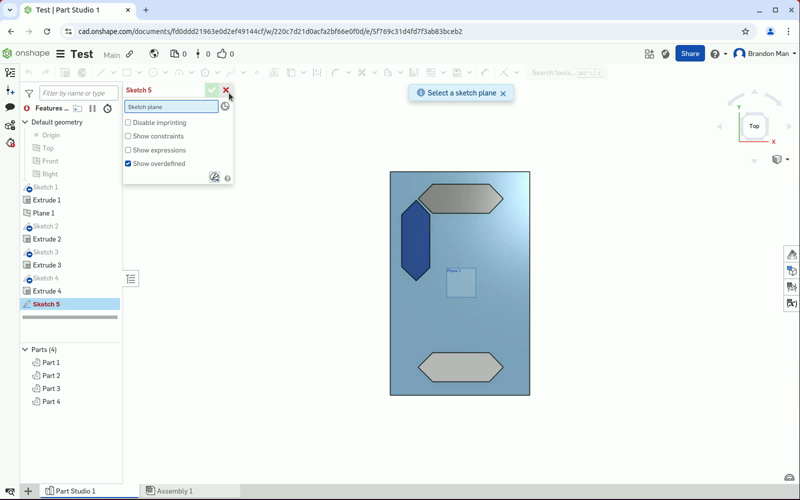
mouse_move(73, 215)
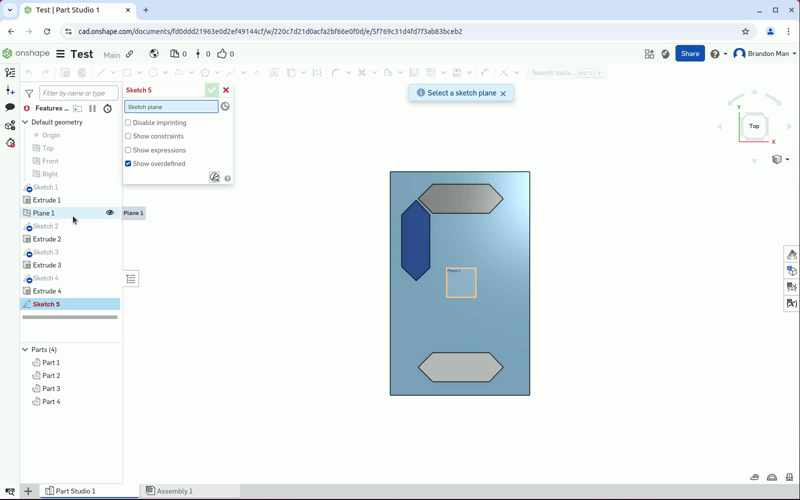
click(73, 215)
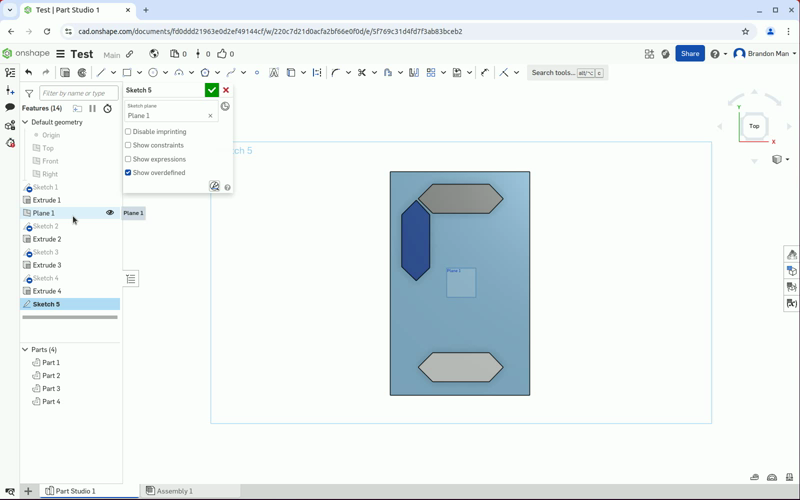
mouse_move(73, 352)
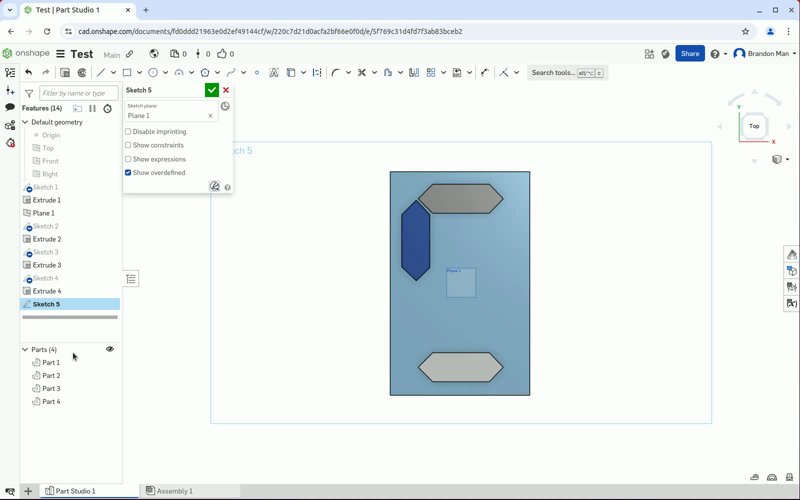
key(y)
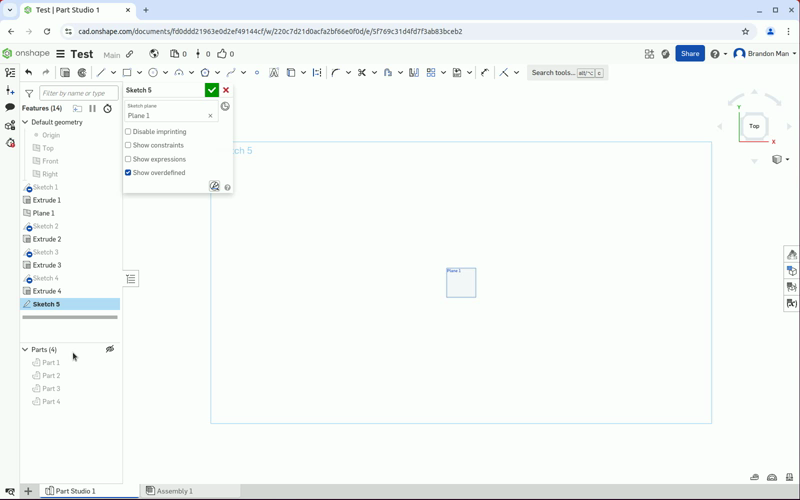
key(l)
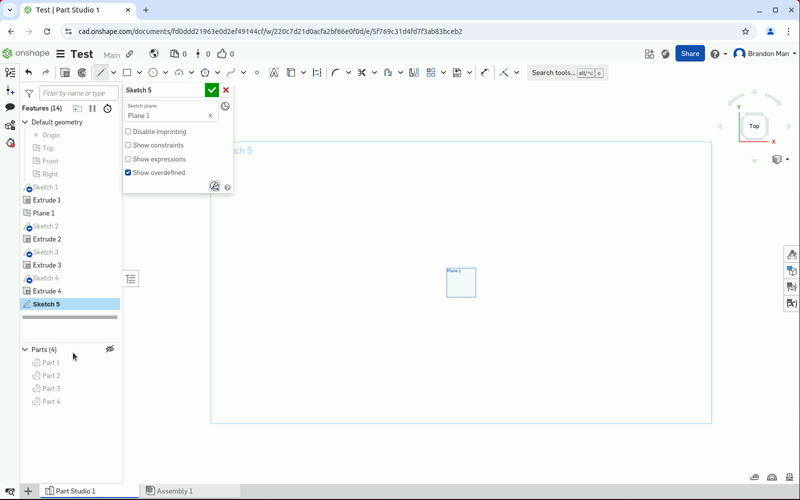
key_down(shift)
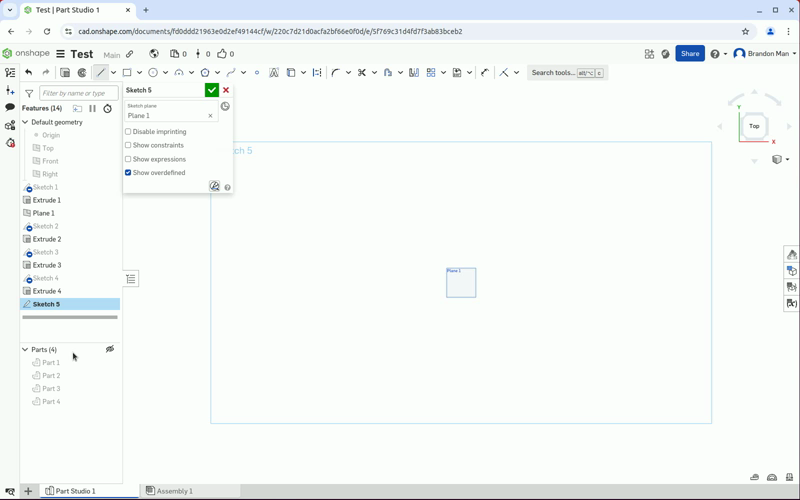
mouse_move(401, 351)
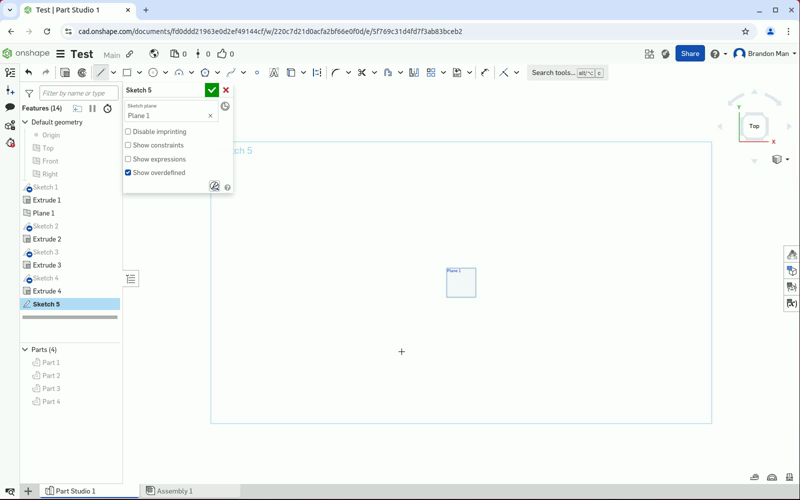
click(401, 351)
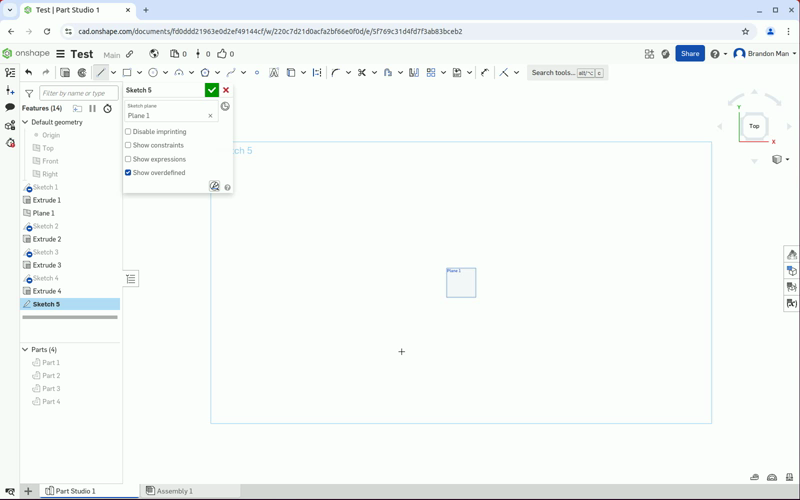
key_up(shift)
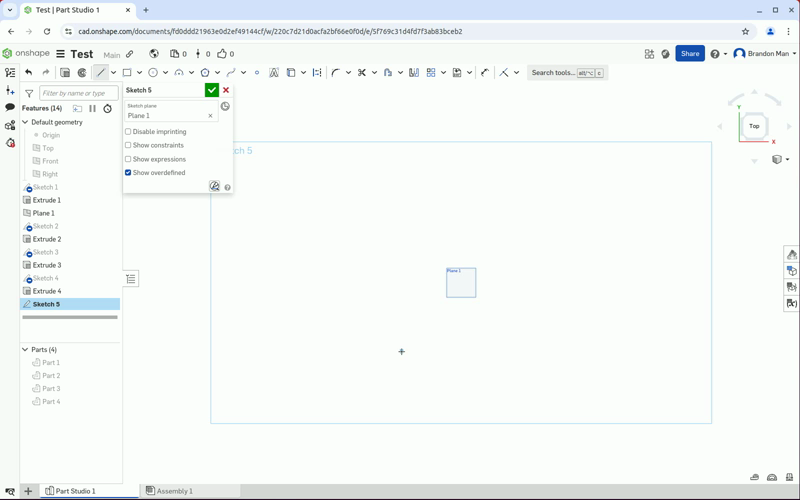
key_down(shift)
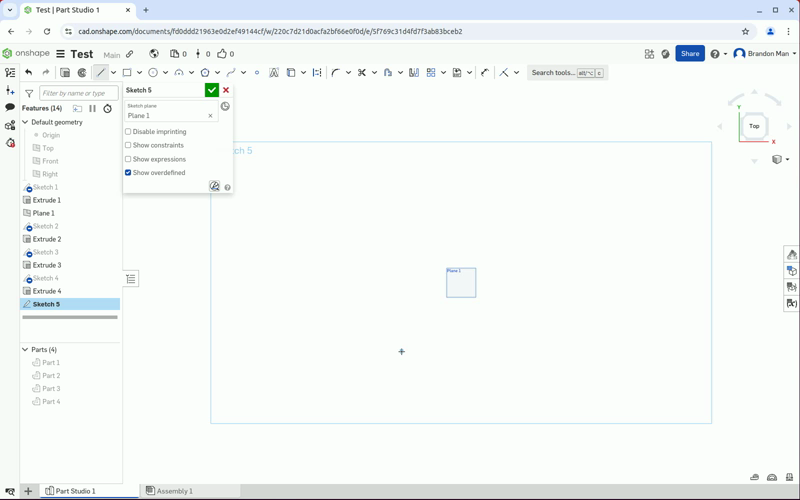
mouse_move(431, 351)
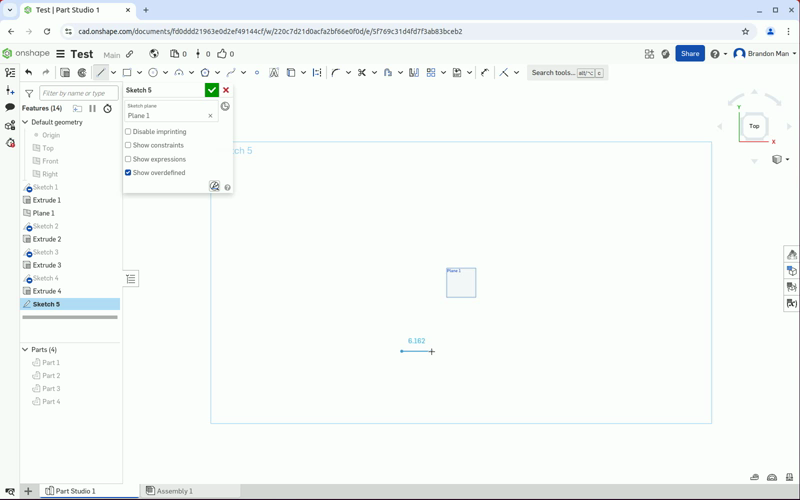
mouse_move(416, 365)
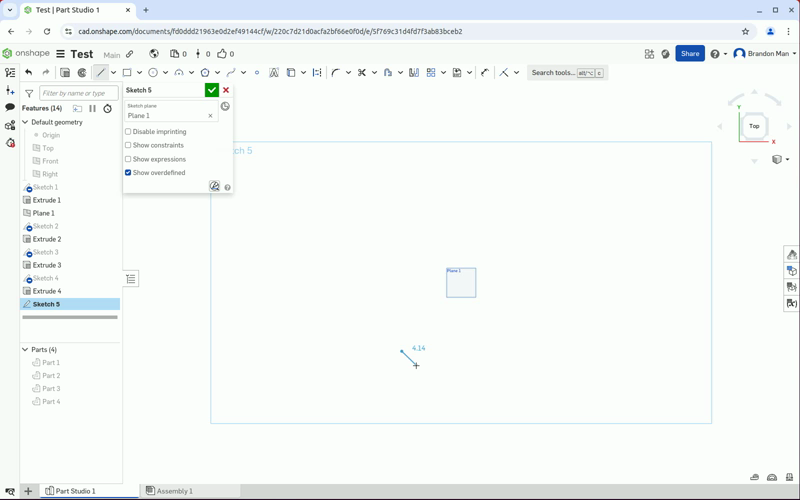
click(416, 365)
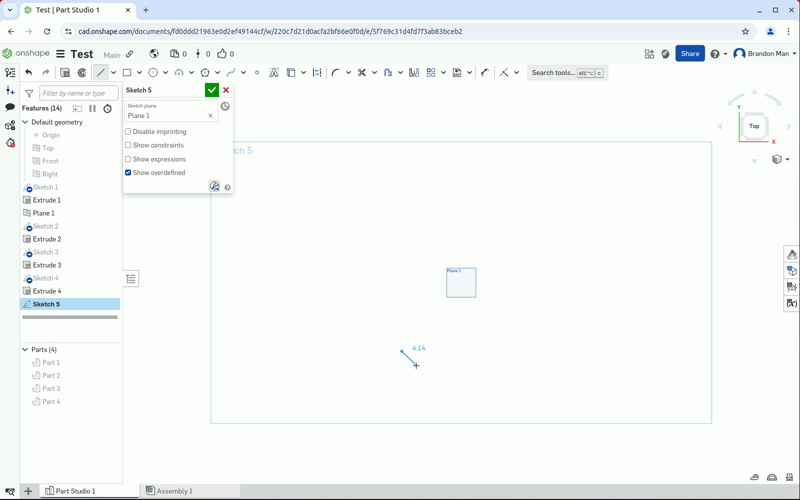
key_up(shift)
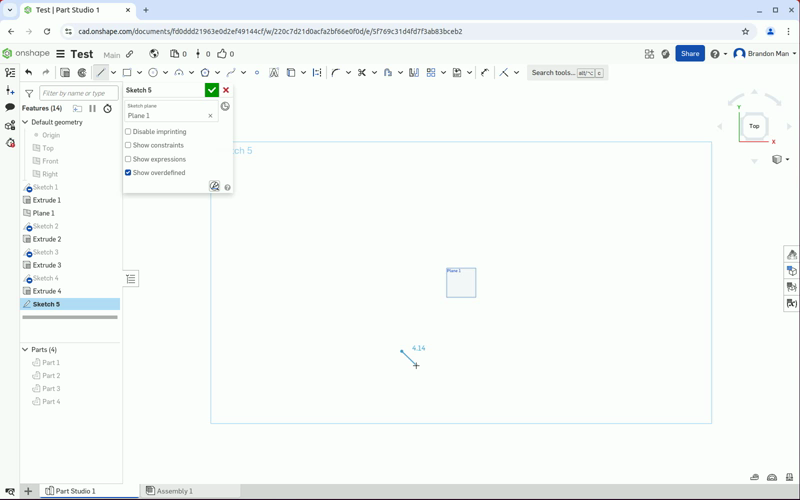
key_down(shift)
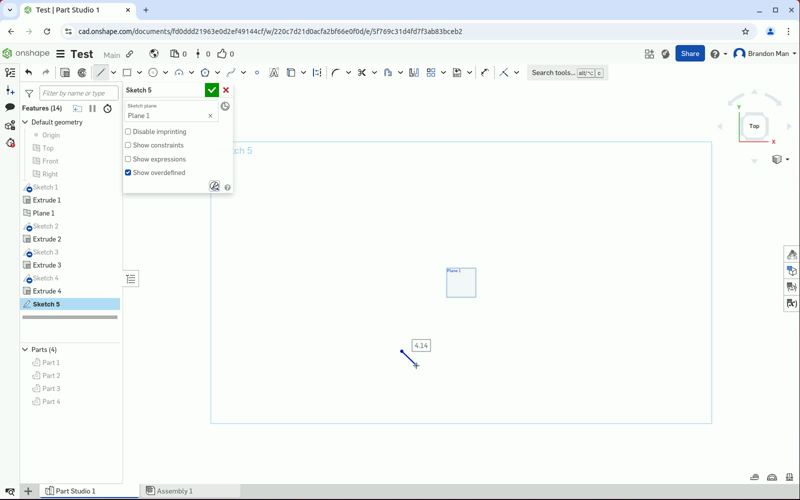
mouse_move(446, 365)
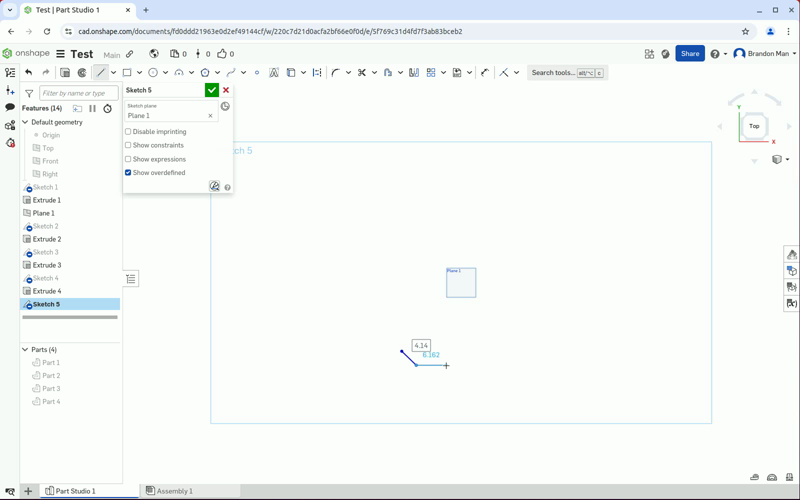
mouse_move(430, 351)
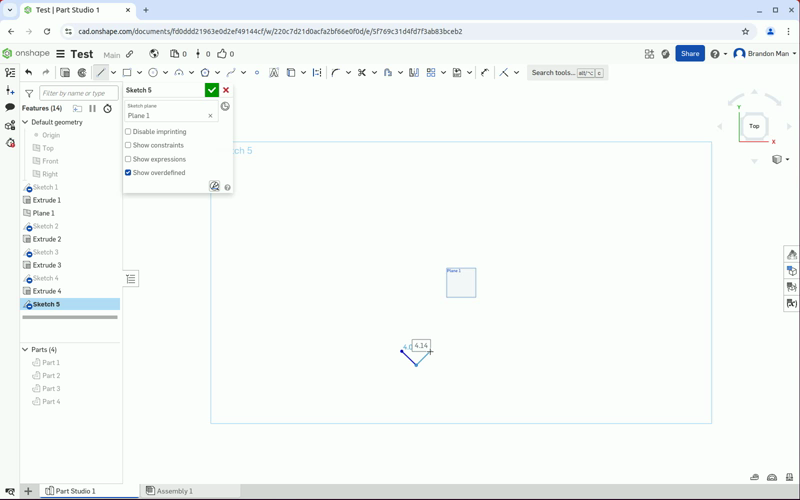
click(430, 351)
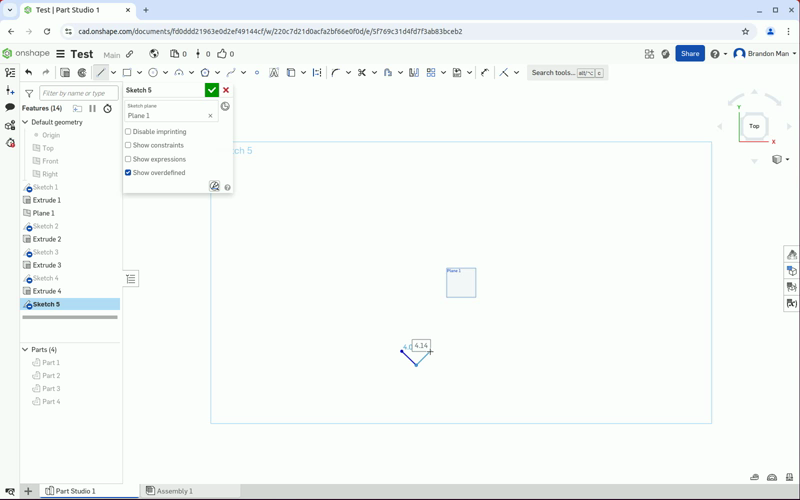
key_up(shift)
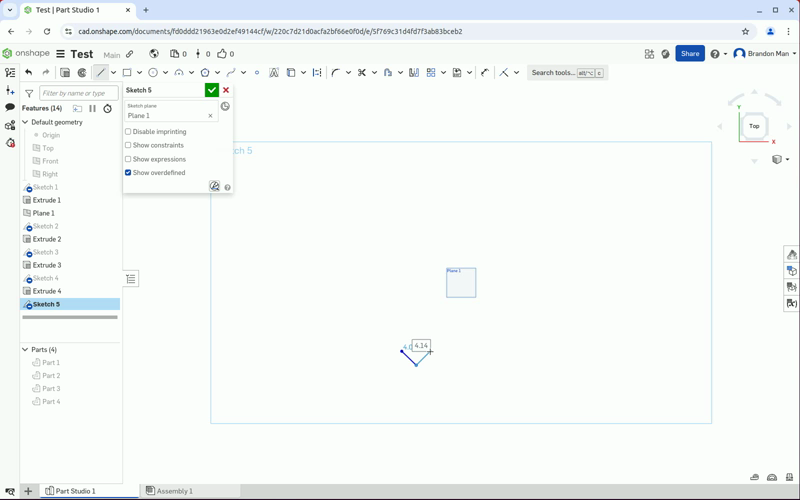
key_down(shift)
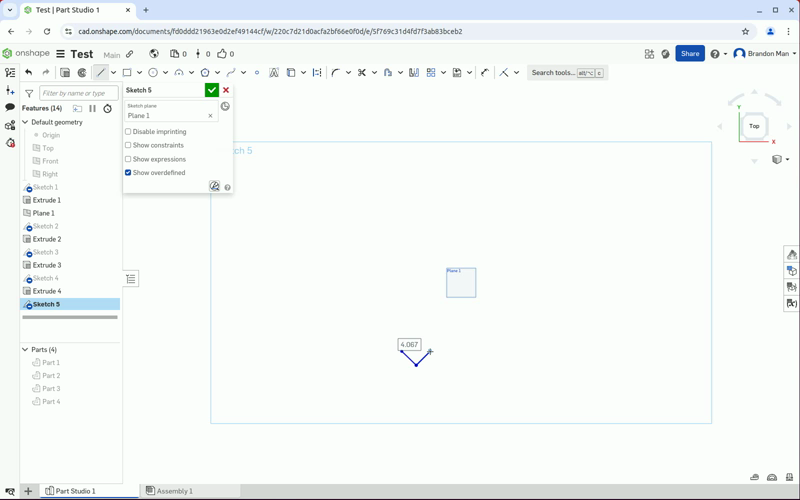
mouse_move(460, 351)
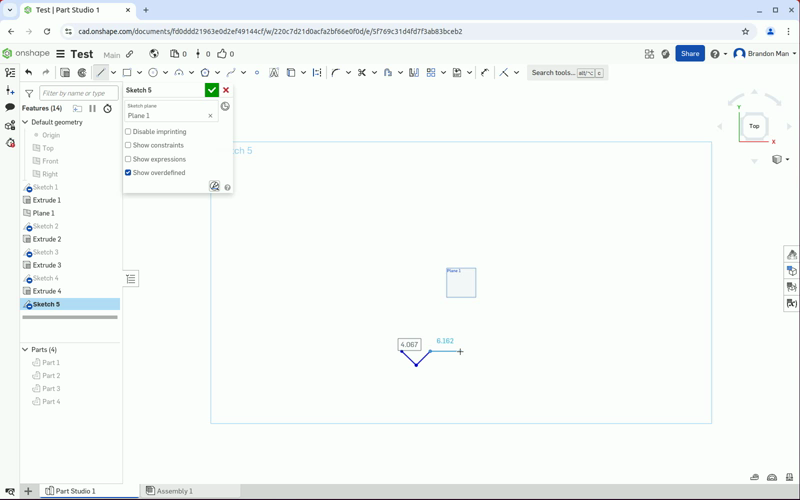
mouse_move(430, 296)
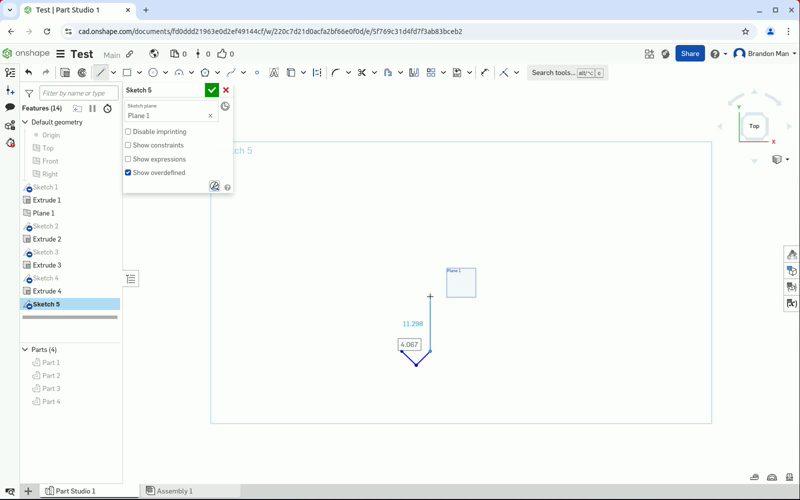
click(430, 296)
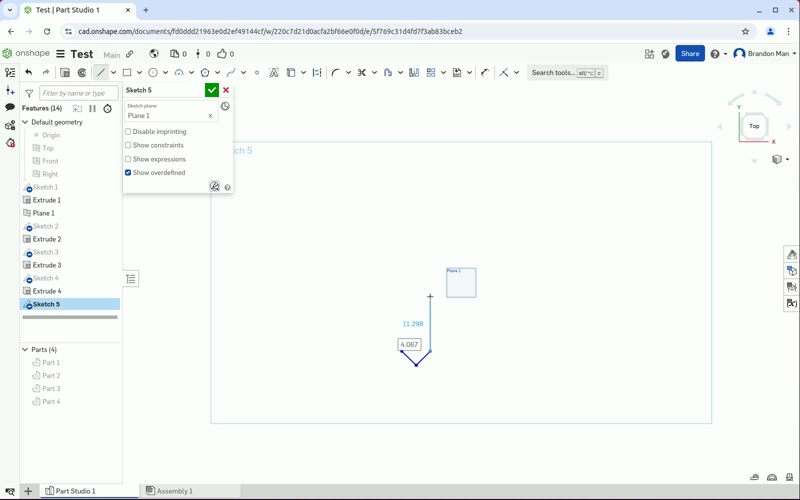
key_up(shift)
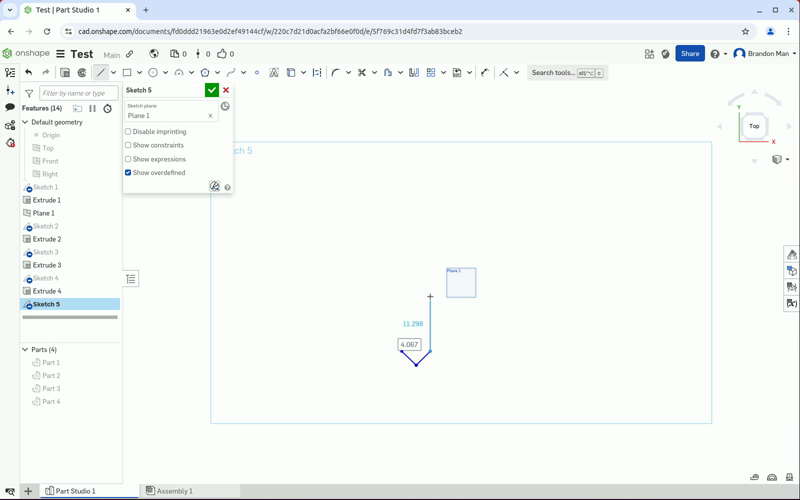
key_down(shift)
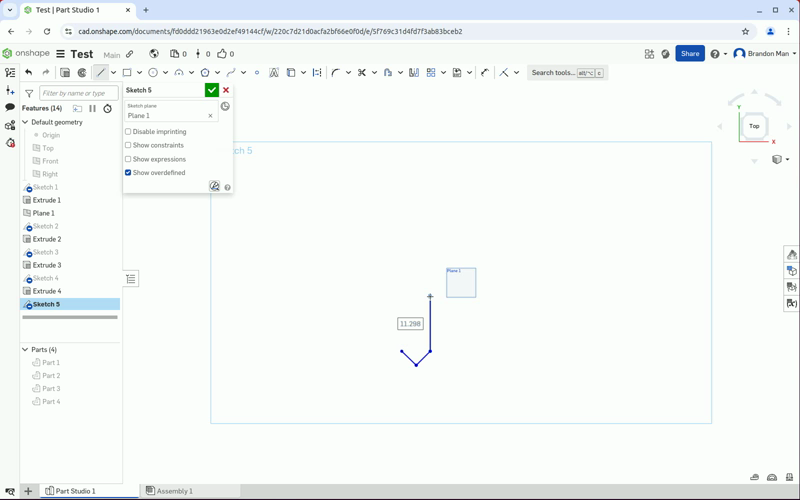
mouse_move(460, 296)
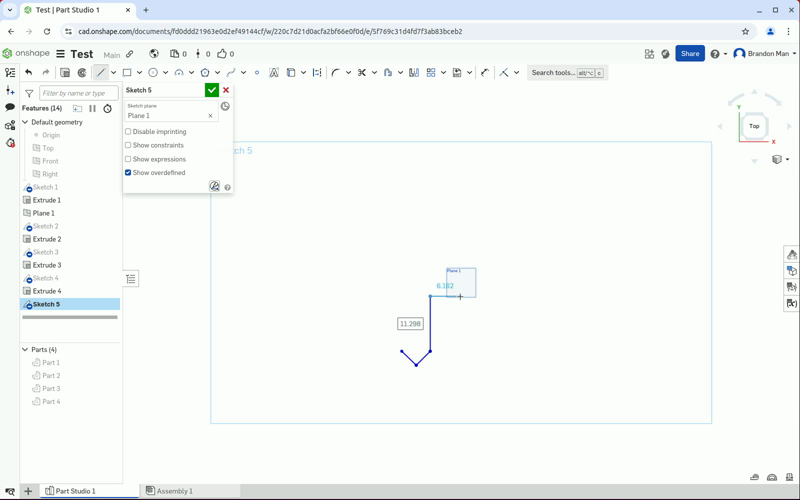
mouse_move(416, 283)
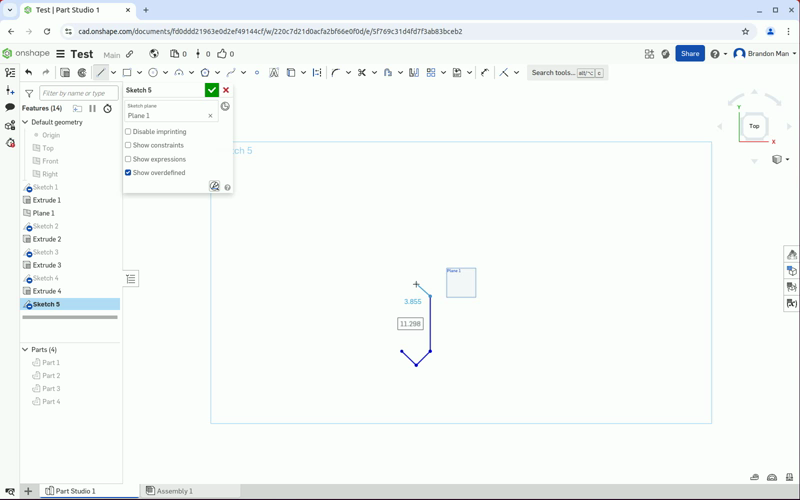
click(416, 283)
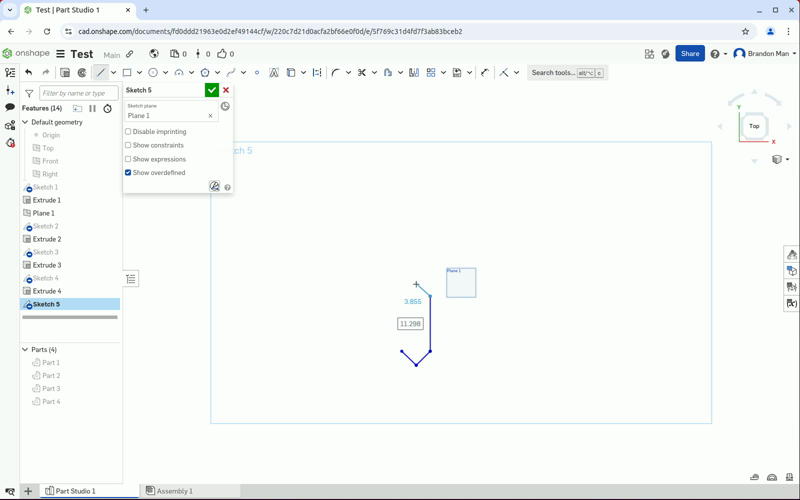
key_up(shift)
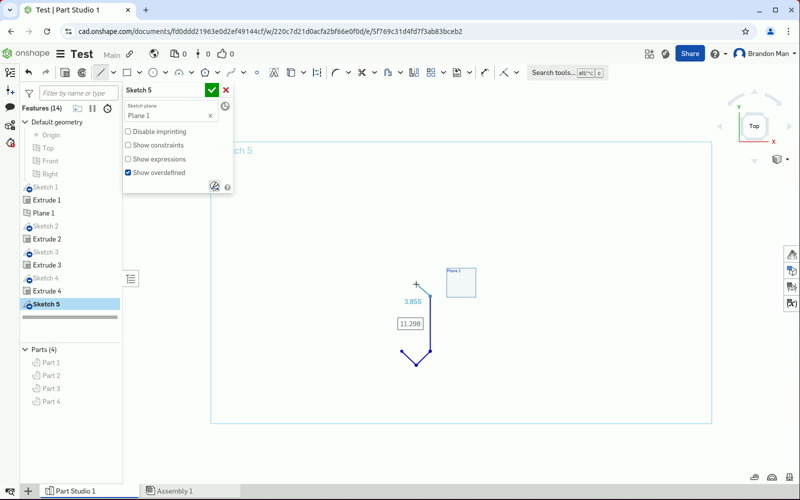
key_down(shift)
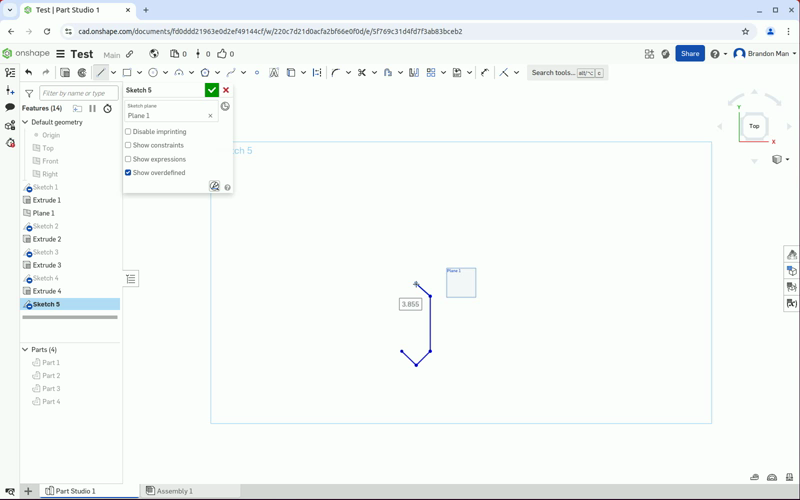
mouse_move(446, 283)
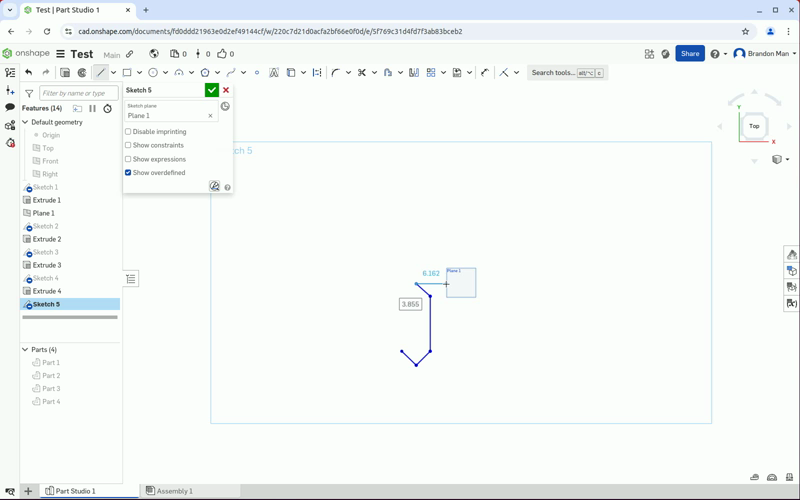
mouse_move(401, 297)
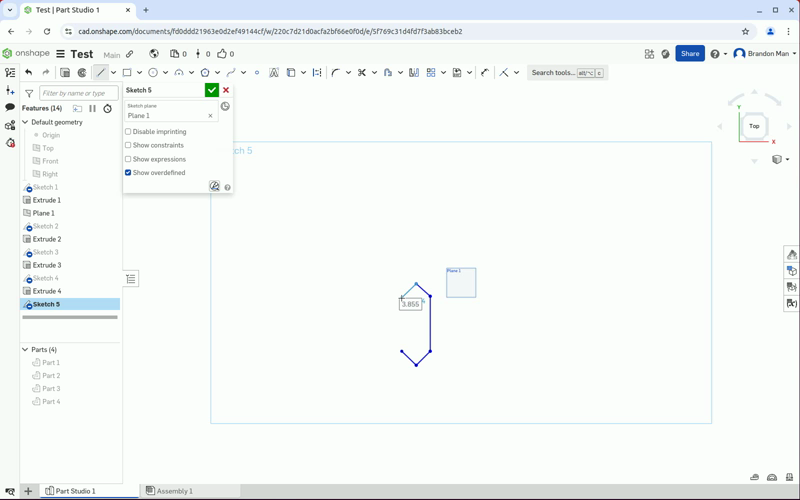
click(401, 297)
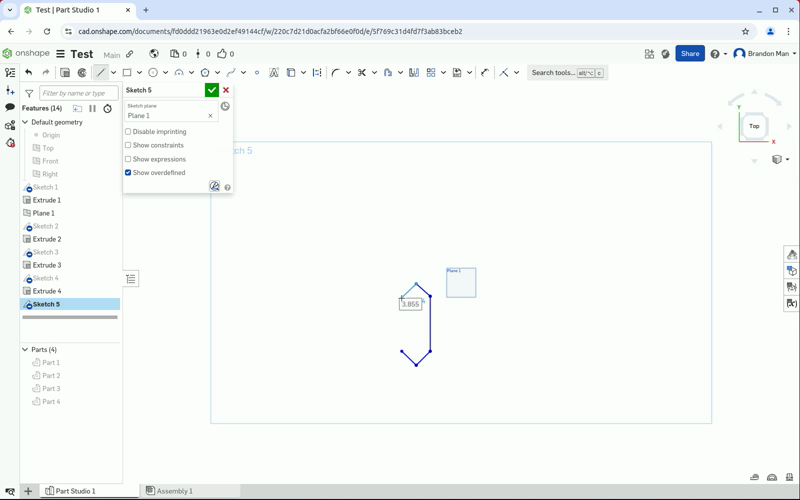
key_up(shift)
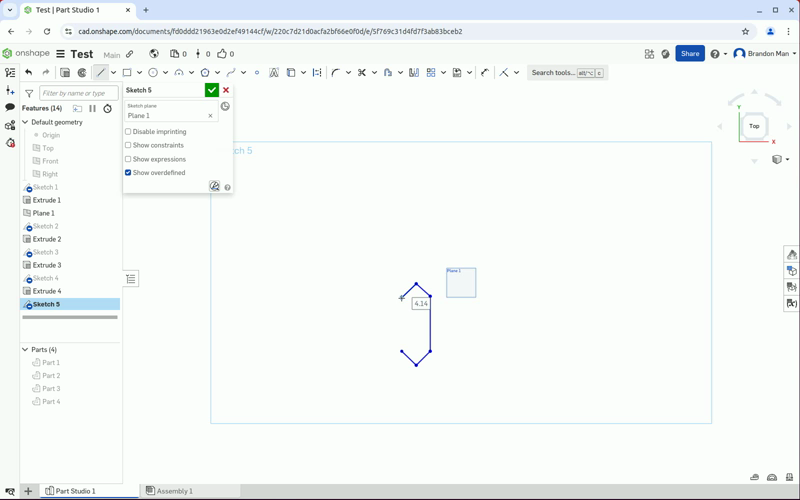
mouse_move(431, 297)
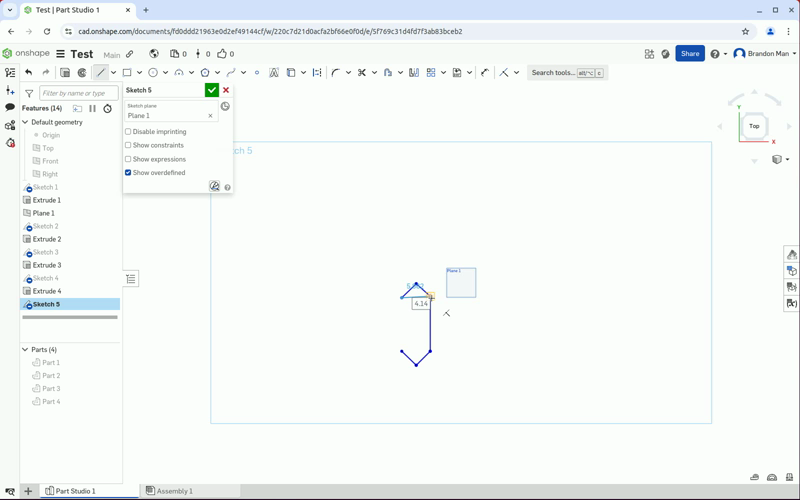
key_down(shift)
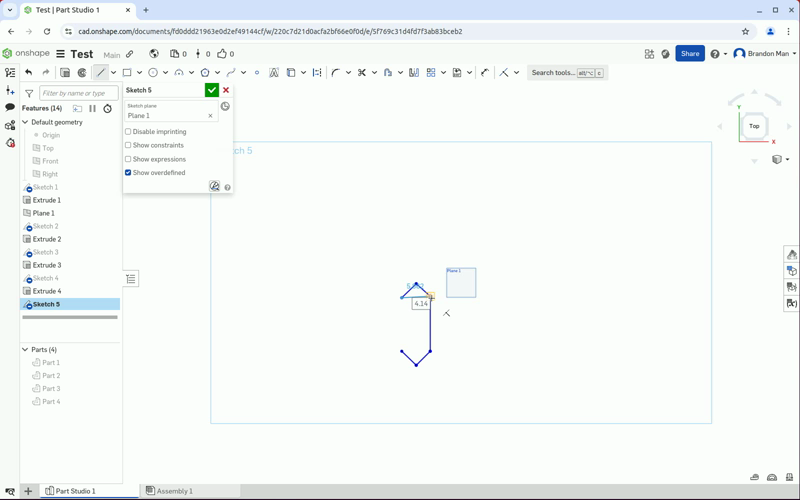
mouse_move(401, 351)
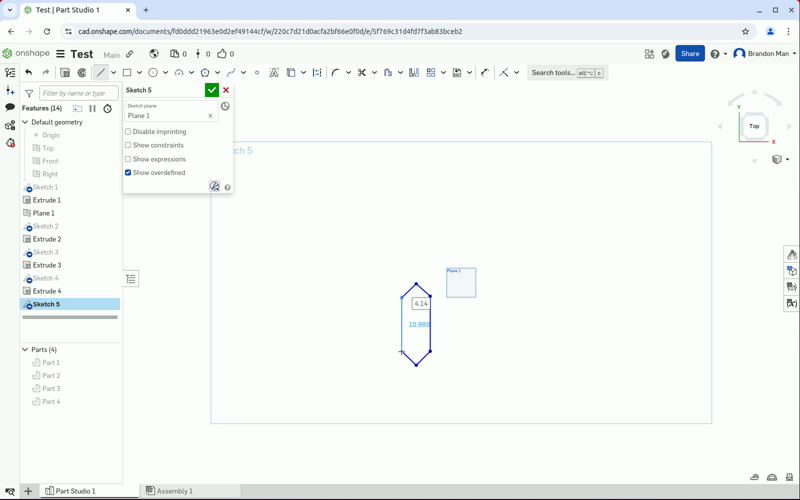
key_up(shift)
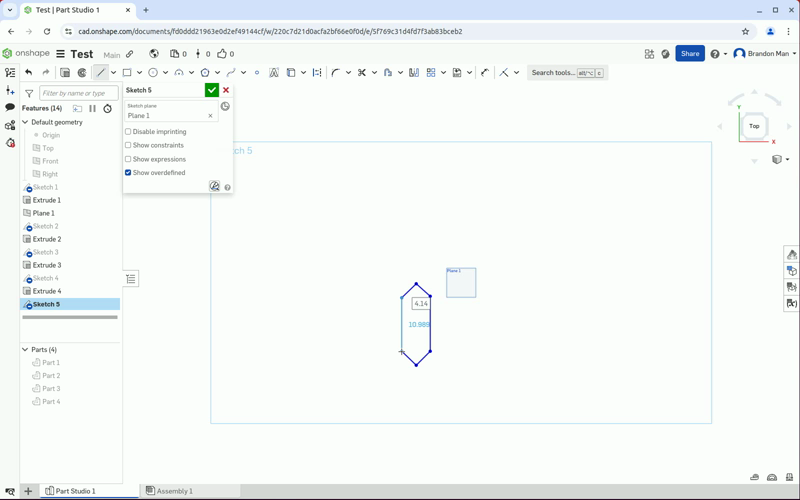
click(401, 351)
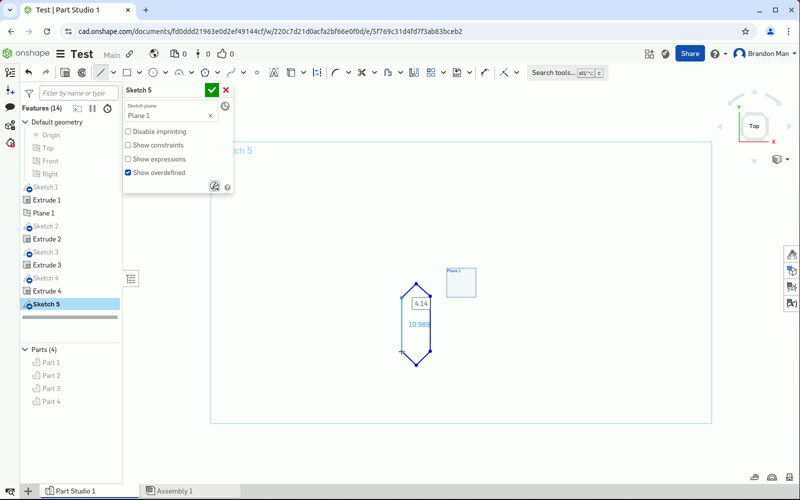
key(esc)
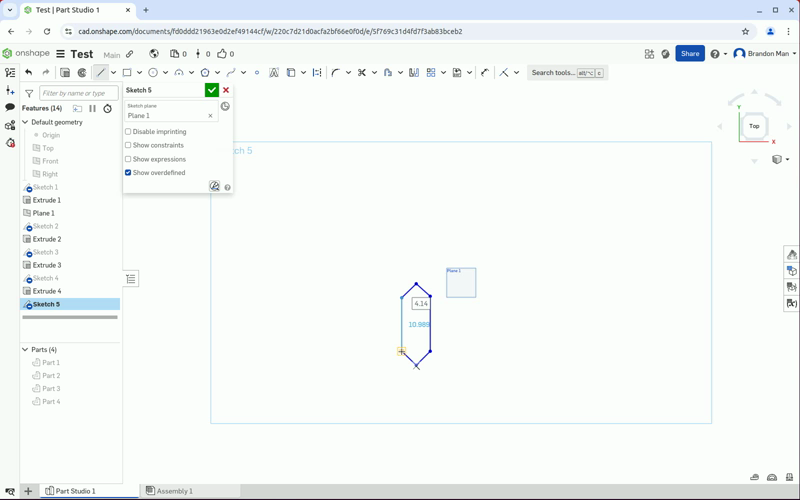
mouse_move(409, 329)
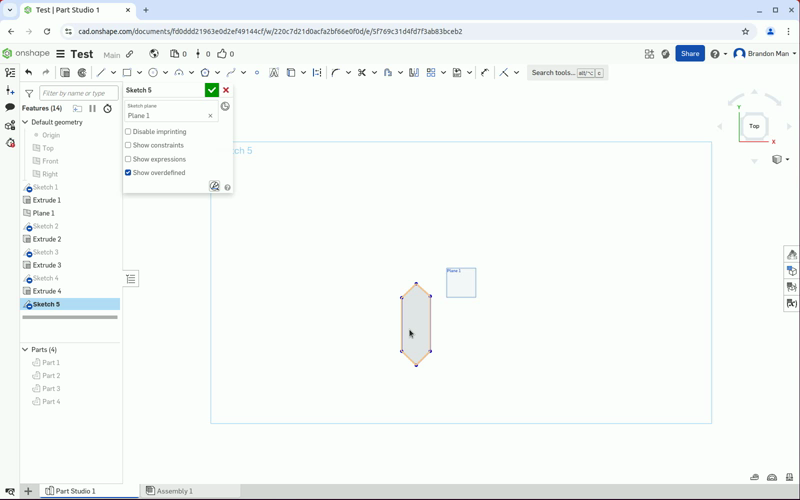
click(409, 329)
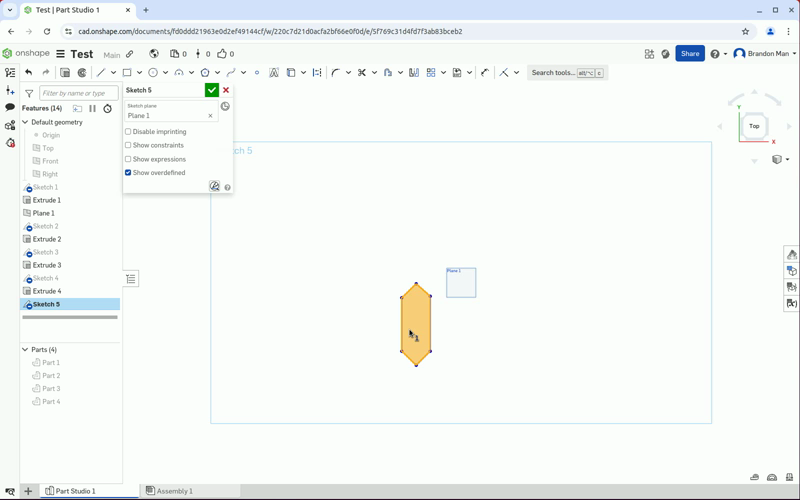
mouse_move(73, 352)
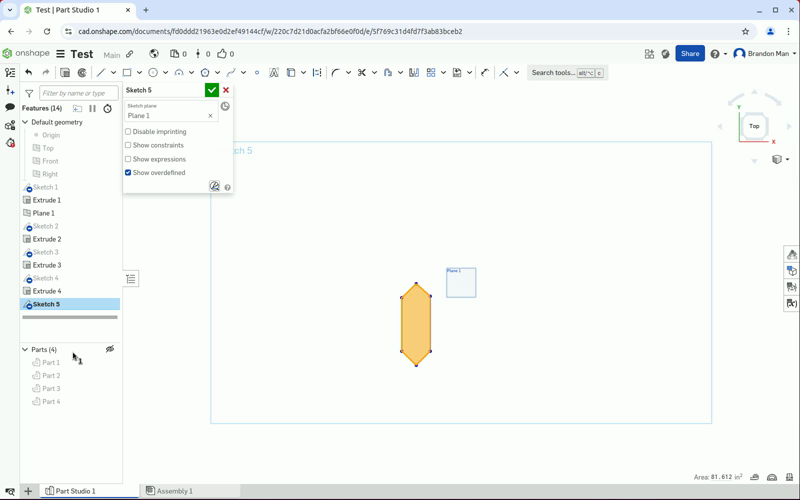
key(shift+y)
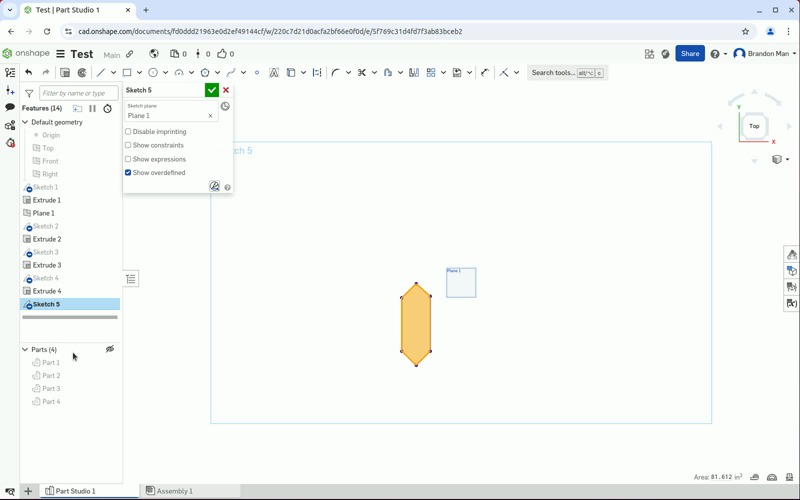
key(shift+e)
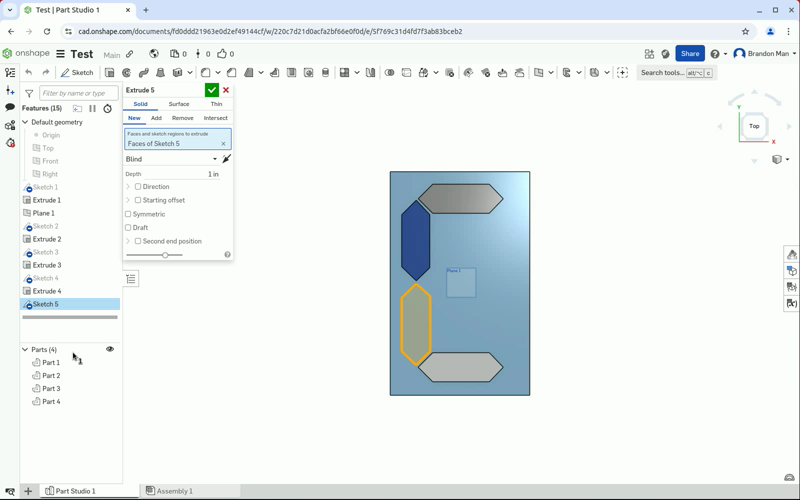
mouse_move(143, 106)
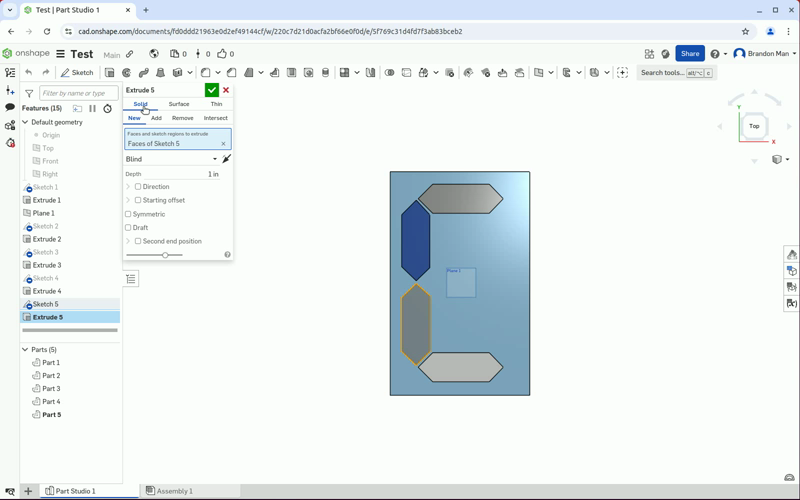
click(143, 106)
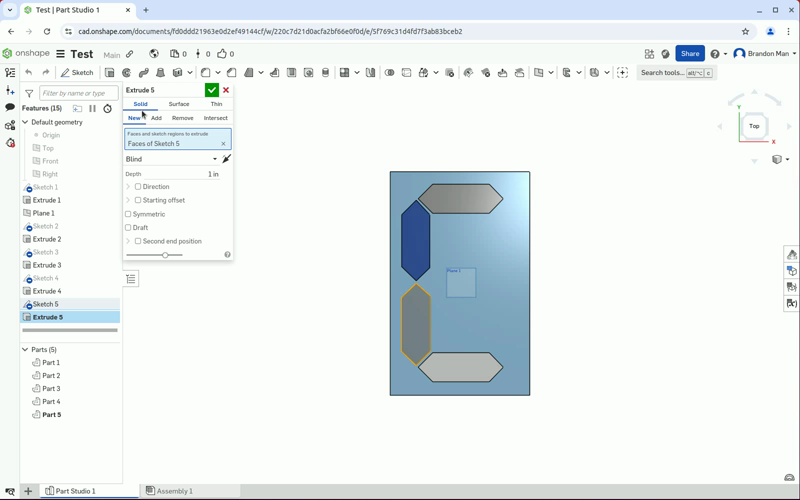
mouse_move(137, 120)
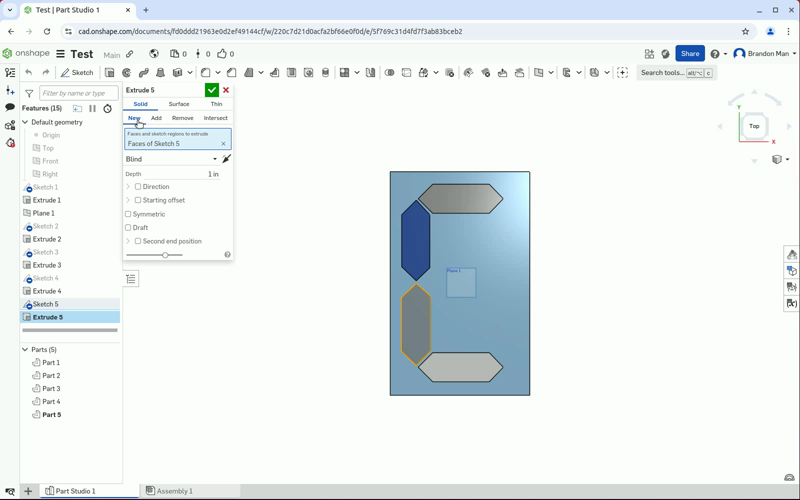
click(137, 120)
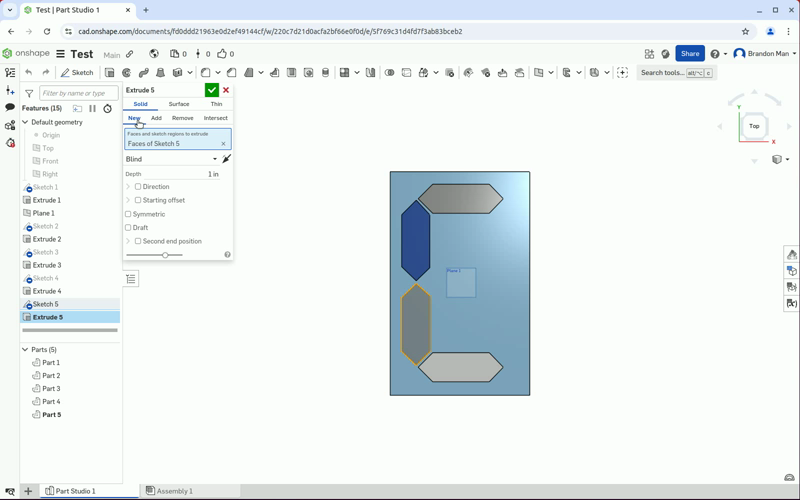
key(tab, 4)
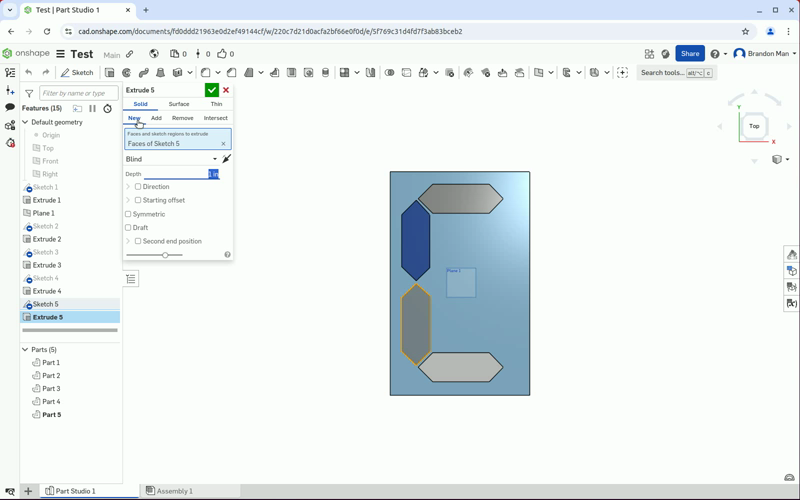
text(5.777)
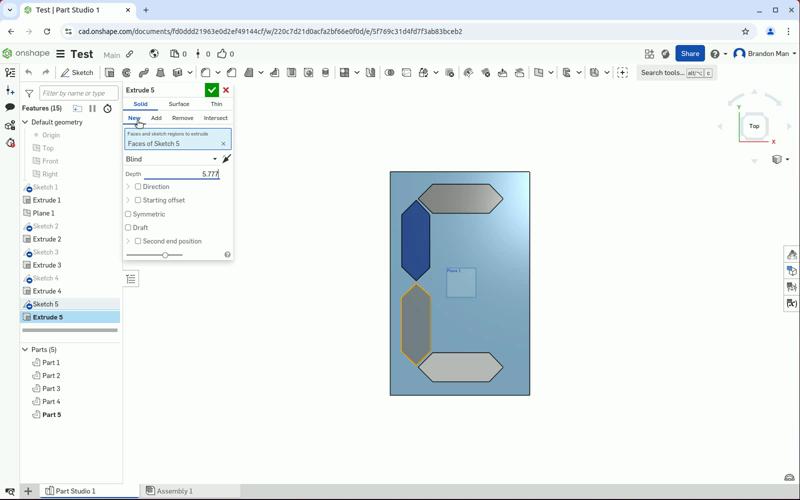
key(enter)
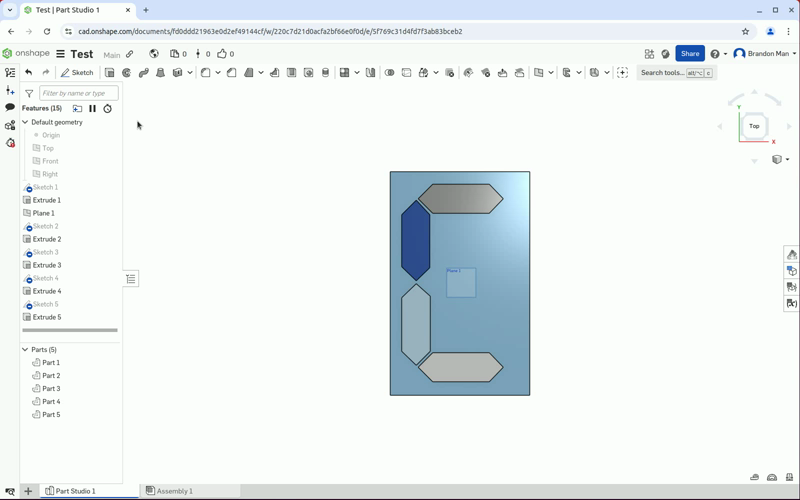
key(shift+h)
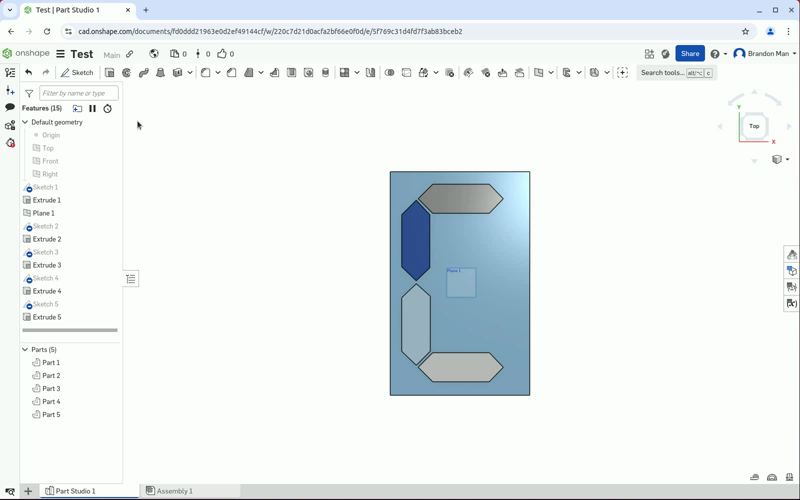
key(shift+h)
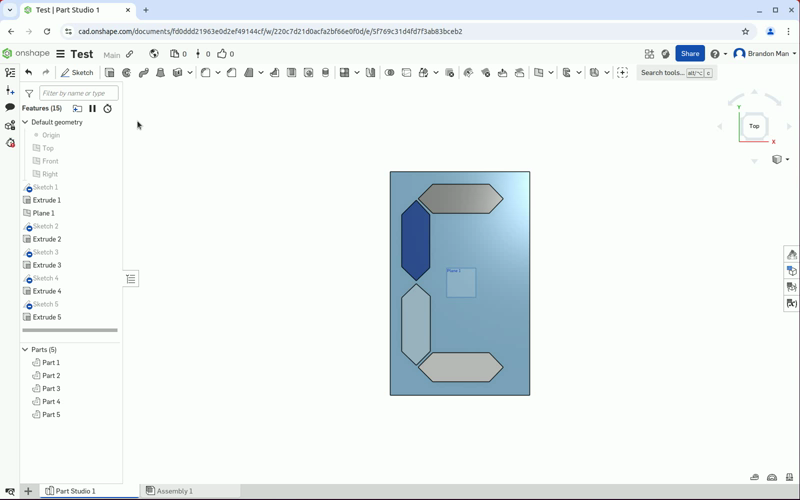
mouse_move(73, 189)
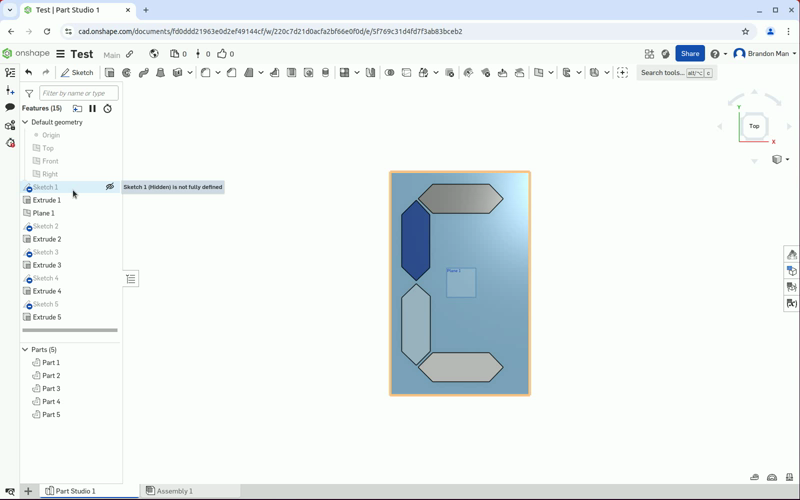
click(73, 189)
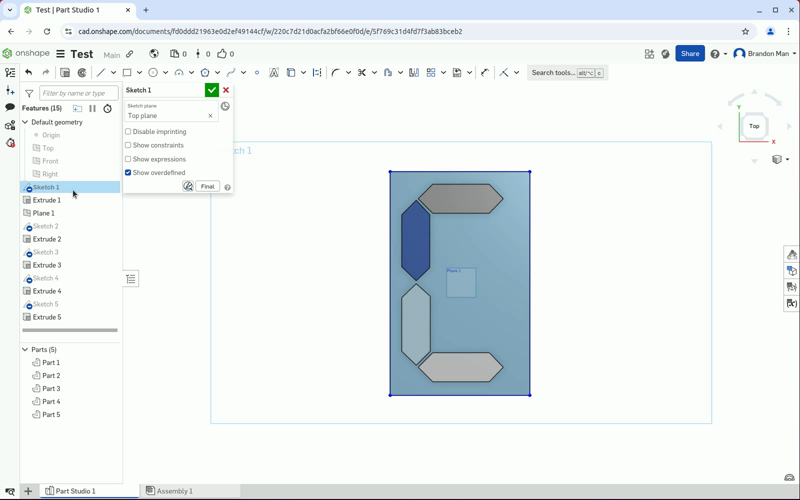
mouse_move(229, 92)
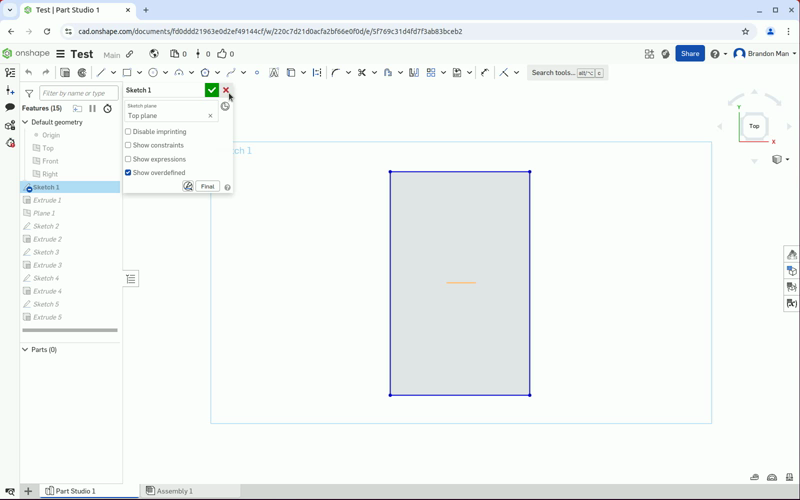
click(229, 92)
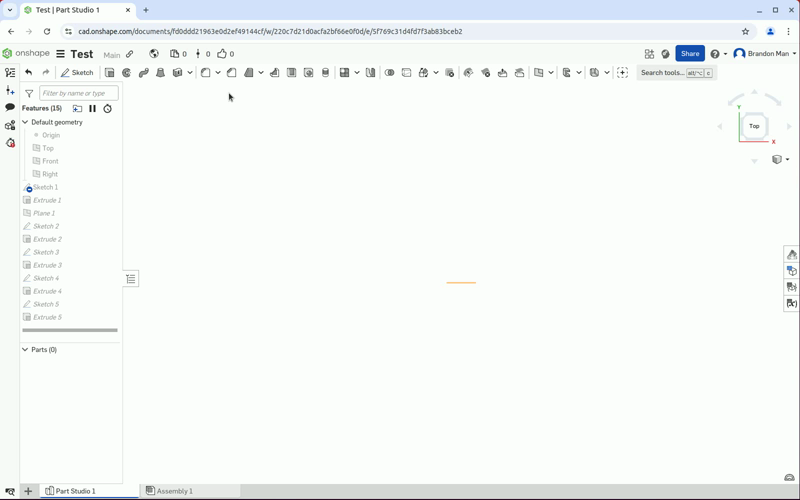
key(shift+s)
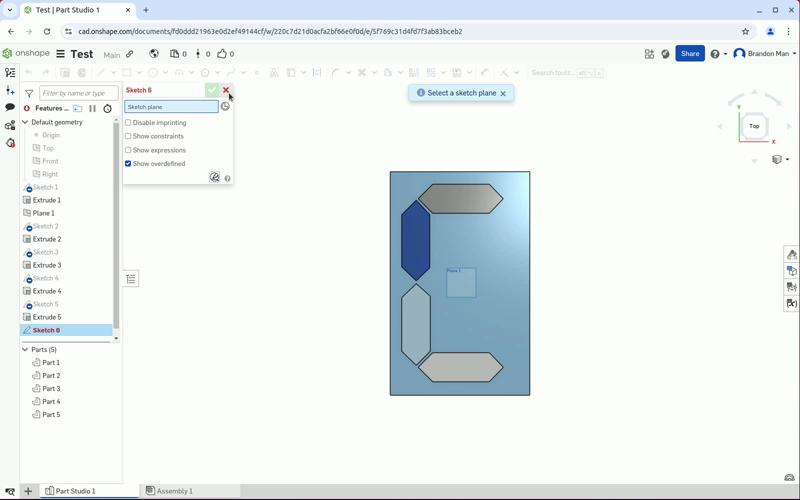
mouse_move(69, 215)
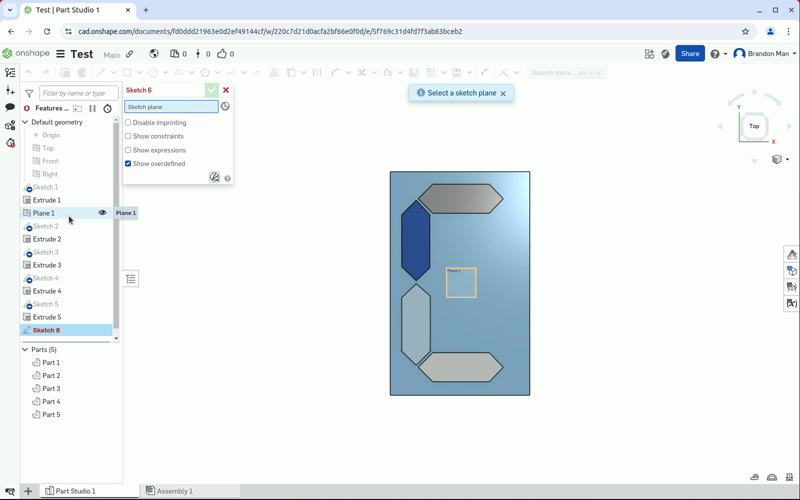
click(69, 215)
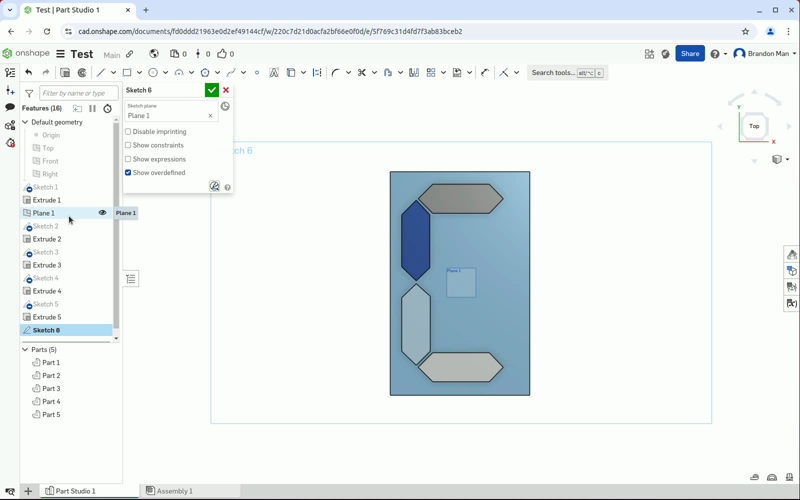
mouse_move(73, 352)
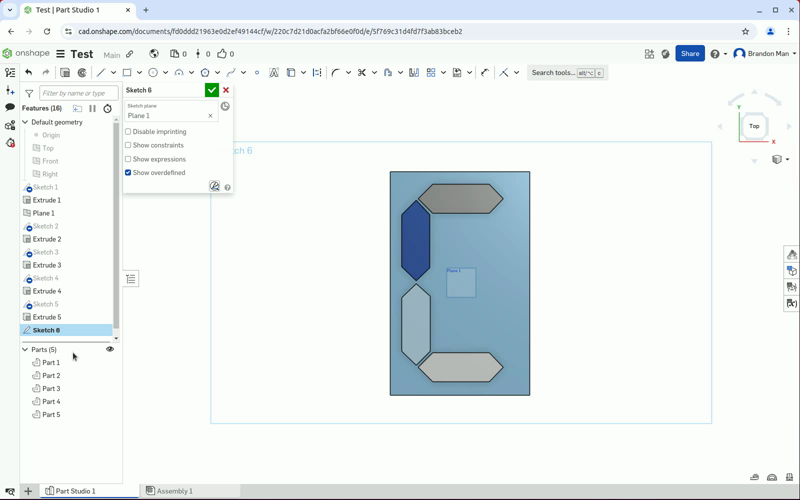
key(y)
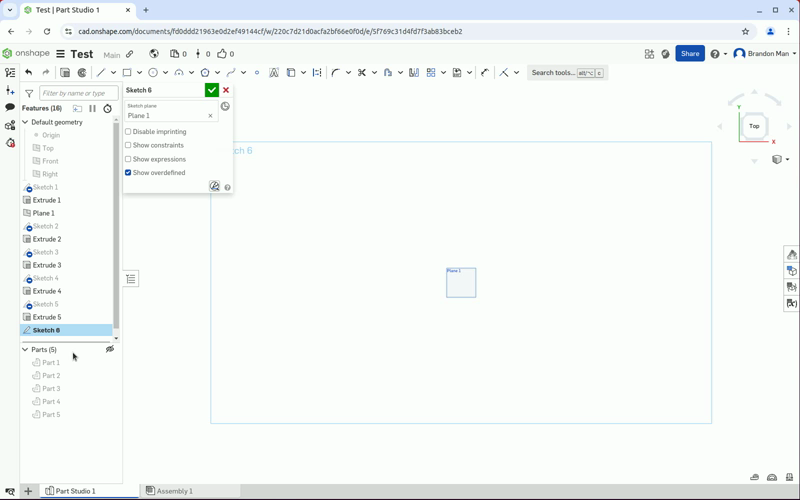
key(l)
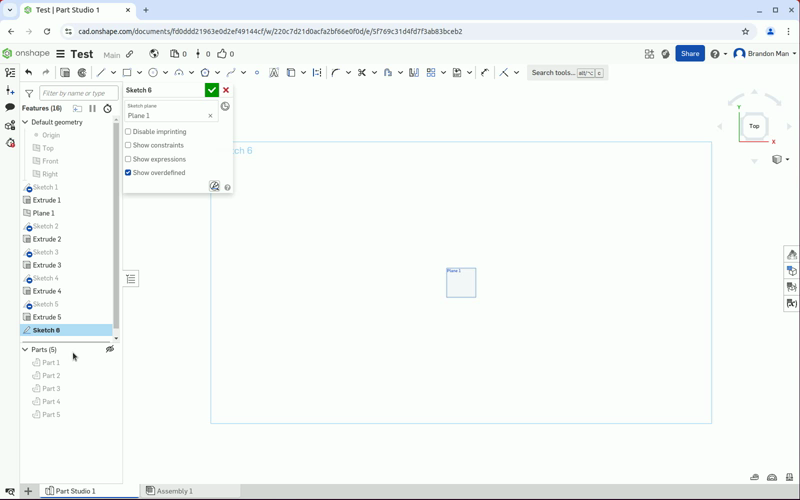
key_down(shift)
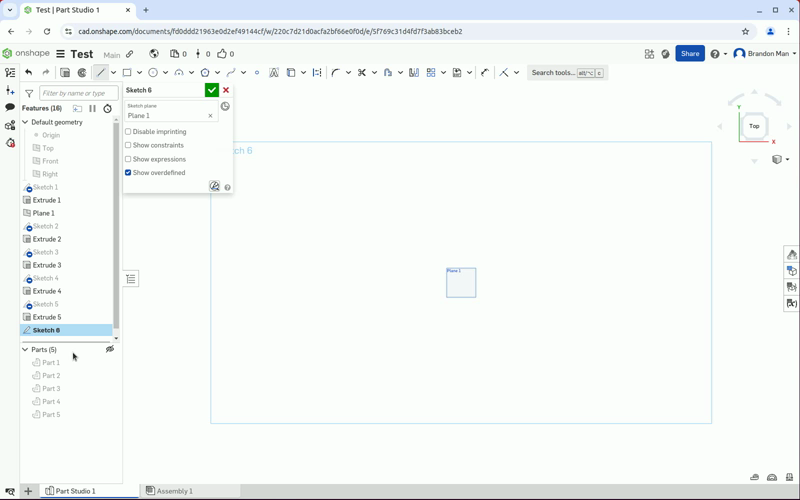
mouse_move(491, 268)
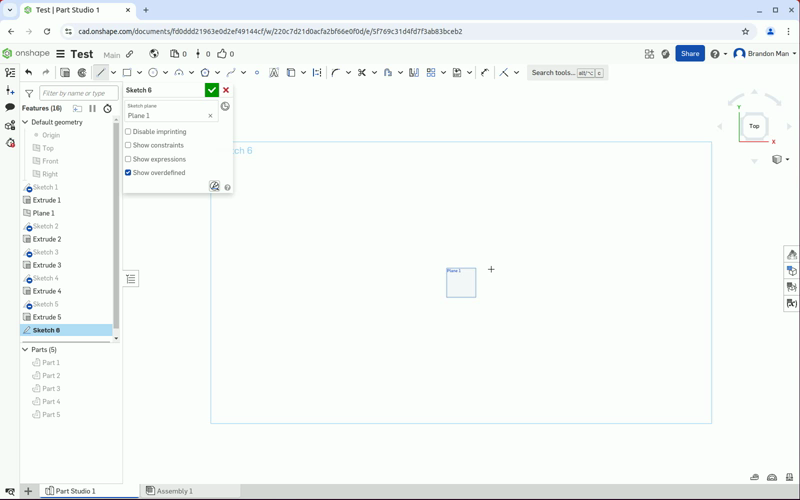
click(491, 268)
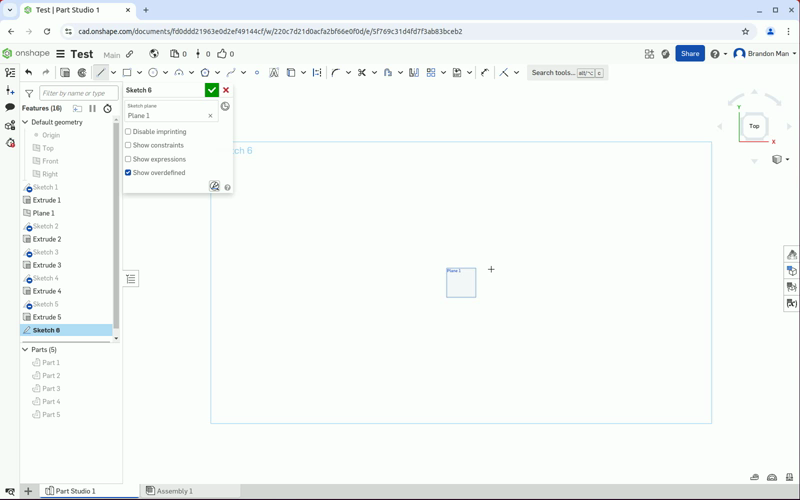
key_up(shift)
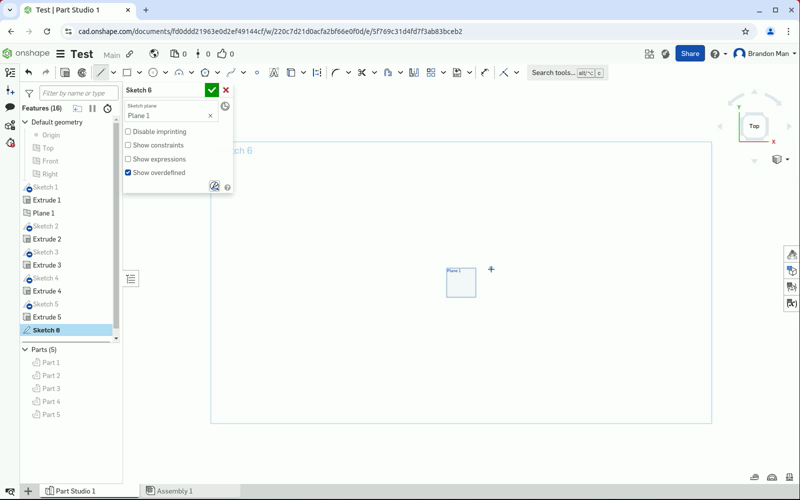
key_down(shift)
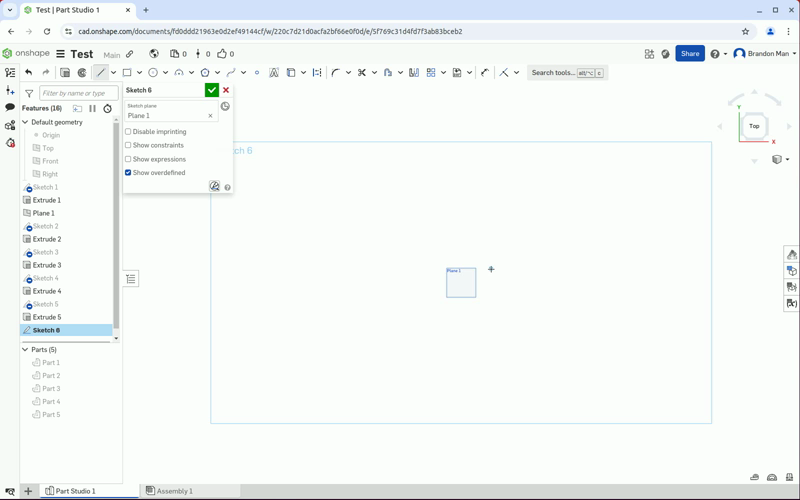
mouse_move(521, 268)
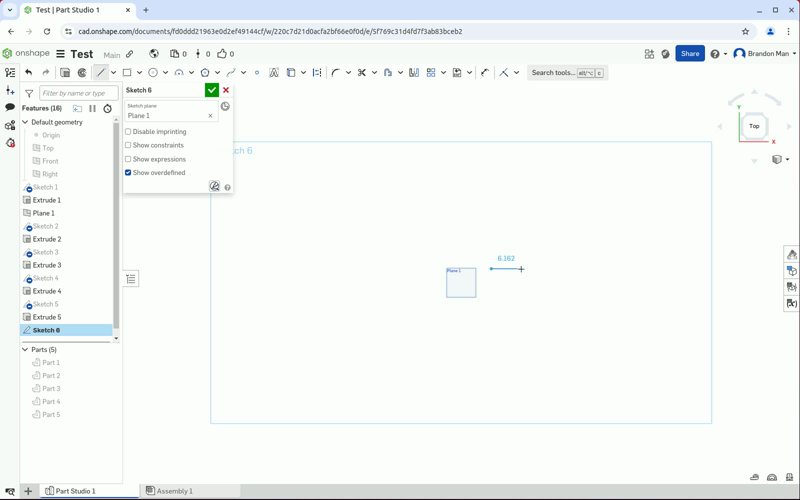
mouse_move(505, 281)
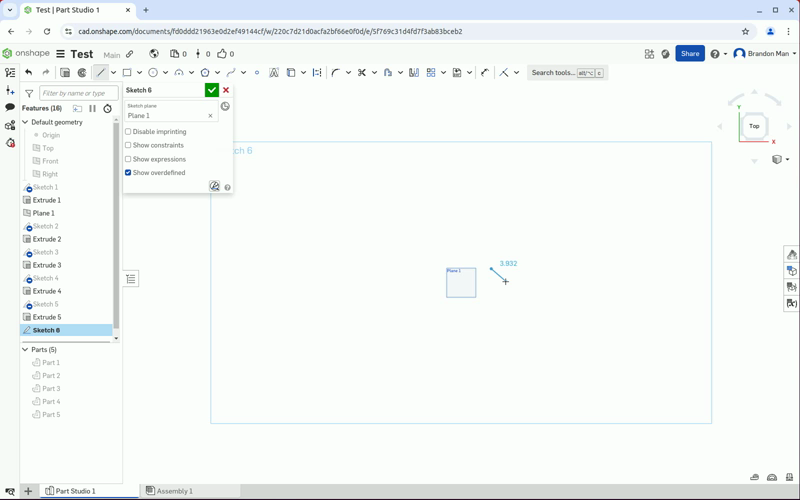
click(505, 281)
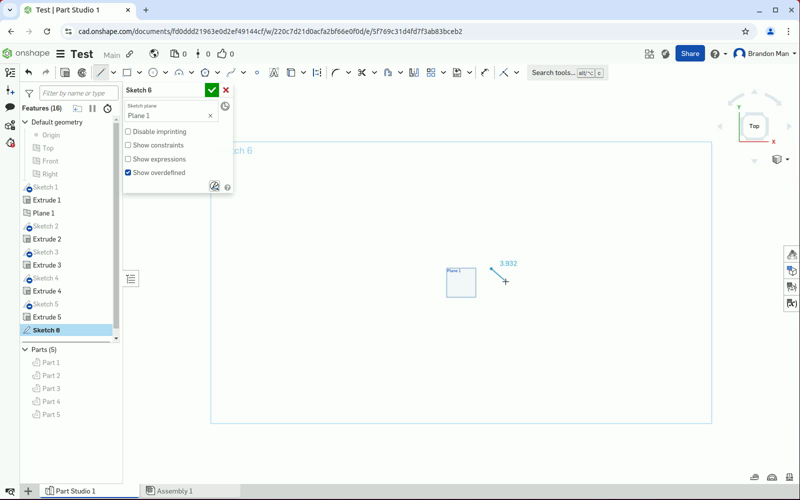
key_up(shift)
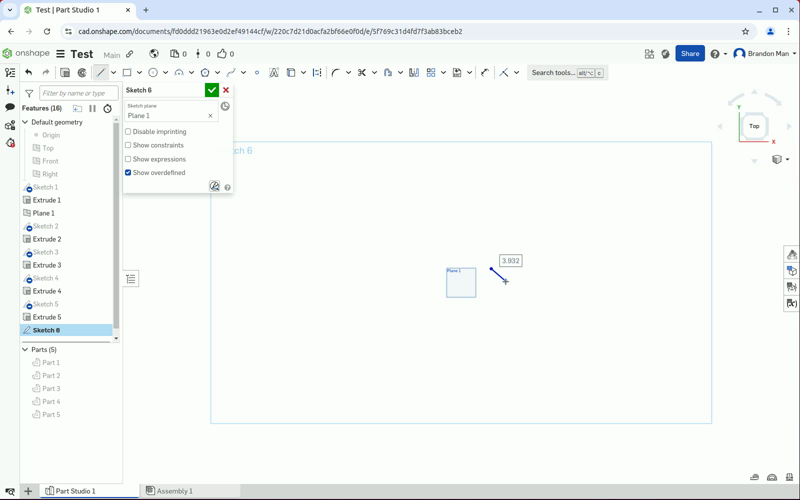
key_down(shift)
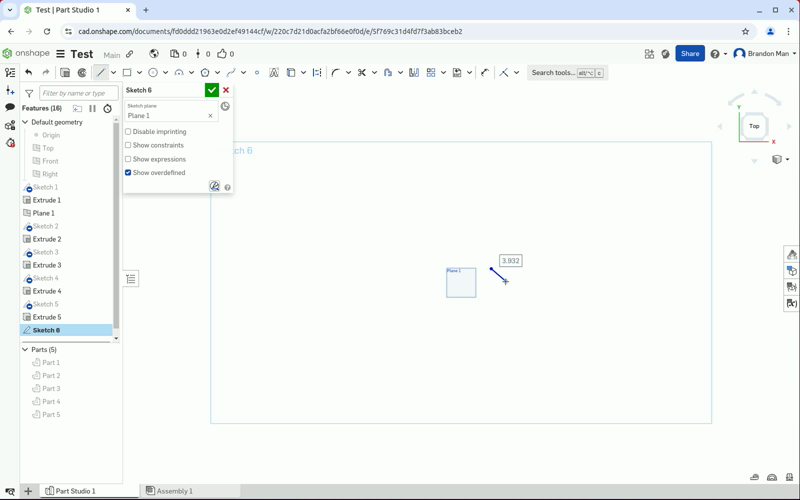
mouse_move(535, 281)
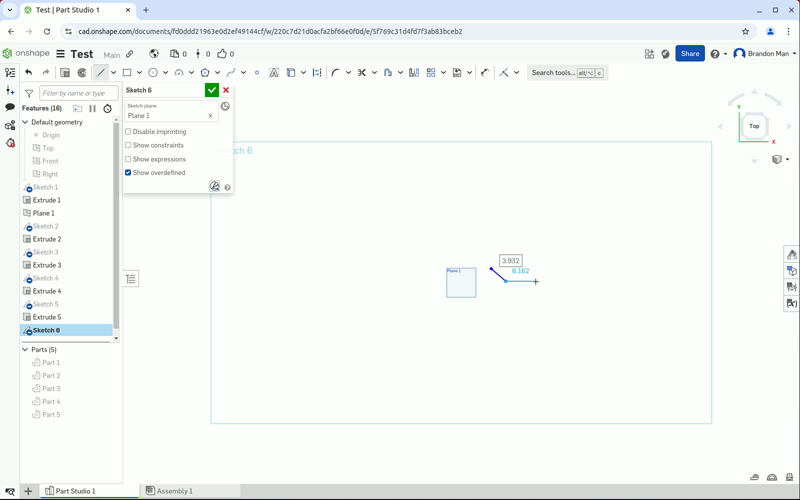
mouse_move(519, 267)
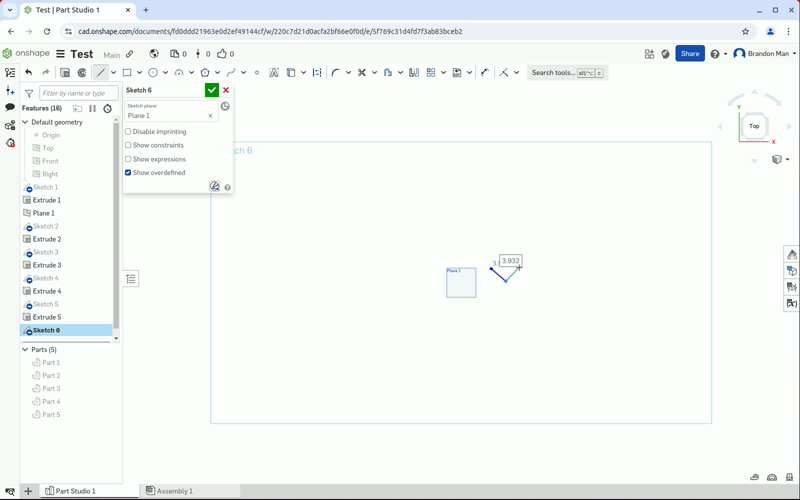
click(519, 267)
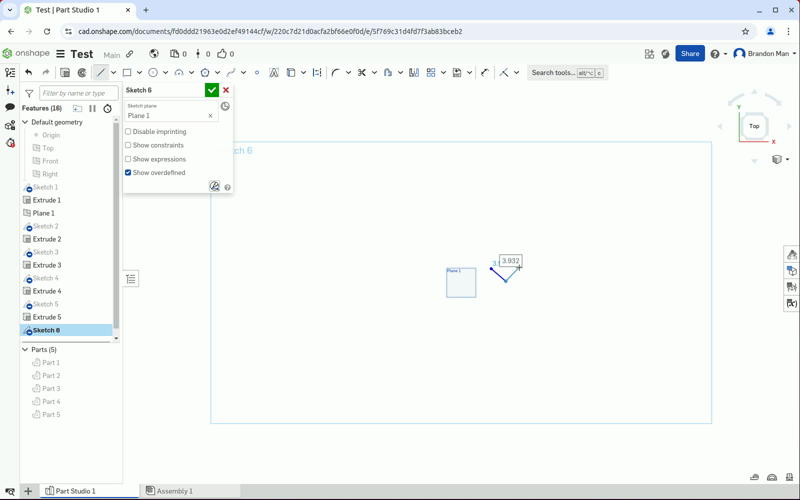
key_up(shift)
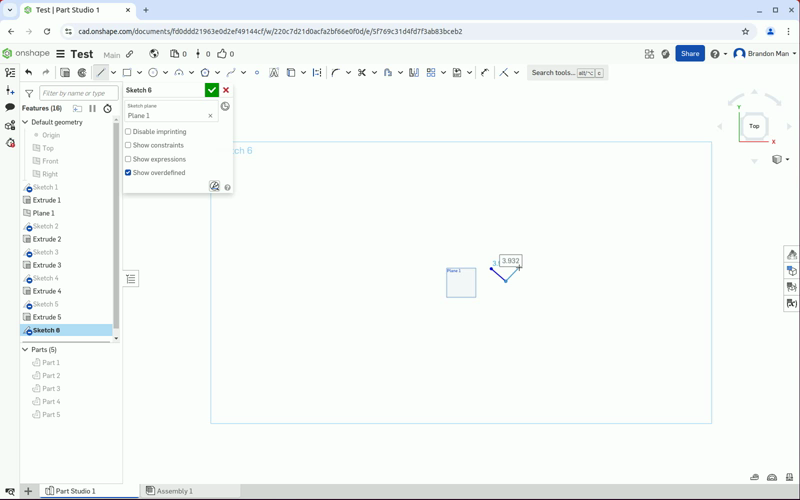
key_down(shift)
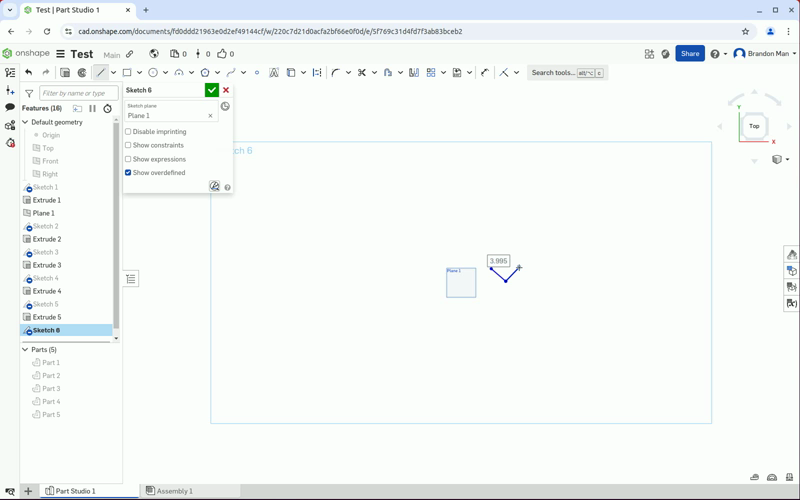
mouse_move(549, 267)
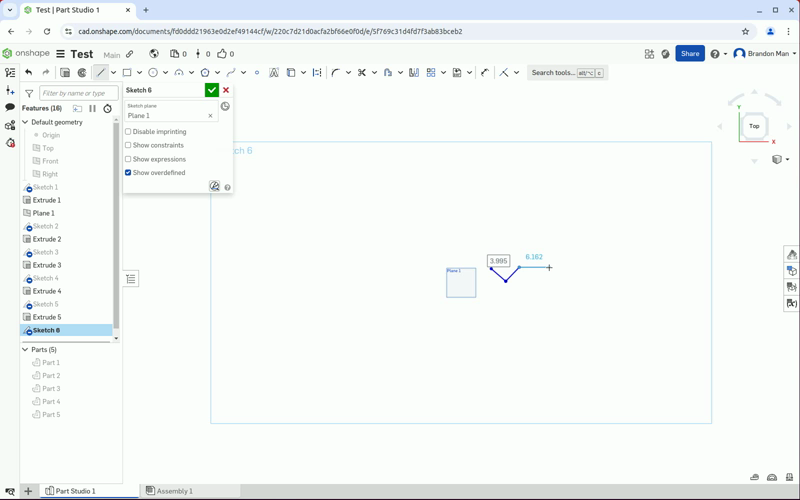
mouse_move(519, 214)
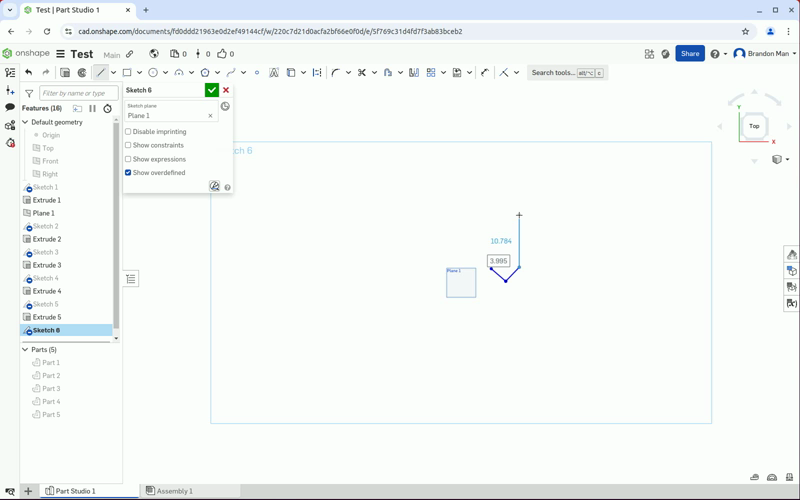
click(519, 214)
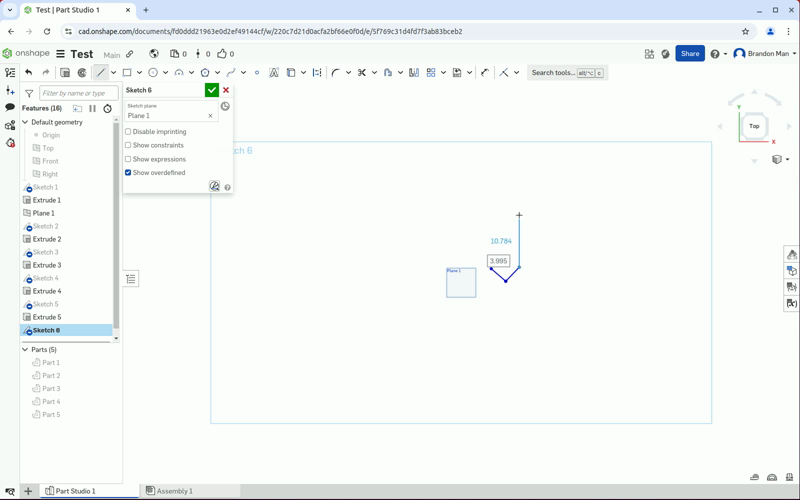
key_up(shift)
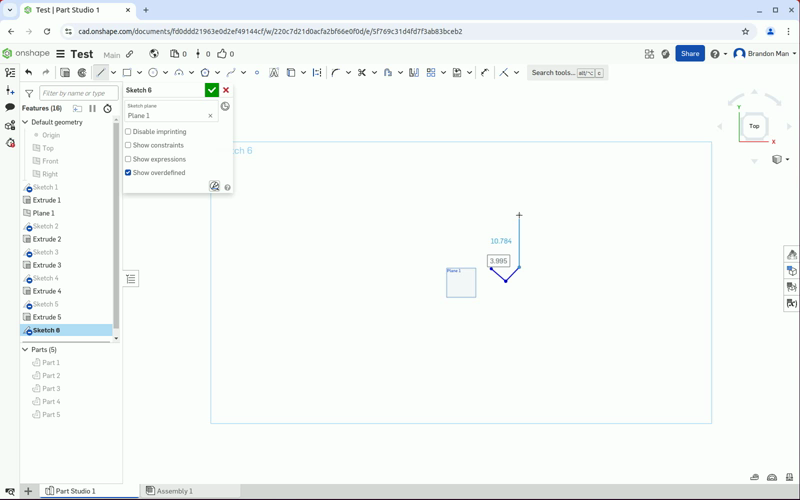
key_down(shift)
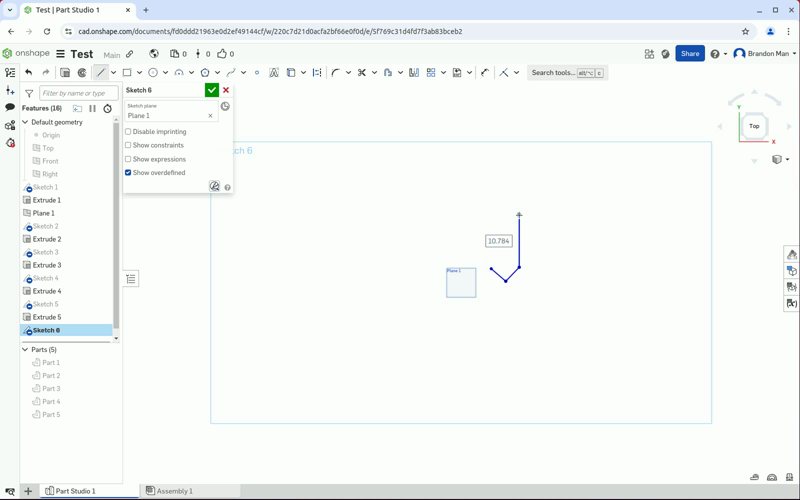
mouse_move(549, 214)
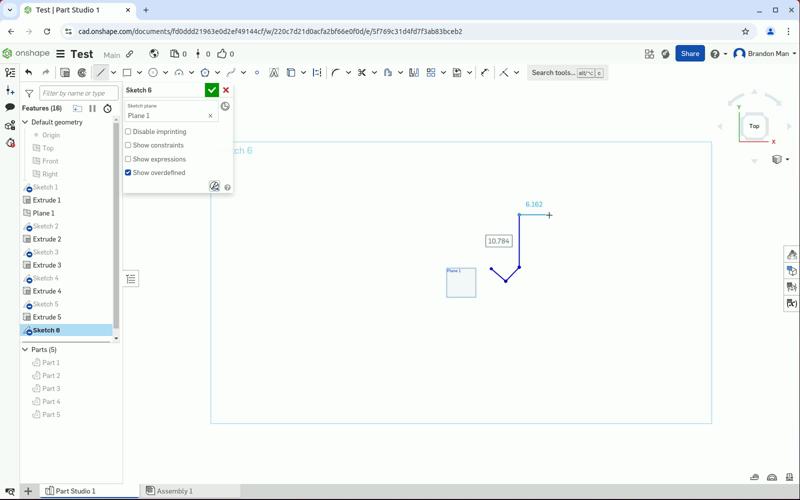
mouse_move(505, 200)
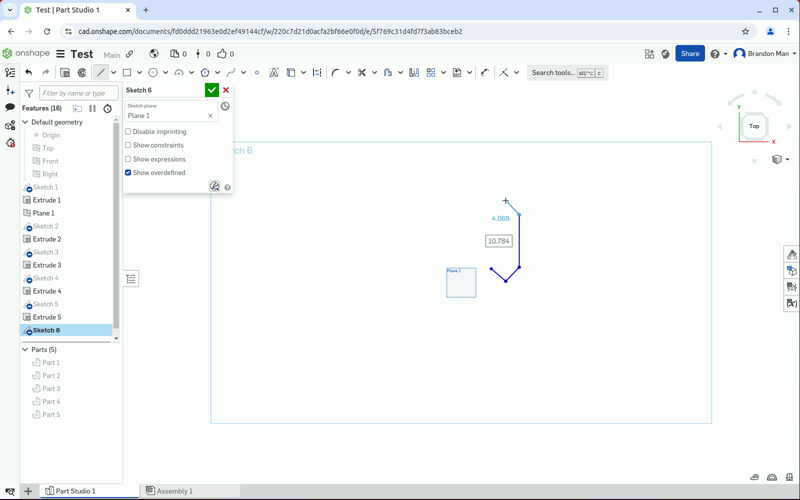
click(505, 200)
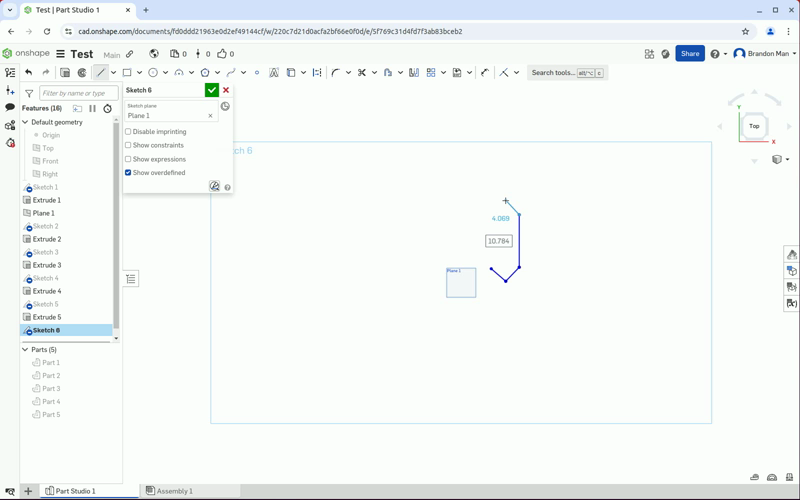
key_up(shift)
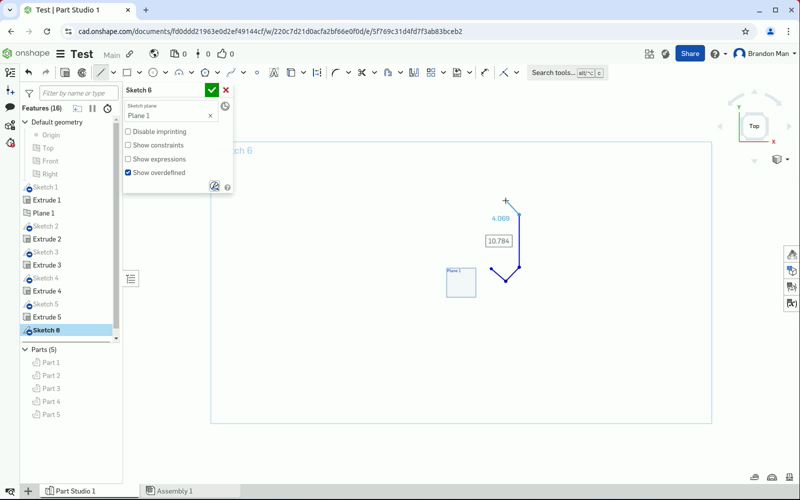
key_down(shift)
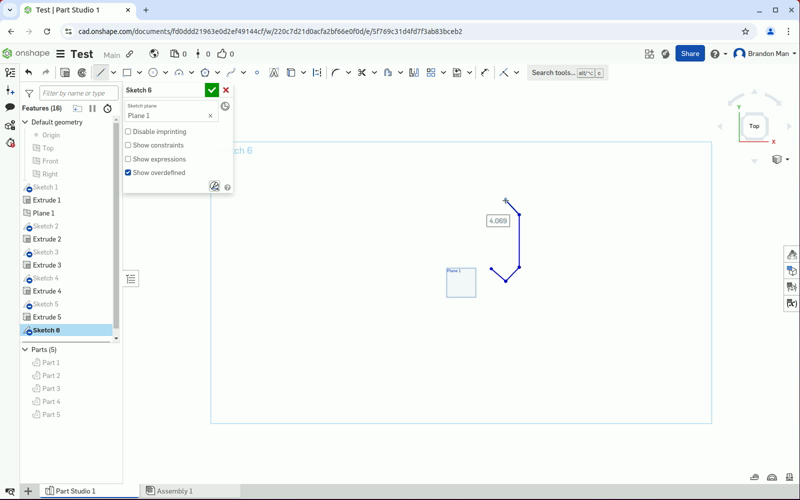
mouse_move(535, 200)
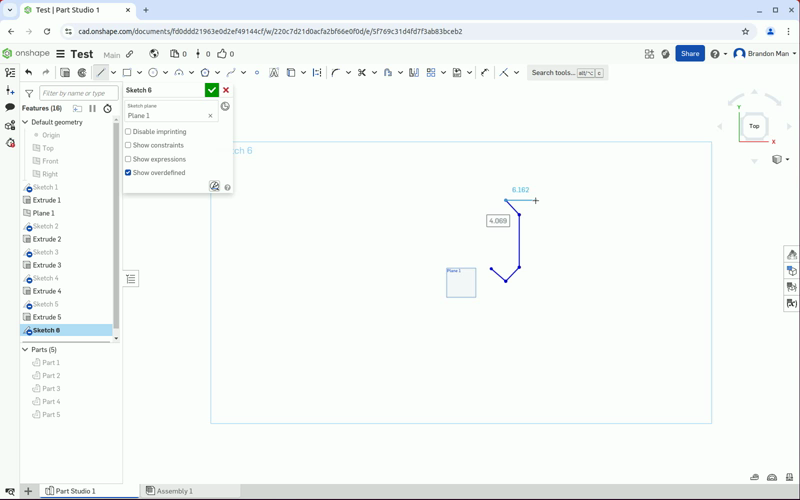
mouse_move(491, 214)
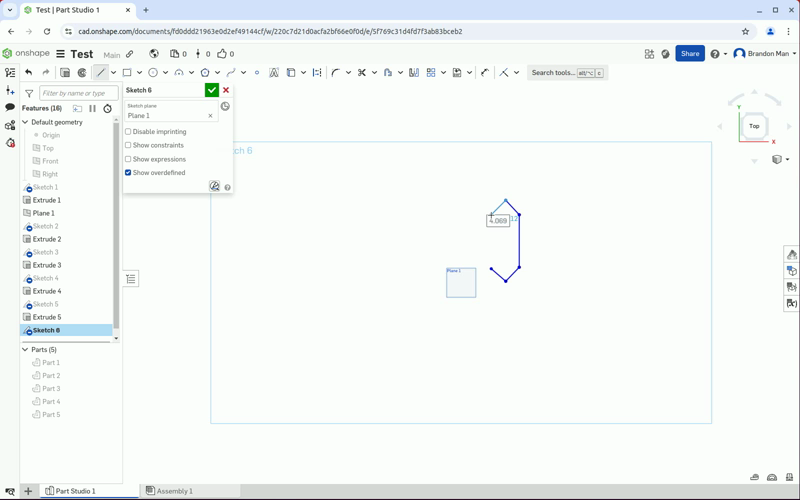
click(491, 214)
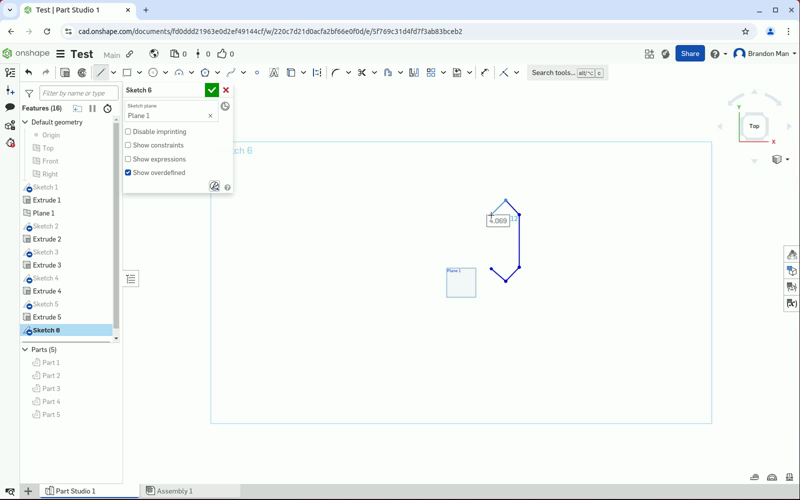
key_up(shift)
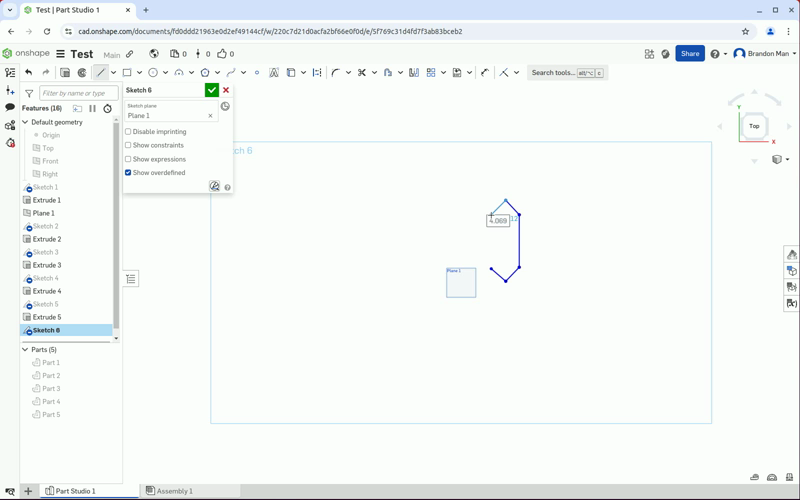
mouse_move(521, 214)
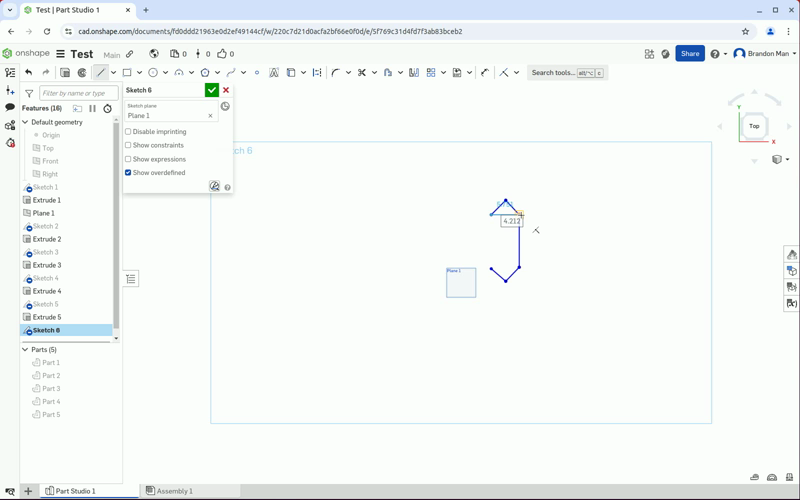
key_down(shift)
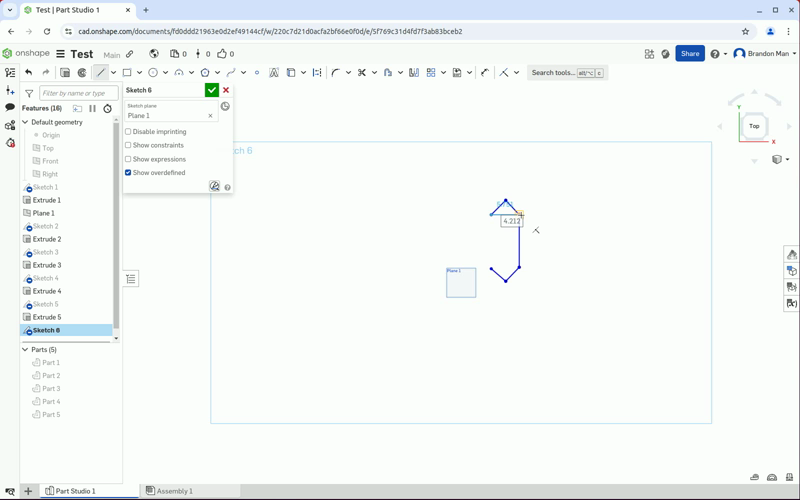
mouse_move(491, 268)
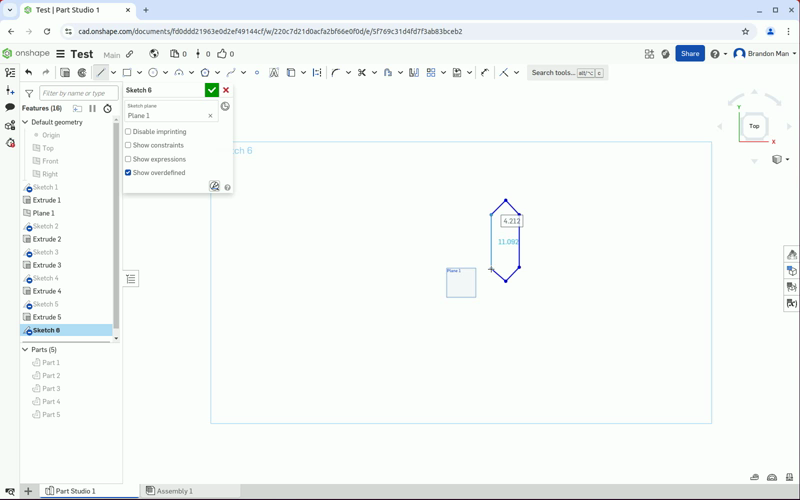
key_up(shift)
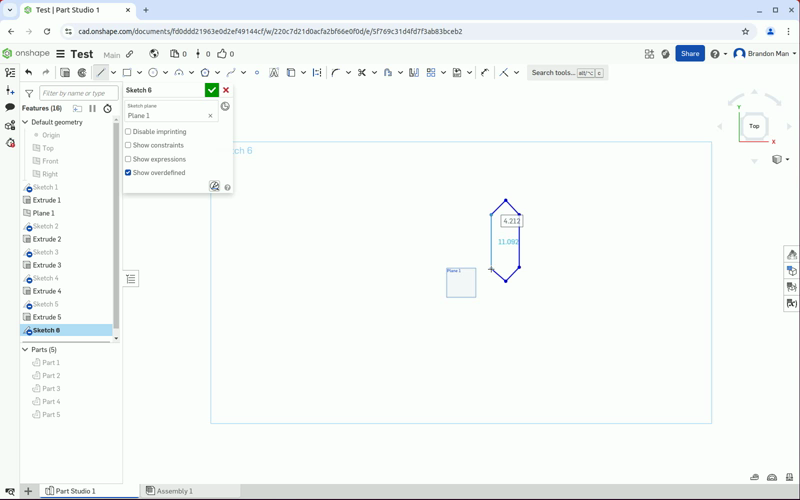
click(491, 268)
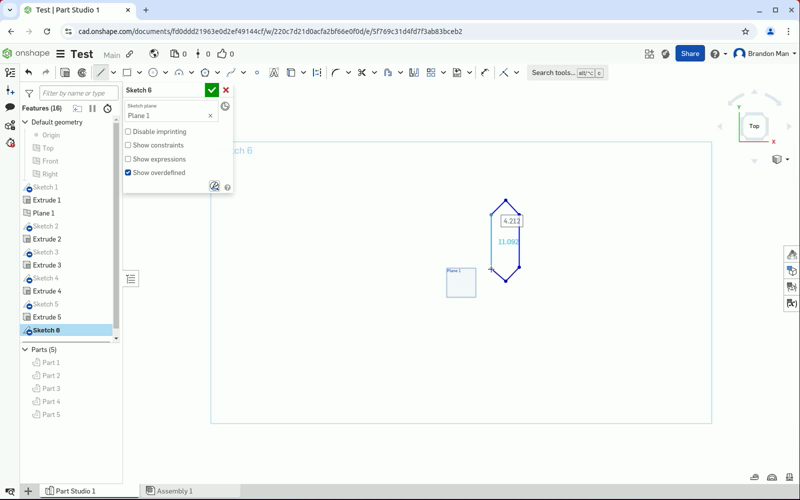
key(esc)
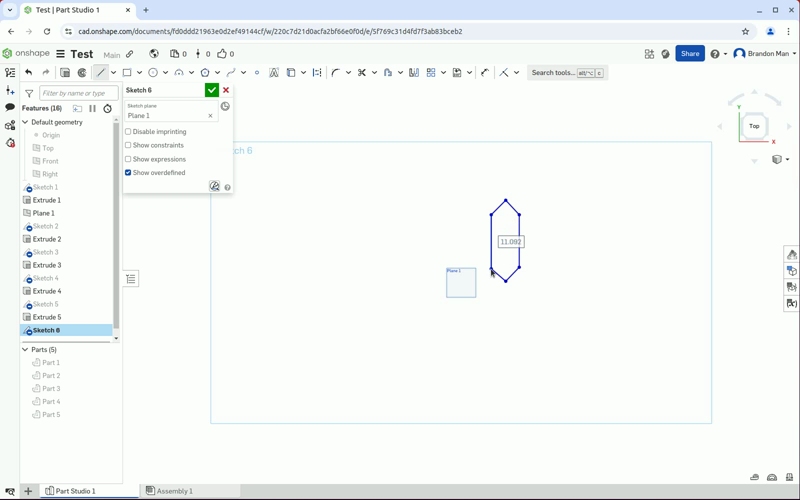
mouse_move(517, 226)
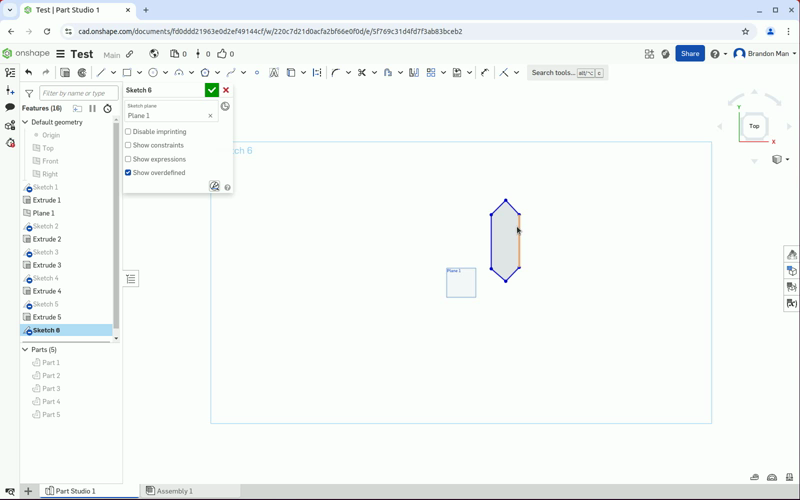
click(517, 226)
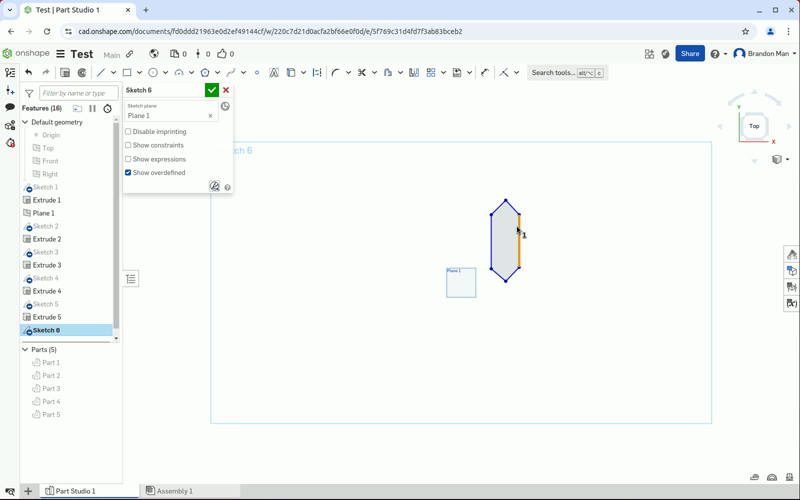
mouse_move(73, 352)
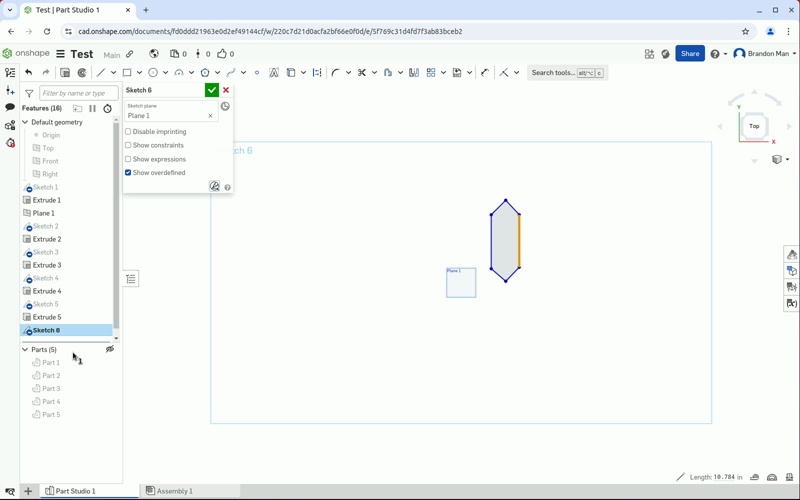
key(shift+y)
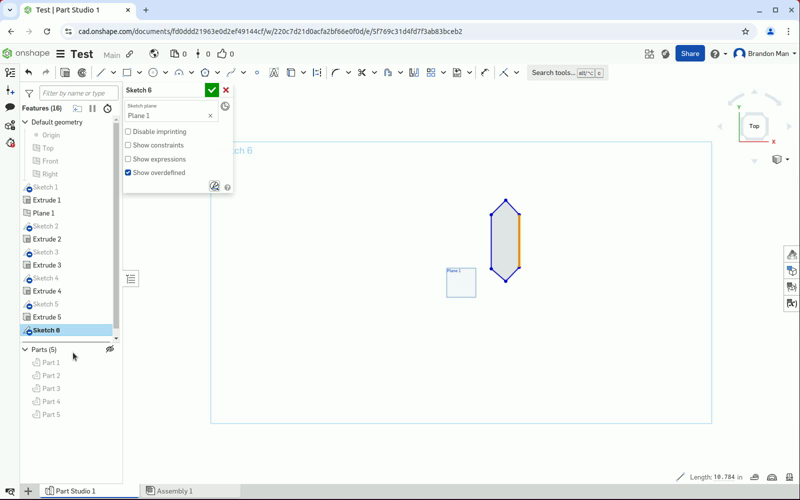
key(shift+e)
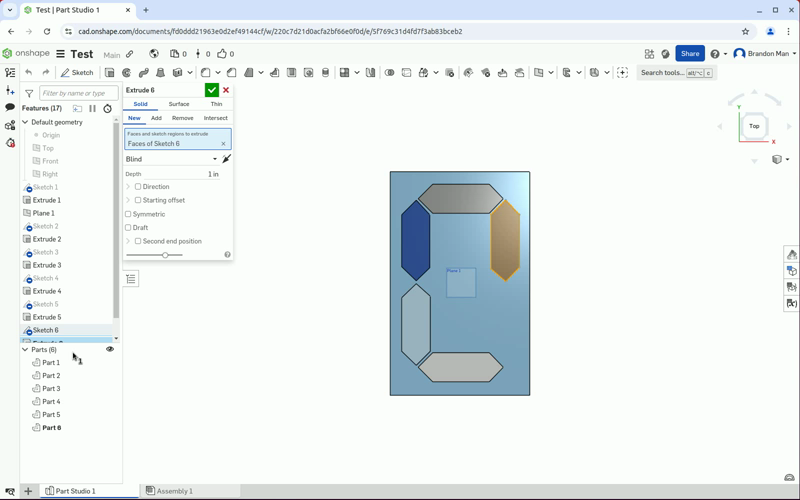
mouse_move(143, 106)
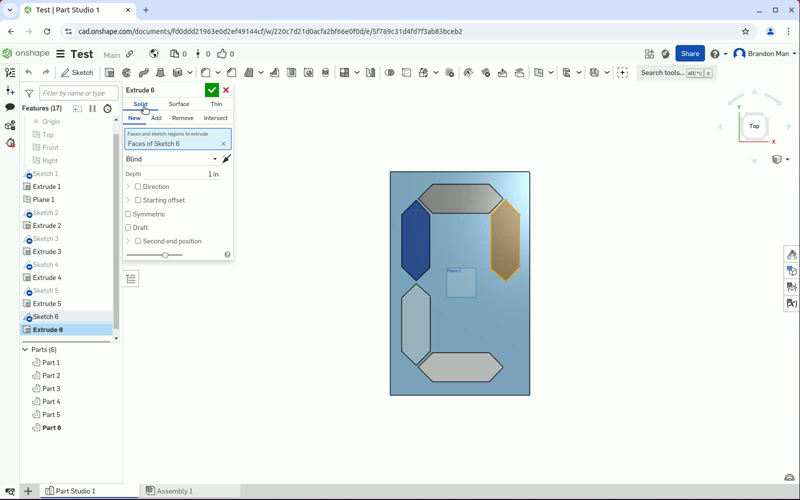
click(143, 106)
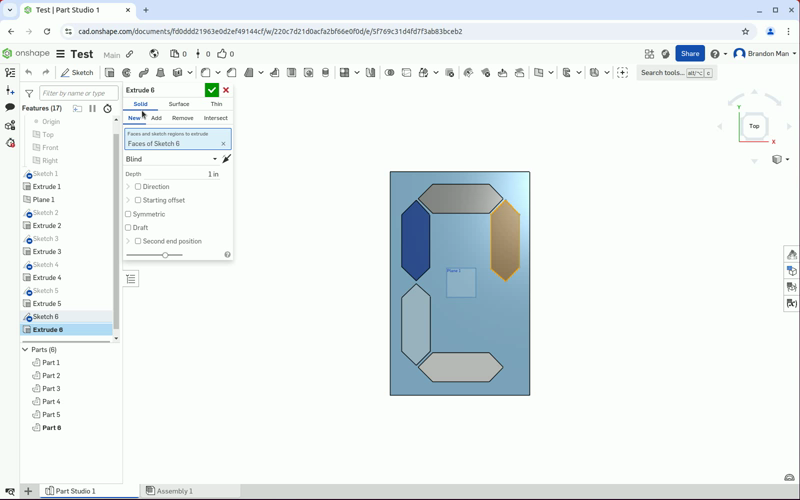
mouse_move(137, 120)
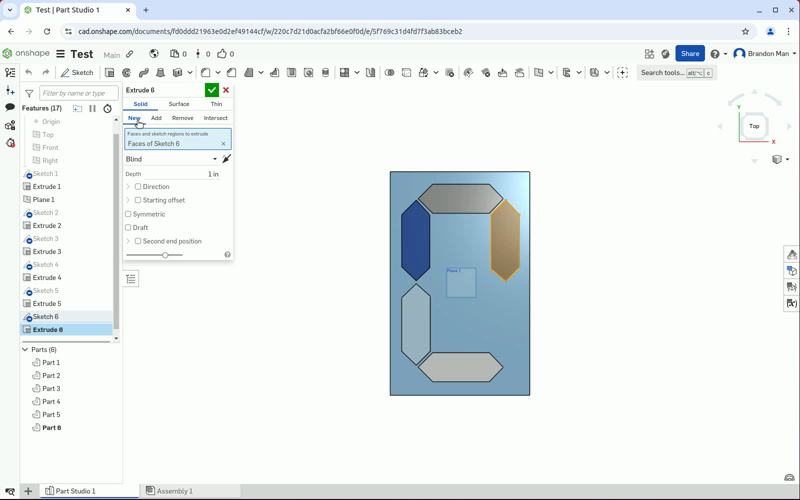
click(137, 120)
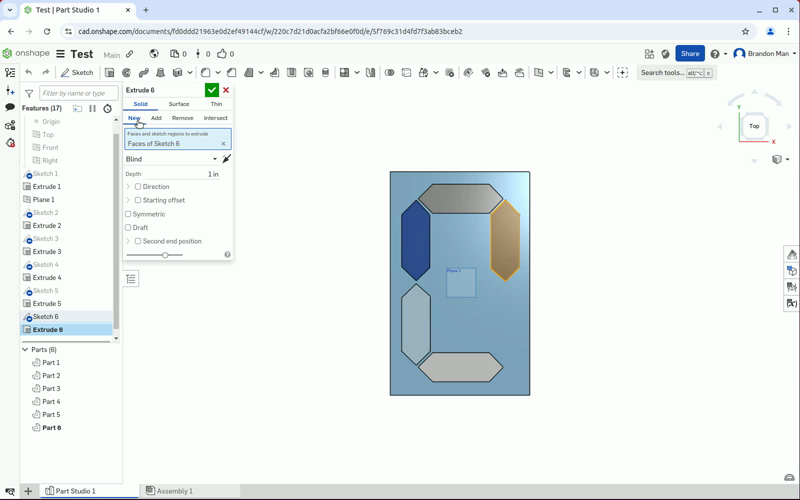
key(tab, 4)
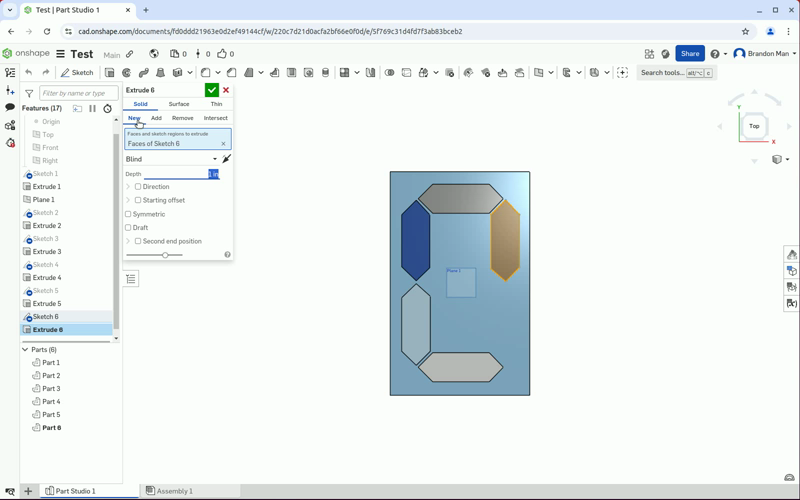
text(5.777)
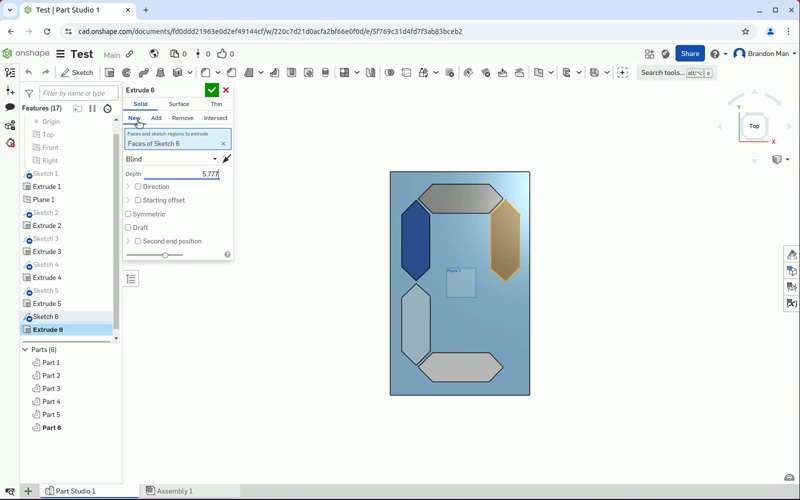
key(enter)
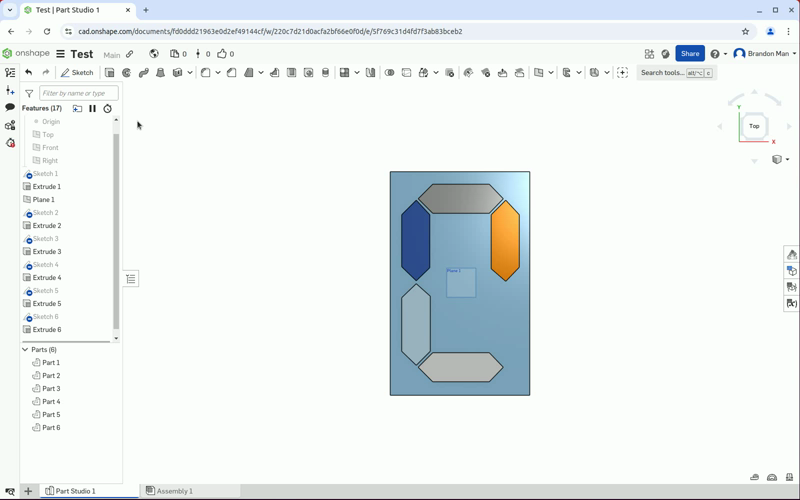
key(shift+h)
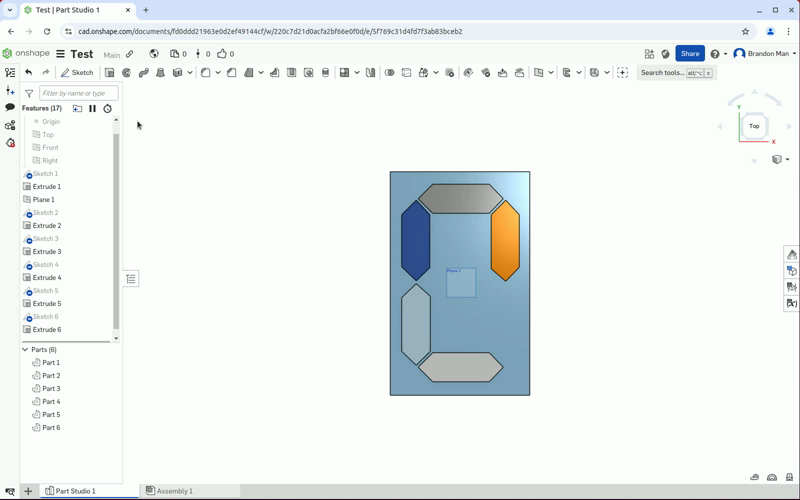
key(shift+h)
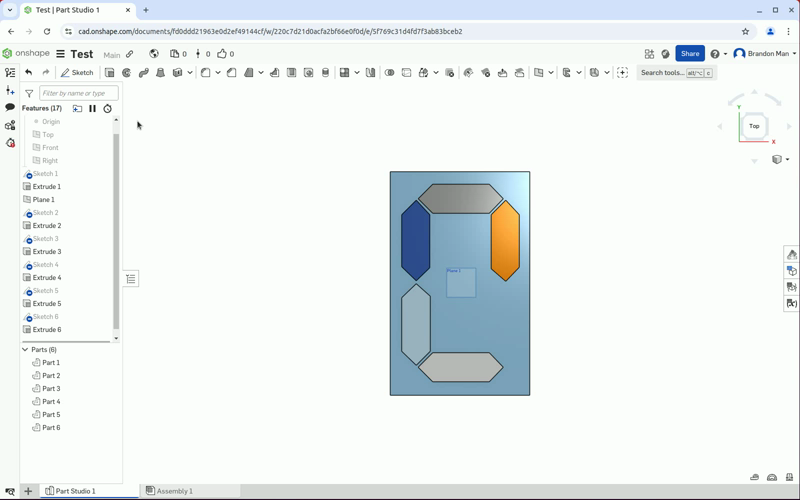
mouse_move(69, 176)
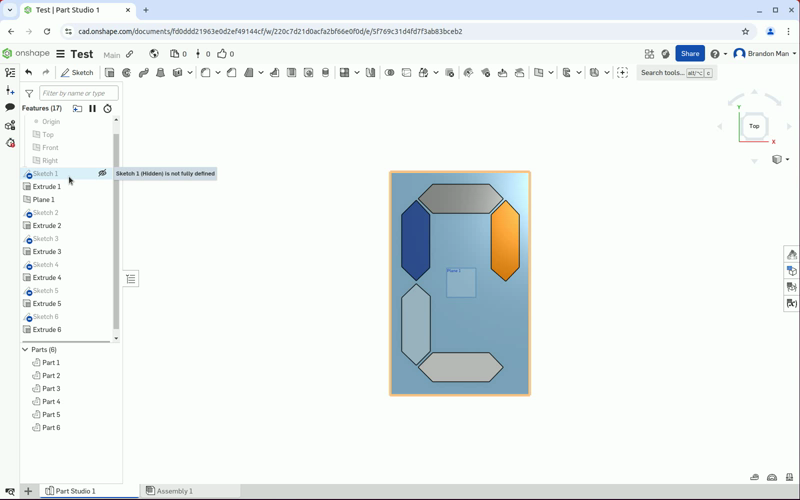
click(69, 176)
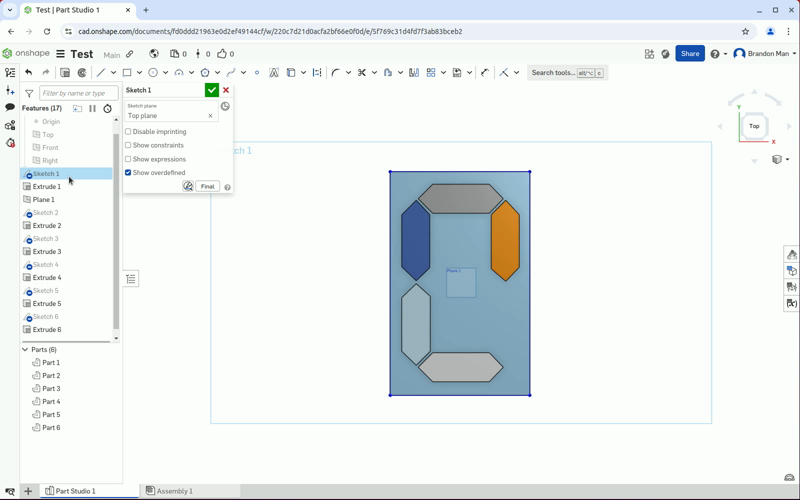
mouse_move(229, 92)
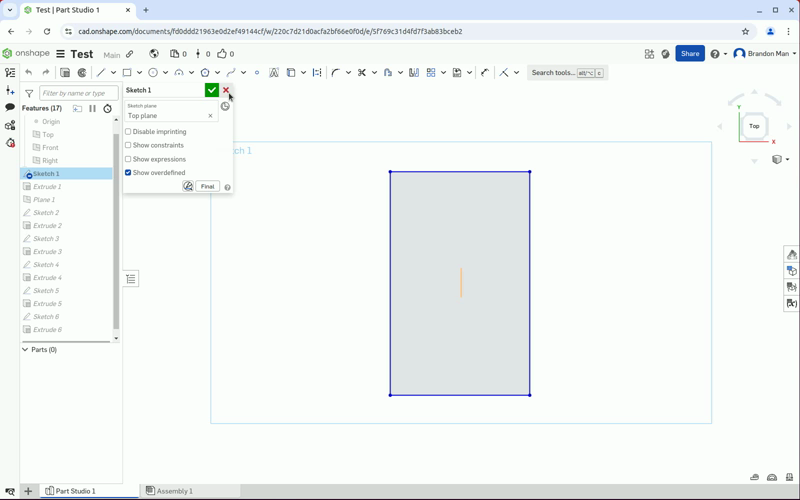
click(229, 92)
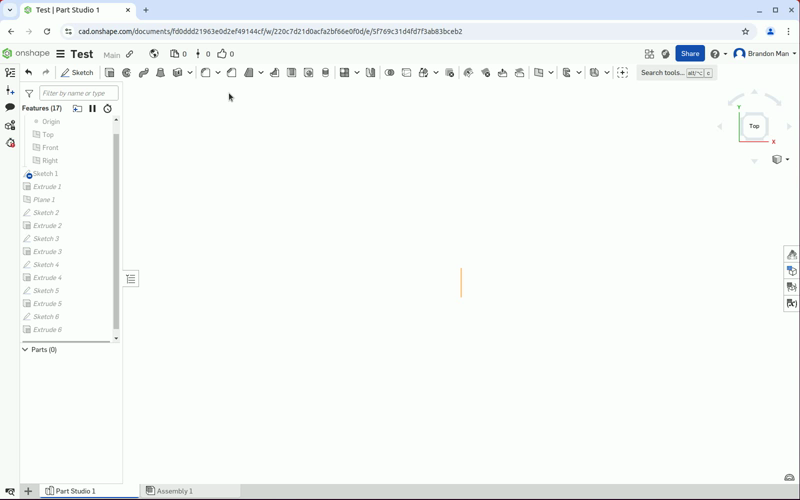
key(shift+s)
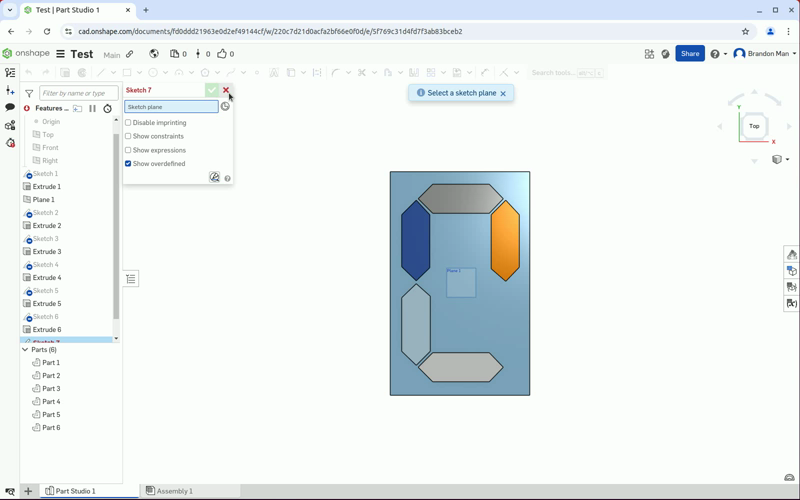
mouse_move(69, 189)
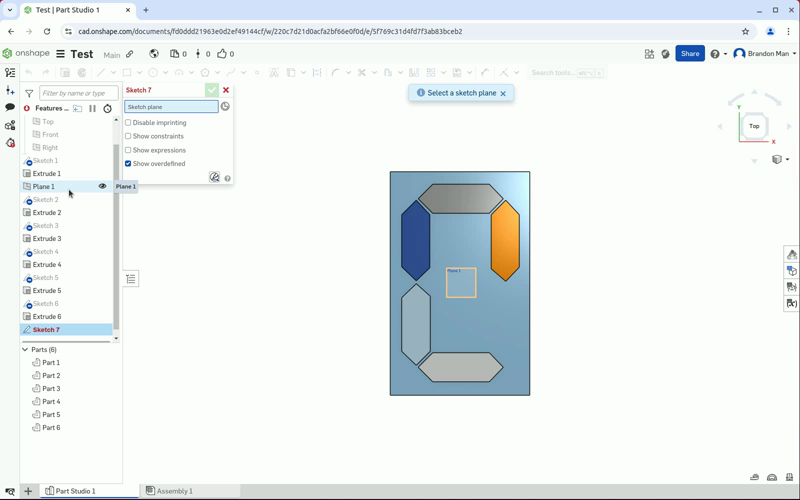
click(69, 189)
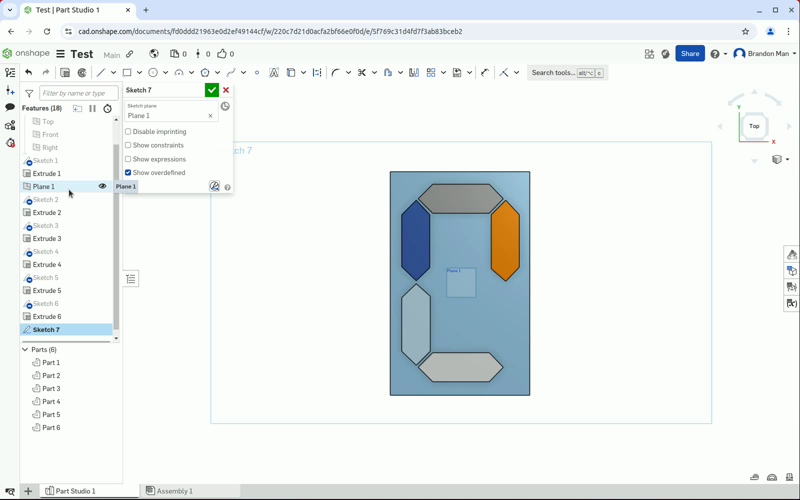
mouse_move(73, 352)
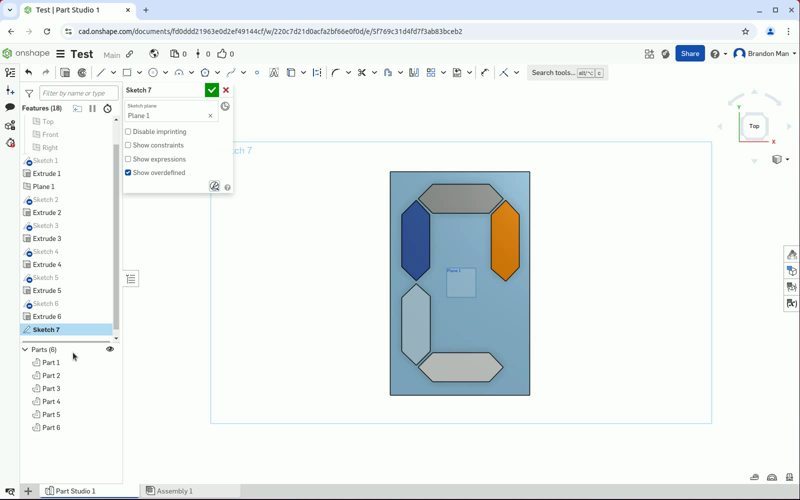
key(y)
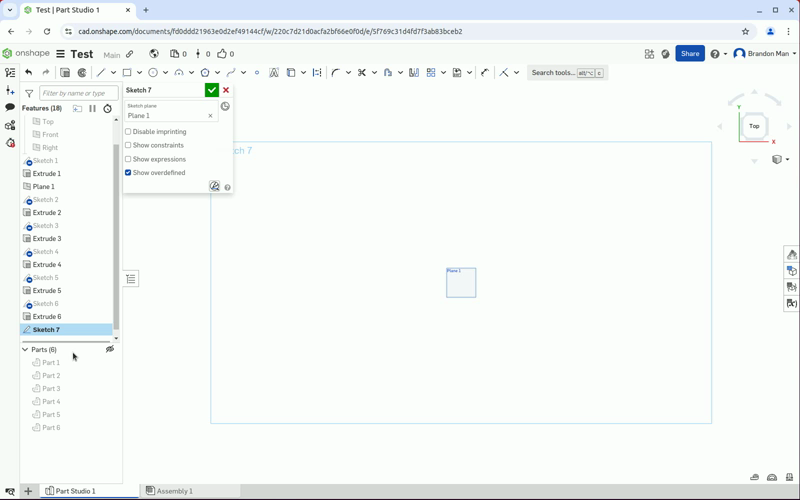
key(l)
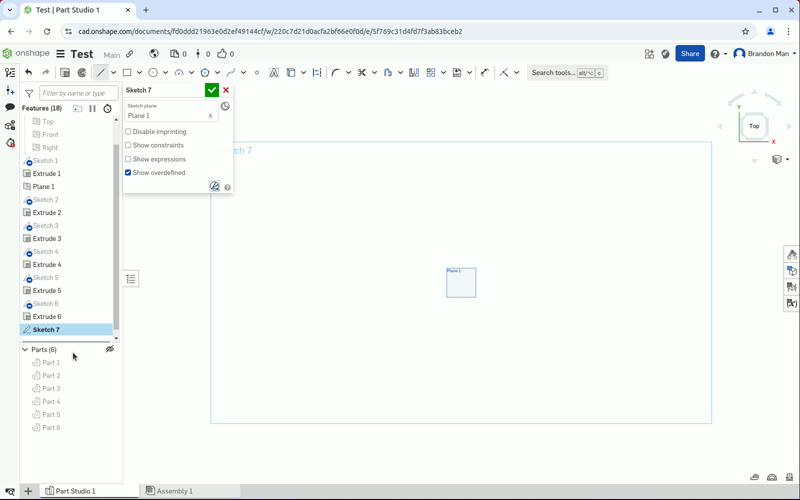
key_down(shift)
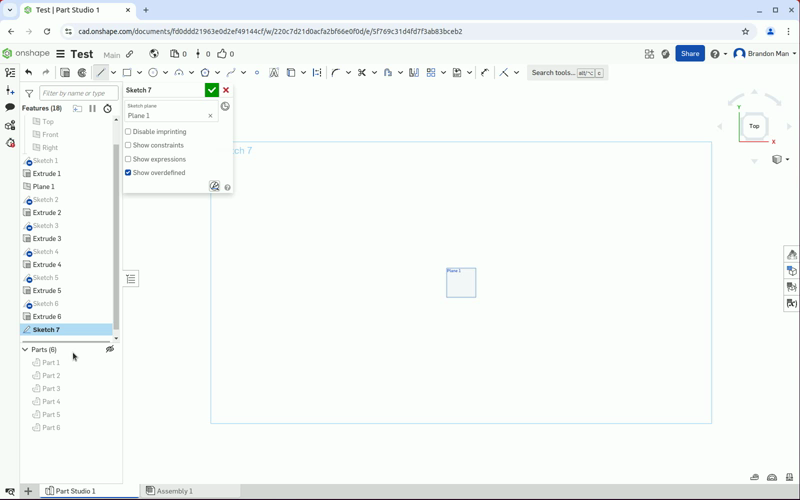
mouse_move(491, 351)
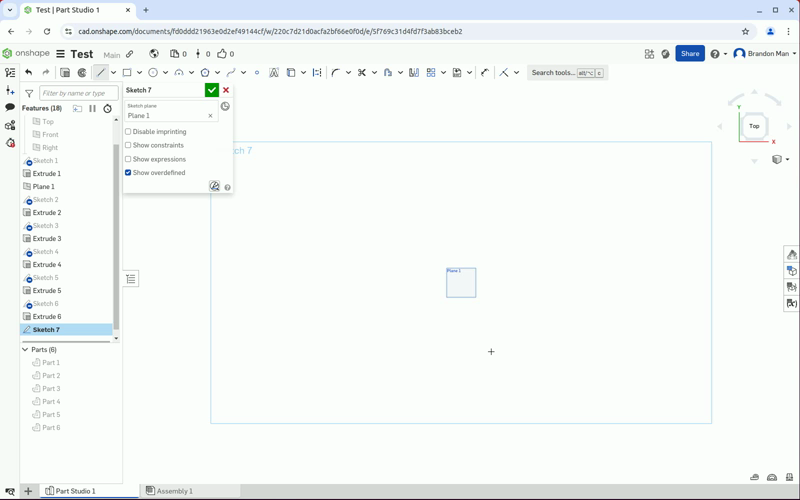
click(491, 351)
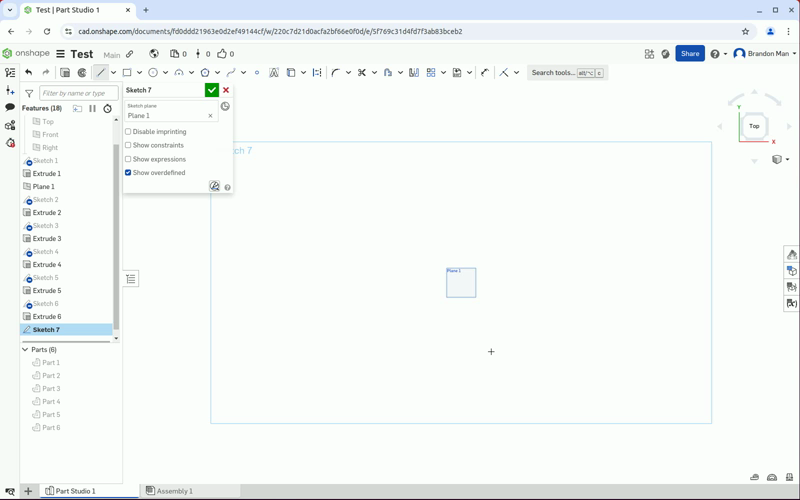
key_up(shift)
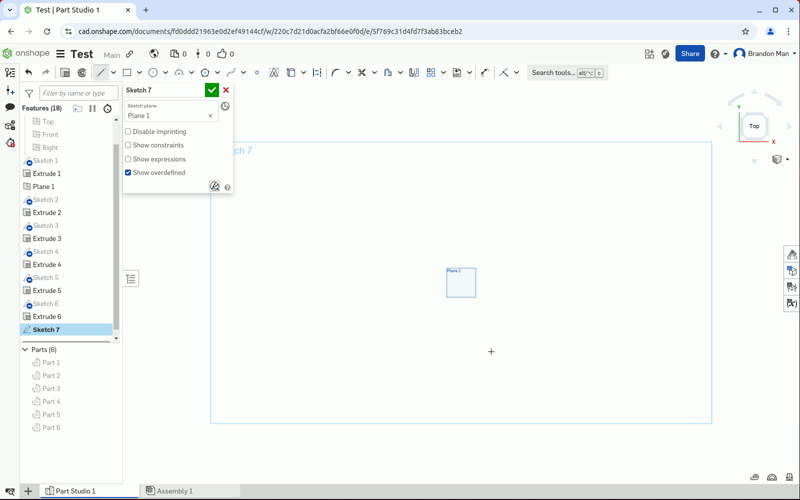
key_down(shift)
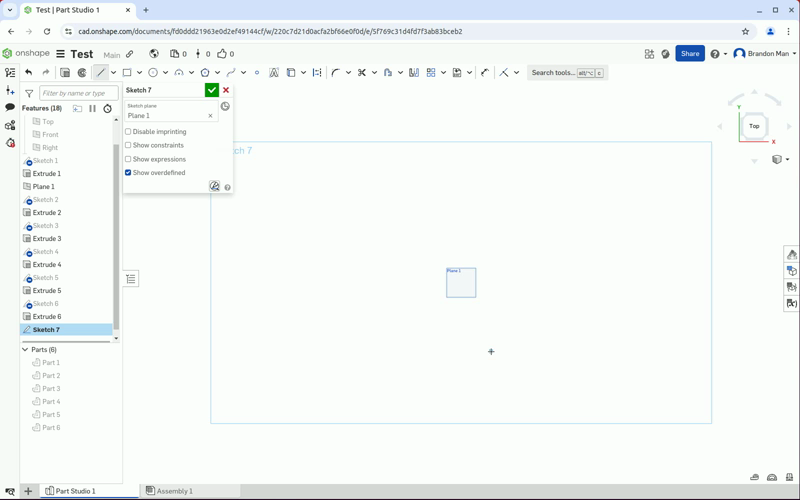
mouse_move(521, 351)
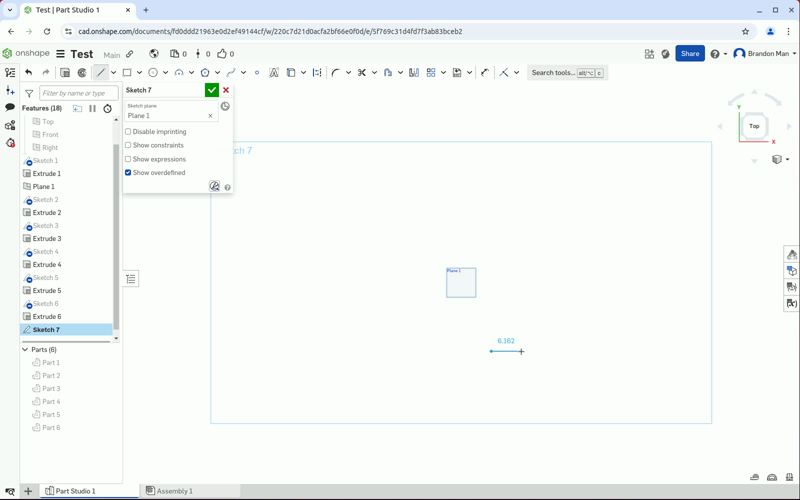
mouse_move(505, 365)
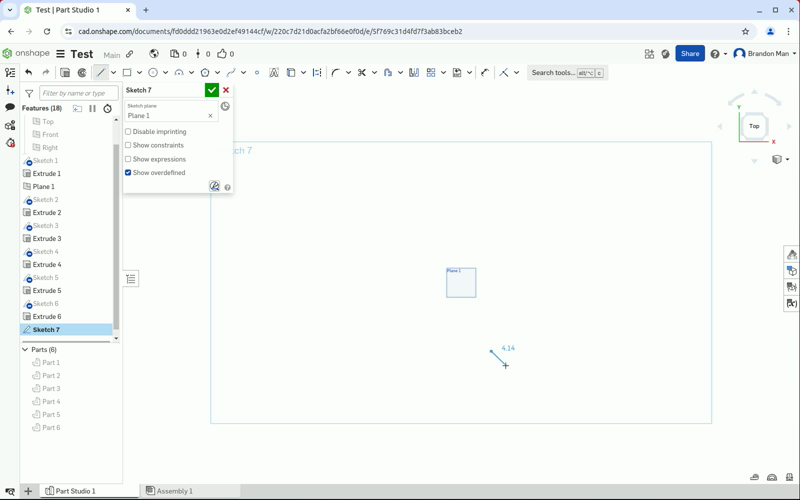
click(505, 365)
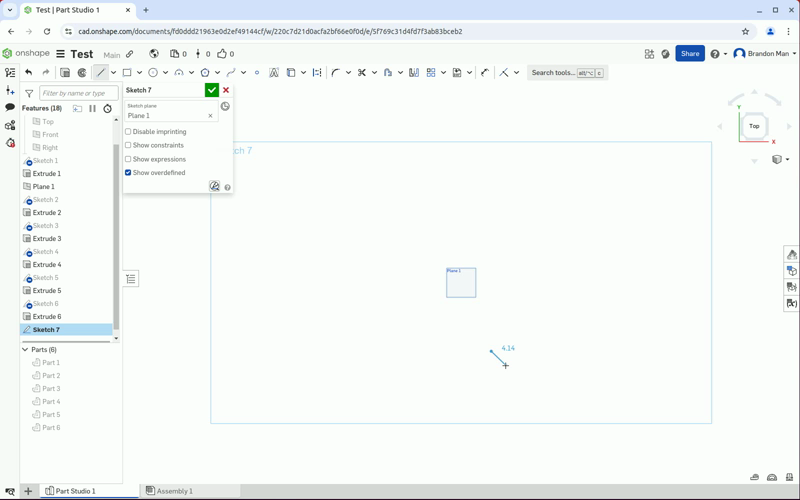
key_up(shift)
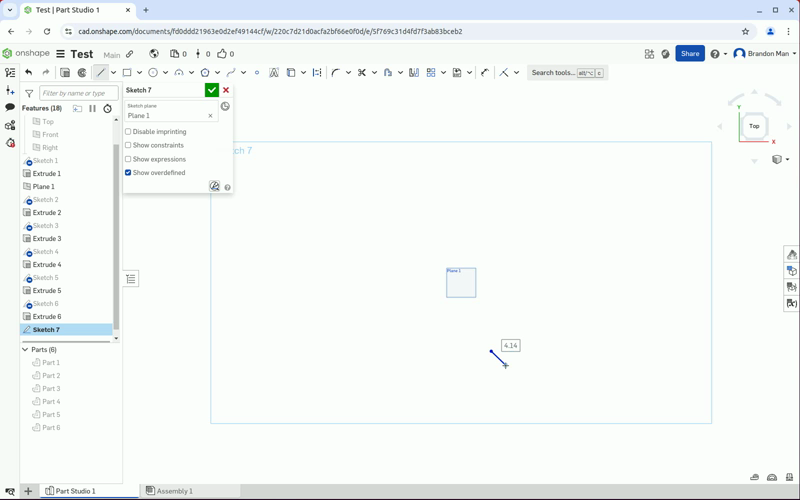
key_down(shift)
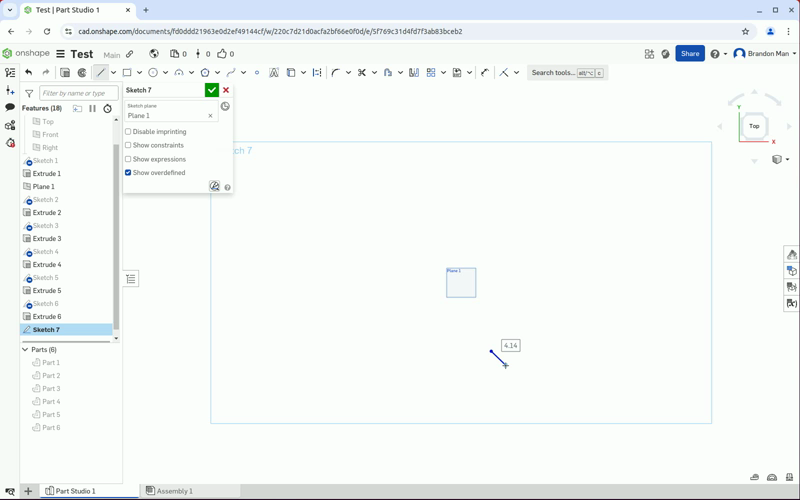
mouse_move(535, 365)
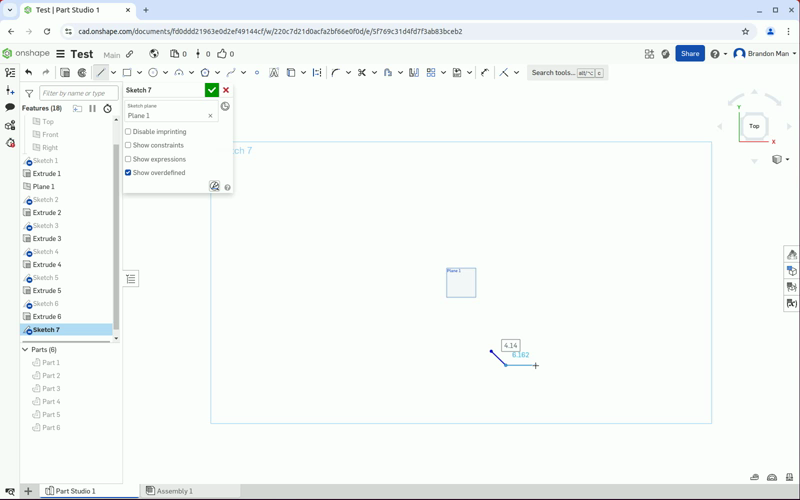
mouse_move(519, 351)
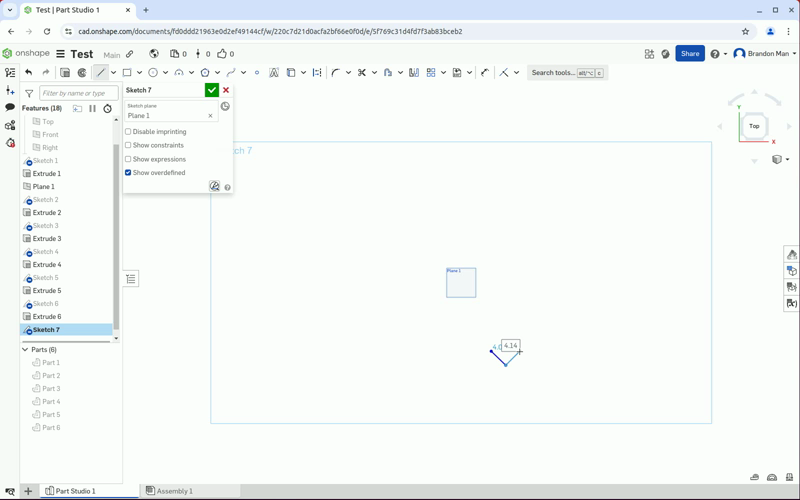
click(519, 351)
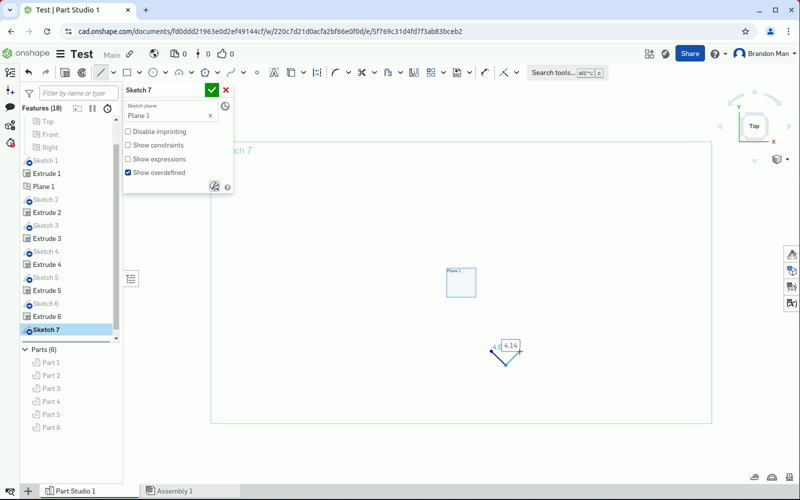
key_up(shift)
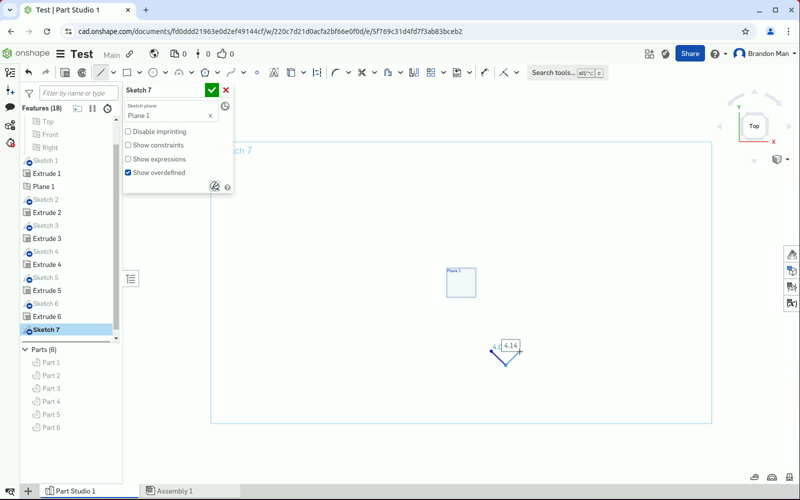
key_down(shift)
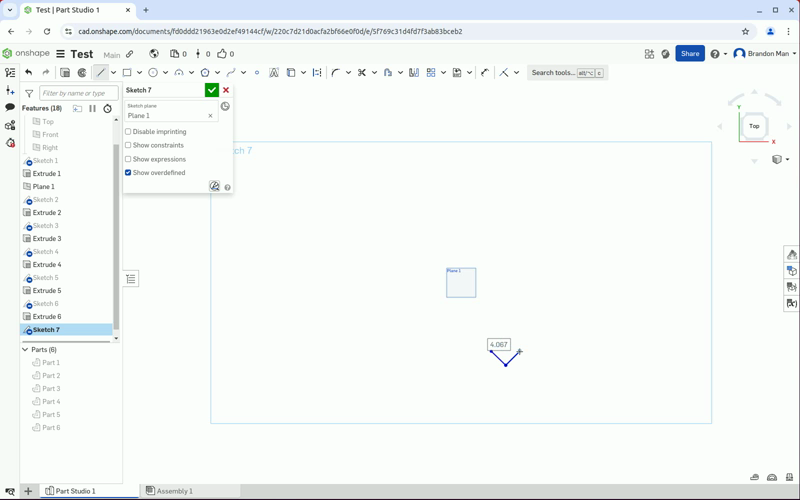
mouse_move(549, 351)
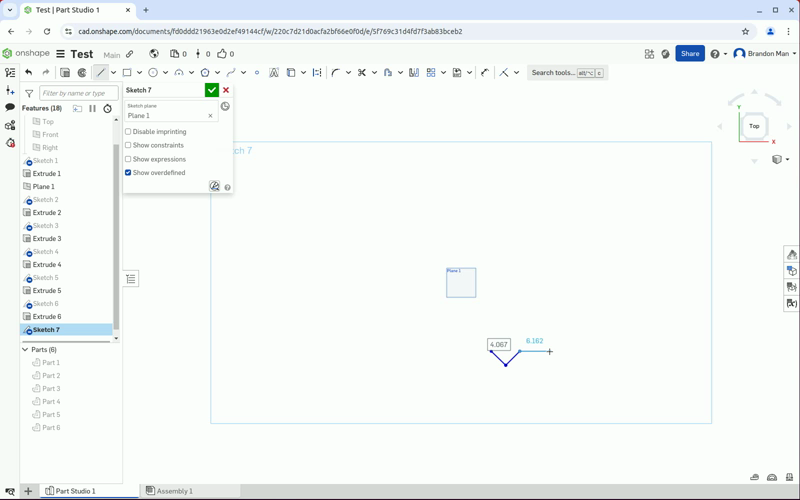
mouse_move(519, 297)
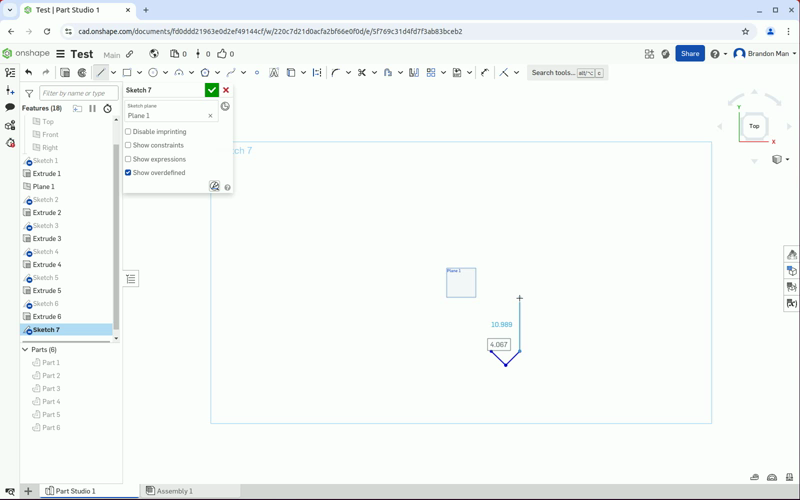
click(519, 297)
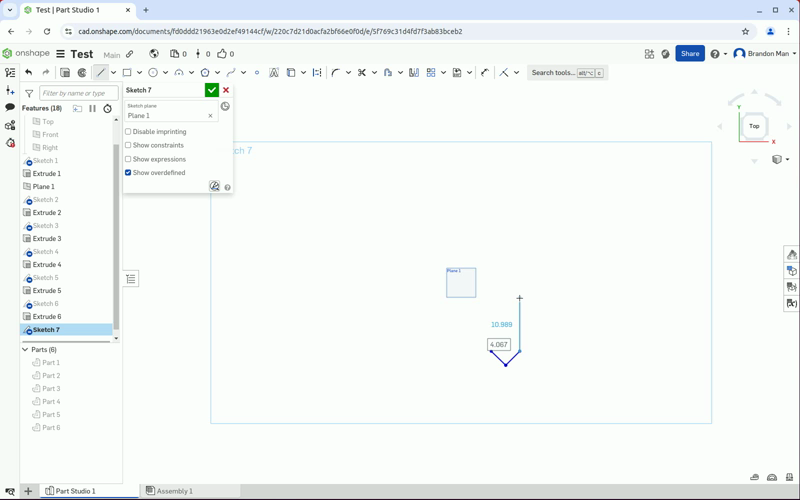
key_up(shift)
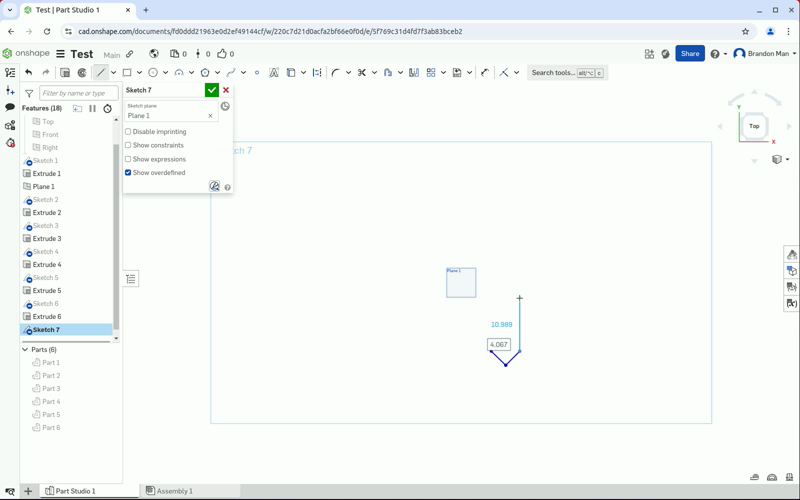
key_down(shift)
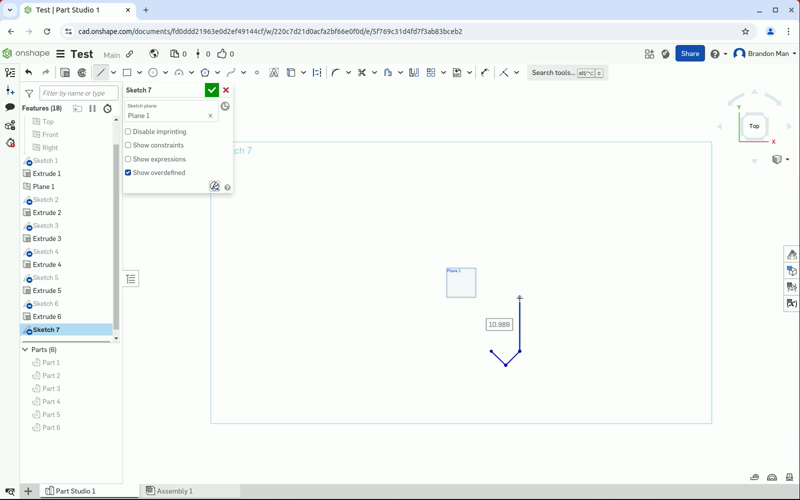
mouse_move(549, 297)
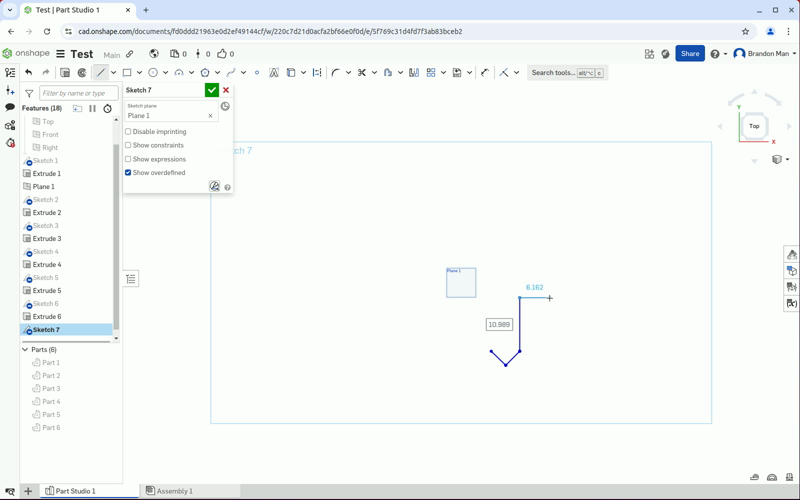
mouse_move(505, 283)
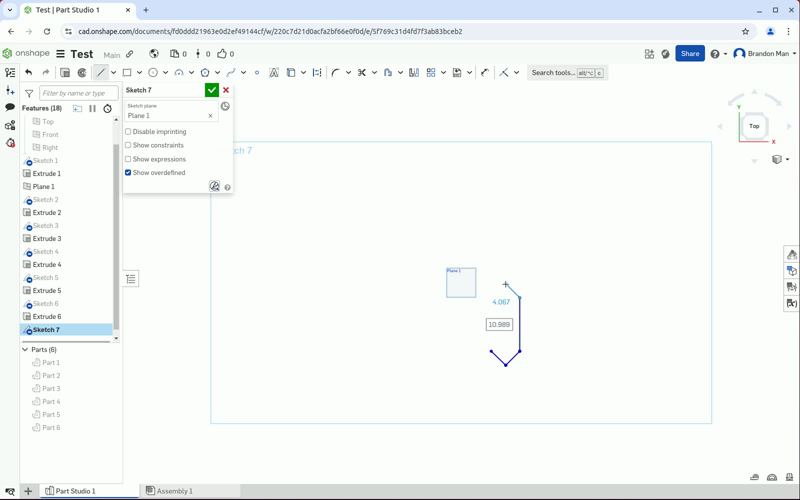
click(505, 283)
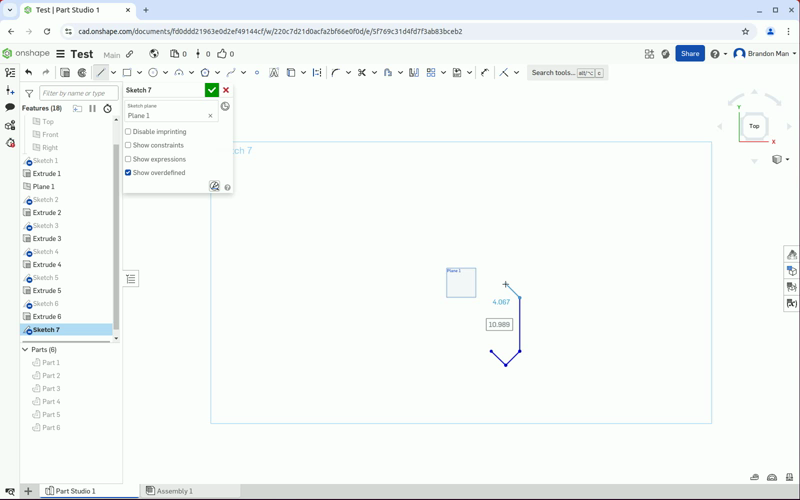
key_up(shift)
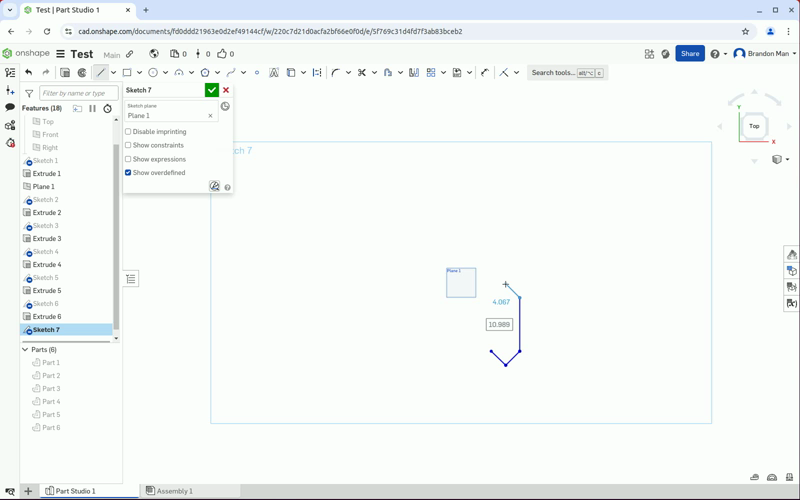
key_down(shift)
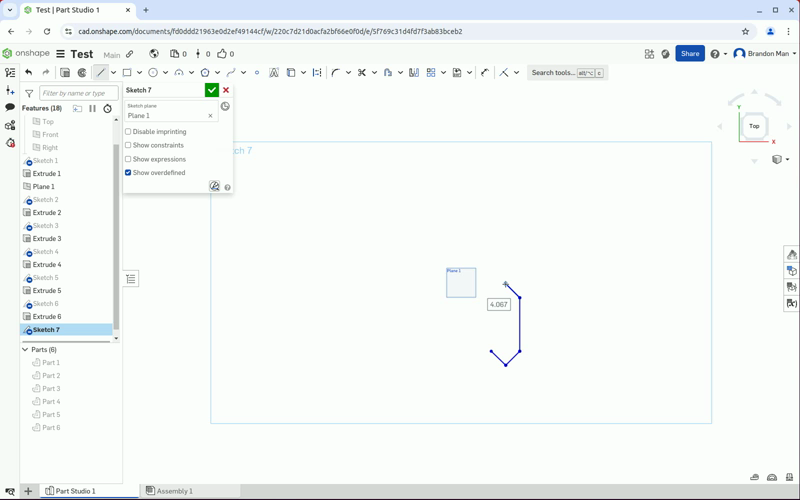
mouse_move(535, 283)
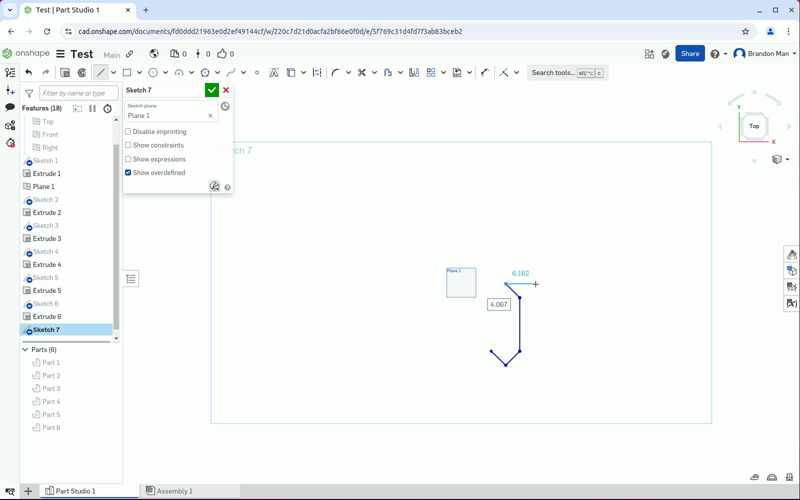
mouse_move(491, 296)
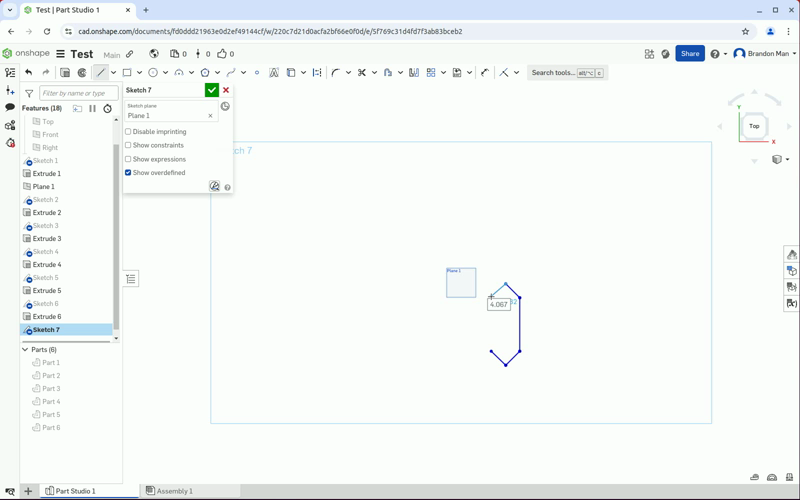
click(491, 296)
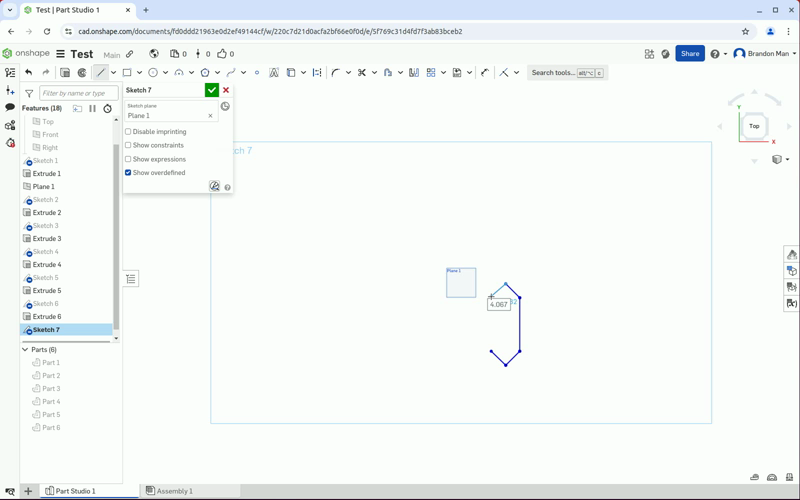
key_up(shift)
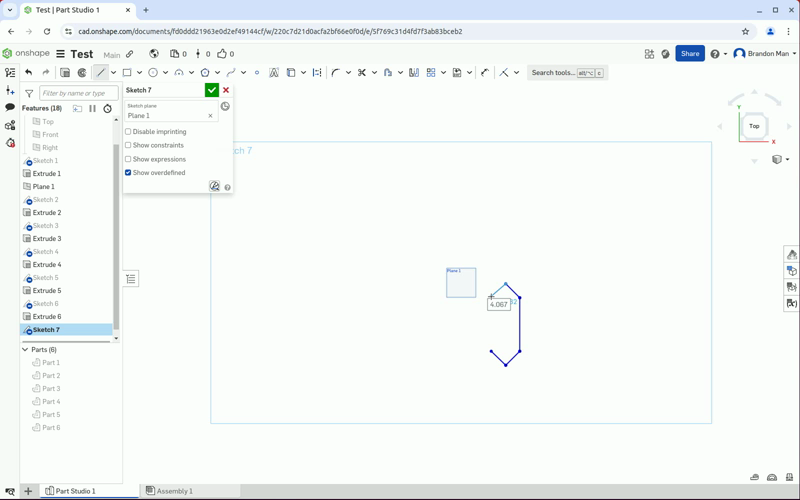
mouse_move(521, 296)
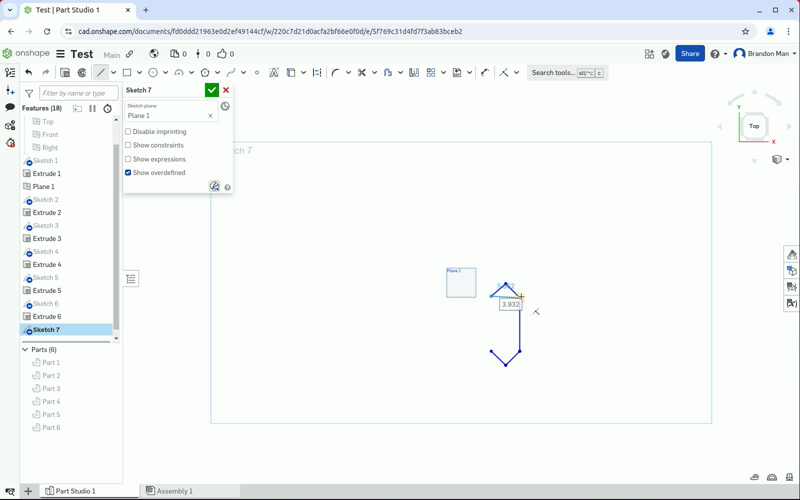
key_down(shift)
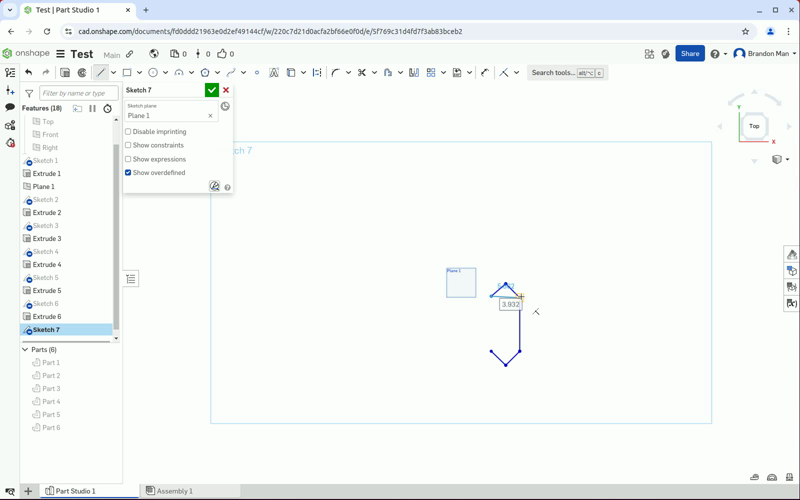
mouse_move(491, 351)
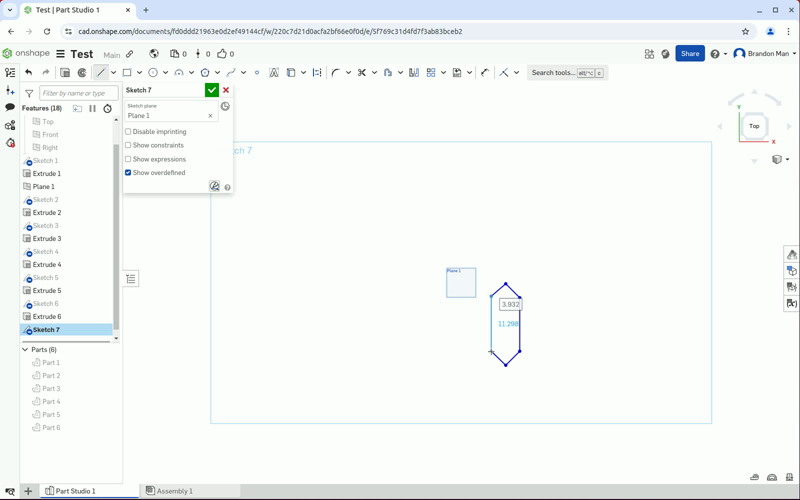
key_up(shift)
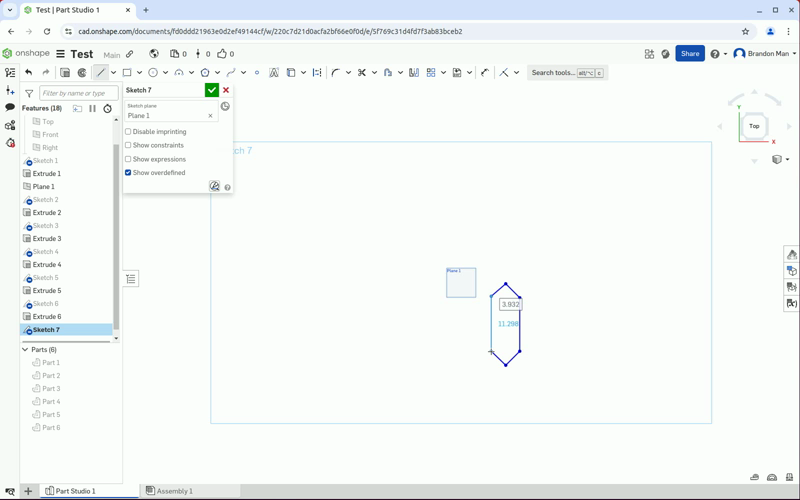
click(491, 351)
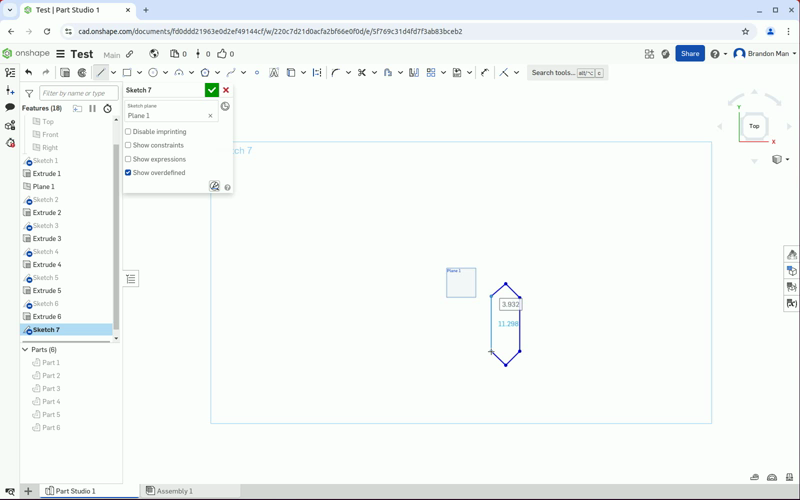
key(esc)
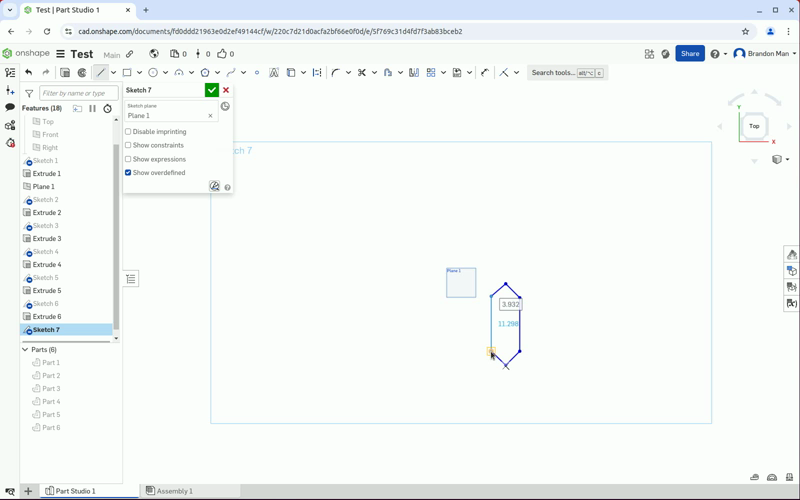
mouse_move(499, 315)
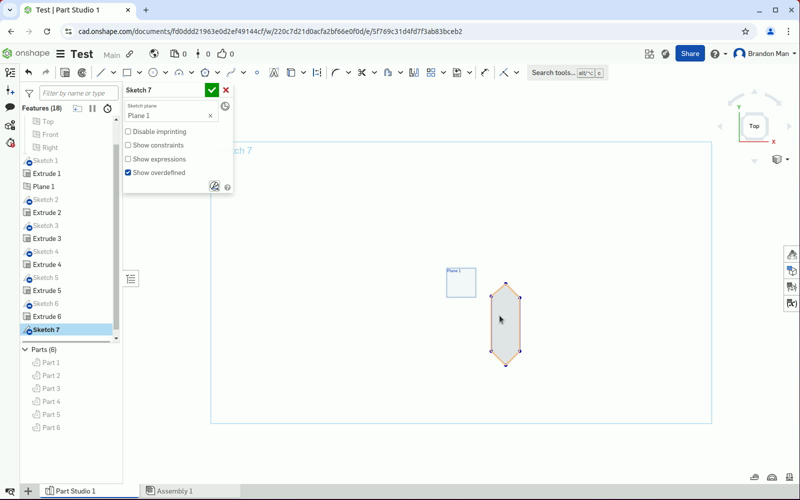
click(499, 315)
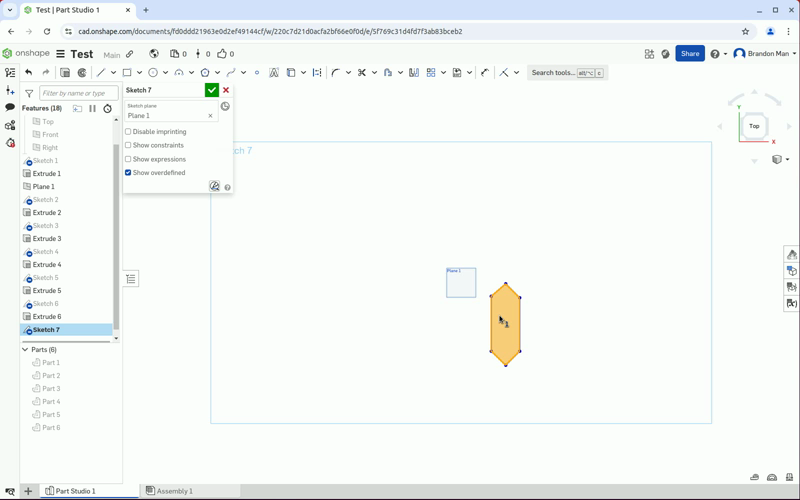
mouse_move(73, 352)
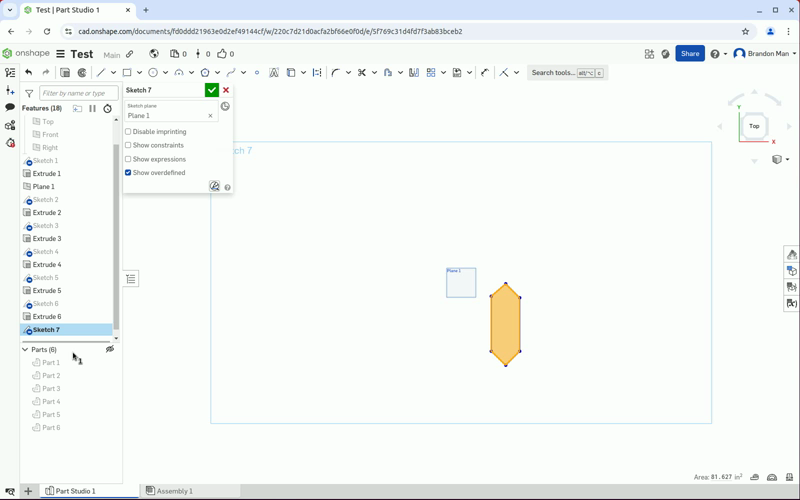
key(shift+y)
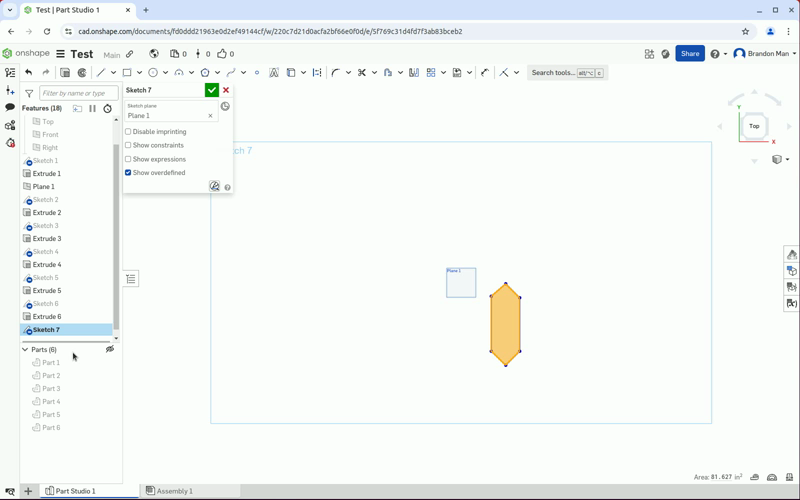
key(shift+e)
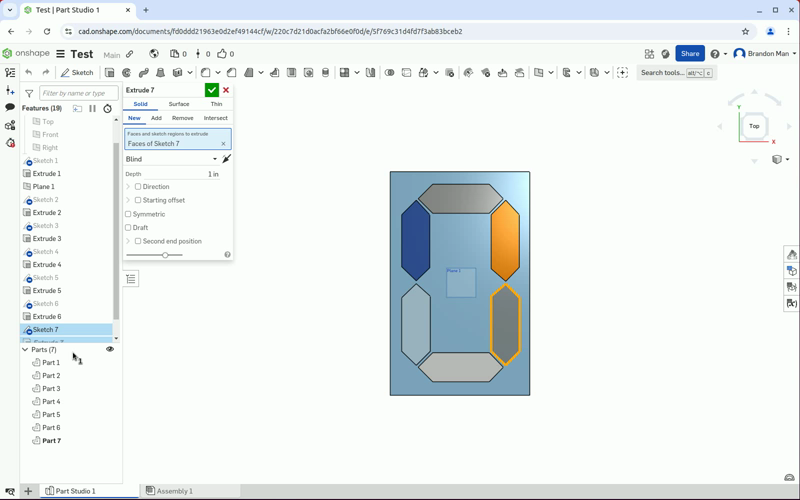
mouse_move(143, 106)
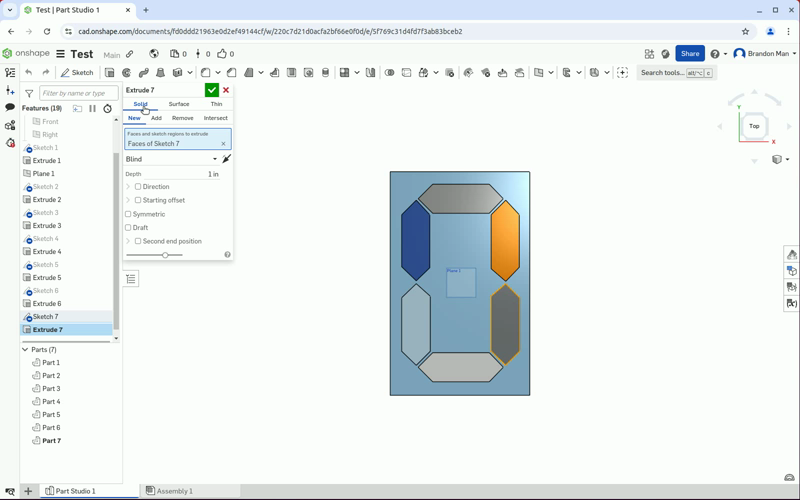
click(143, 106)
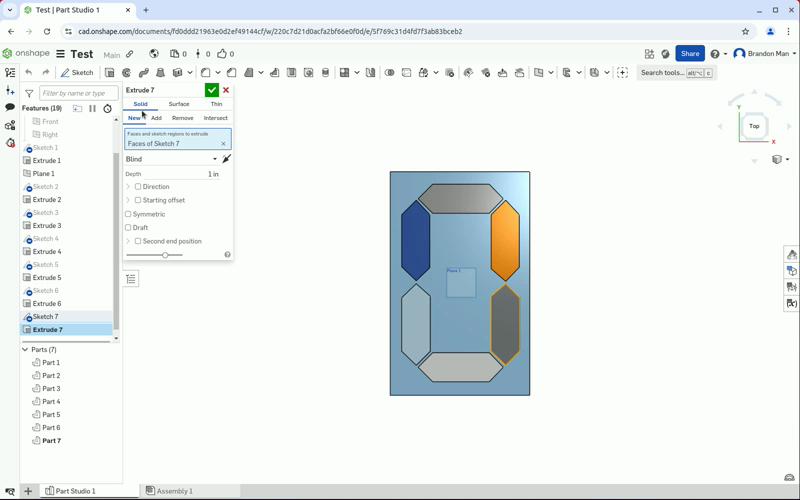
mouse_move(137, 120)
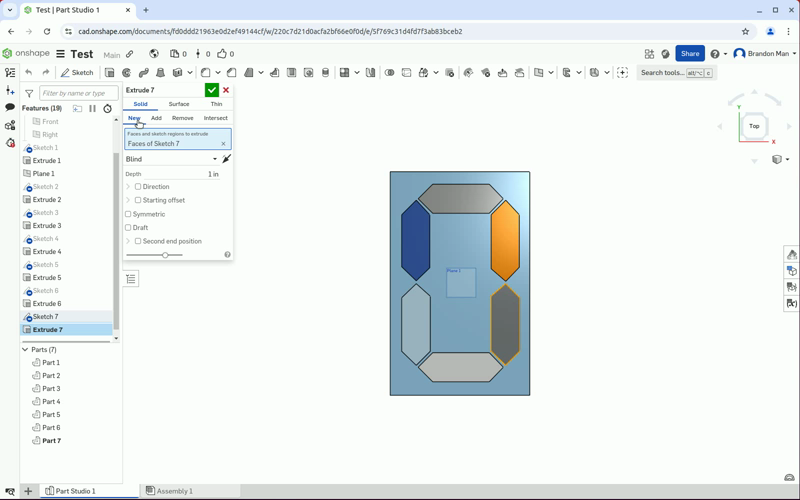
click(137, 120)
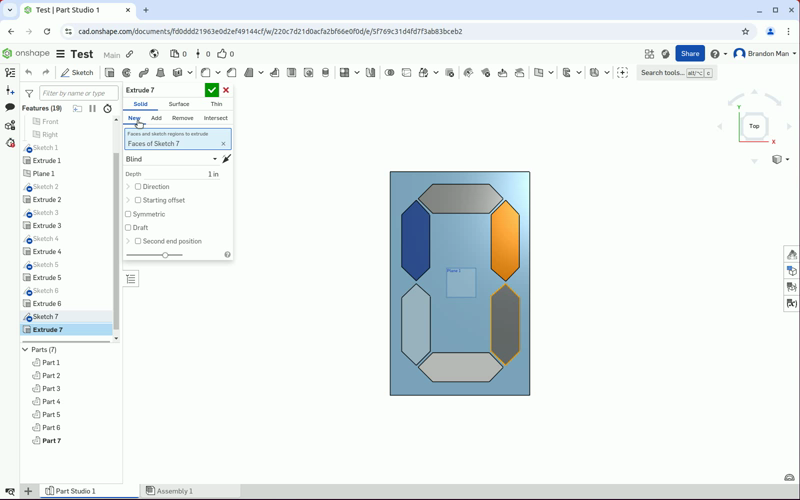
key(tab, 4)
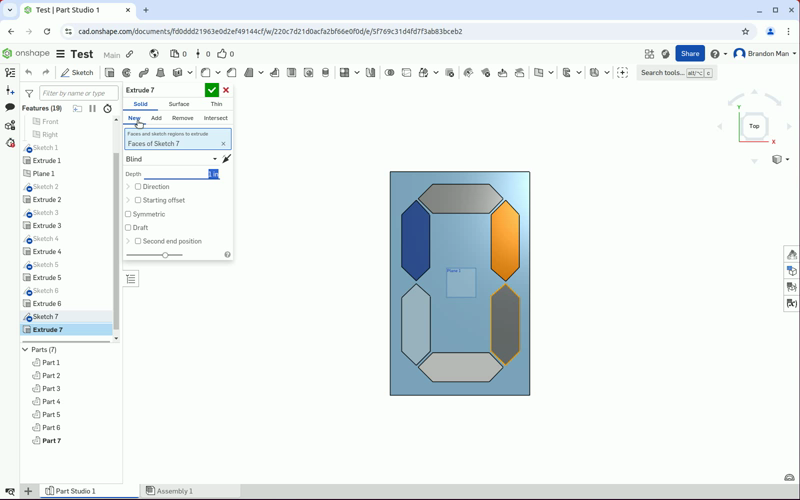
text(5.777)
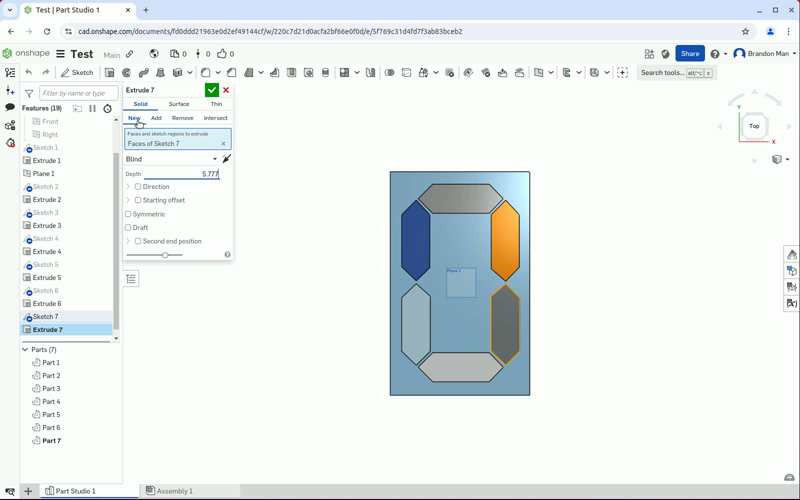
key(enter)
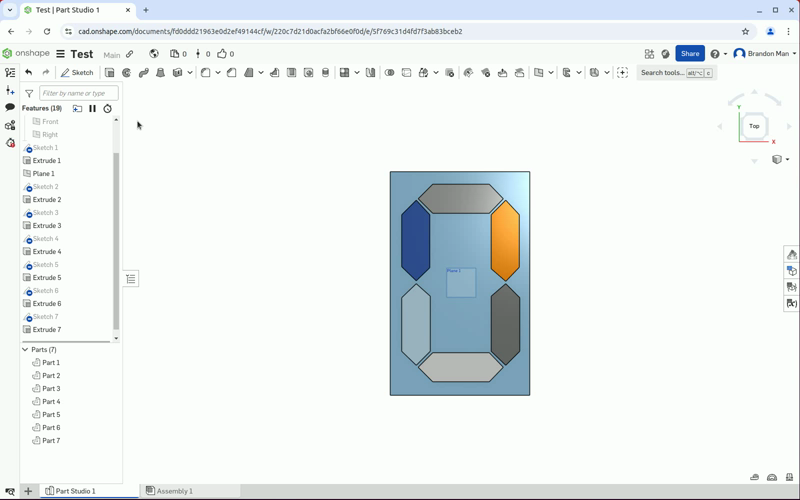
key(shift+h)
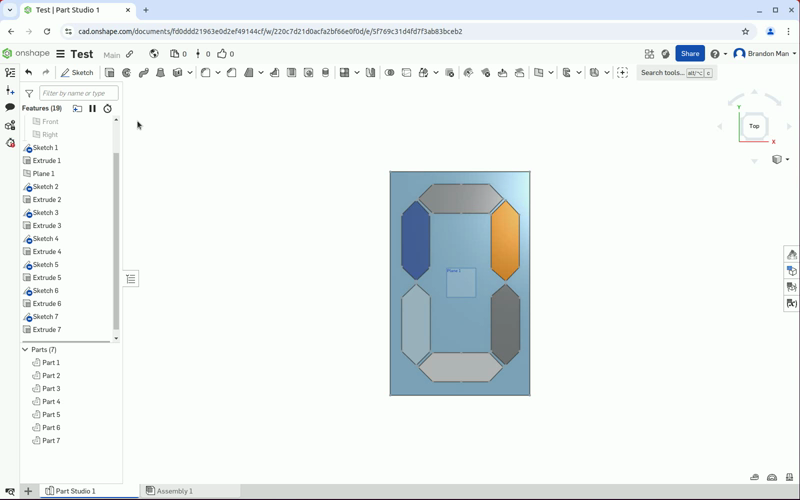
key(shift+h)
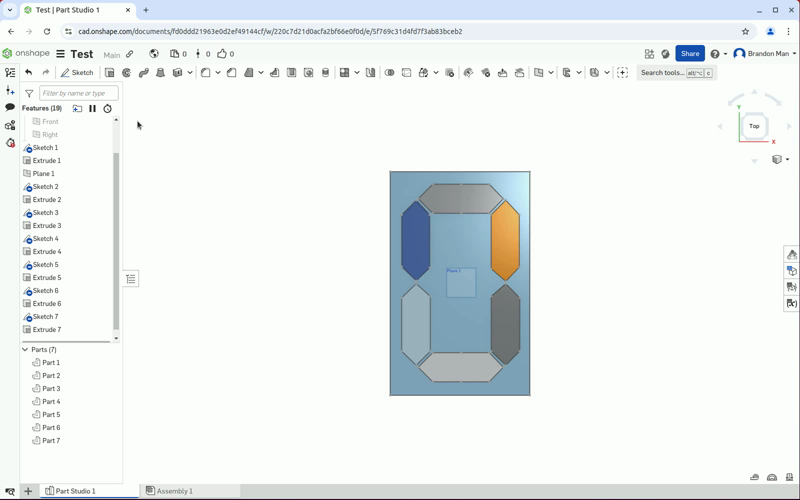
key(shift+7)
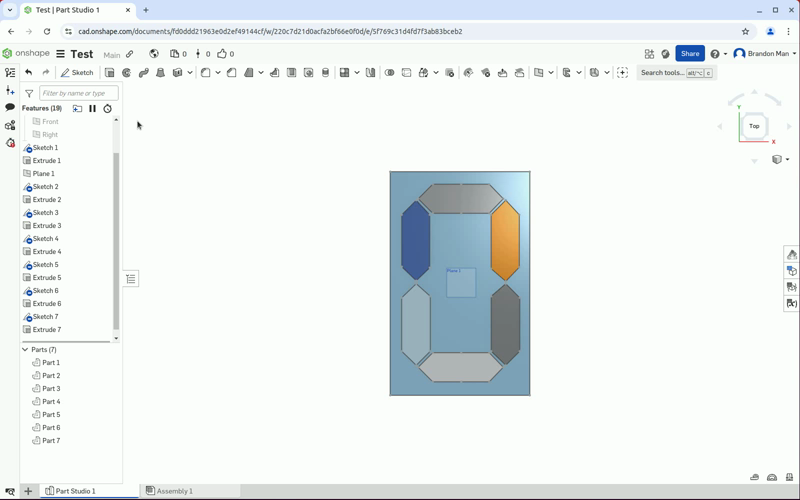
key(up, 3)
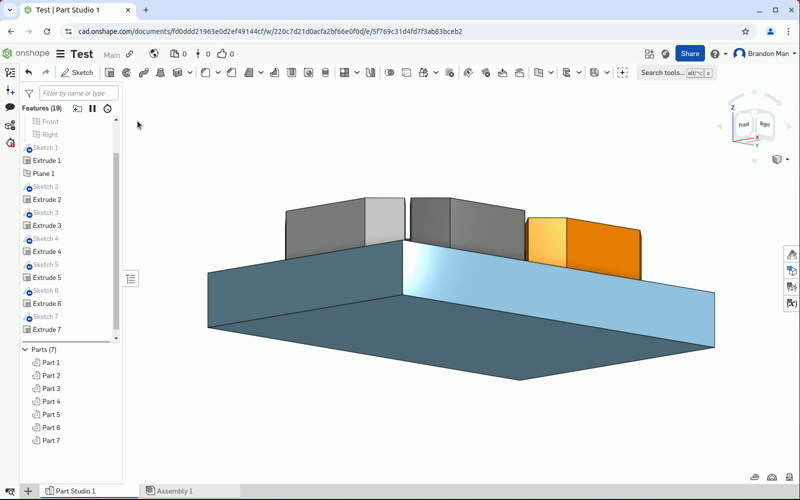
key(left, 3)
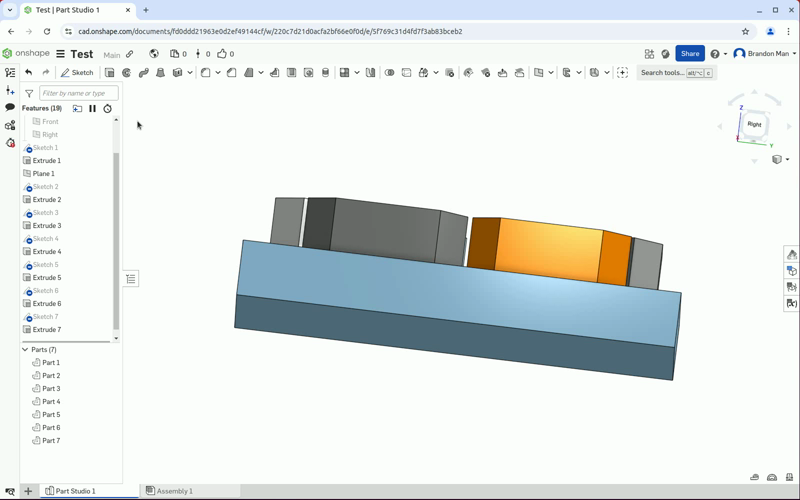
key(right, 3)
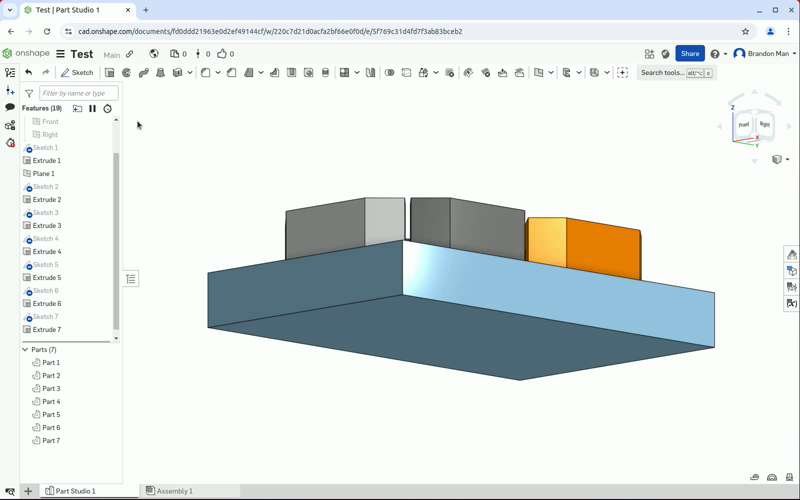
key(down, 3)
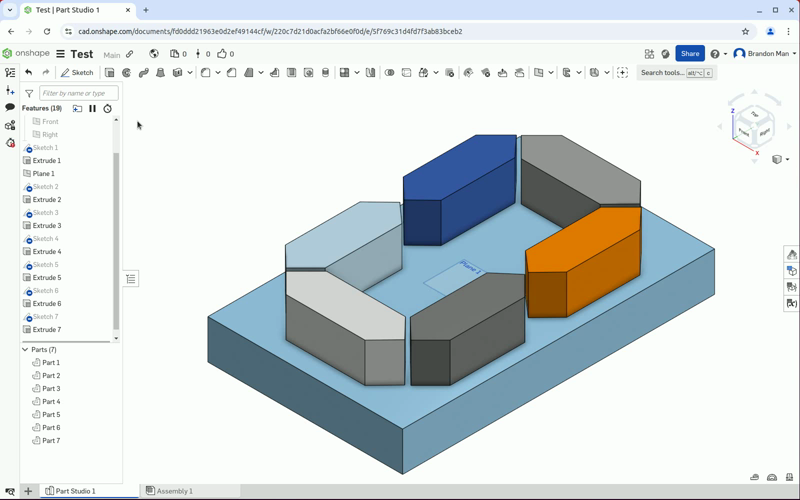
mouse_move(69, 150)
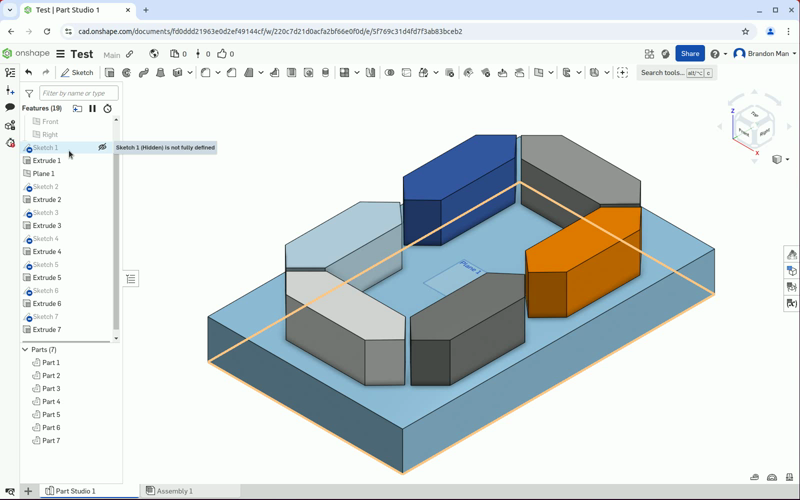
click(69, 150)